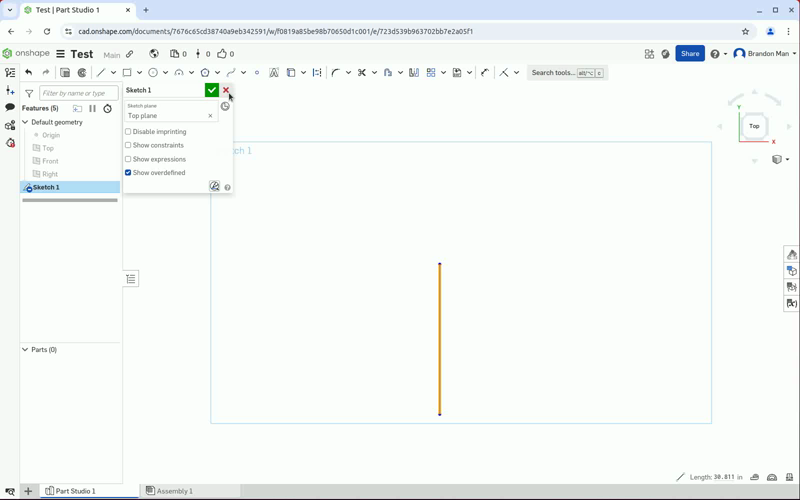
key(shift+h)
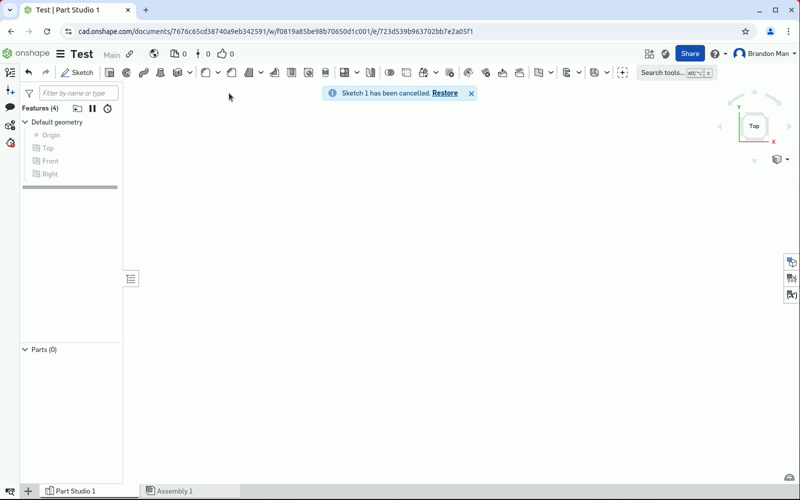
mouse_move(73, 352)
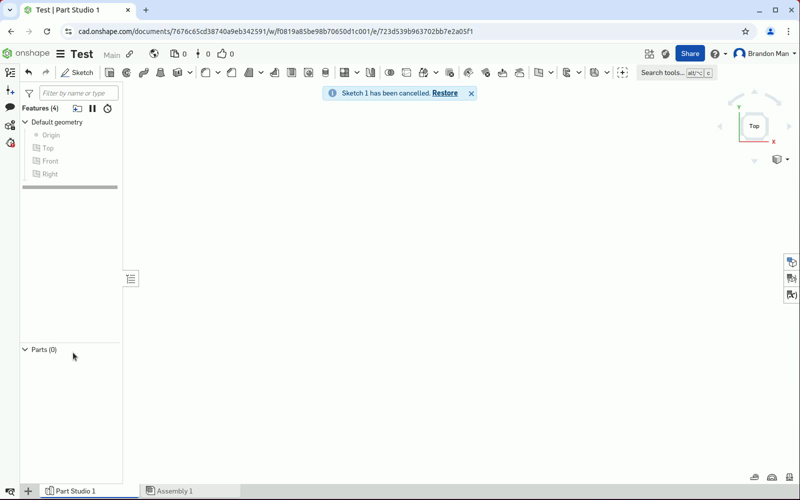
key(y)
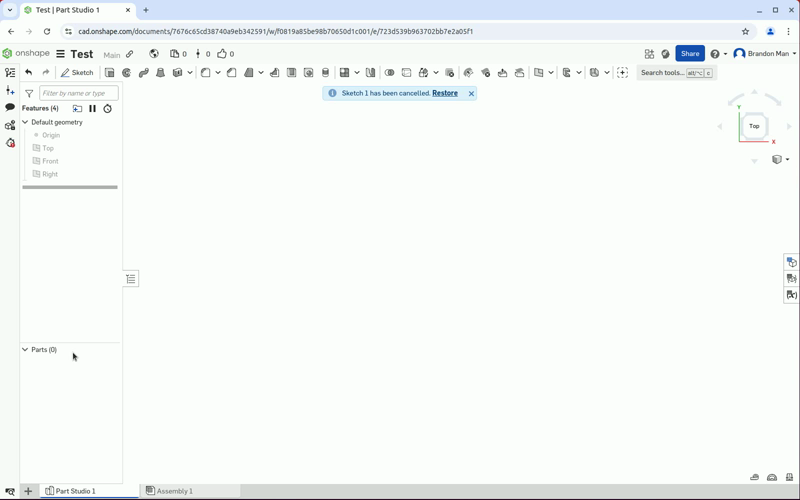
key(shift+p)
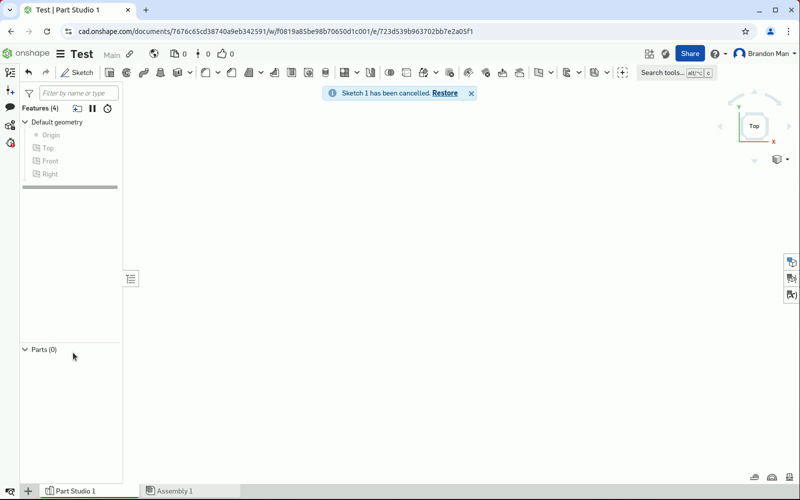
key(space)
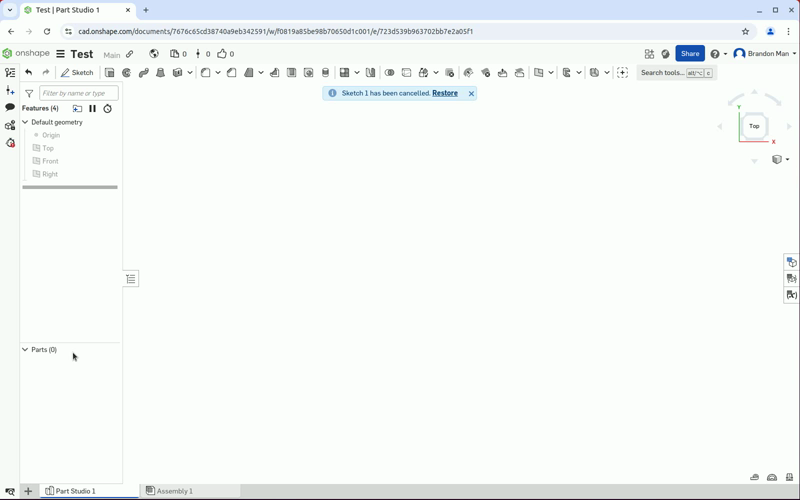
key_down(shift)
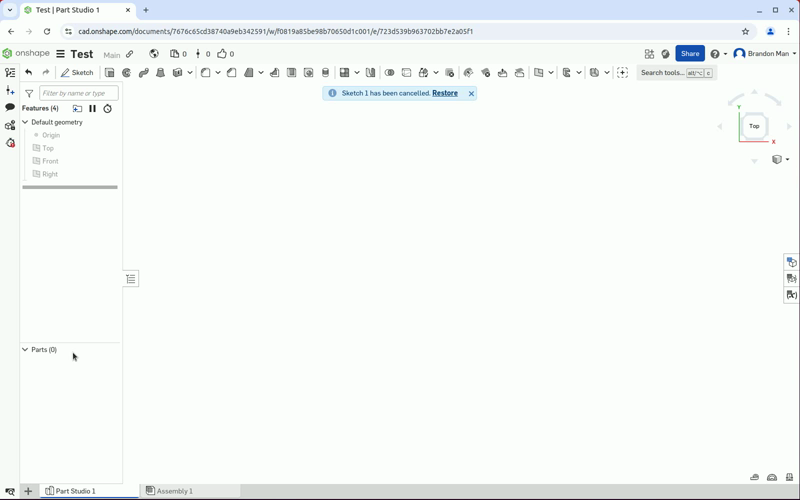
key(up)
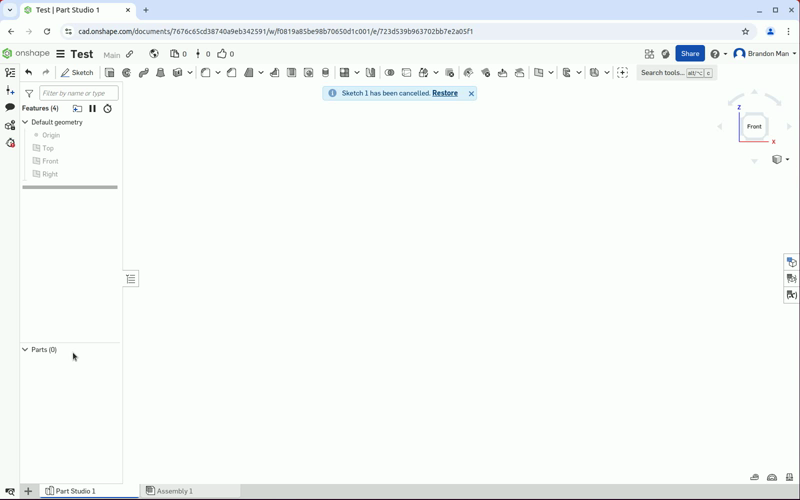
key_up(shift)
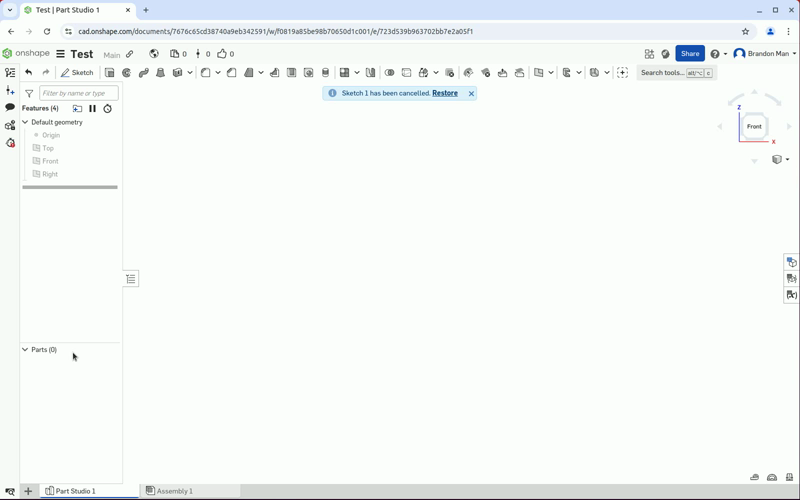
mouse_move(73, 352)
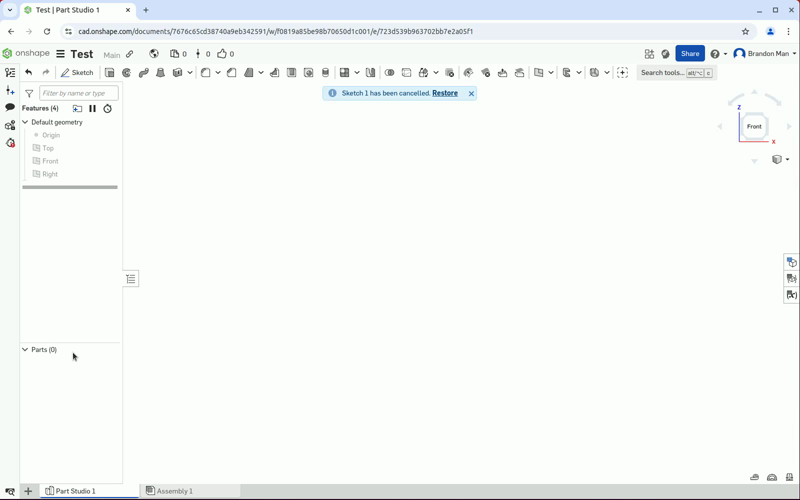
key(shift+y)
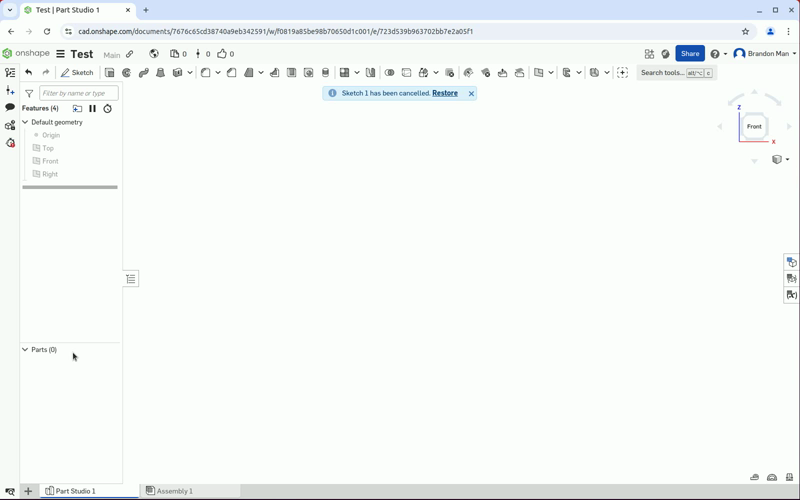
key(shift+s)
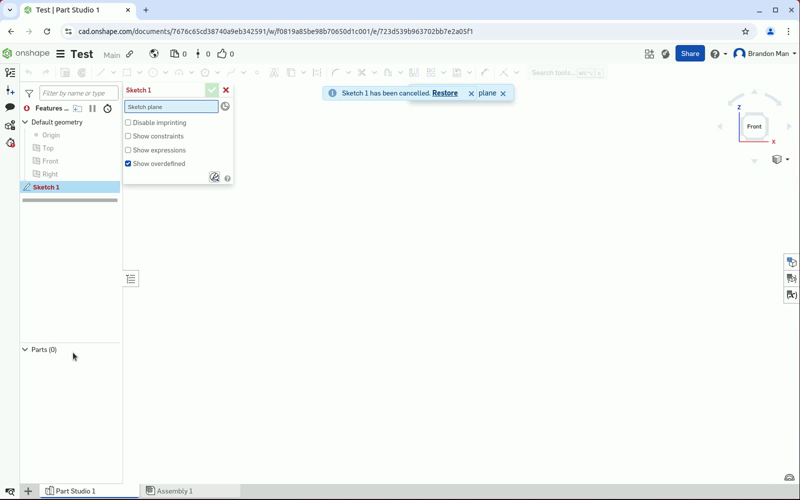
mouse_move(73, 163)
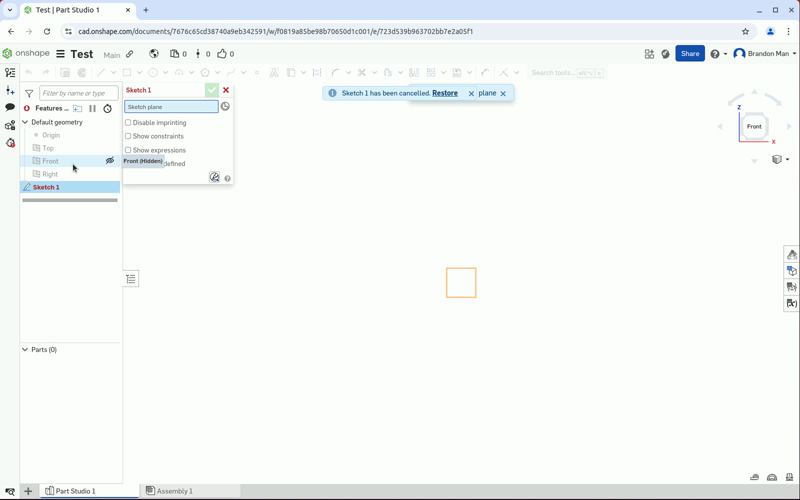
click(73, 163)
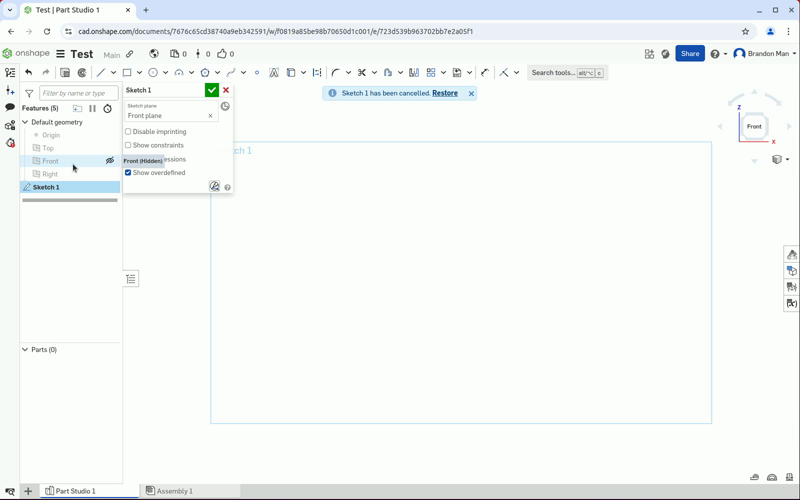
mouse_move(73, 352)
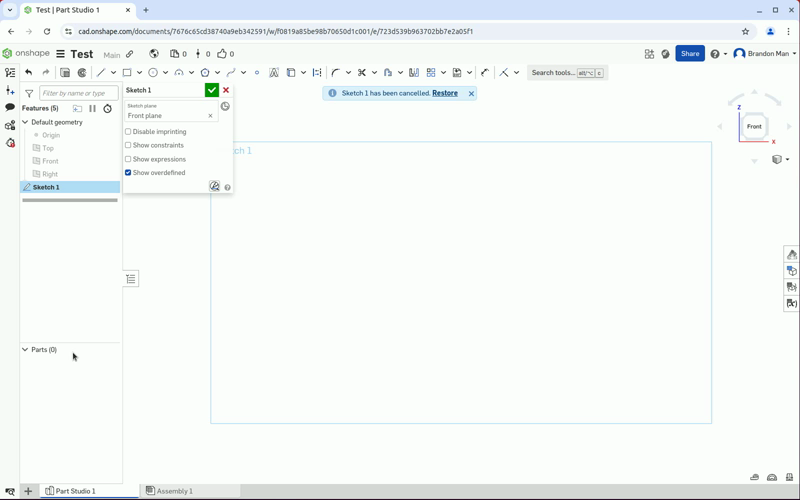
key(y)
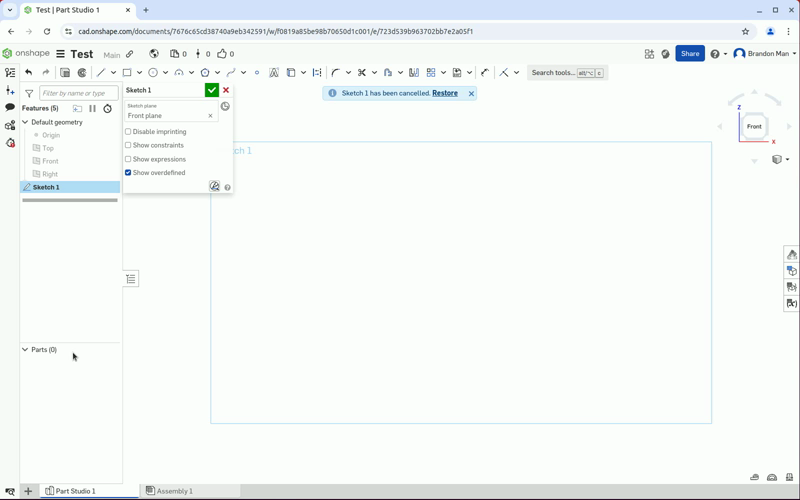
key(l)
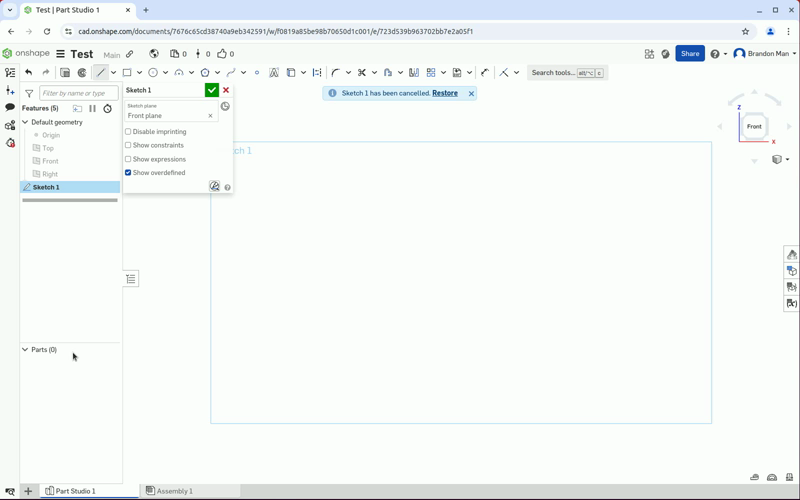
key_down(shift)
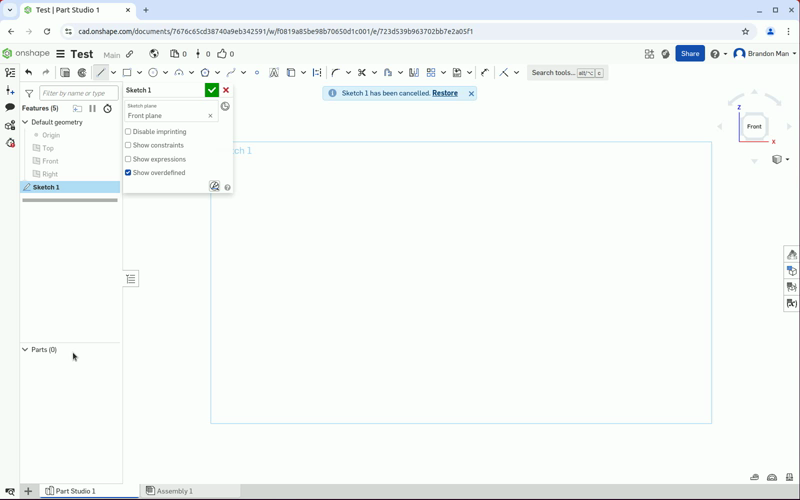
mouse_move(446, 226)
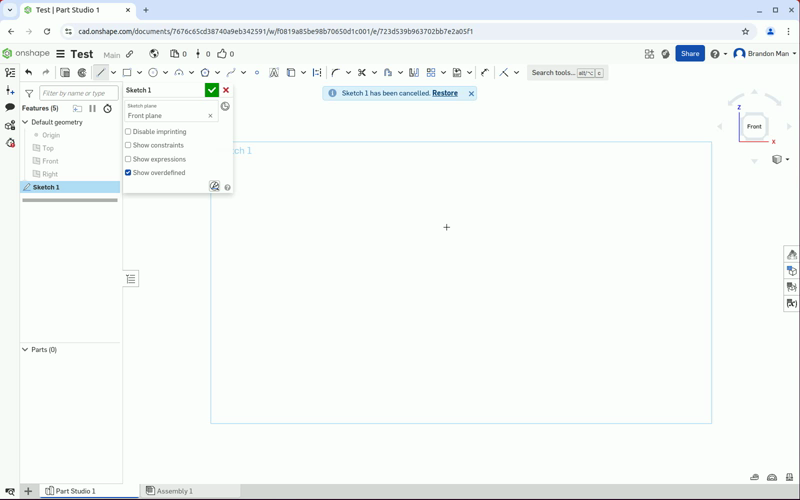
click(446, 226)
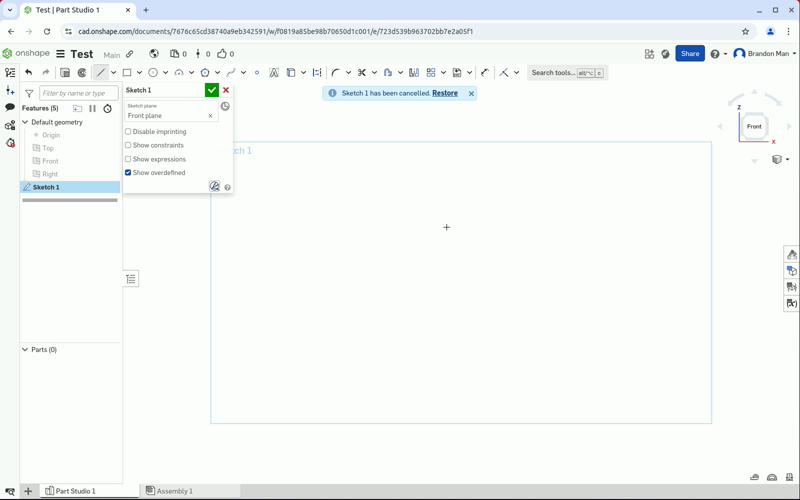
key_up(shift)
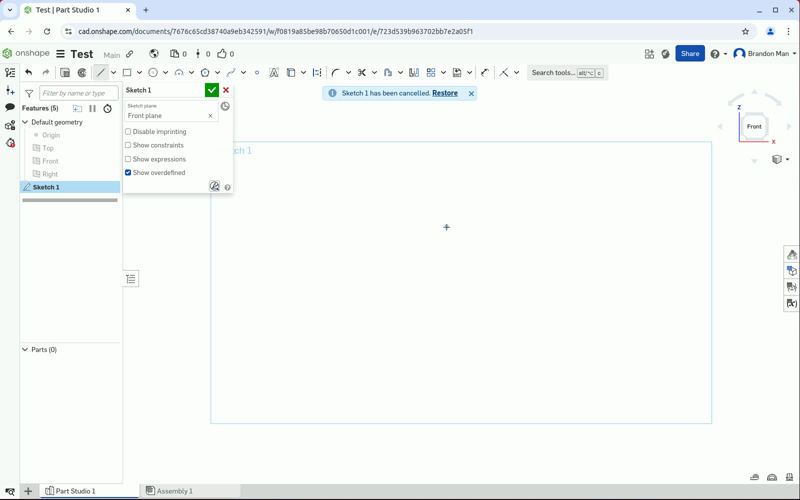
key_down(shift)
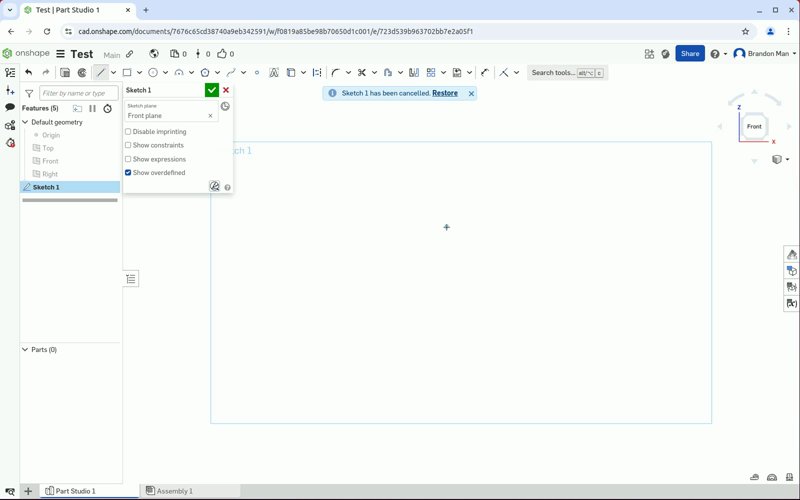
mouse_move(476, 226)
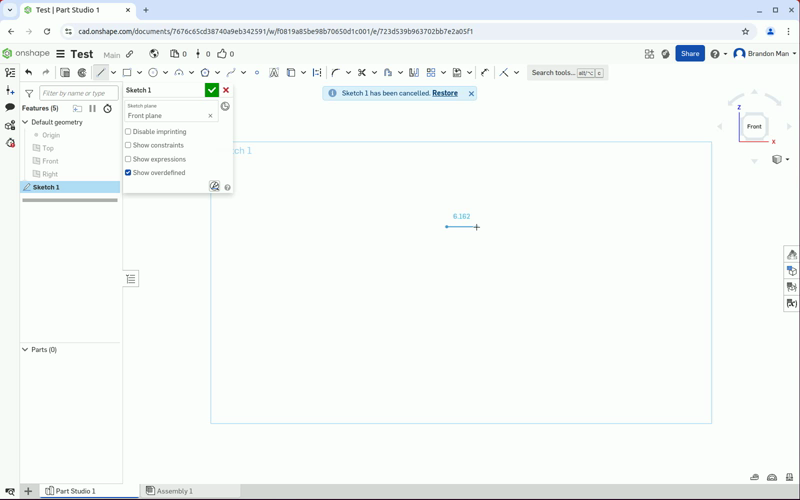
mouse_move(447, 218)
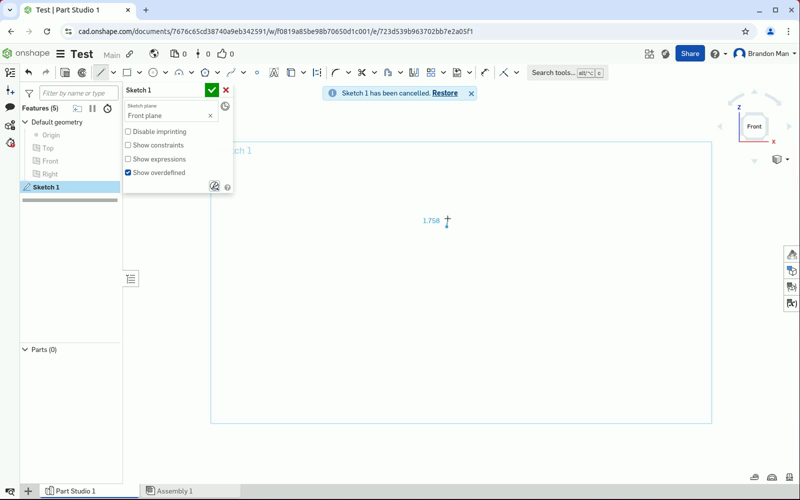
click(447, 218)
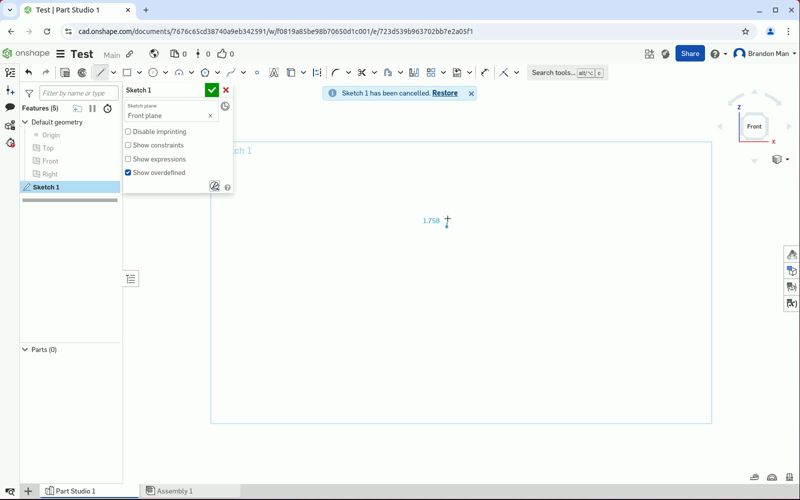
key_up(shift)
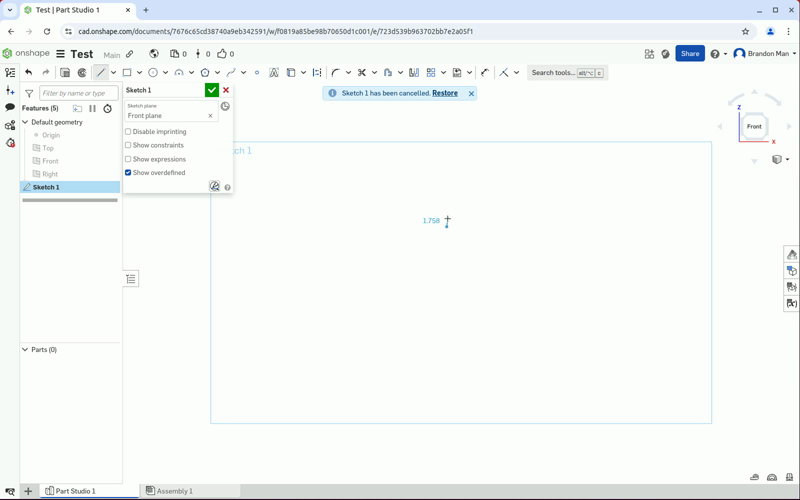
key(esc)
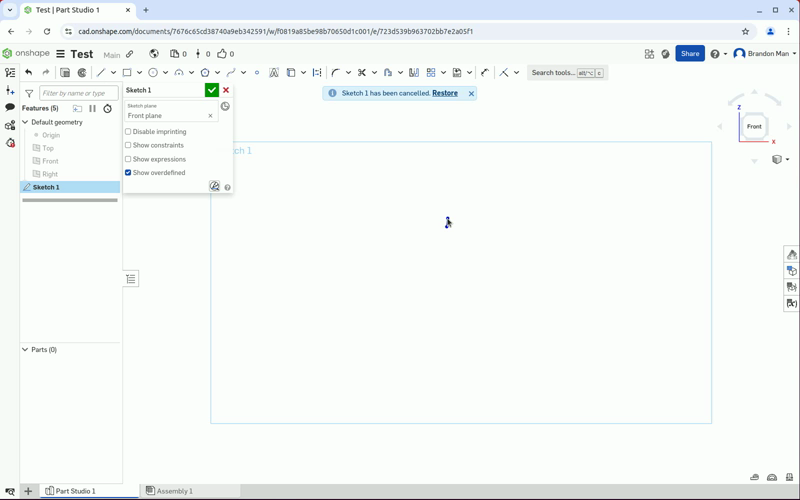
key(a)
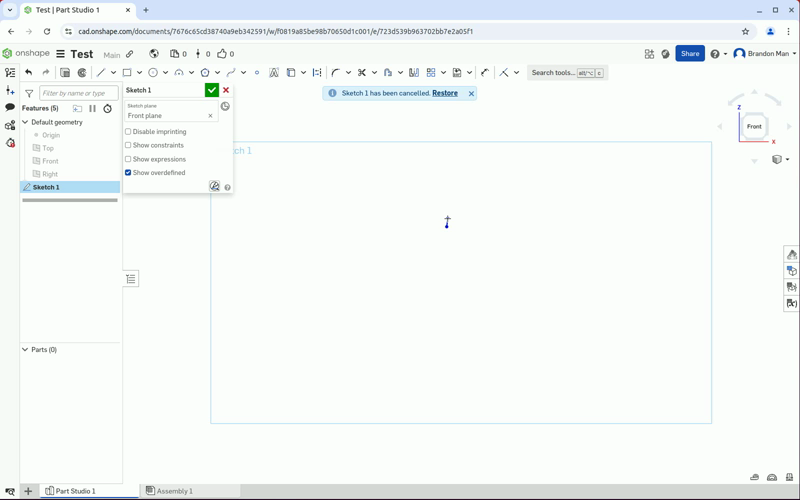
mouse_move(447, 218)
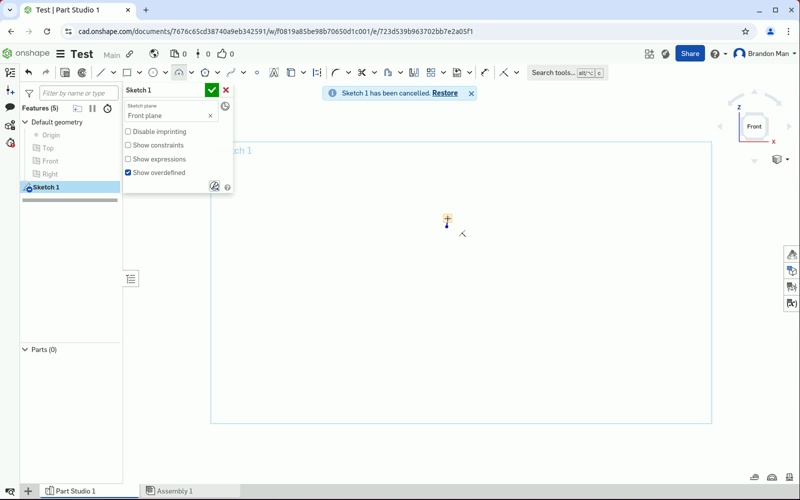
click(447, 218)
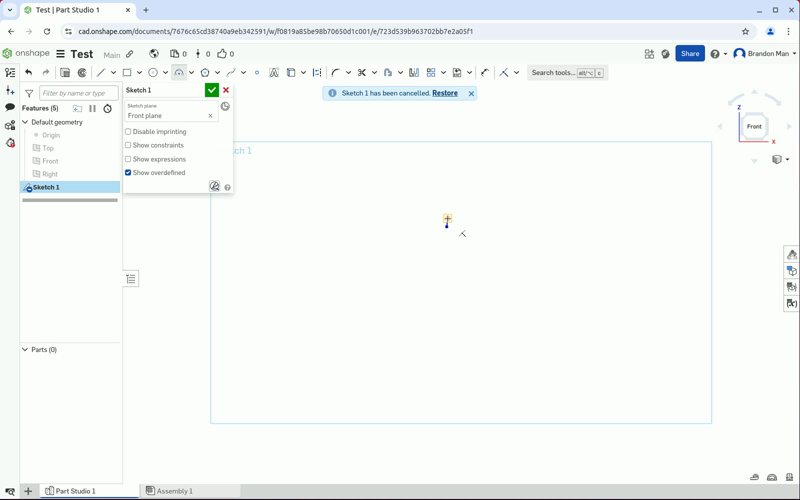
mouse_move(446, 226)
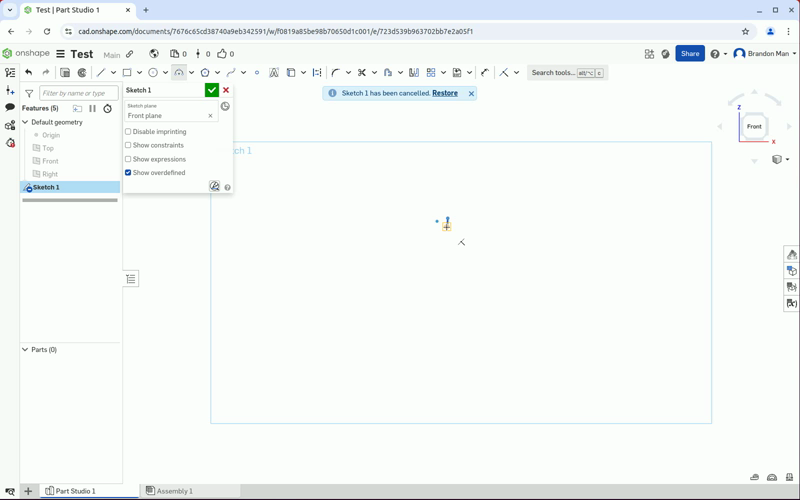
click(446, 226)
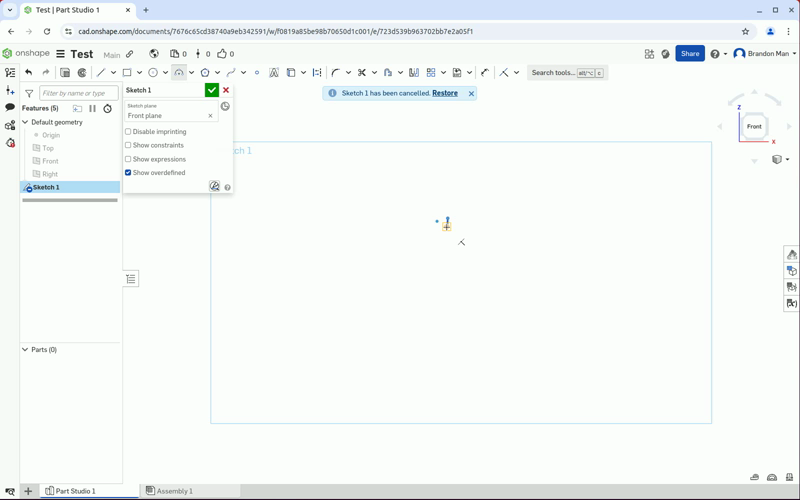
key_down(shift)
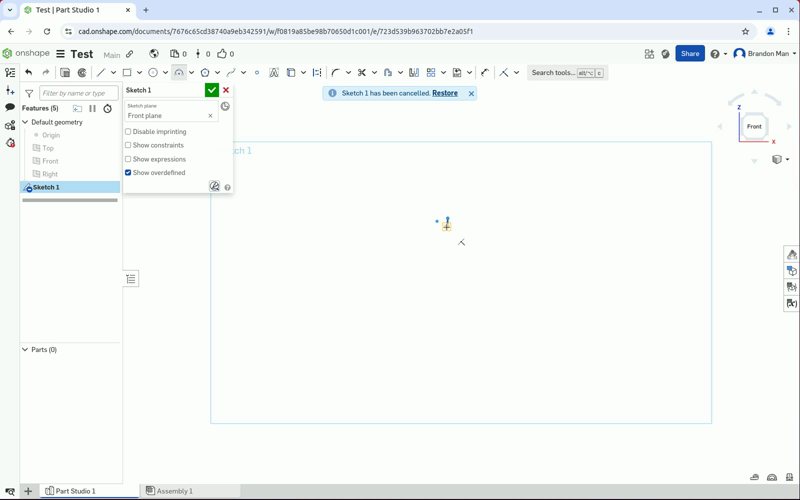
mouse_move(446, 222)
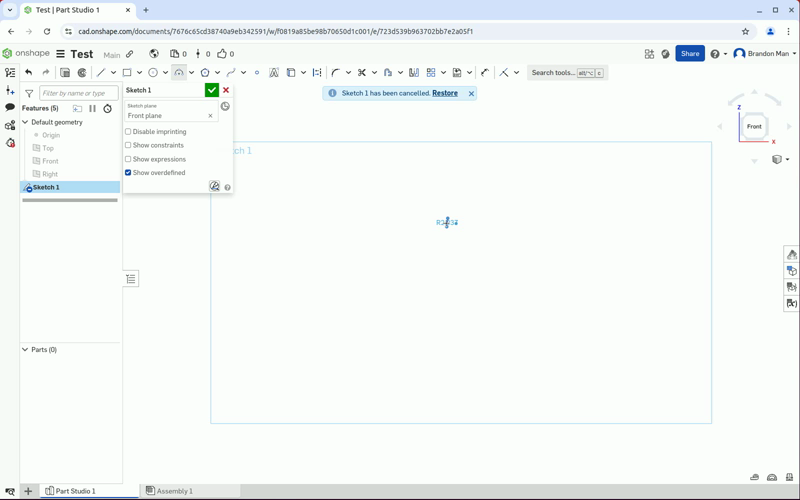
scroll(6)
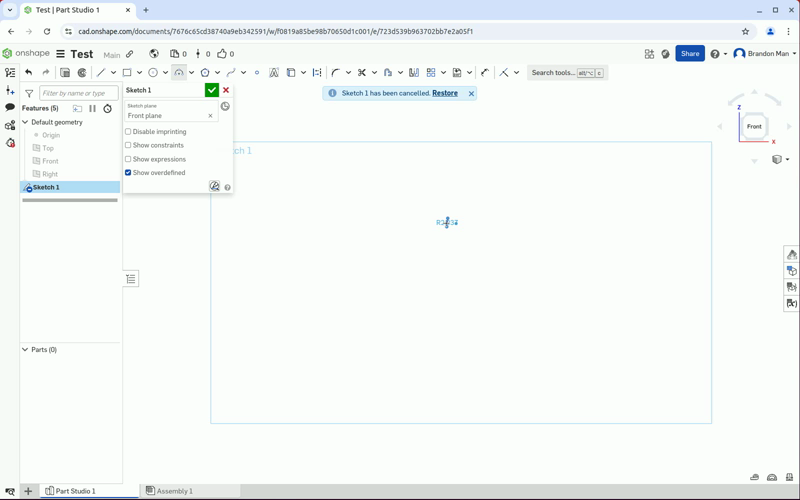
scroll(6)
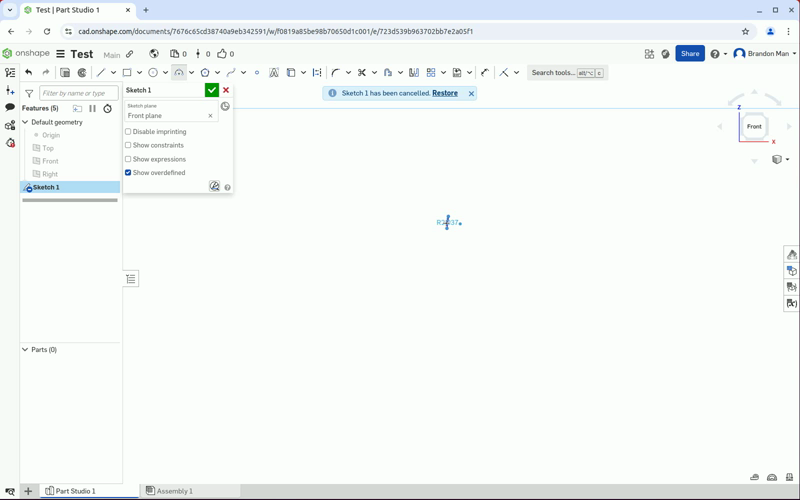
scroll(6)
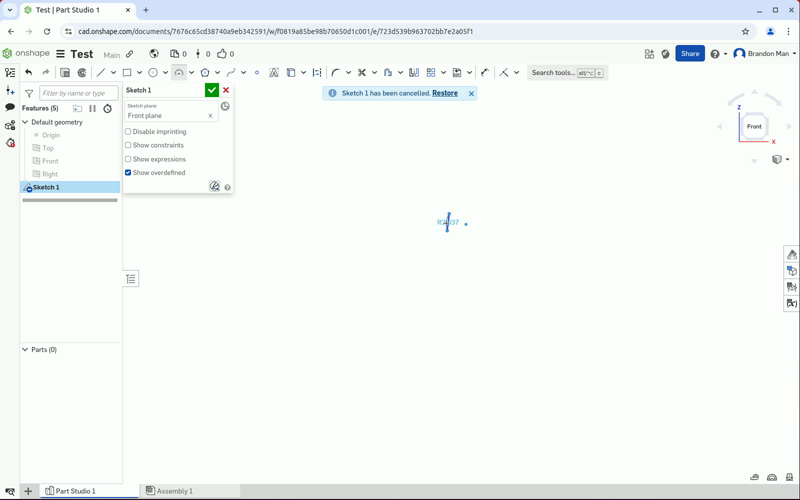
scroll(6)
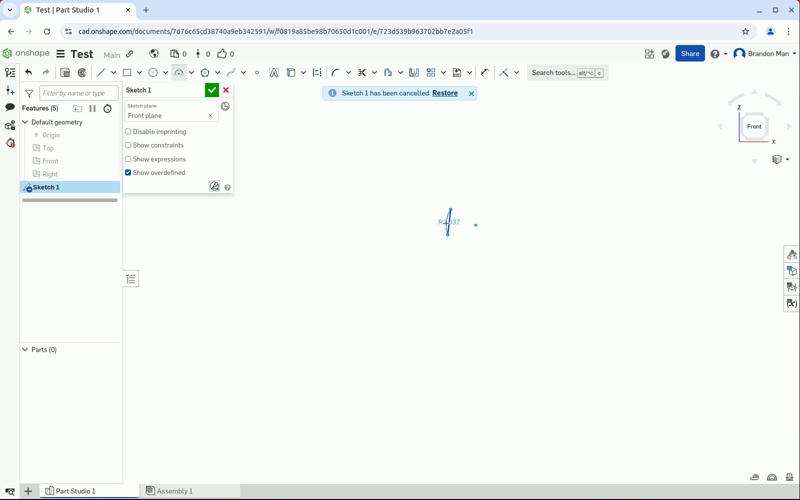
scroll(6)
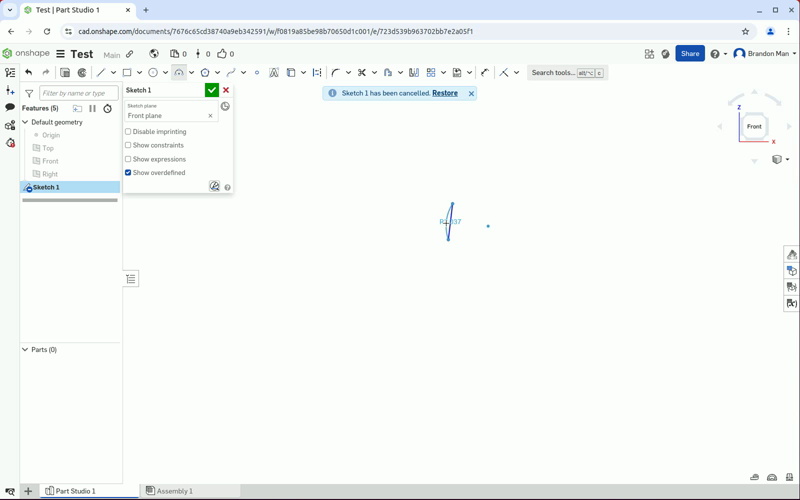
scroll(6)
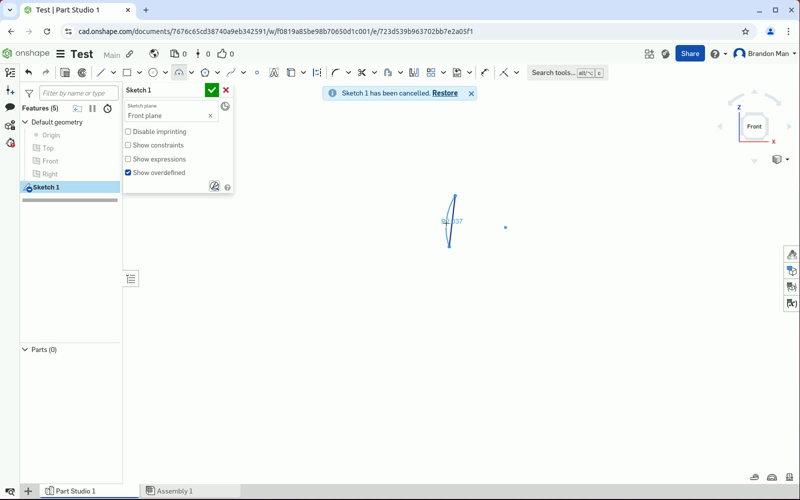
scroll(6)
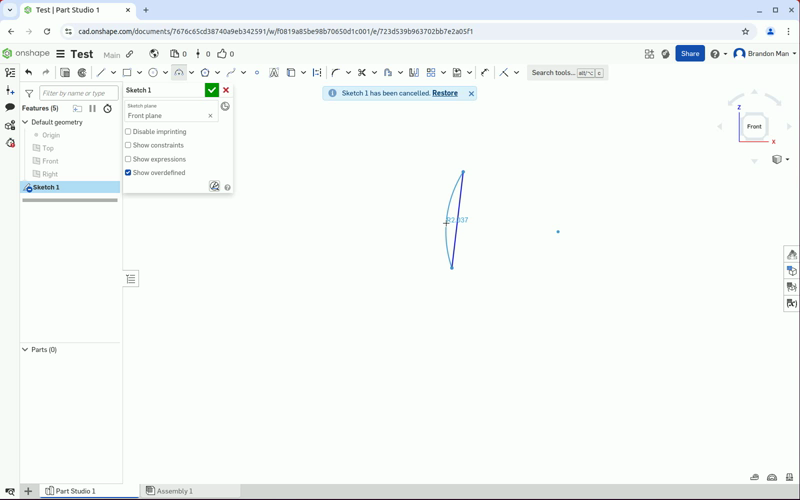
click(446, 222)
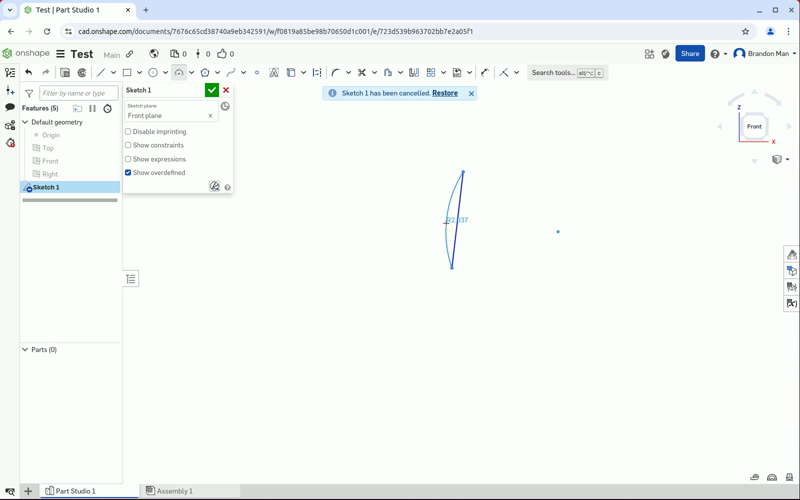
scroll(-6)
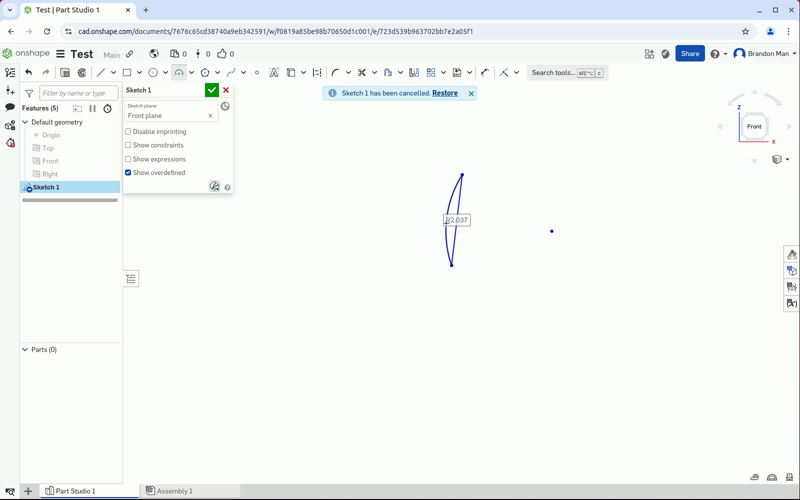
scroll(-6)
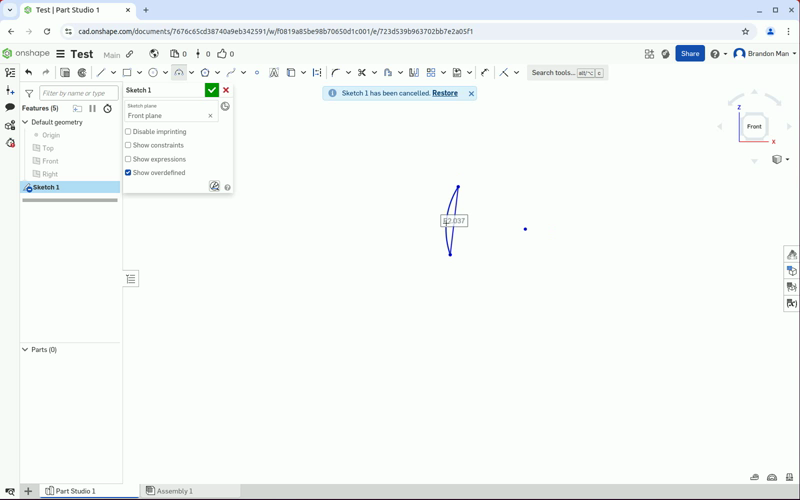
scroll(-6)
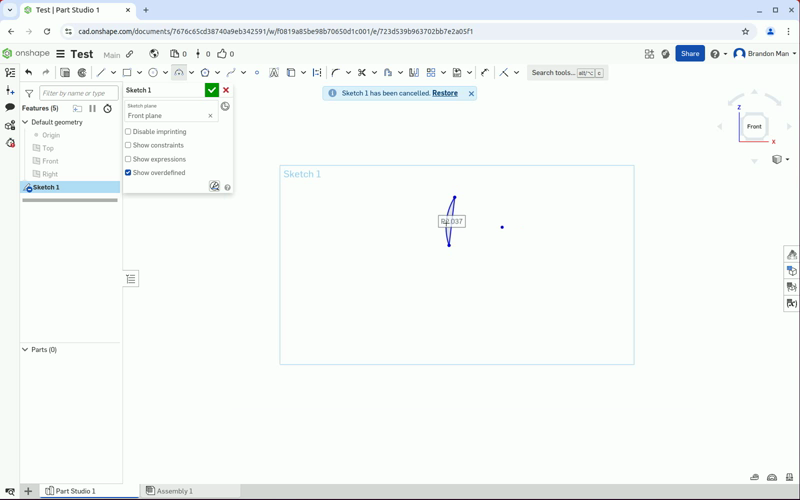
scroll(-6)
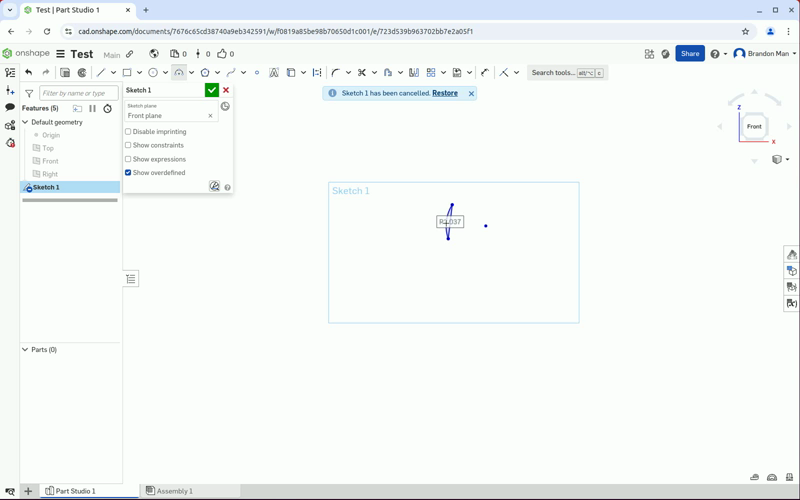
scroll(-6)
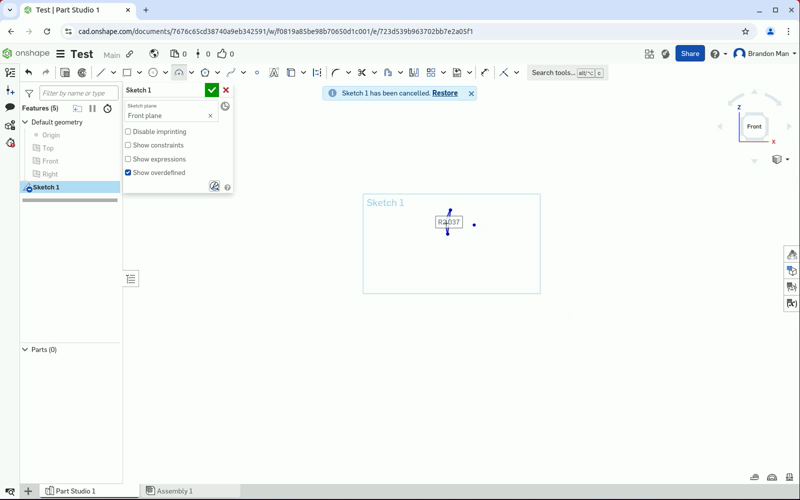
scroll(-6)
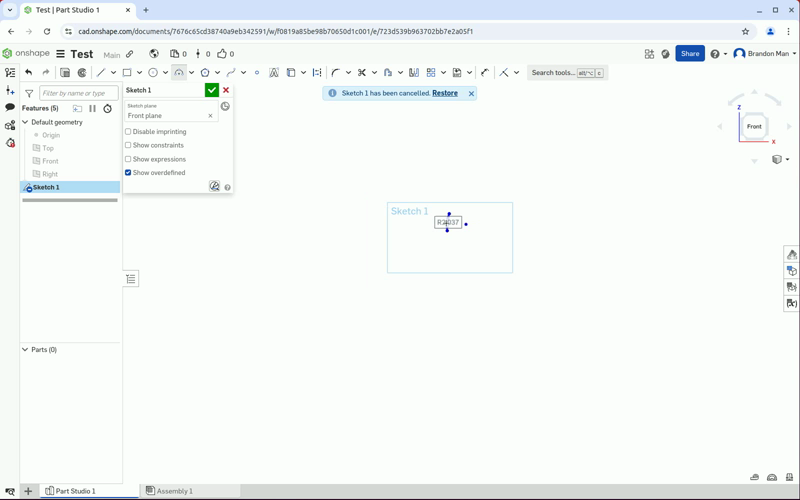
scroll(-6)
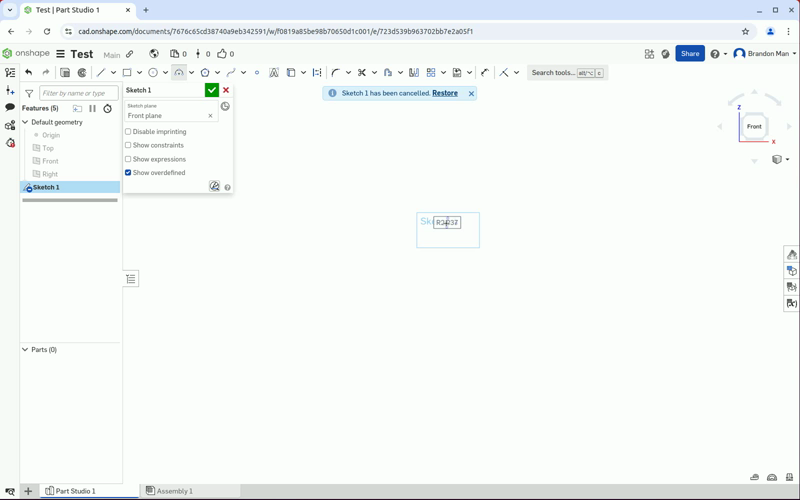
key_up(shift)
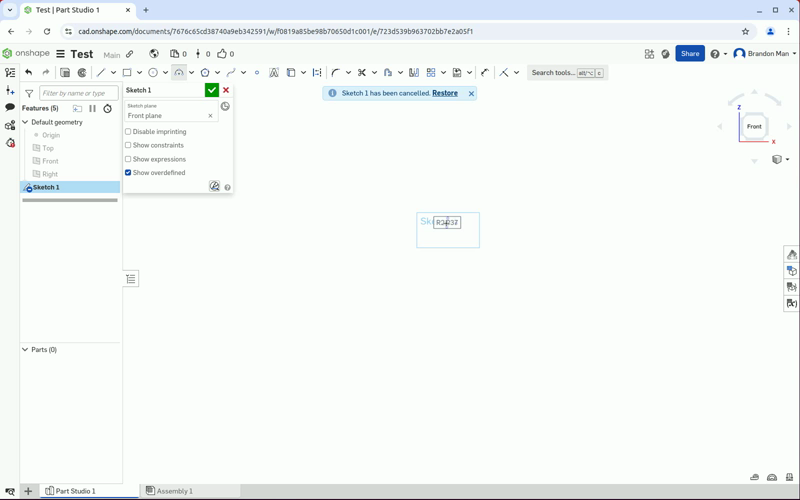
key(esc)
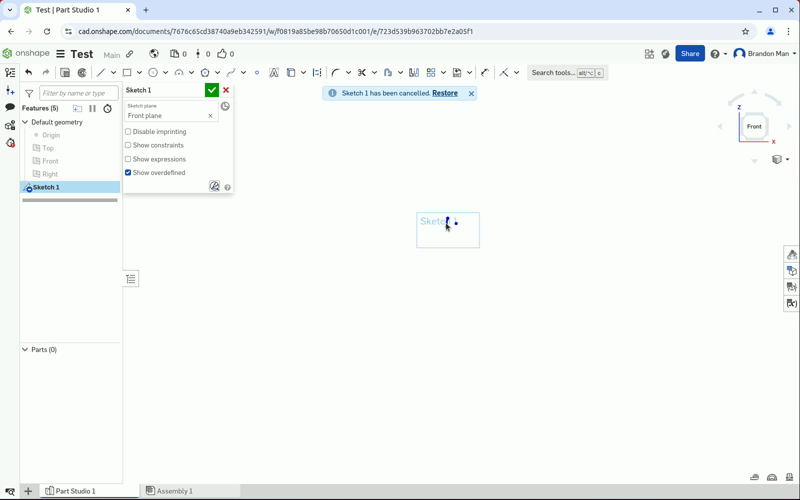
mouse_move(446, 221)
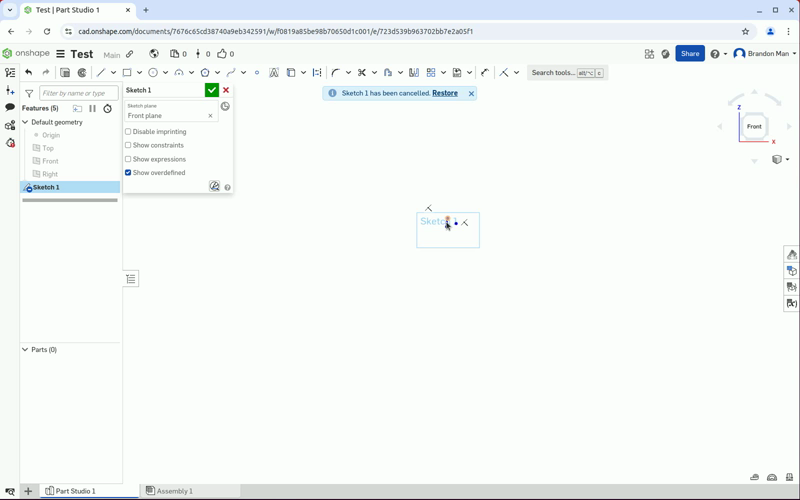
scroll(6)
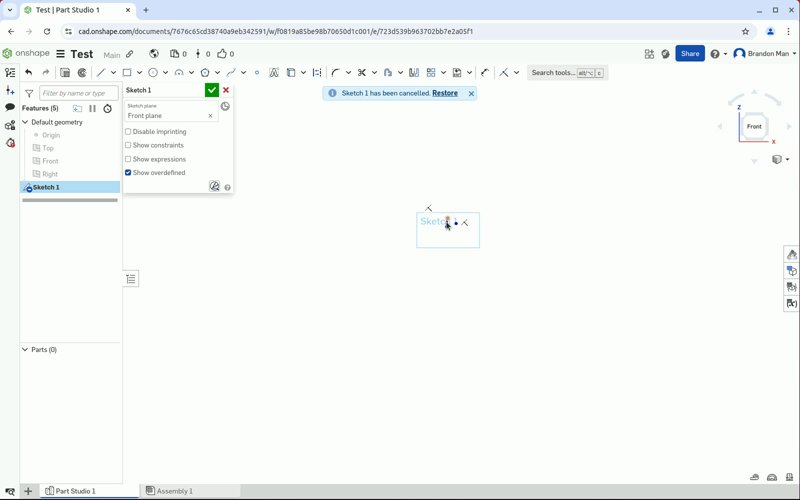
scroll(6)
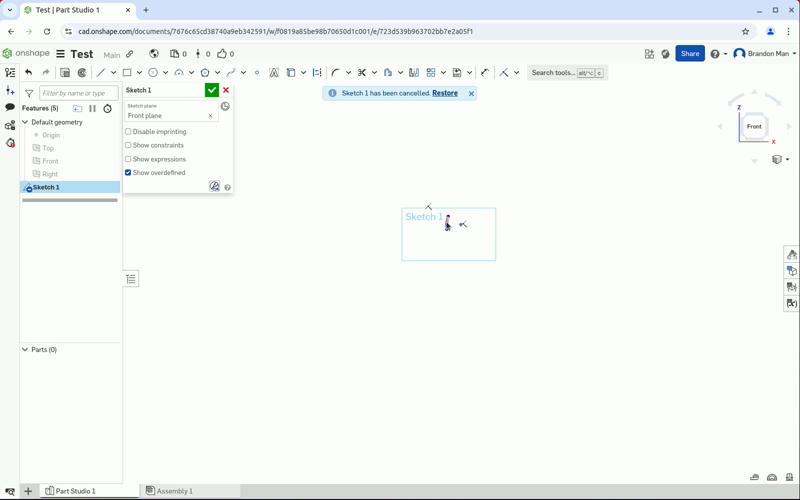
scroll(6)
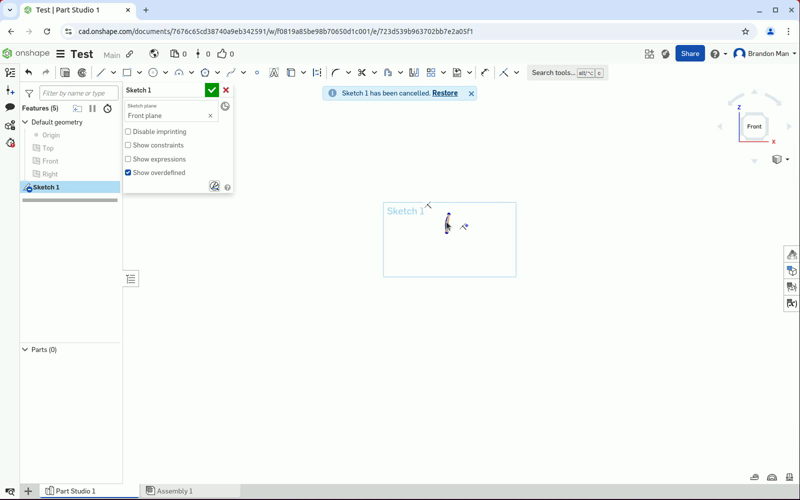
scroll(6)
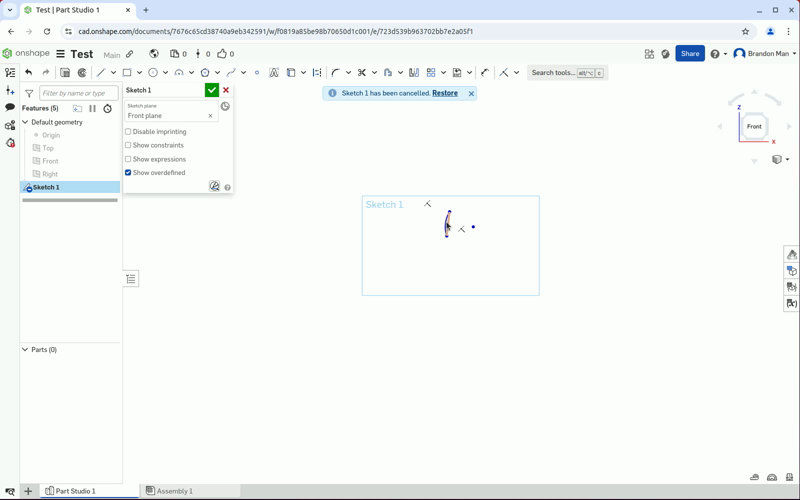
scroll(6)
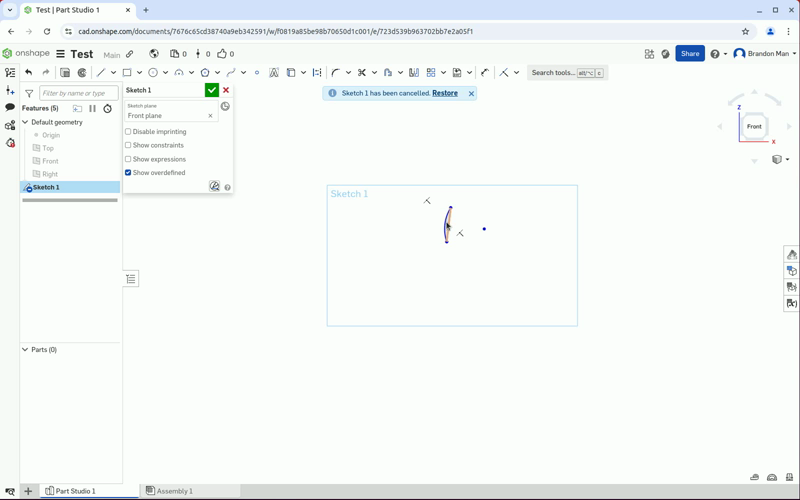
scroll(6)
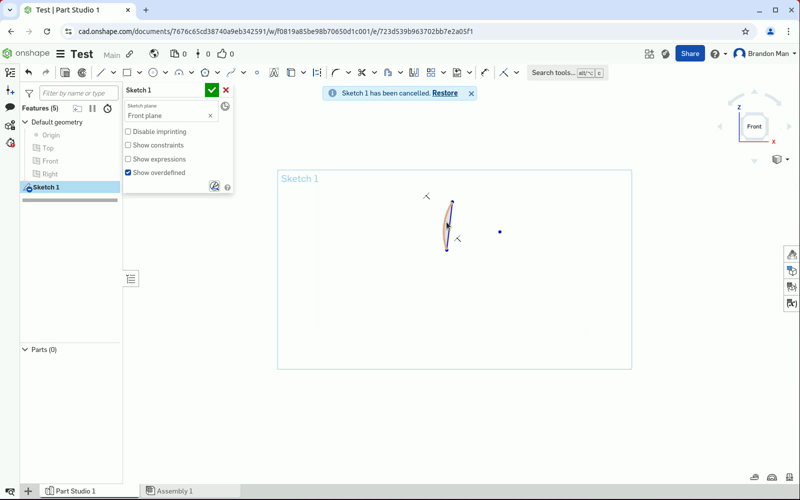
scroll(6)
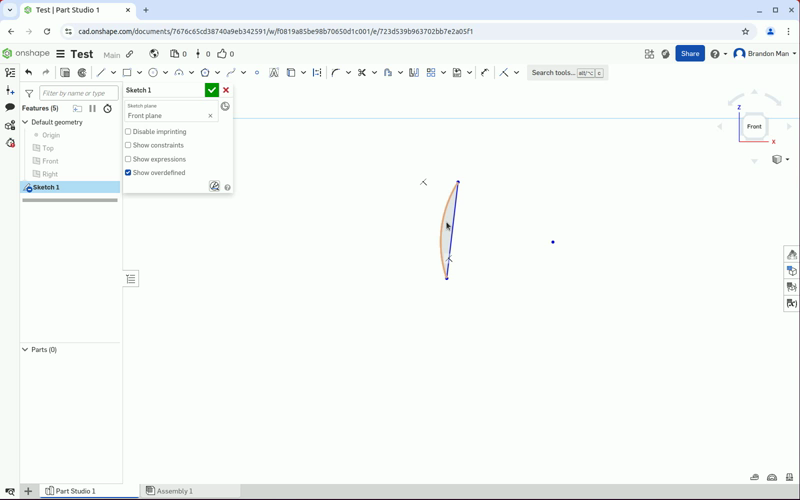
click(446, 221)
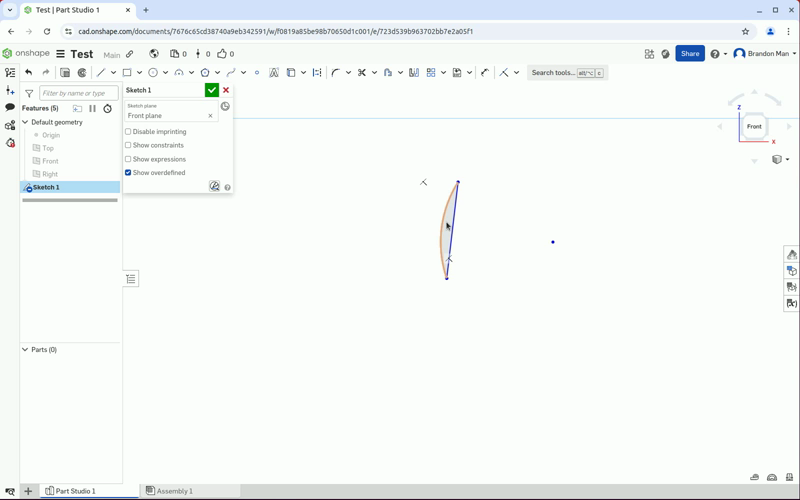
scroll(-6)
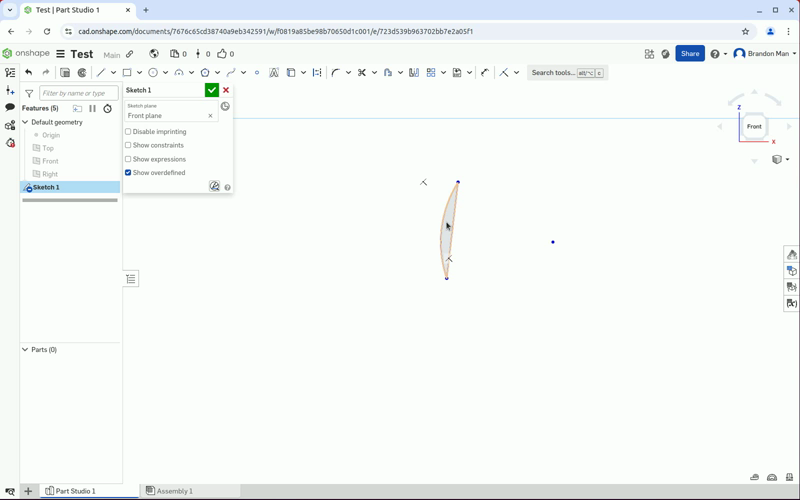
scroll(-6)
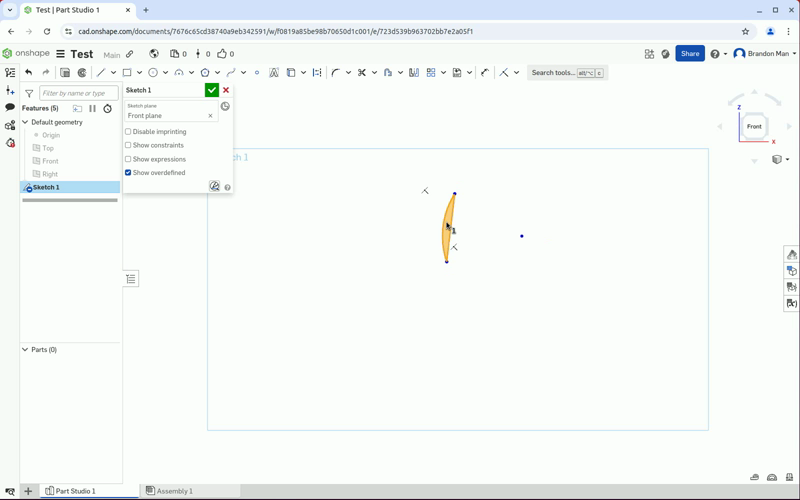
scroll(-6)
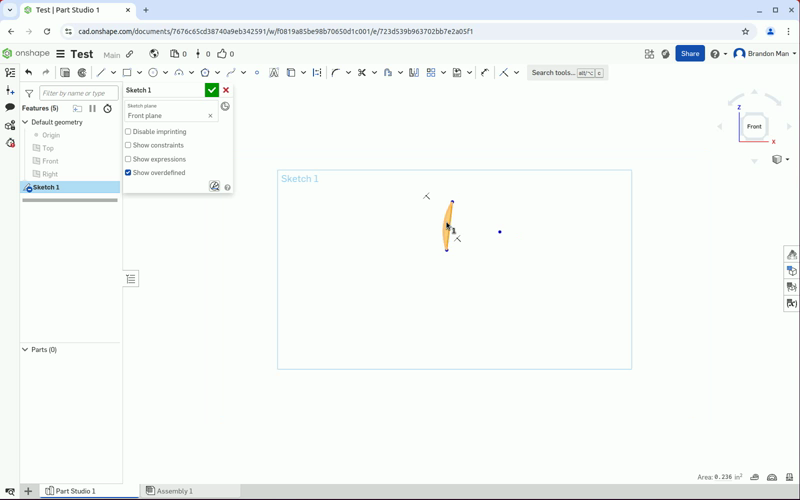
scroll(-6)
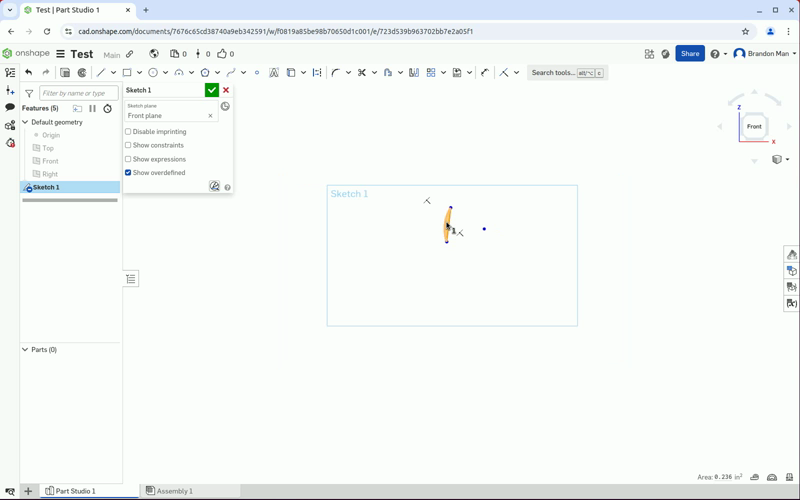
scroll(-6)
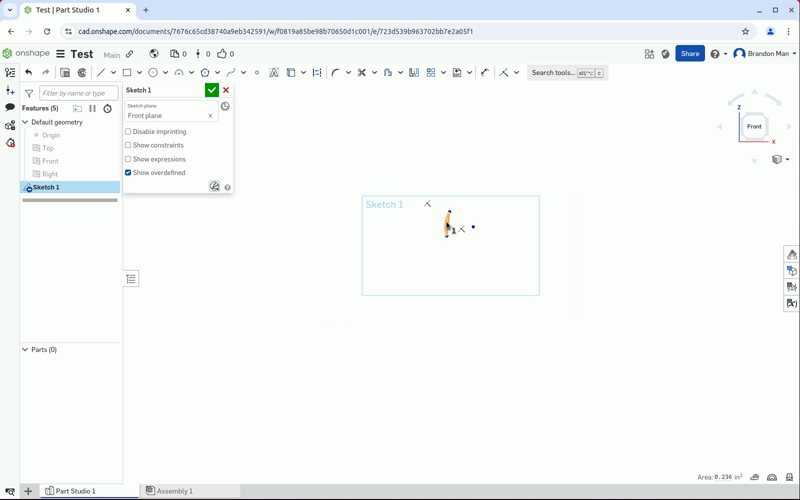
scroll(-6)
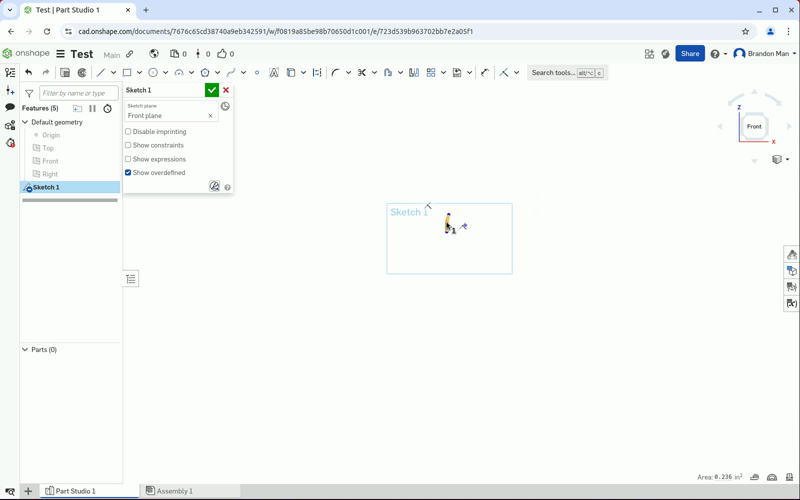
scroll(-6)
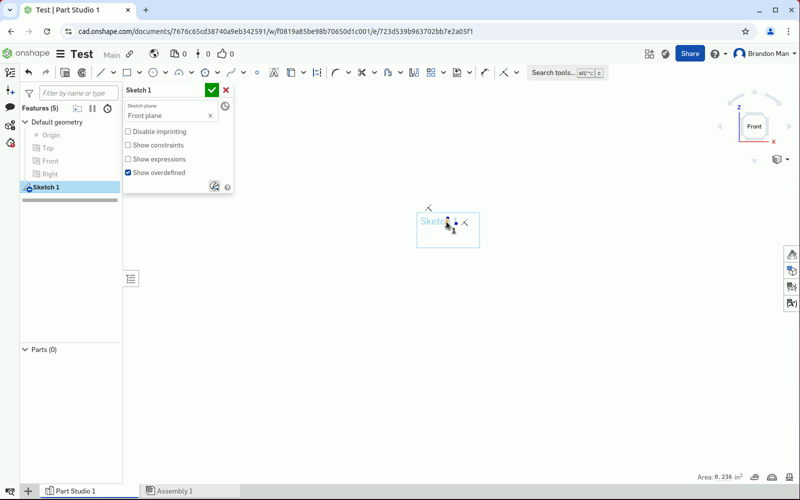
mouse_move(73, 352)
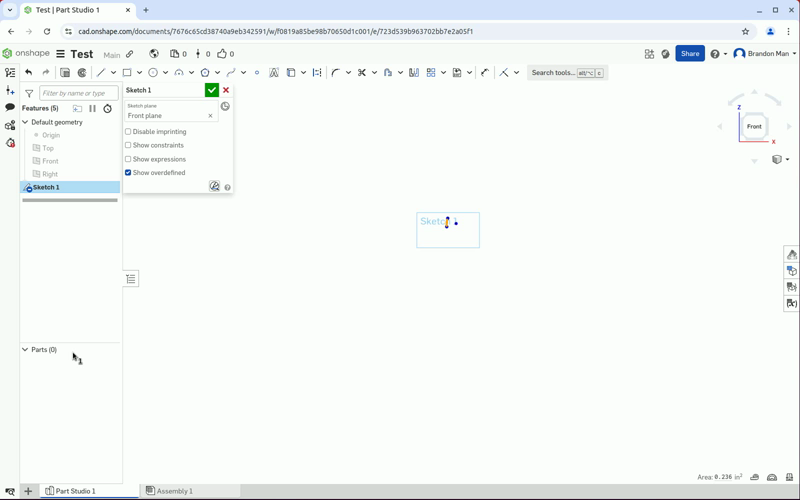
key(shift+y)
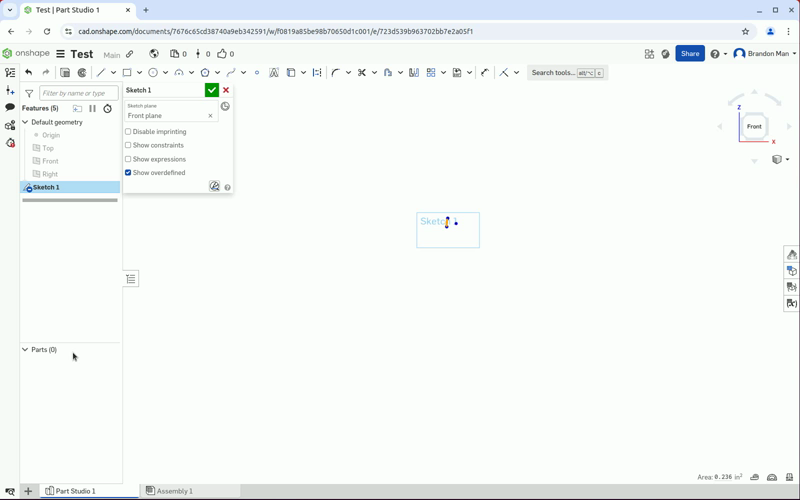
key(shift+e)
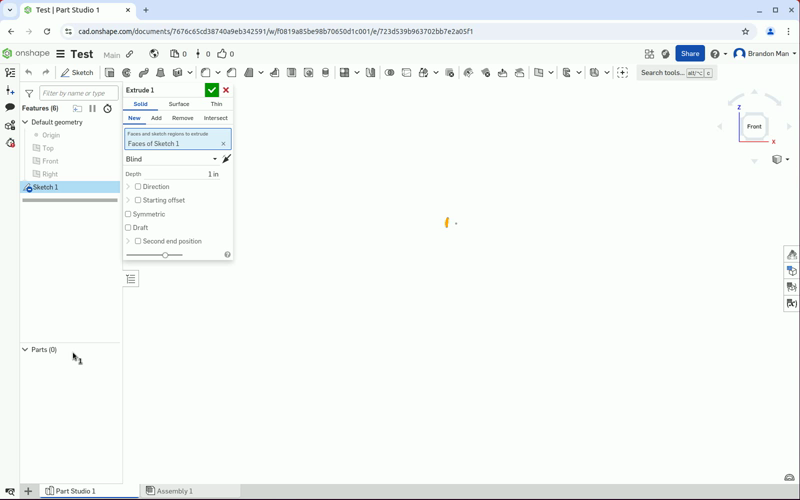
mouse_move(143, 106)
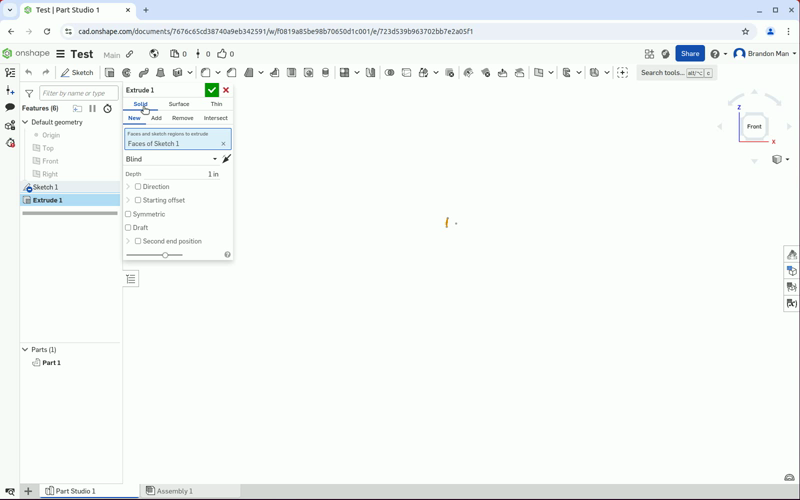
click(143, 106)
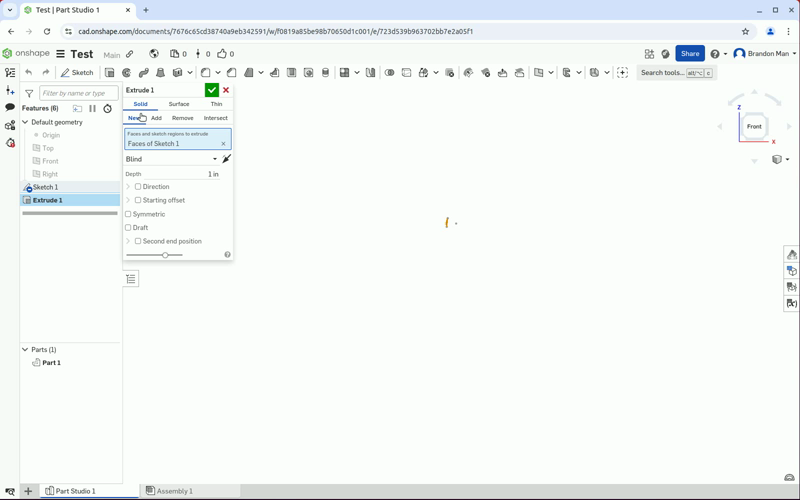
mouse_move(137, 120)
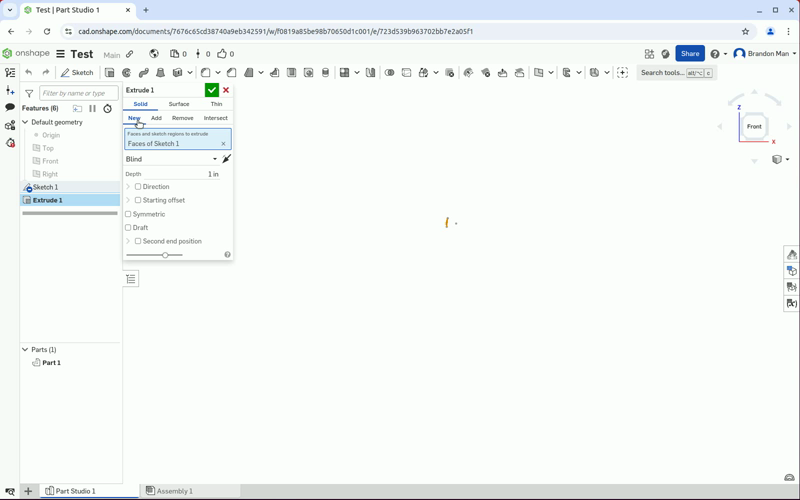
click(137, 120)
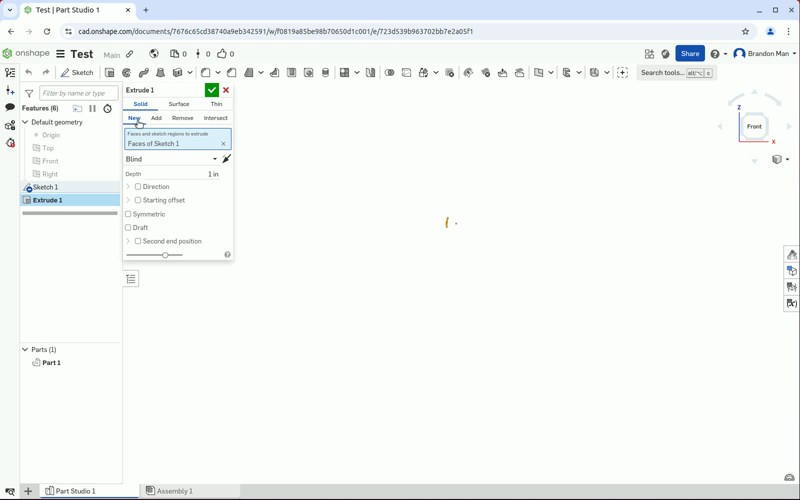
key(tab, 4)
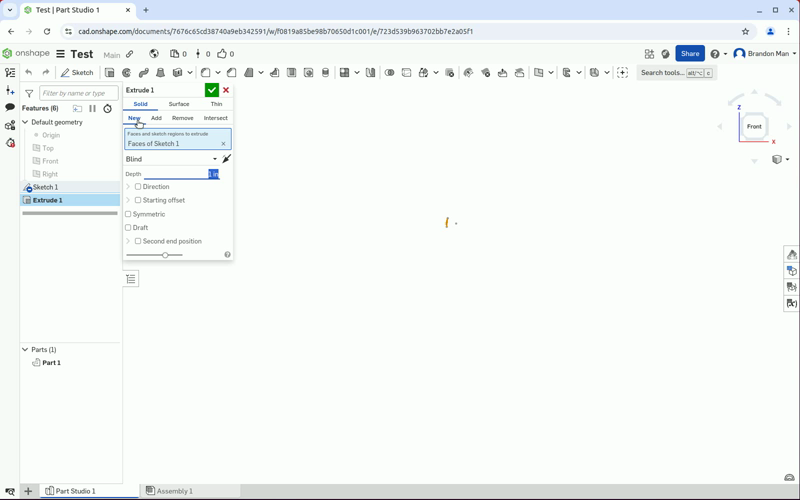
text(0.481)
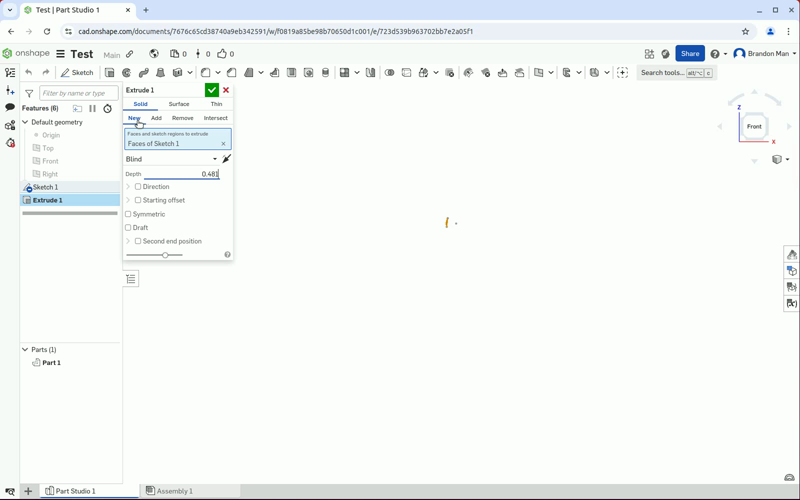
key(enter)
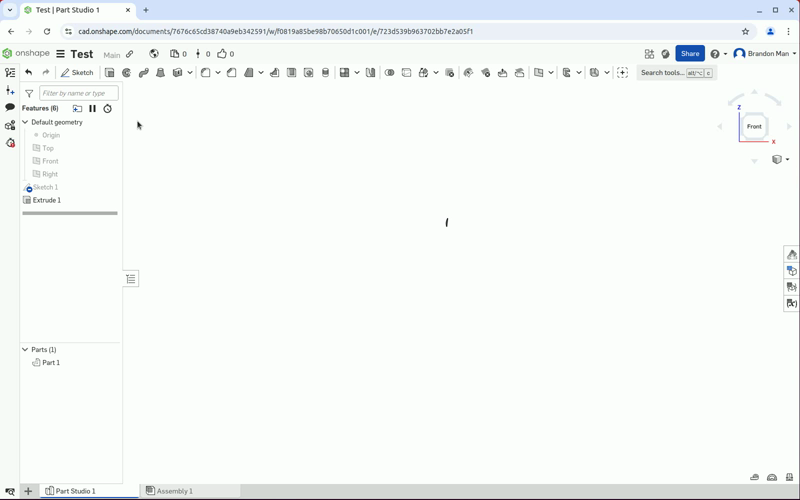
key(shift+h)
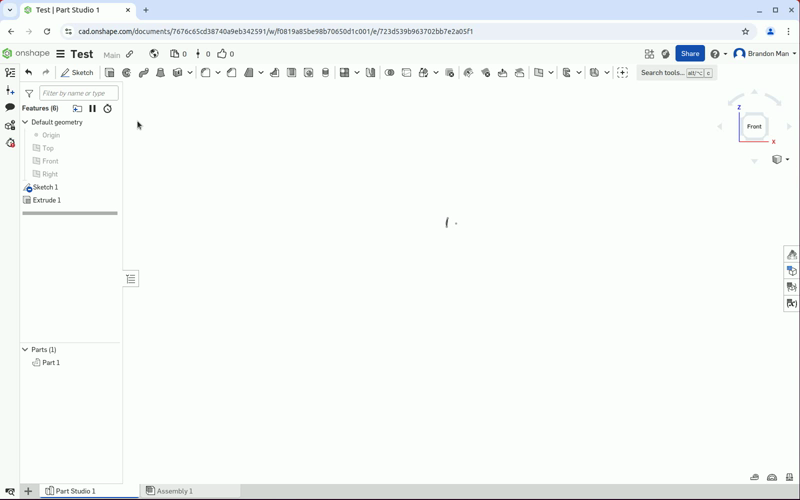
key(shift+h)
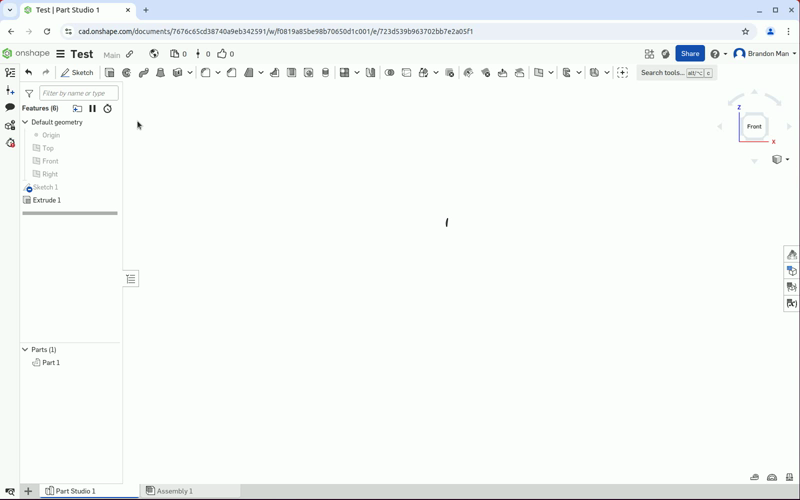
mouse_move(73, 189)
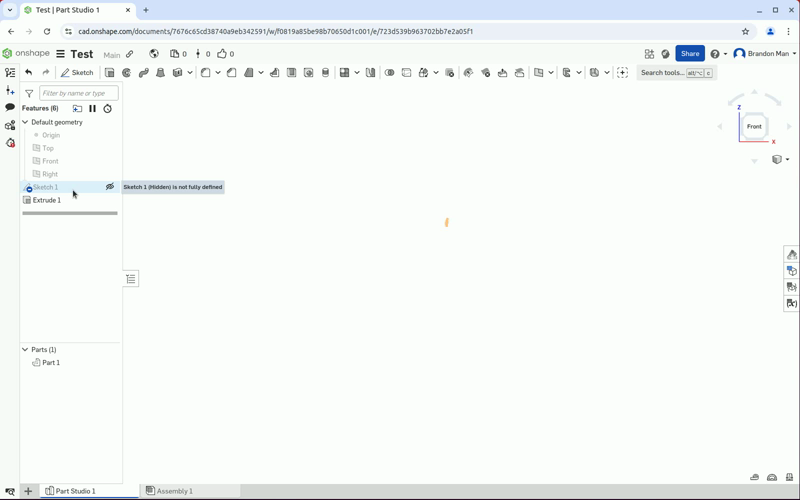
click(73, 189)
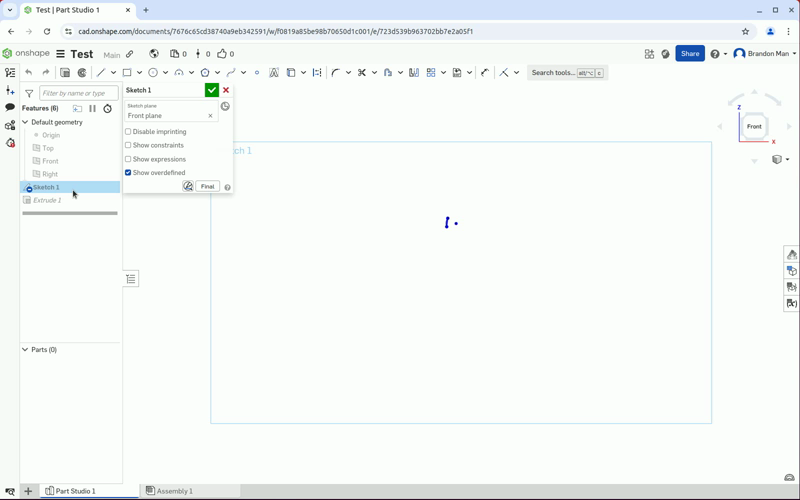
mouse_move(229, 92)
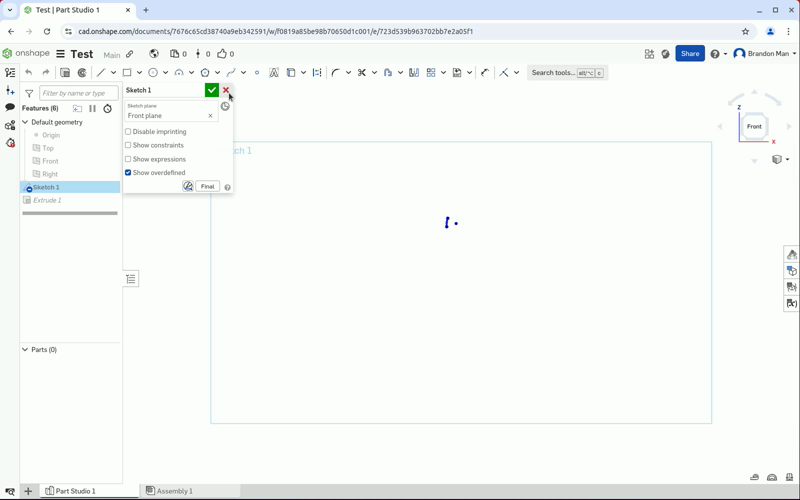
click(229, 92)
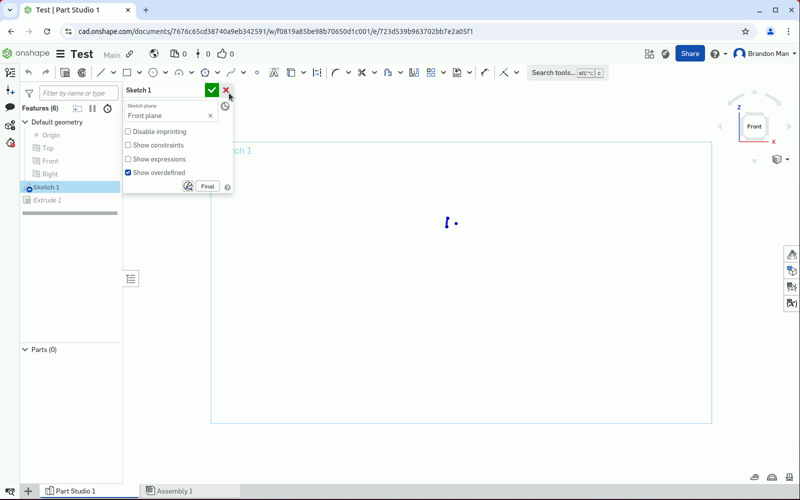
key(shift+s)
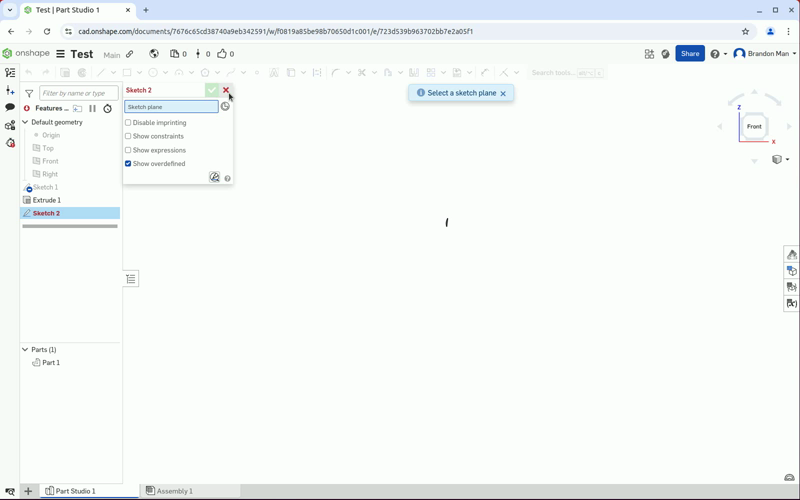
mouse_move(73, 163)
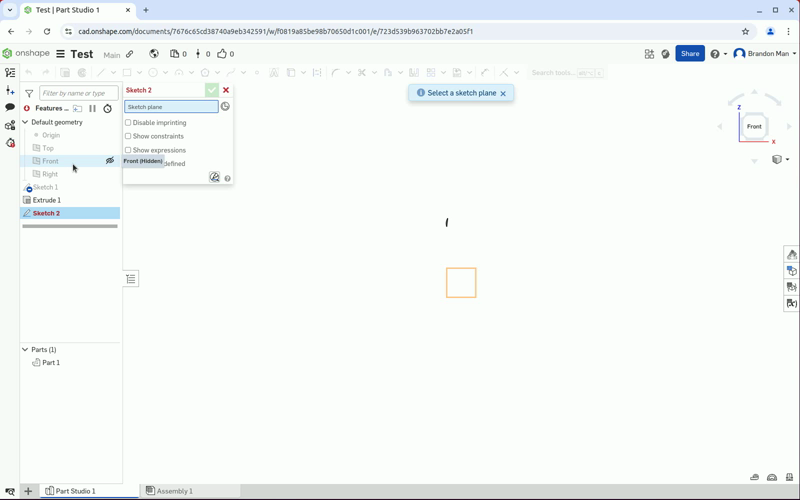
click(73, 163)
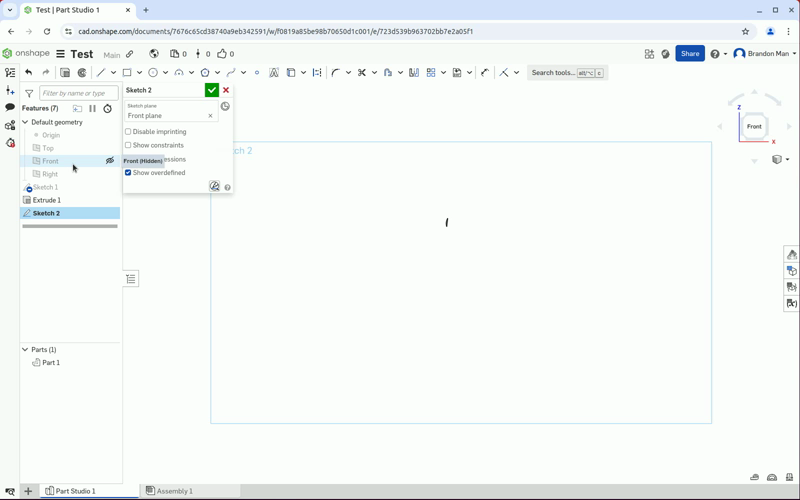
mouse_move(73, 352)
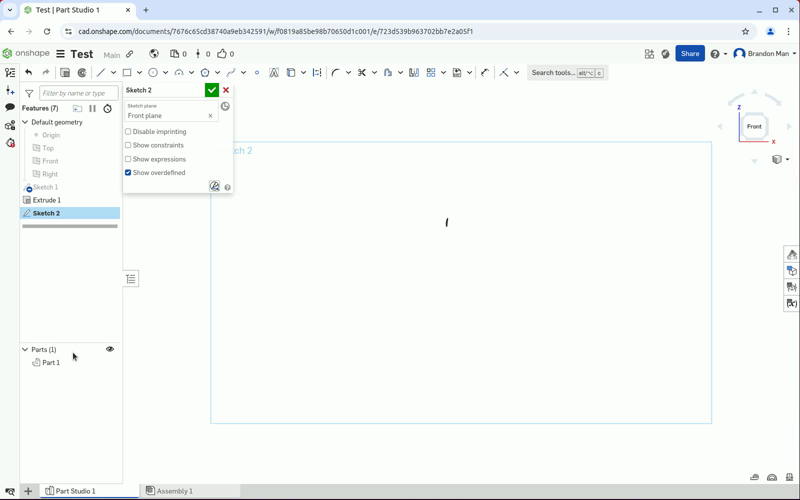
key(y)
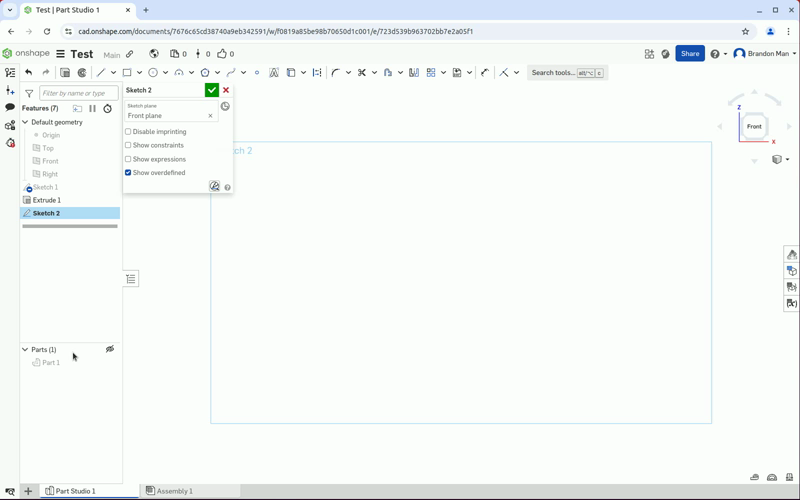
key(c)
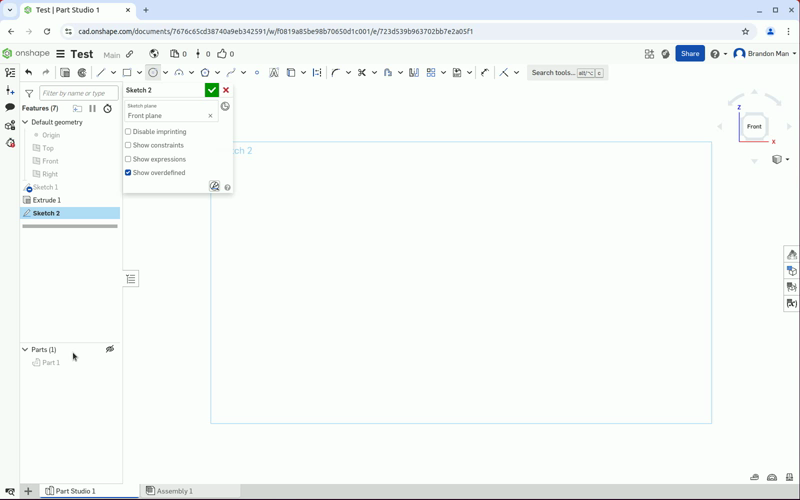
key_down(shift)
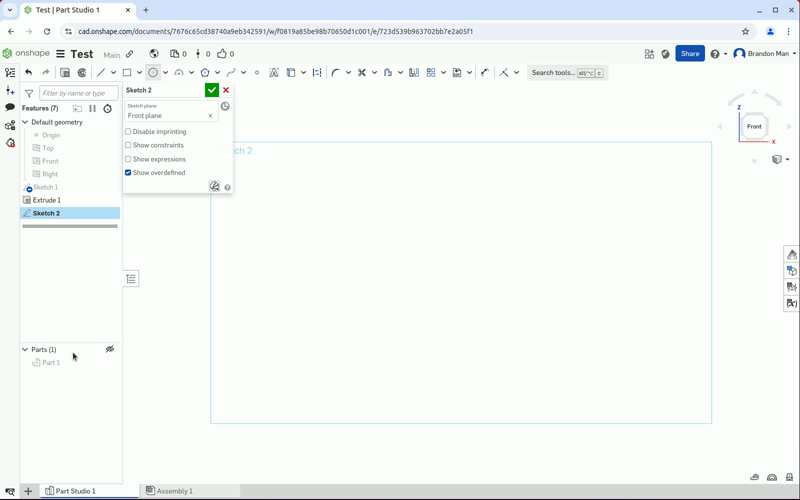
mouse_move(461, 282)
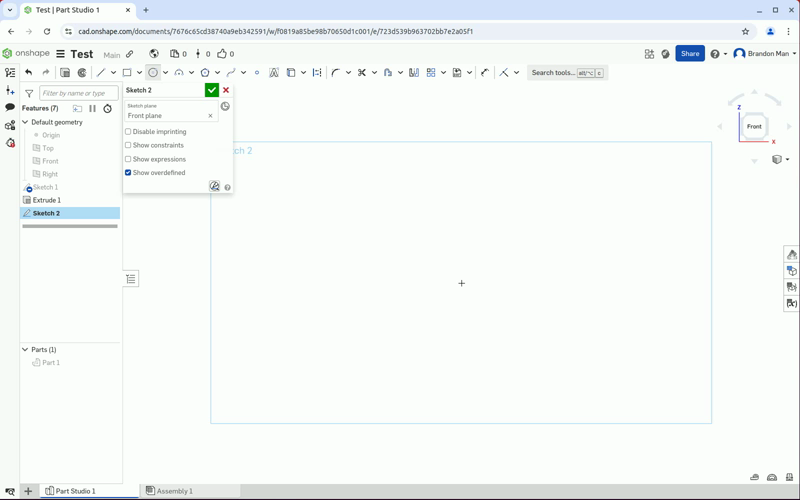
click(461, 282)
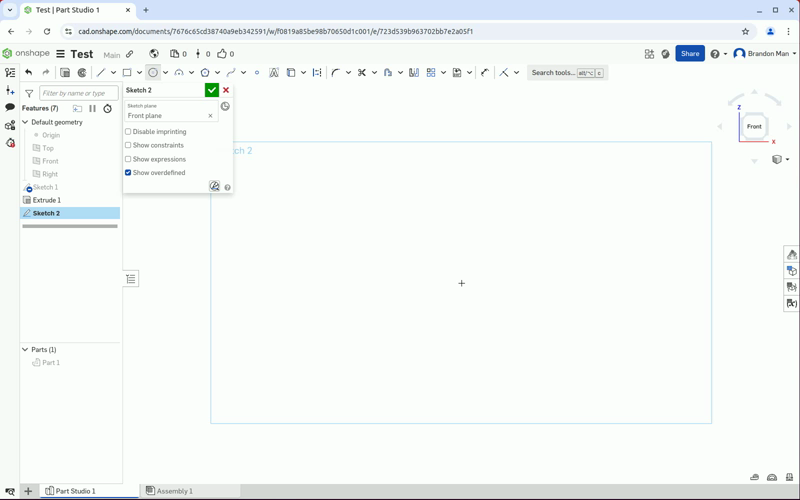
key_up(shift)
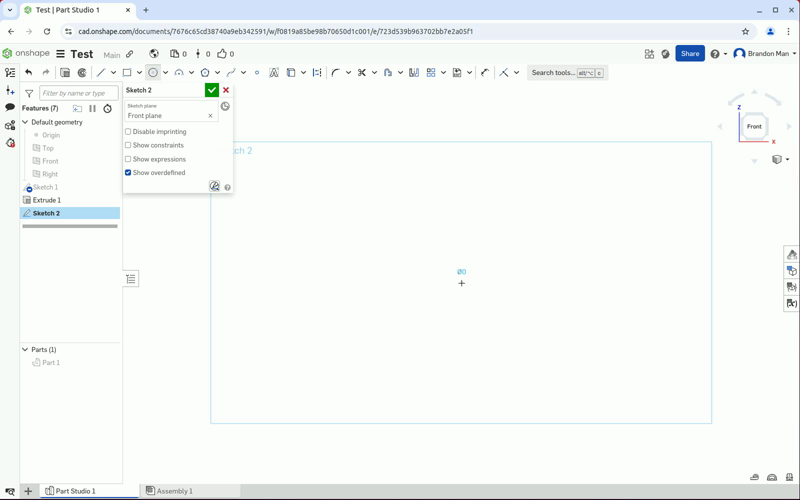
mouse_move(471, 282)
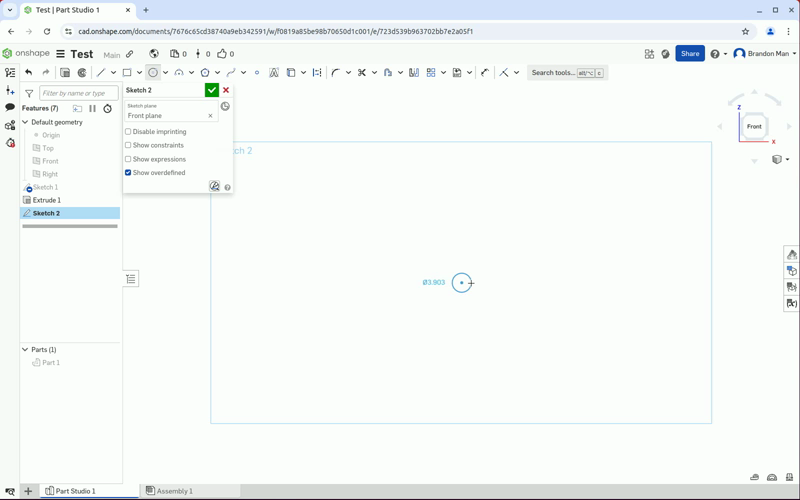
click(471, 282)
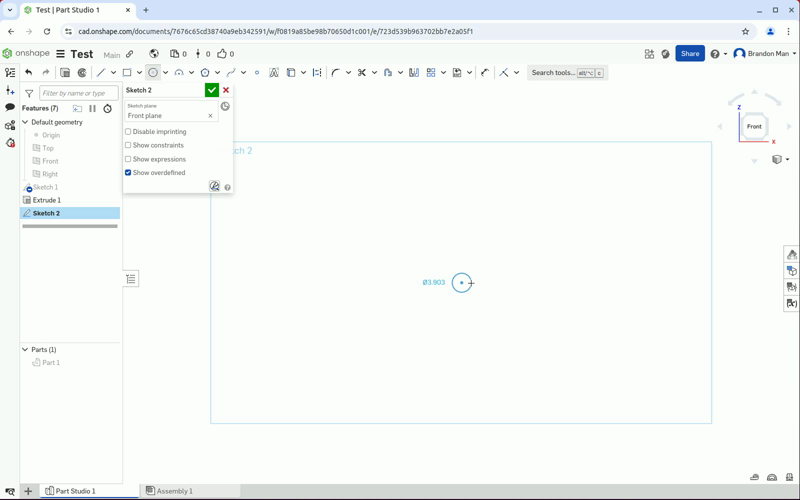
key(esc)
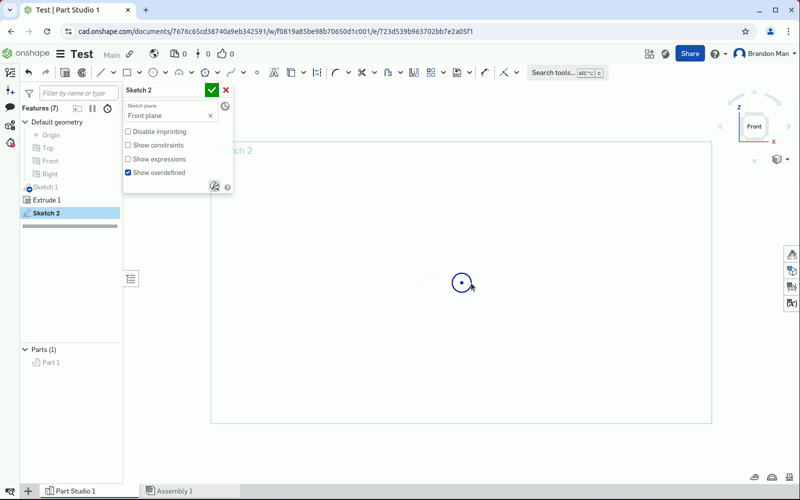
key(c)
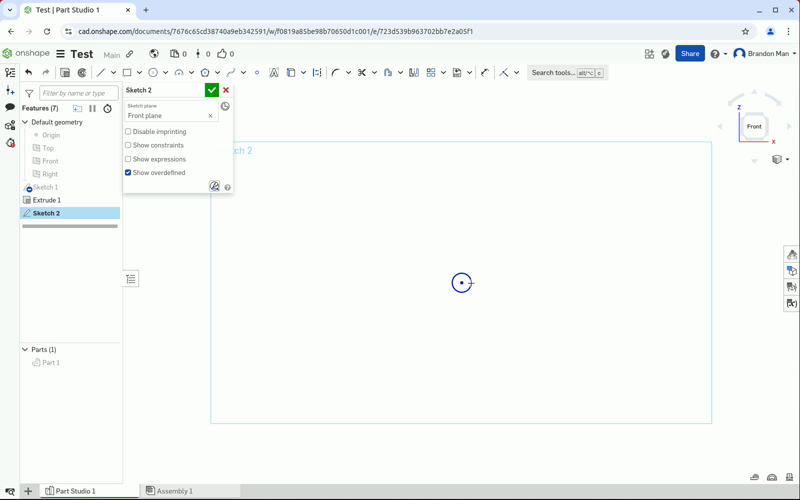
key_down(shift)
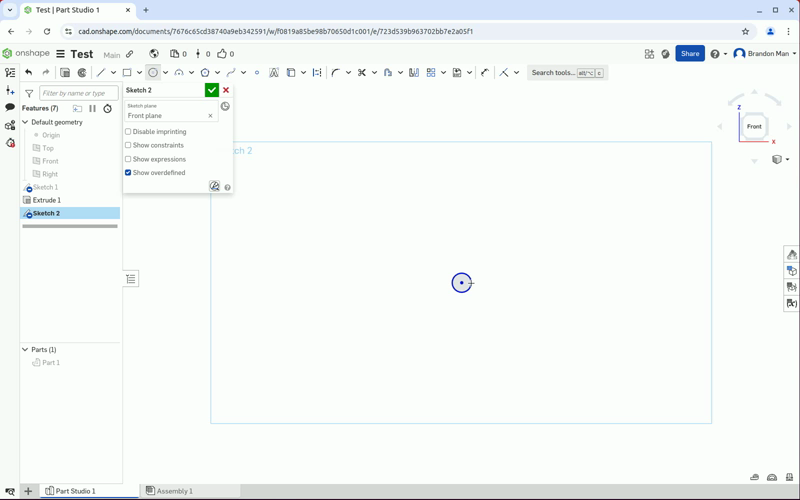
mouse_move(461, 282)
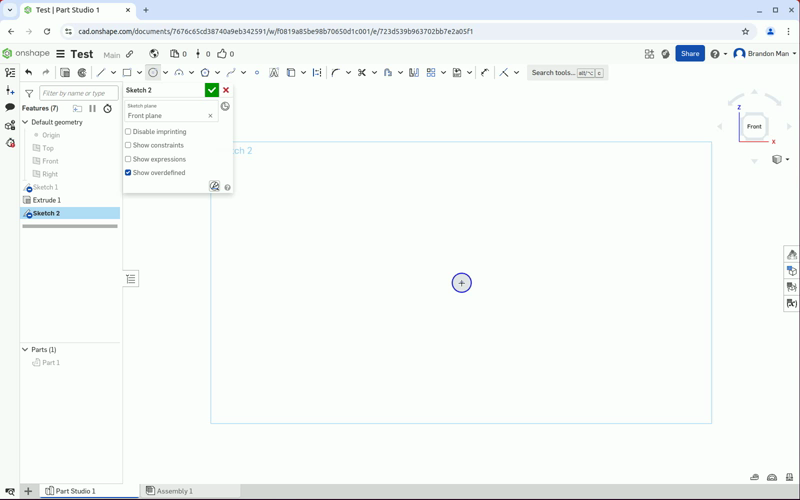
click(461, 282)
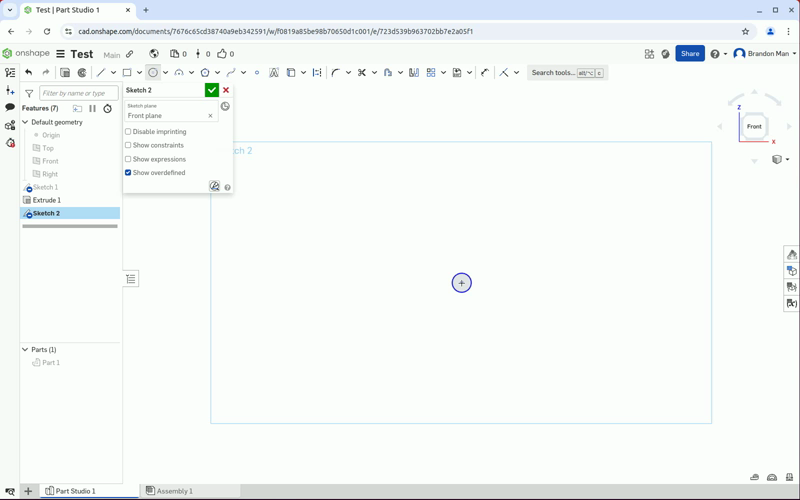
key_up(shift)
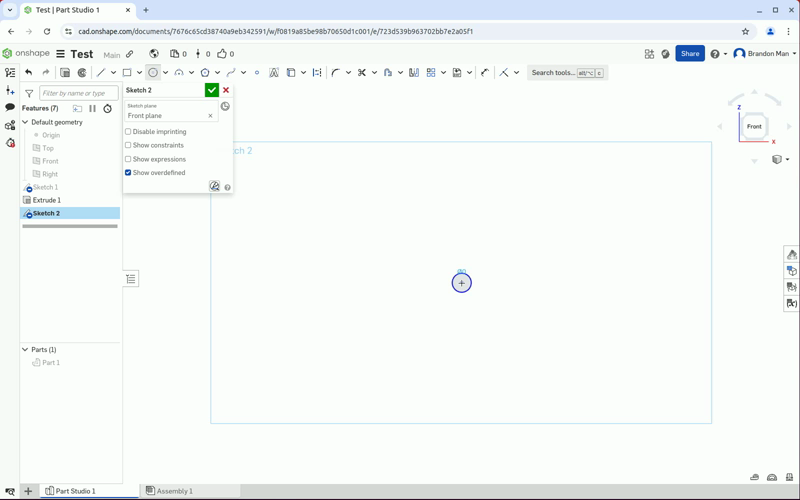
mouse_move(464, 282)
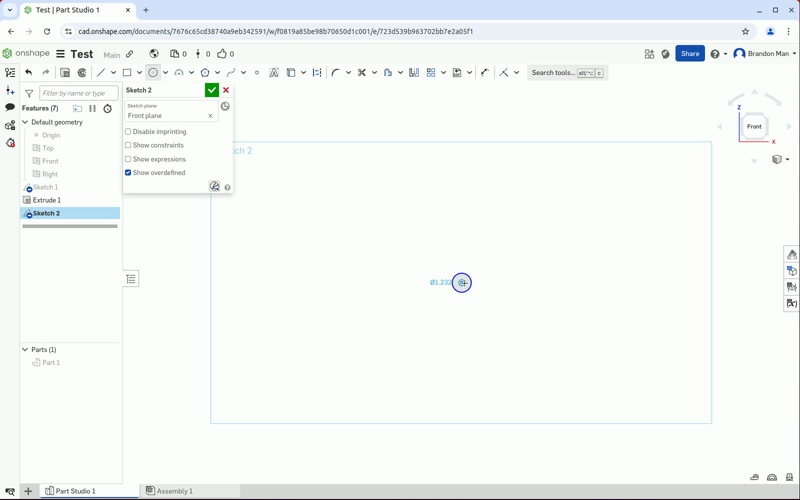
scroll(6)
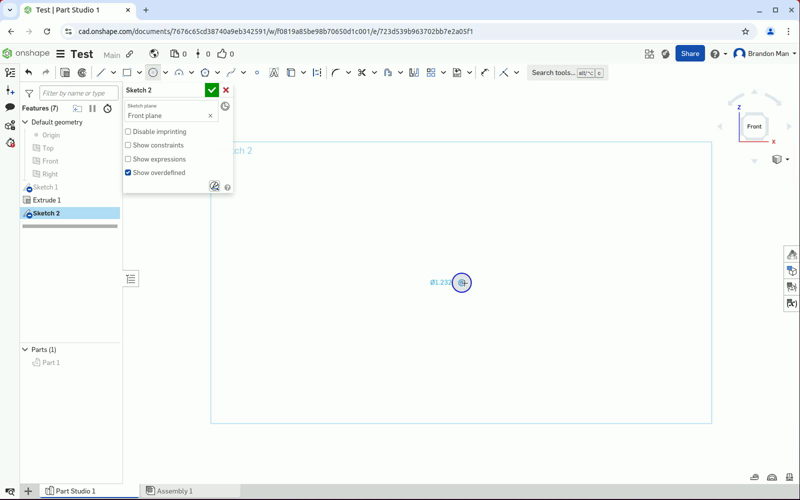
scroll(6)
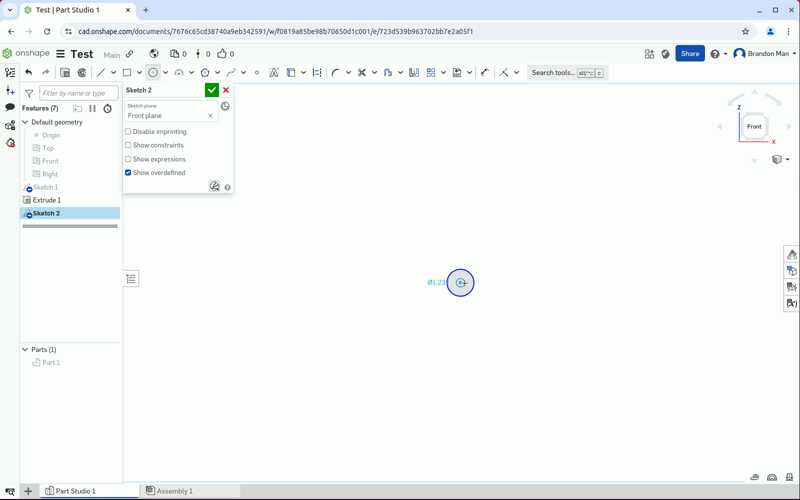
scroll(6)
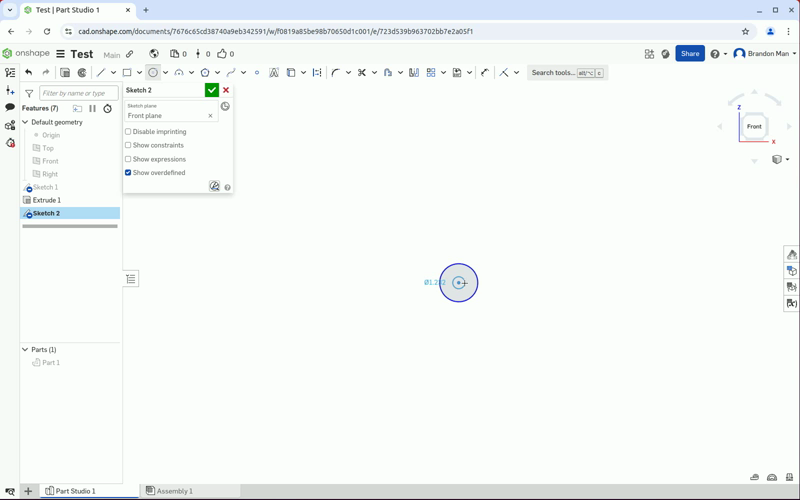
scroll(6)
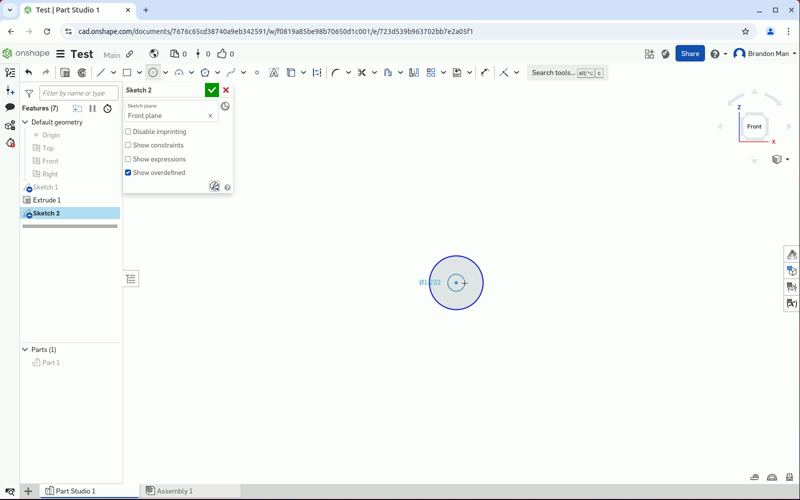
scroll(6)
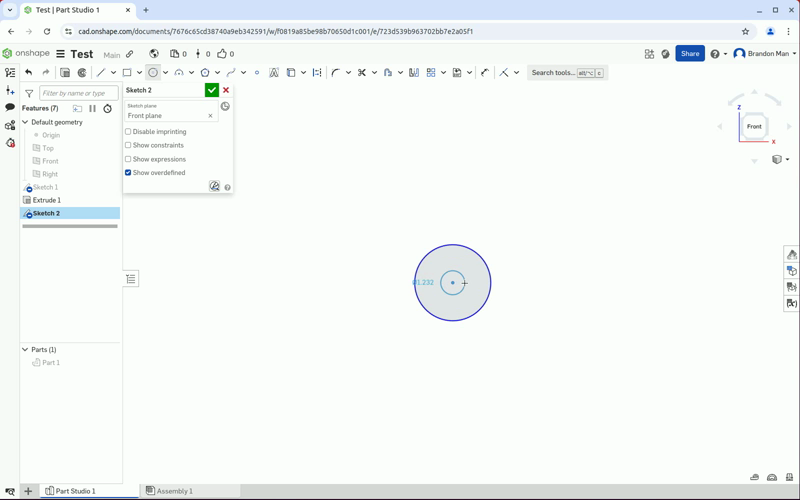
scroll(6)
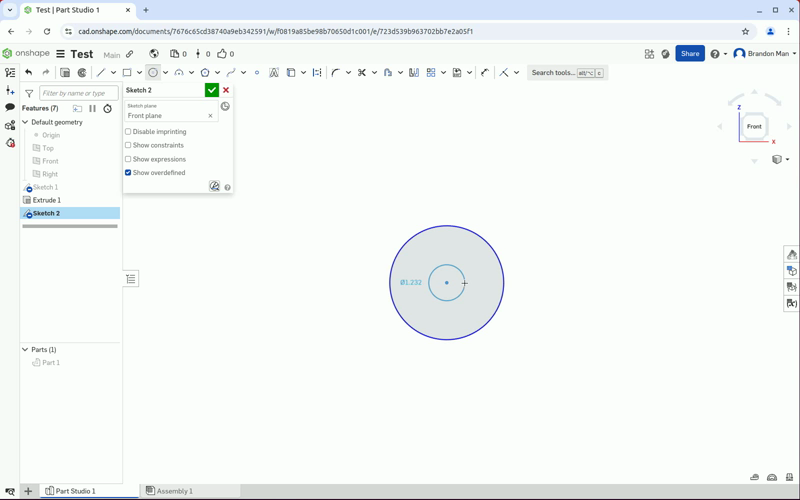
scroll(6)
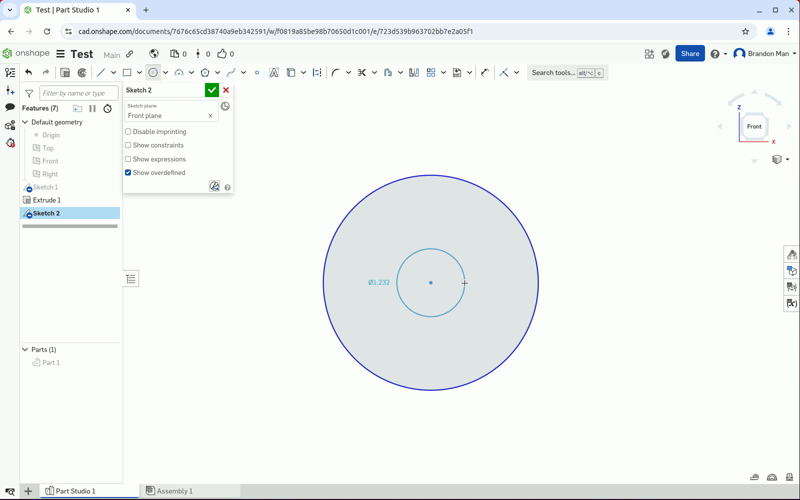
click(464, 282)
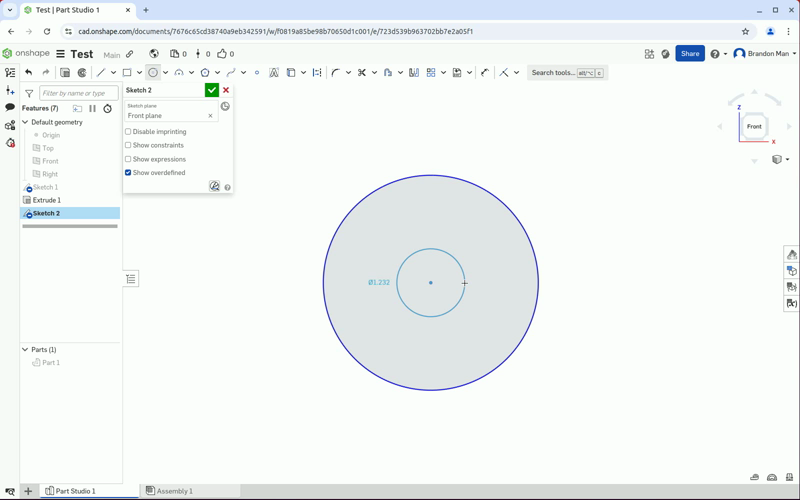
scroll(-6)
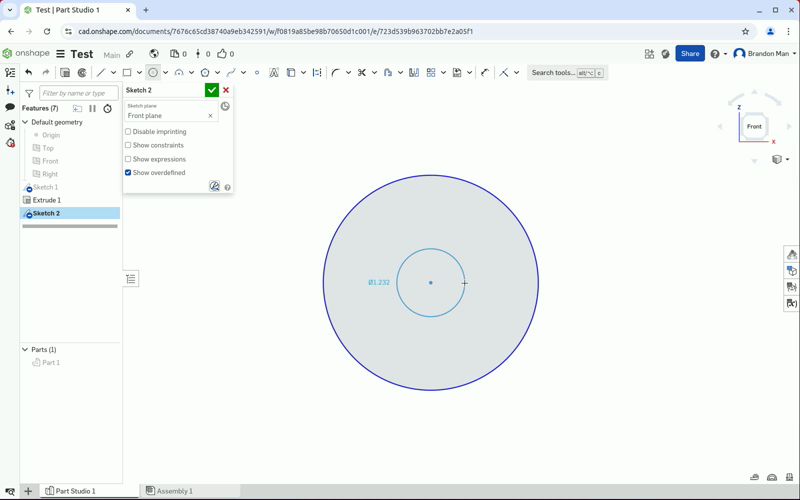
scroll(-6)
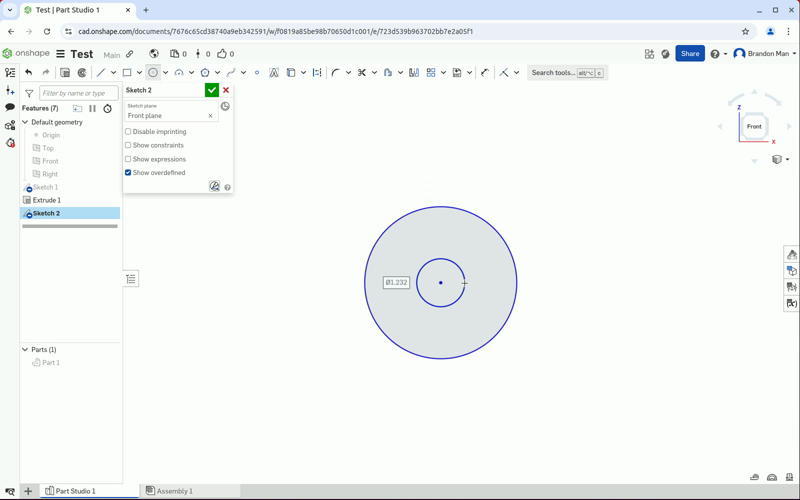
scroll(-6)
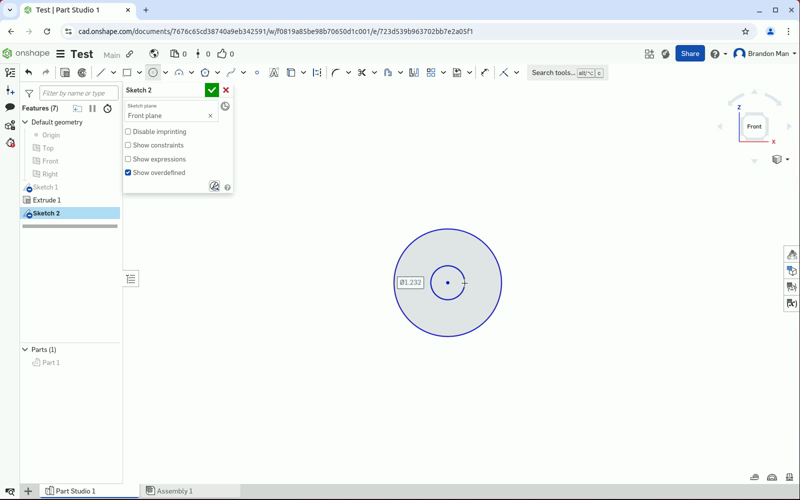
scroll(-6)
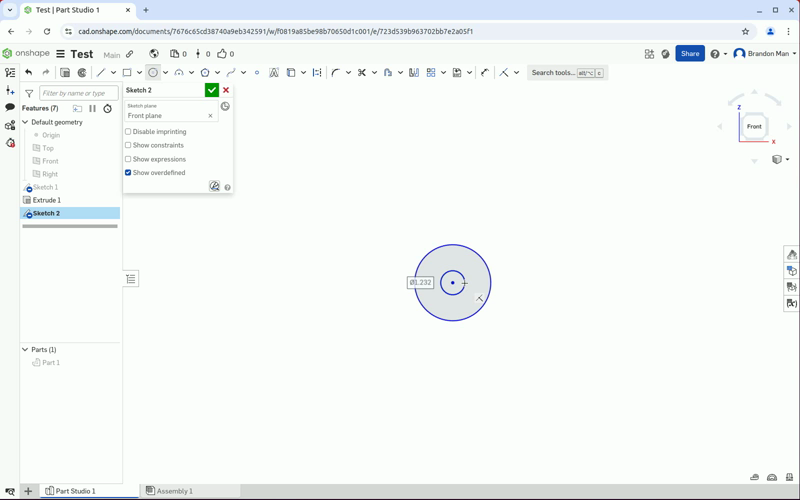
scroll(-6)
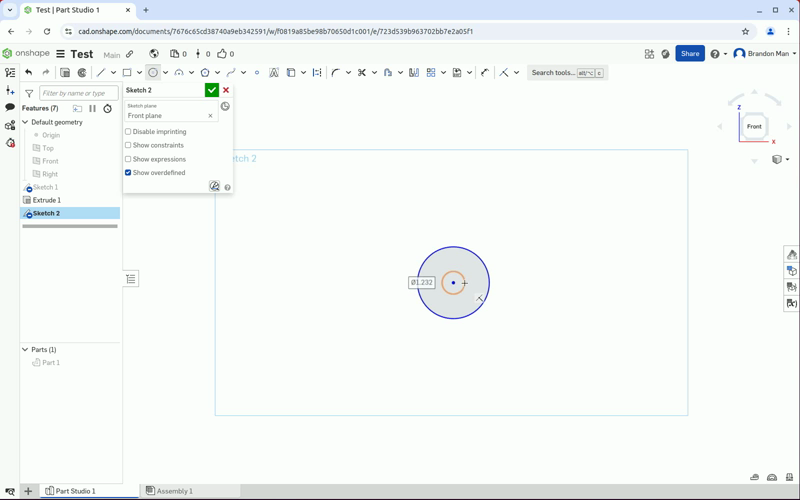
scroll(-6)
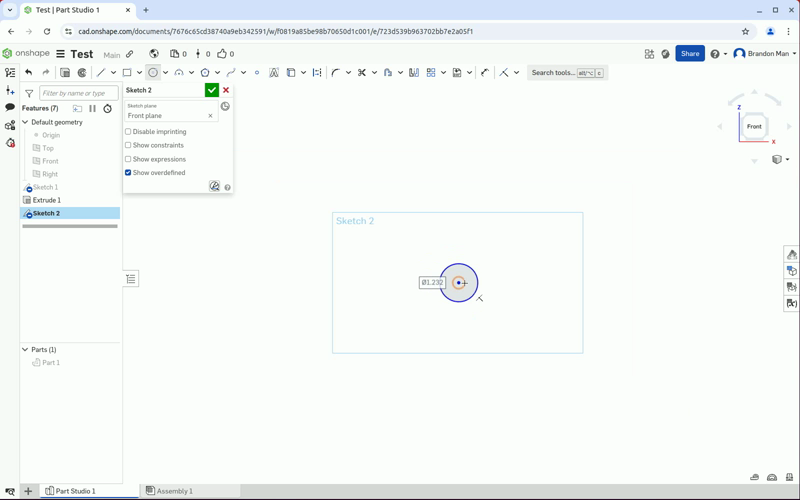
scroll(-6)
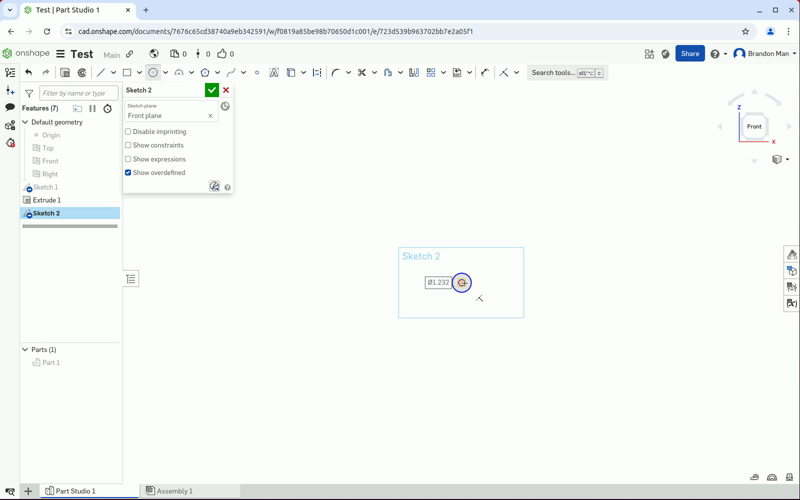
key(esc)
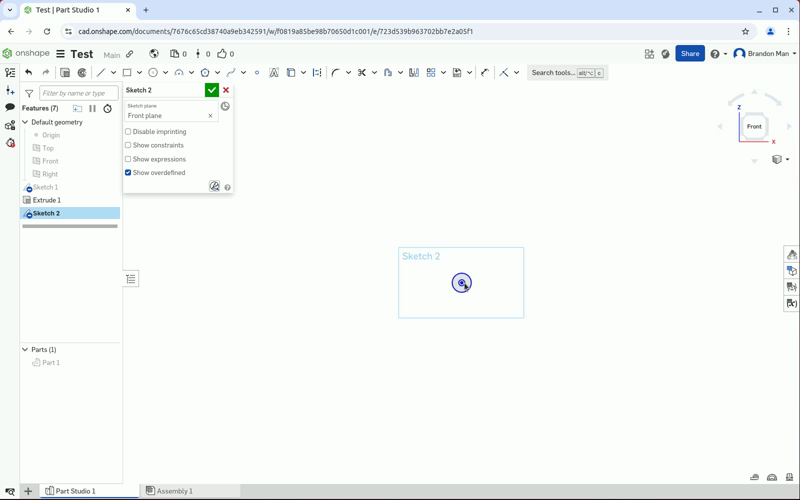
mouse_move(462, 275)
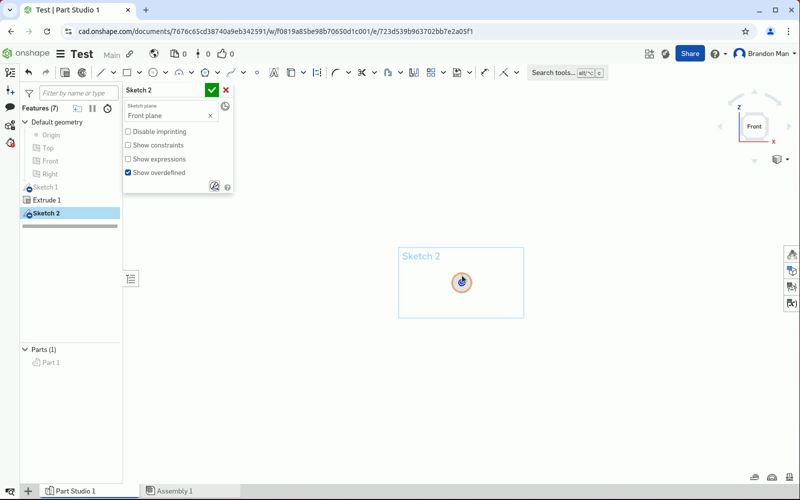
scroll(6)
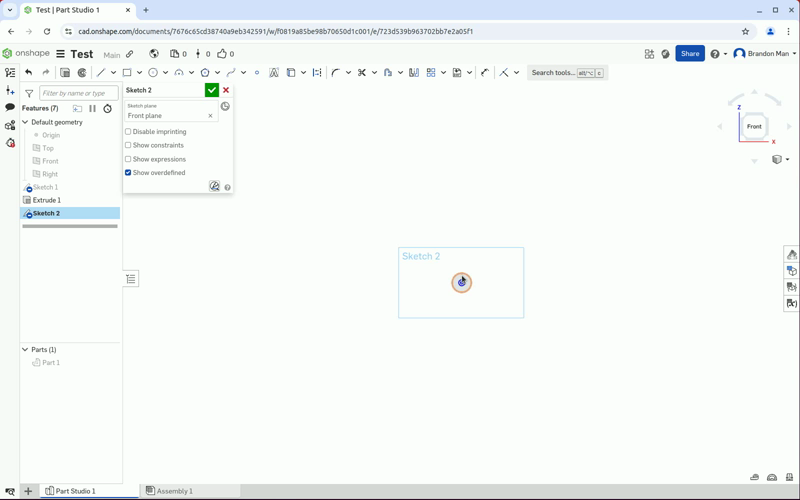
scroll(6)
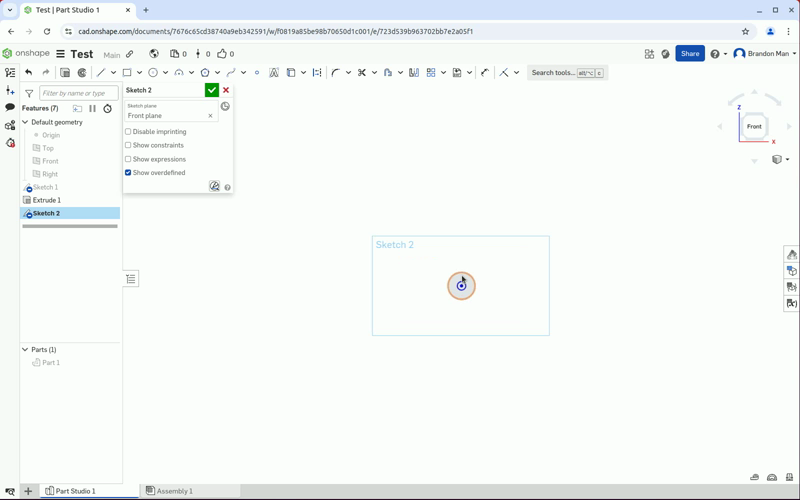
scroll(6)
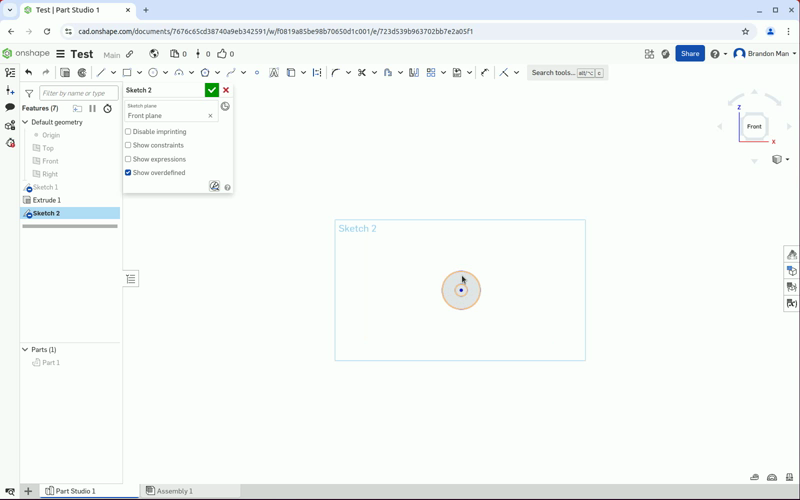
scroll(6)
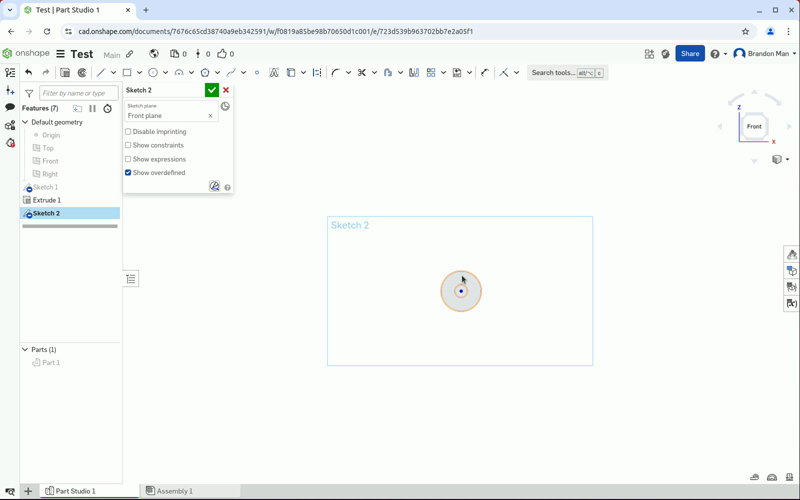
scroll(6)
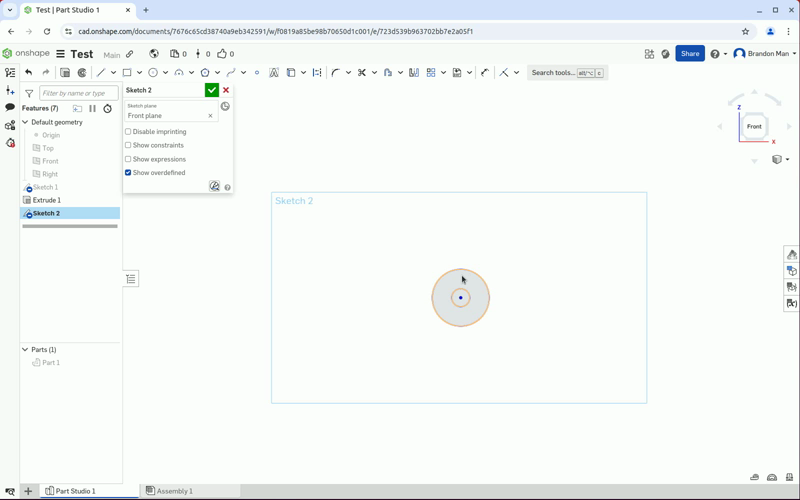
scroll(6)
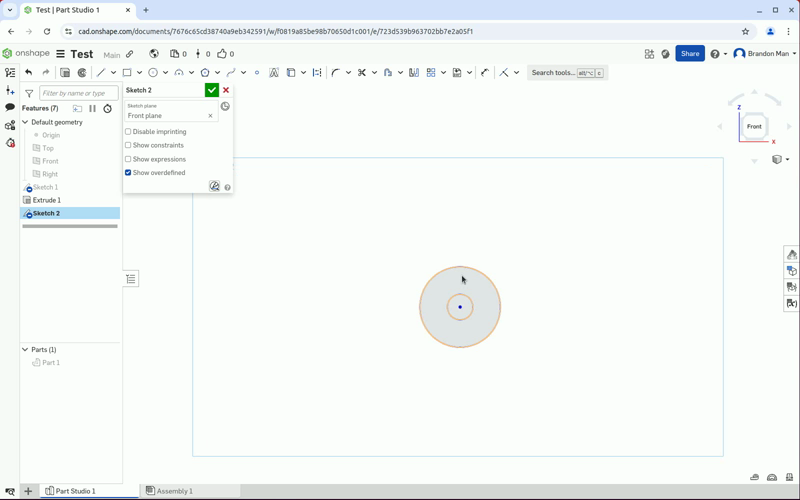
scroll(6)
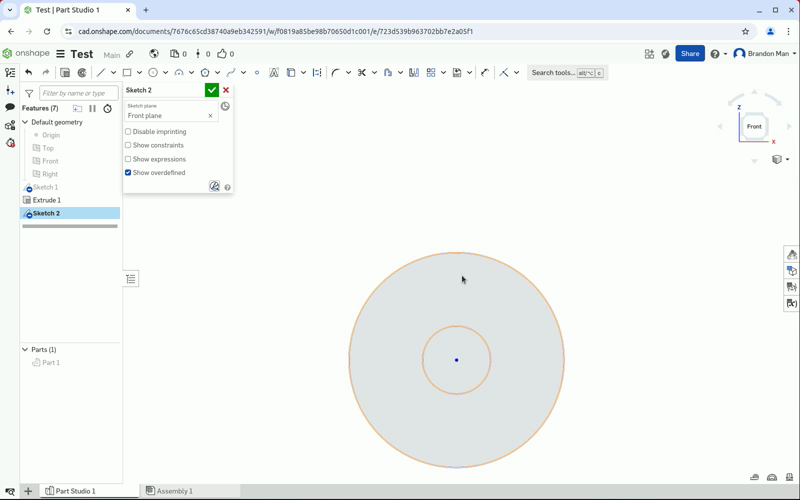
click(462, 275)
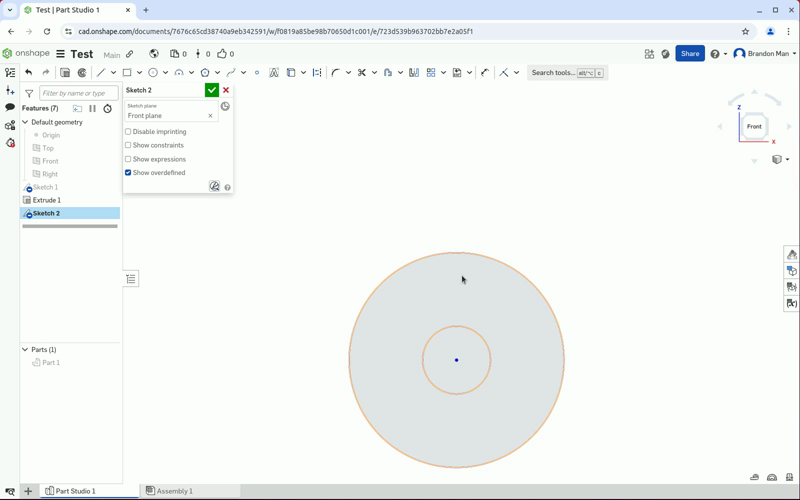
scroll(-6)
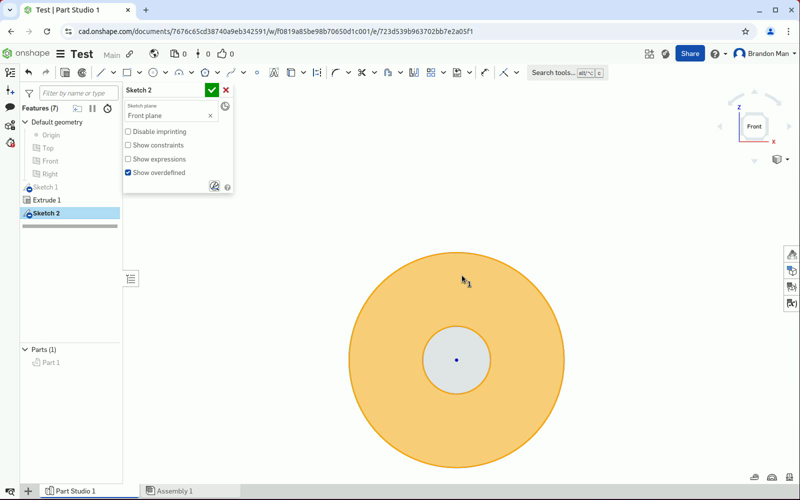
scroll(-6)
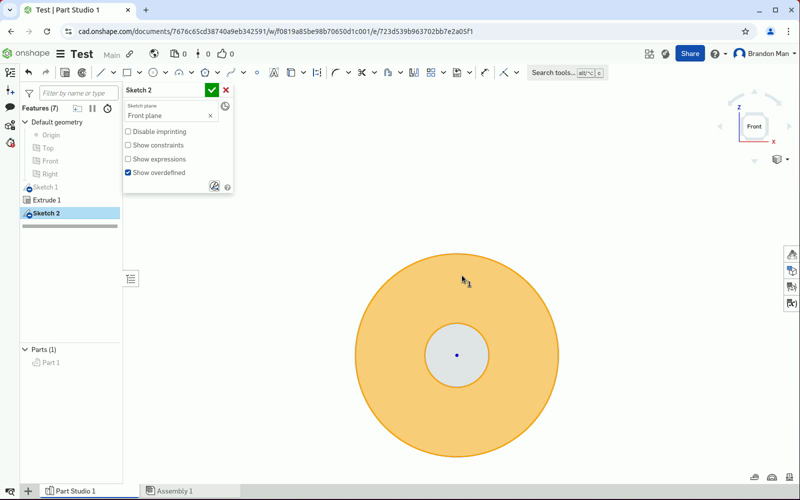
scroll(-6)
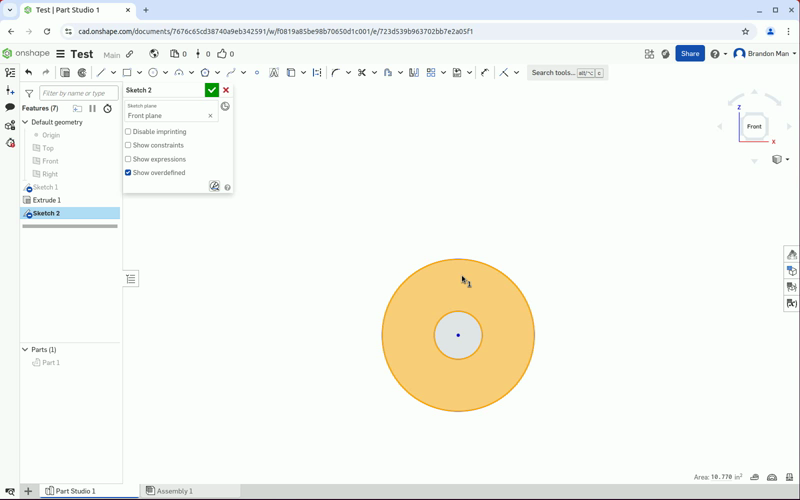
scroll(-6)
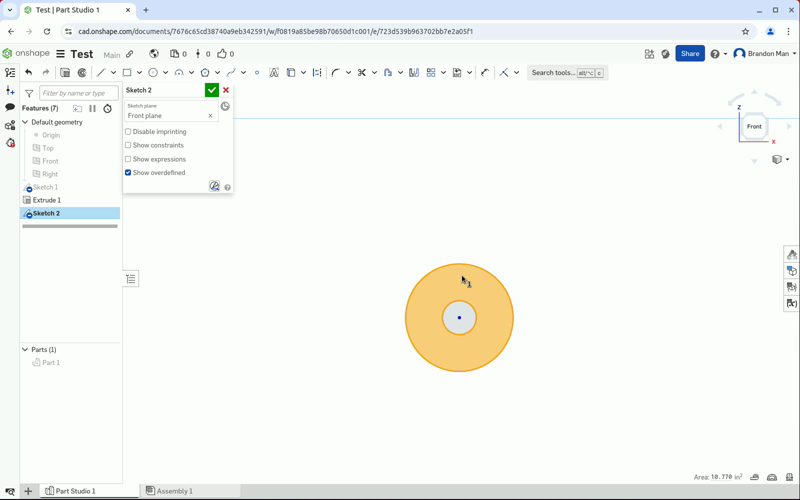
scroll(-6)
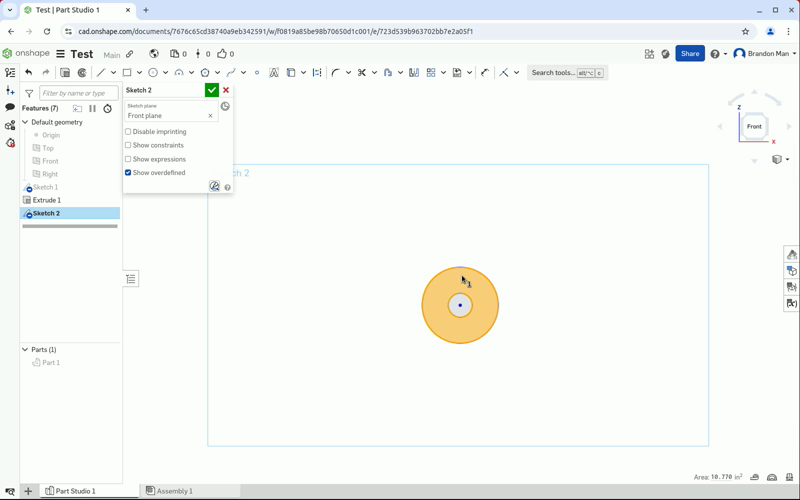
scroll(-6)
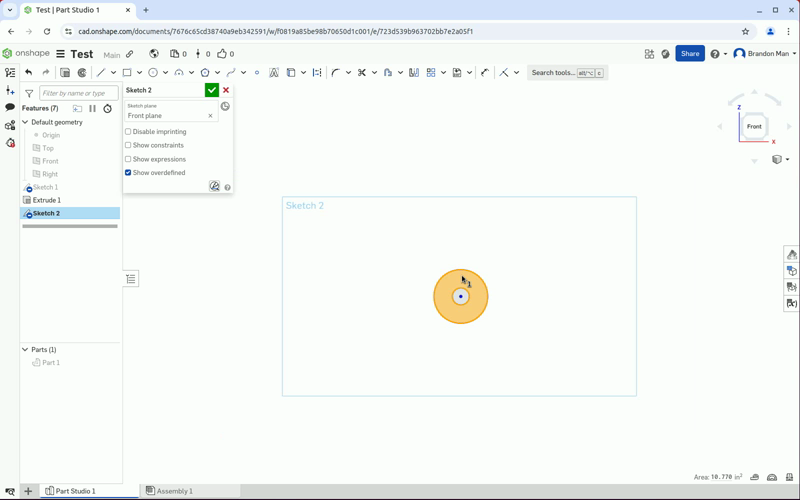
scroll(-6)
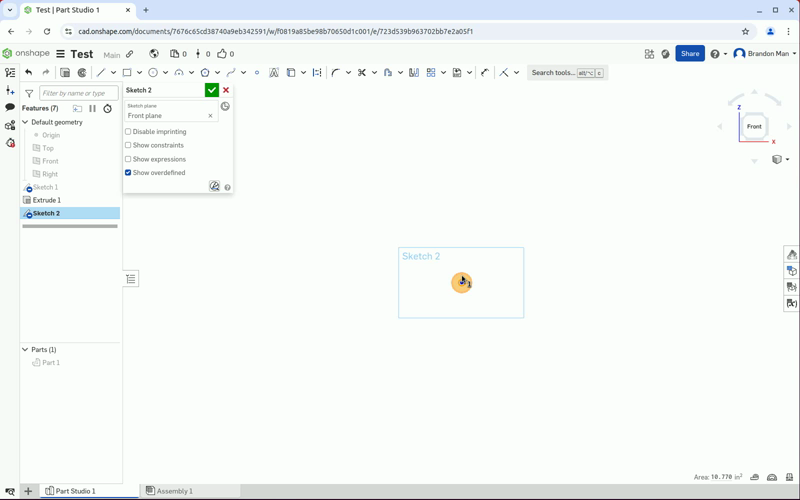
mouse_move(73, 352)
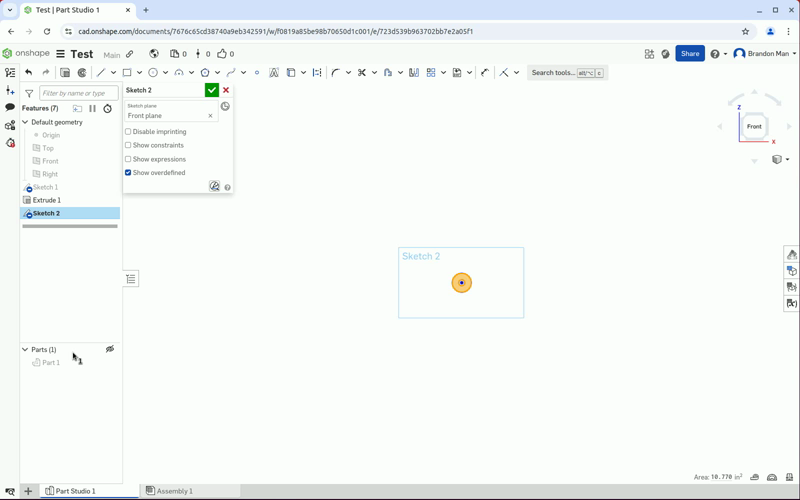
key(shift+y)
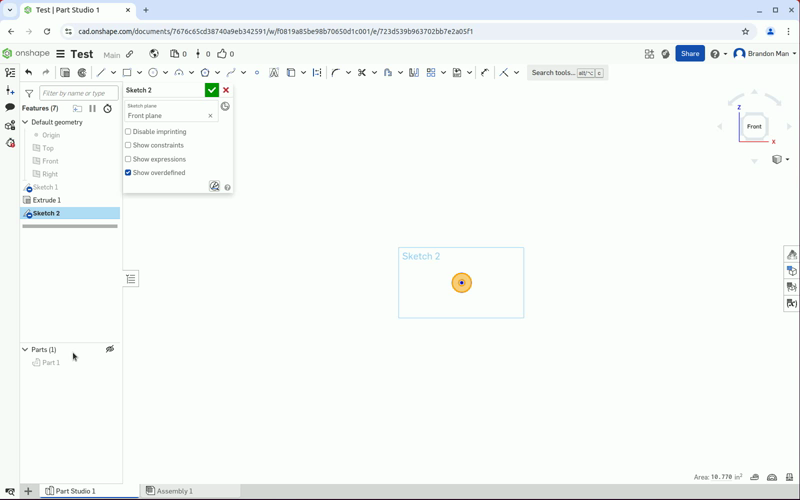
key(shift+e)
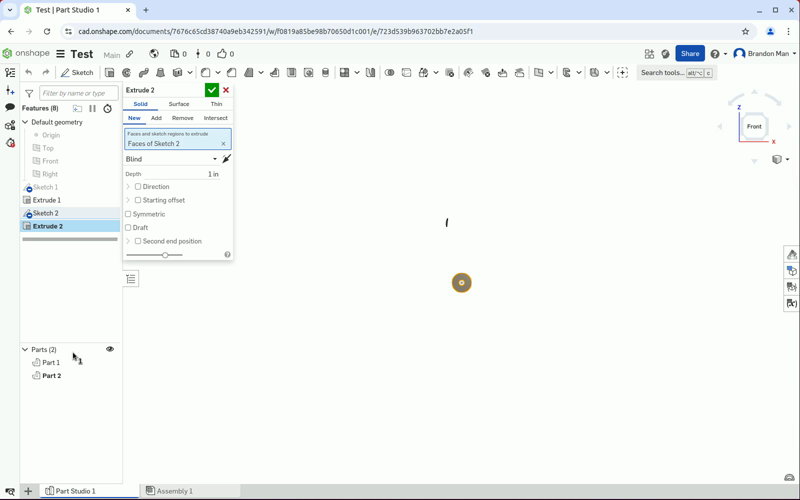
mouse_move(143, 106)
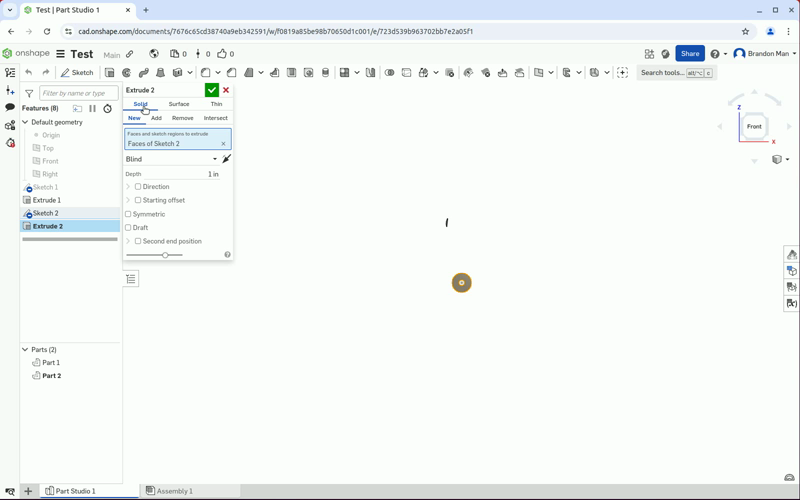
click(143, 106)
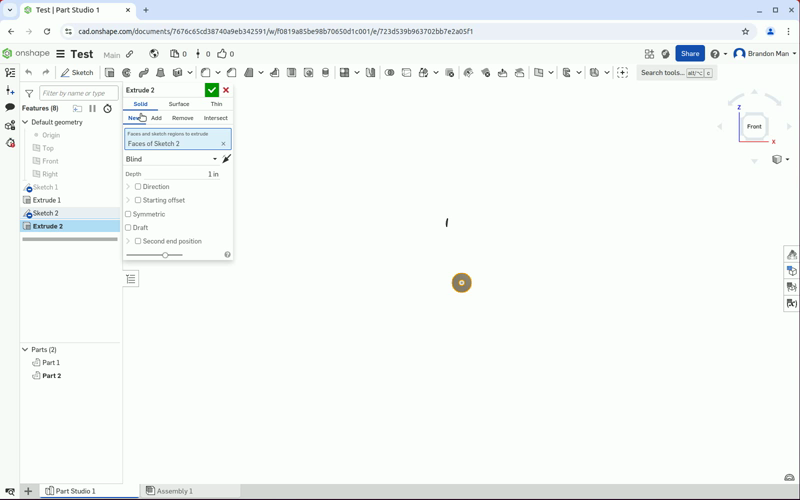
mouse_move(137, 120)
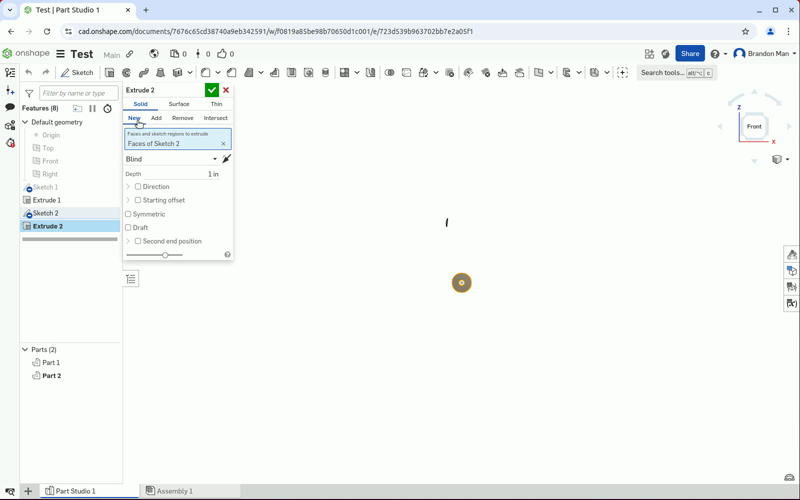
click(137, 120)
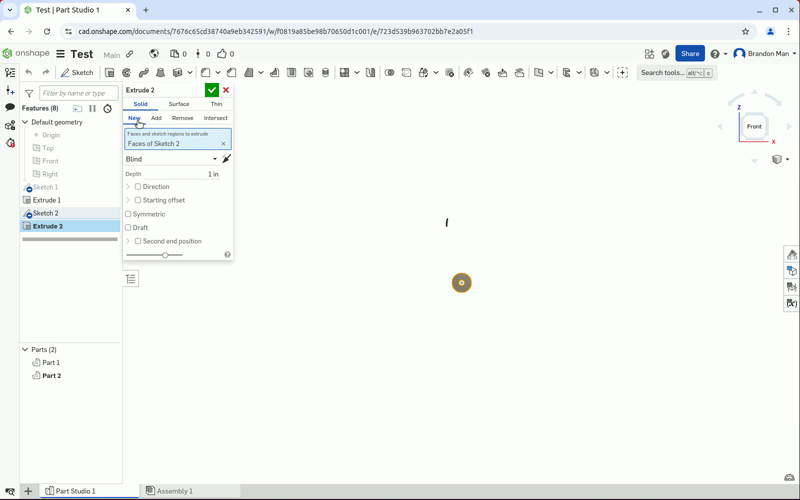
key(tab, 4)
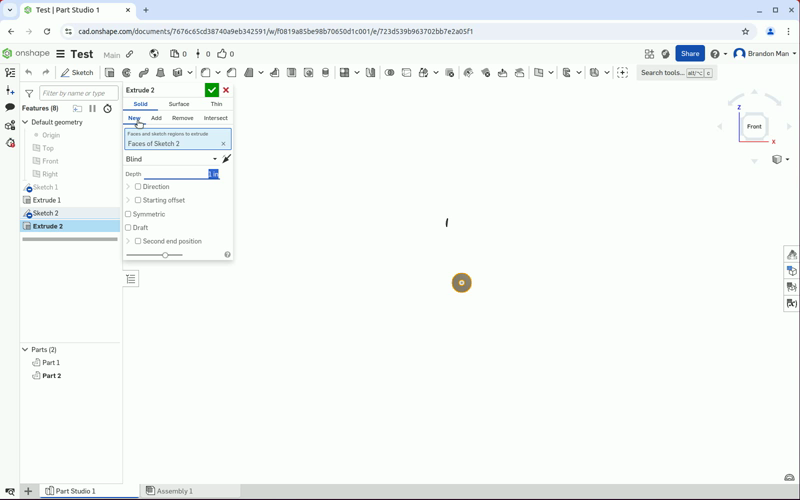
text(0.481)
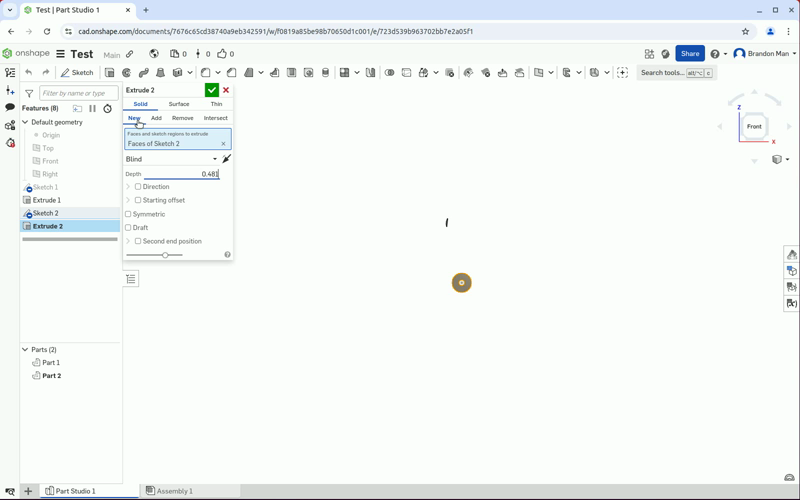
key(enter)
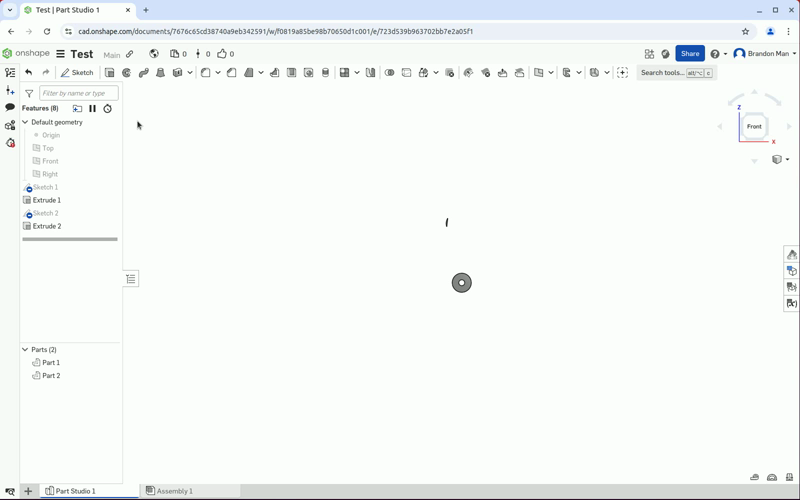
key(shift+h)
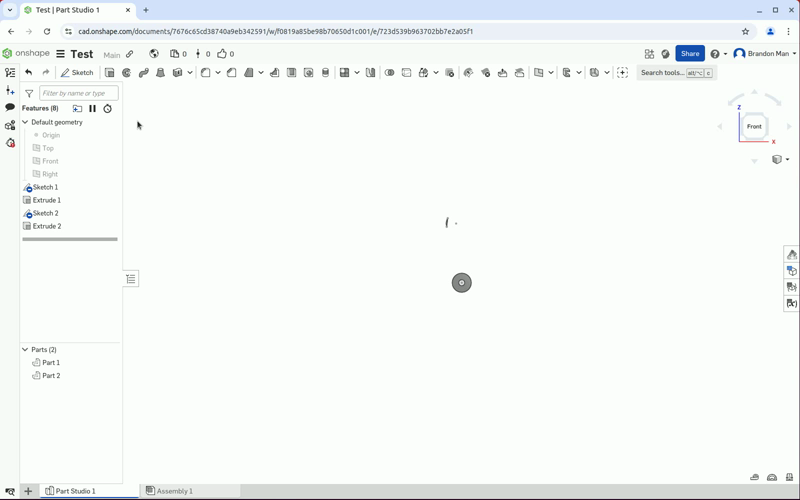
key(shift+h)
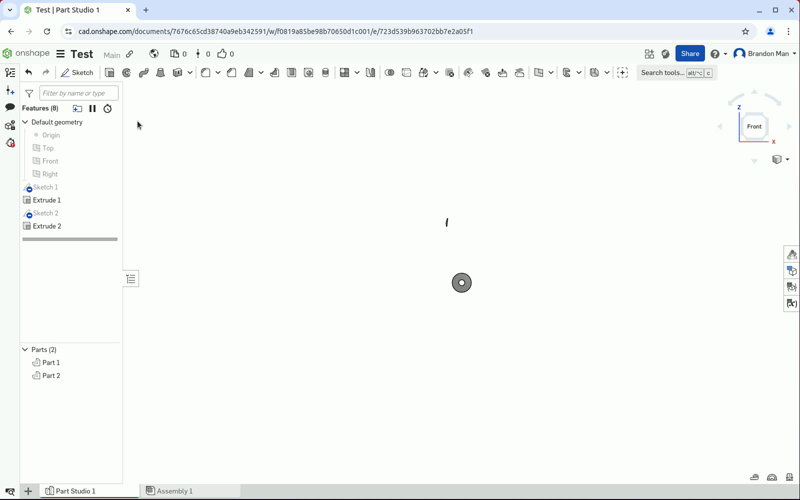
mouse_move(73, 189)
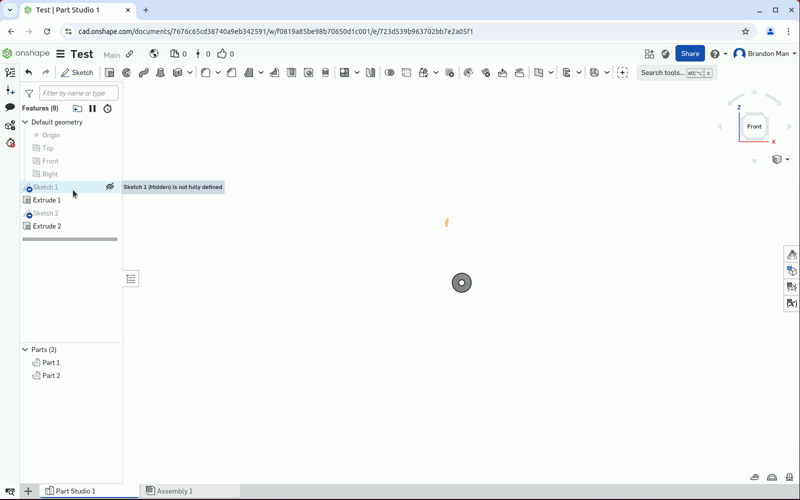
click(73, 189)
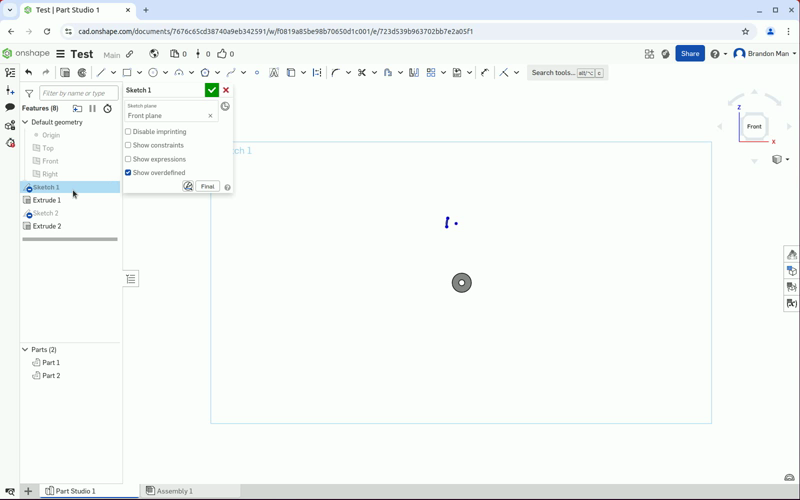
mouse_move(229, 92)
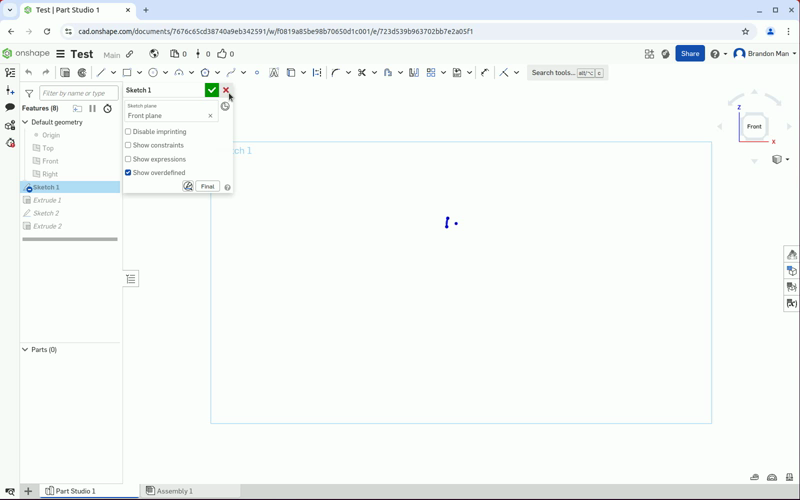
click(229, 92)
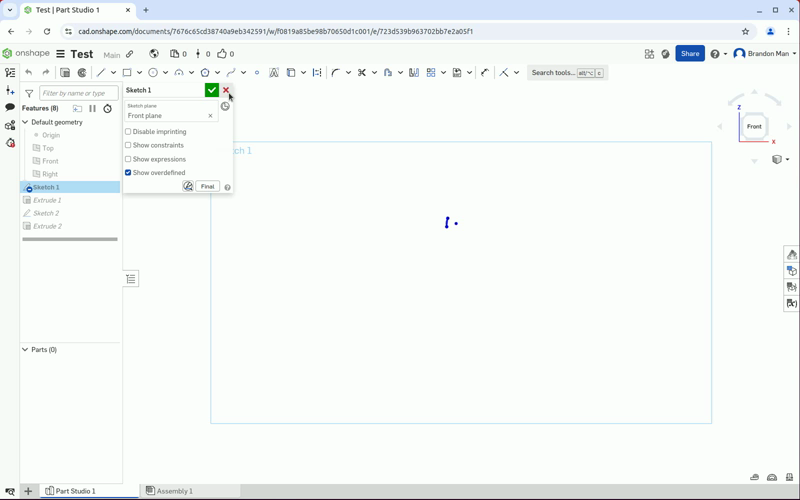
key(shift+s)
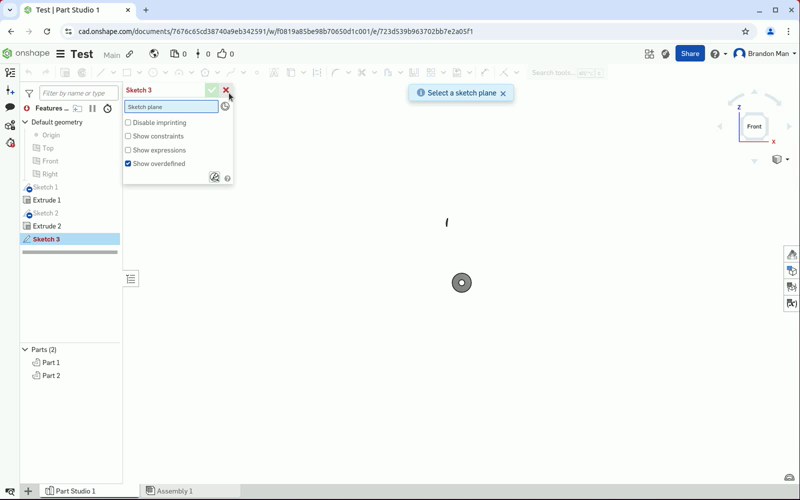
mouse_move(73, 163)
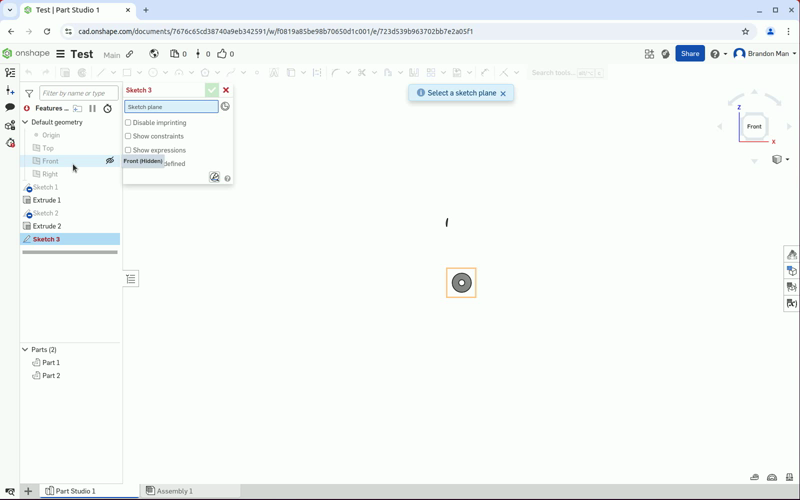
click(73, 163)
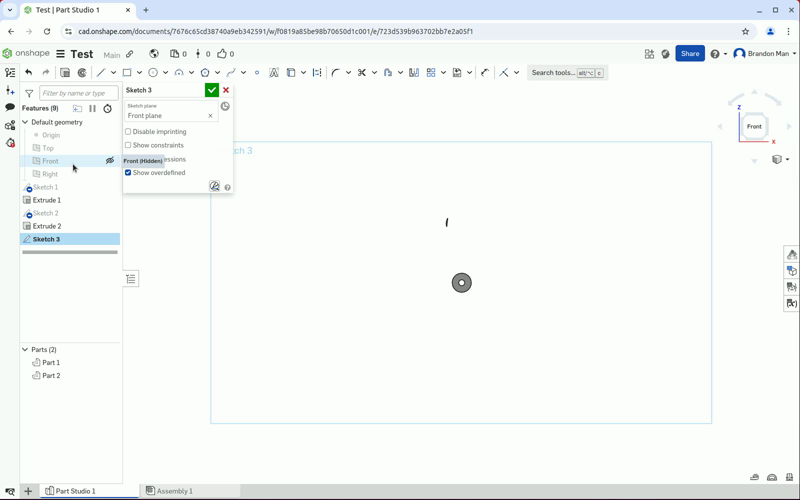
mouse_move(73, 352)
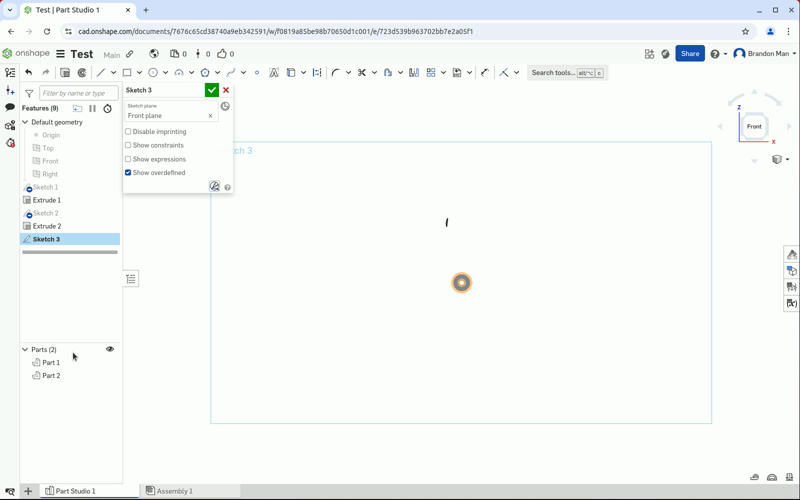
key(y)
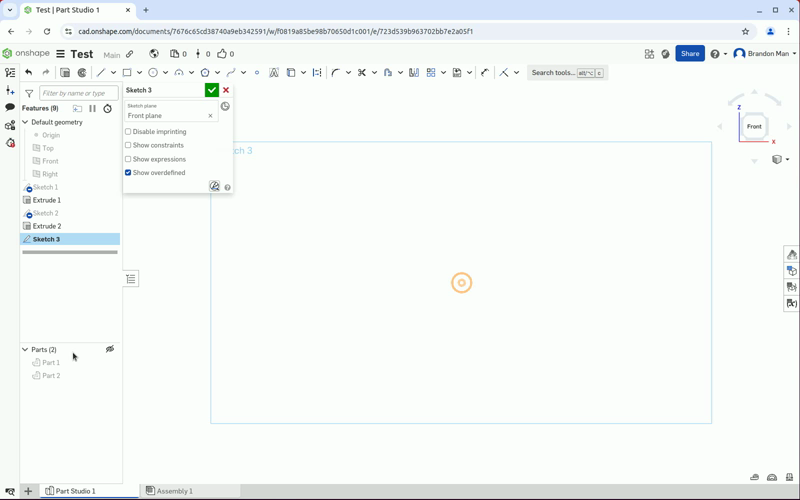
key(c)
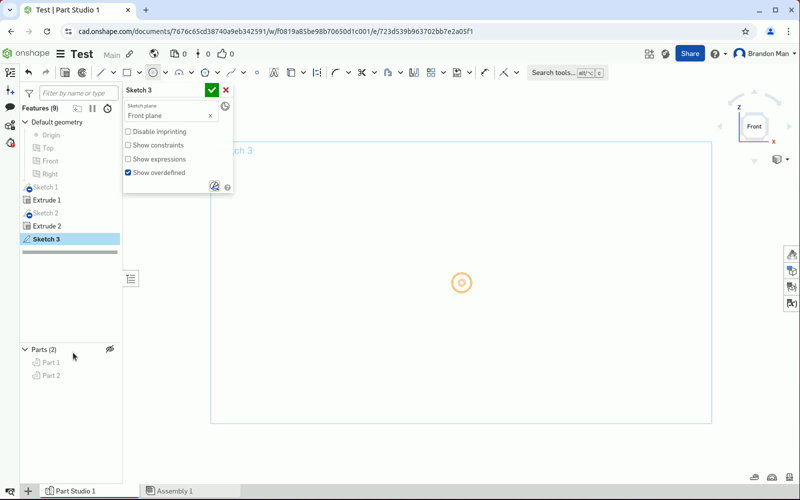
key_down(shift)
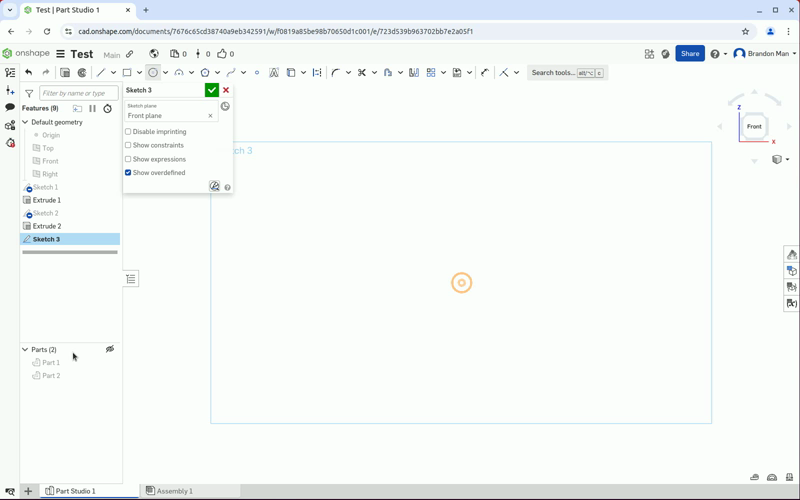
mouse_move(461, 178)
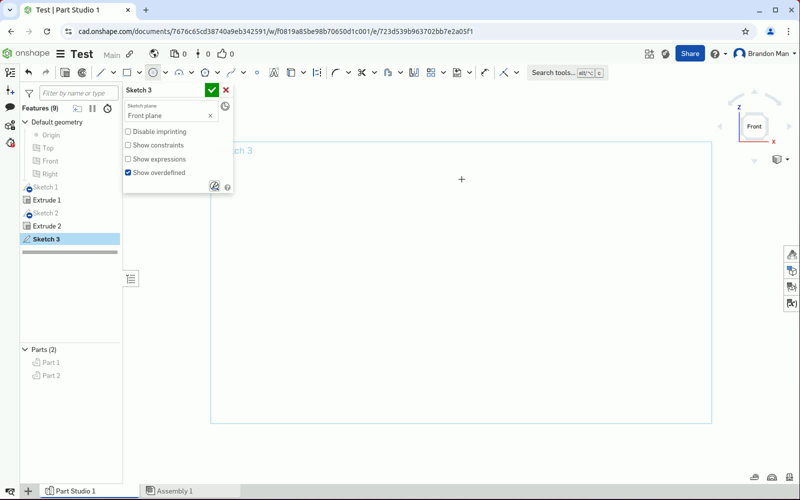
click(461, 178)
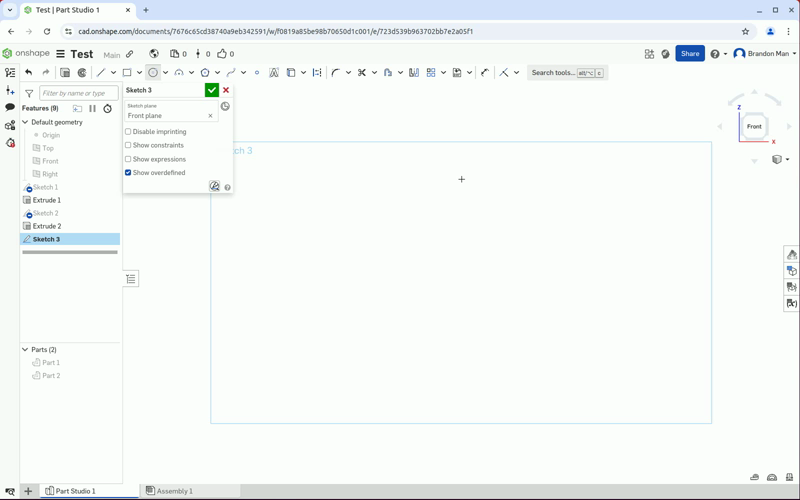
key_up(shift)
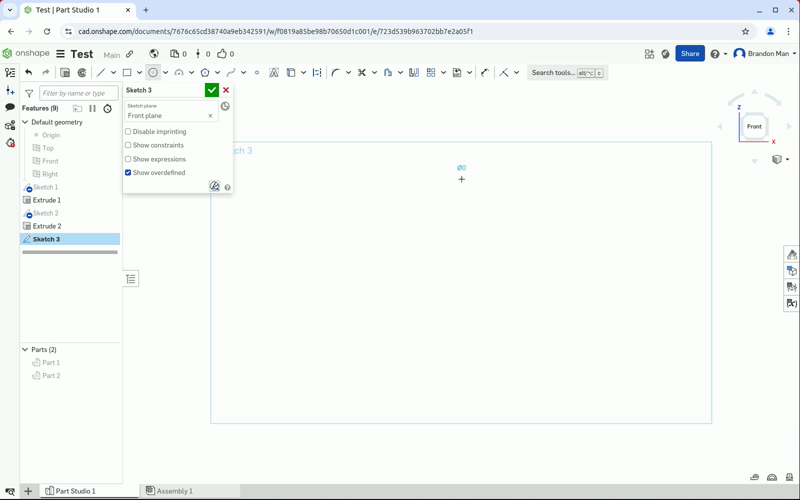
mouse_move(471, 178)
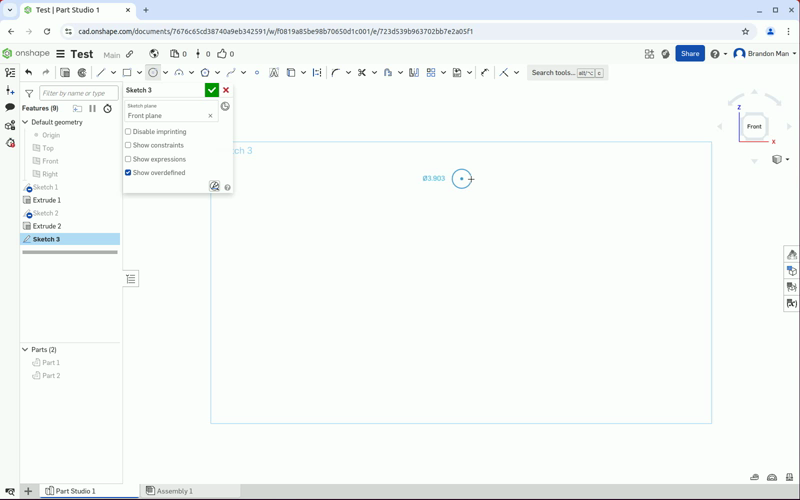
click(471, 178)
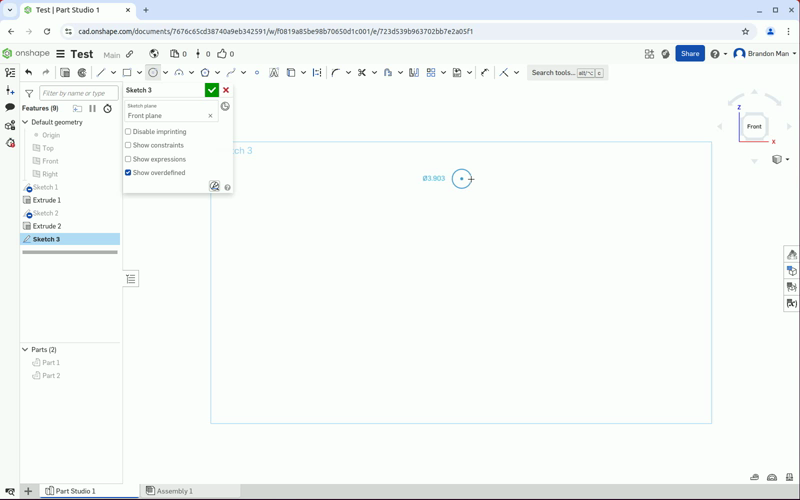
key(esc)
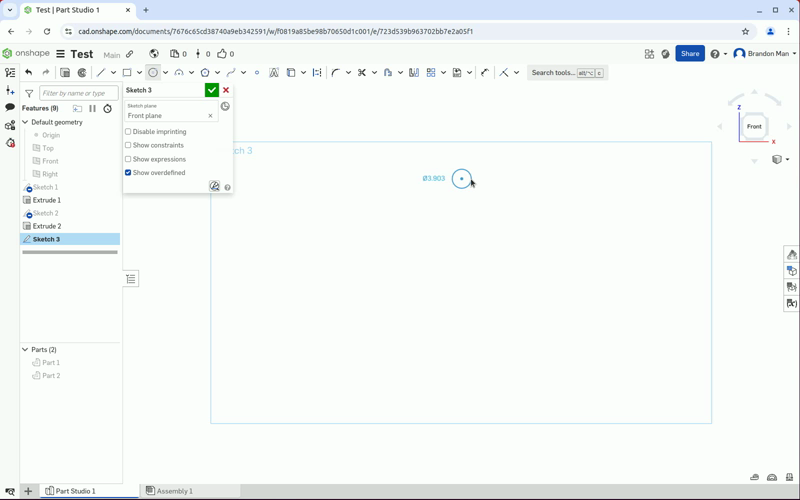
key(c)
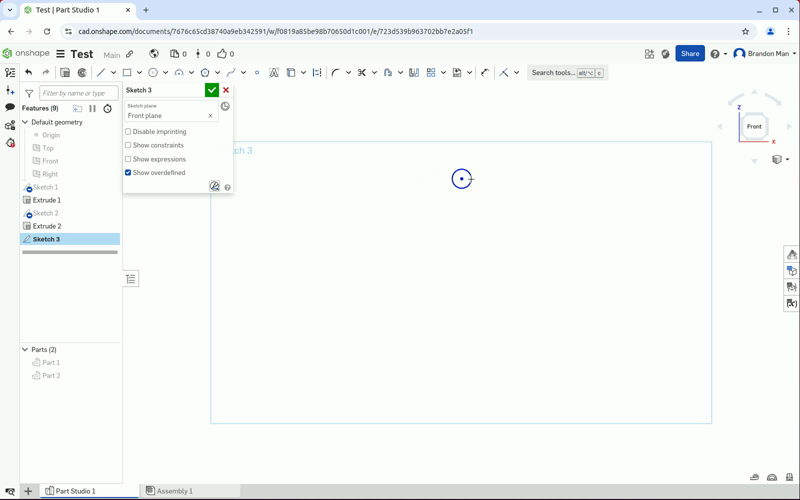
key_down(shift)
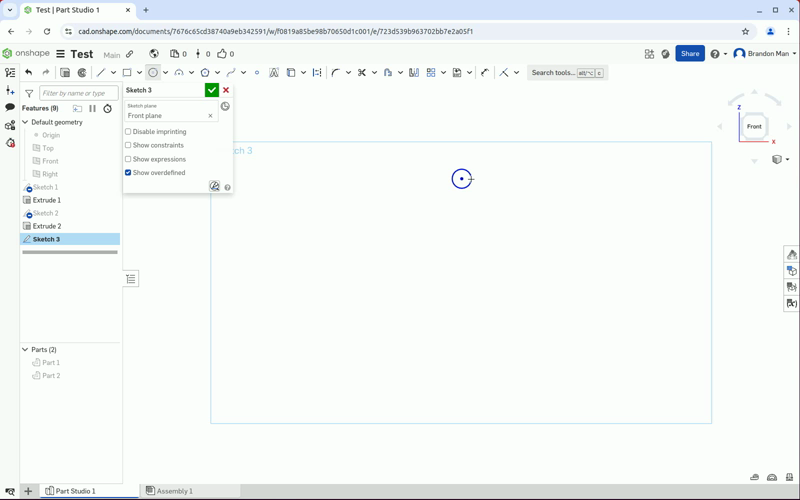
mouse_move(461, 178)
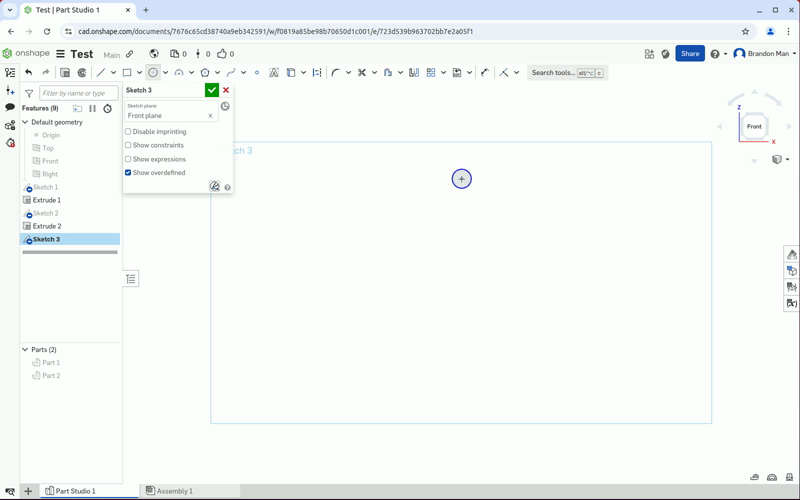
click(461, 178)
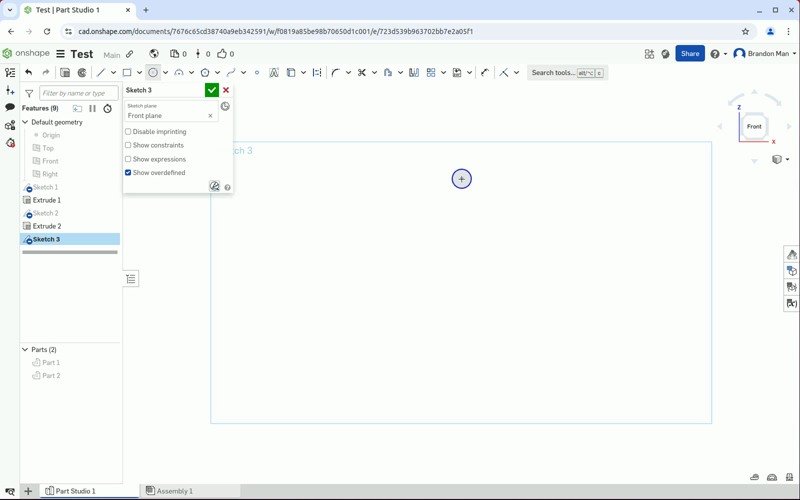
key_up(shift)
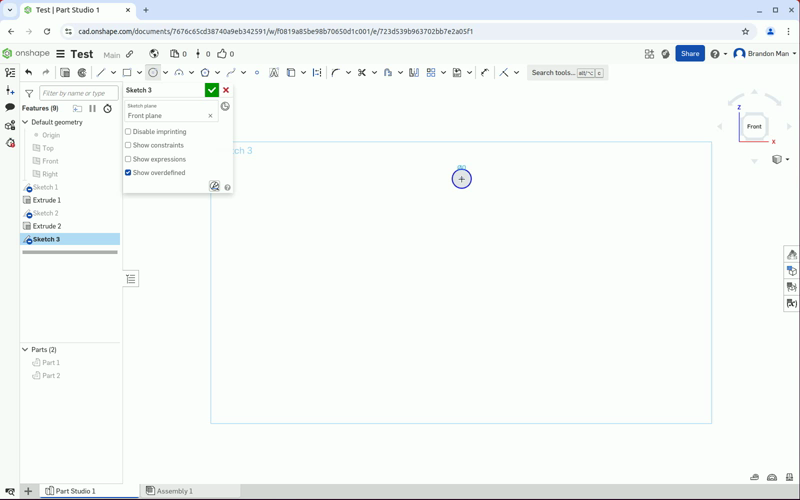
mouse_move(464, 178)
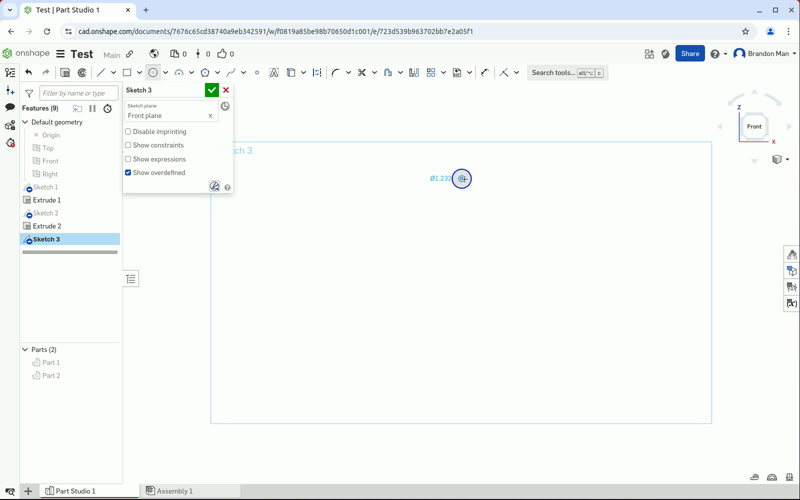
scroll(6)
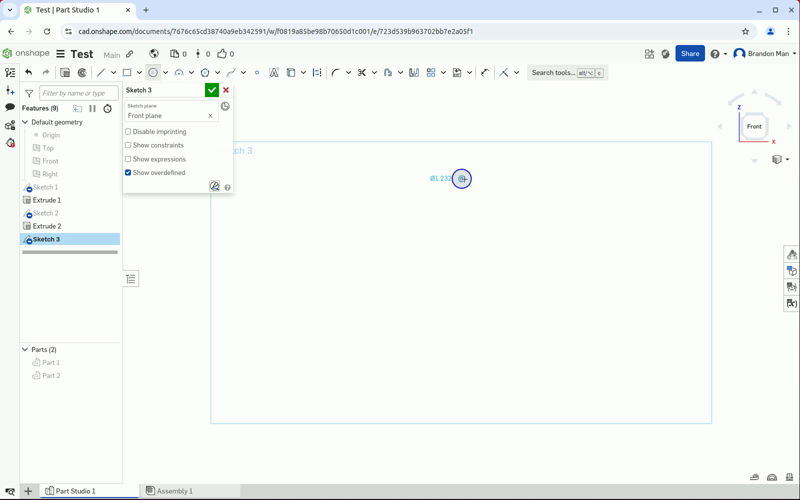
scroll(6)
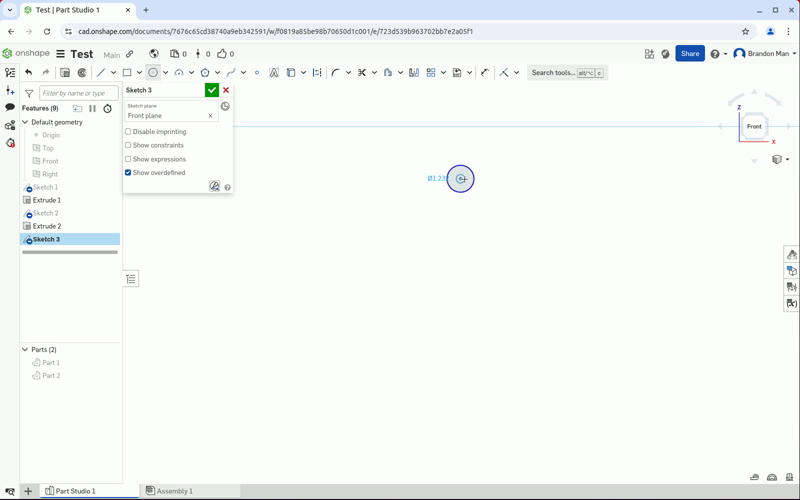
scroll(6)
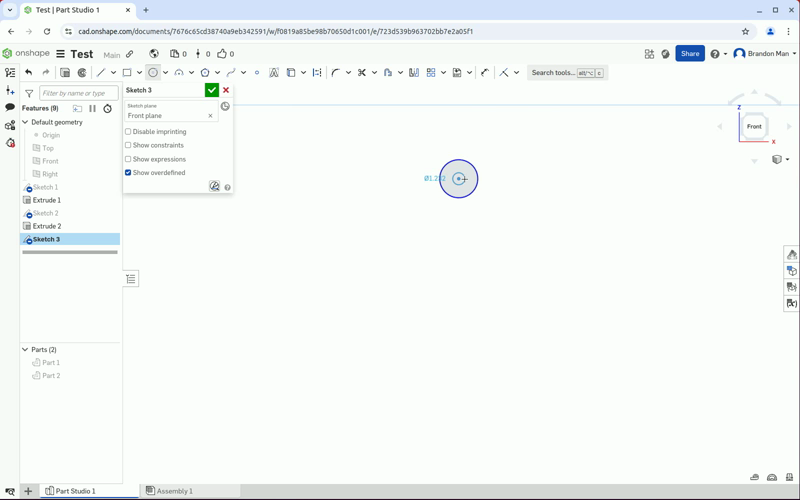
scroll(6)
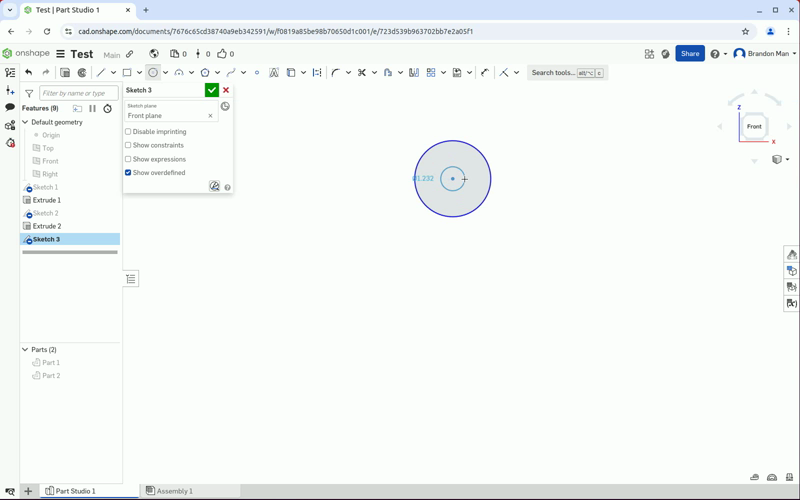
scroll(6)
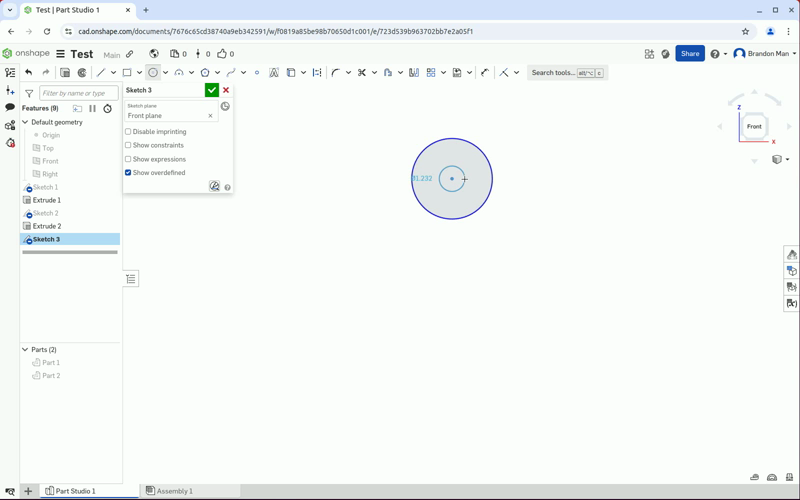
scroll(6)
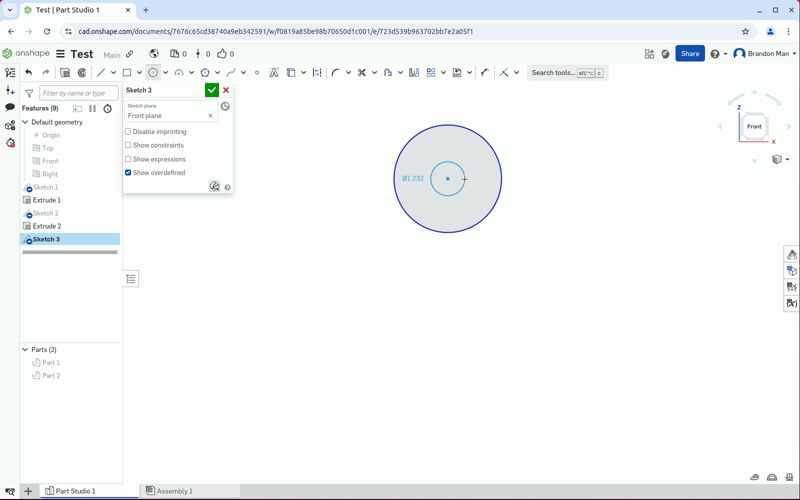
scroll(6)
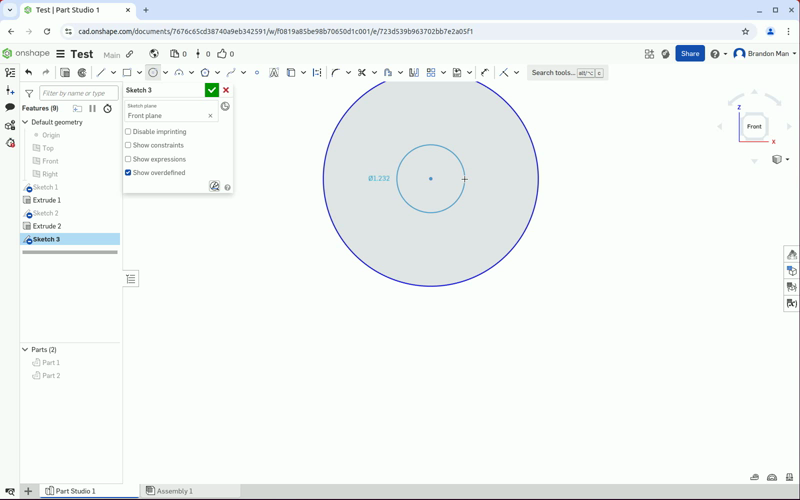
click(464, 178)
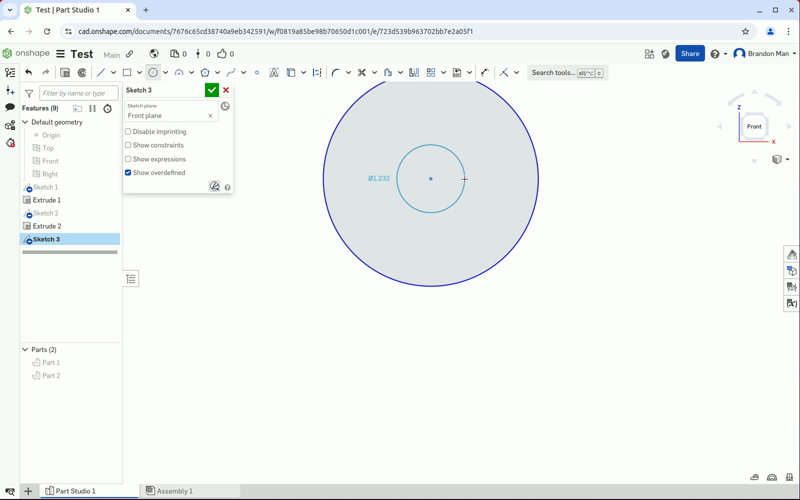
scroll(-6)
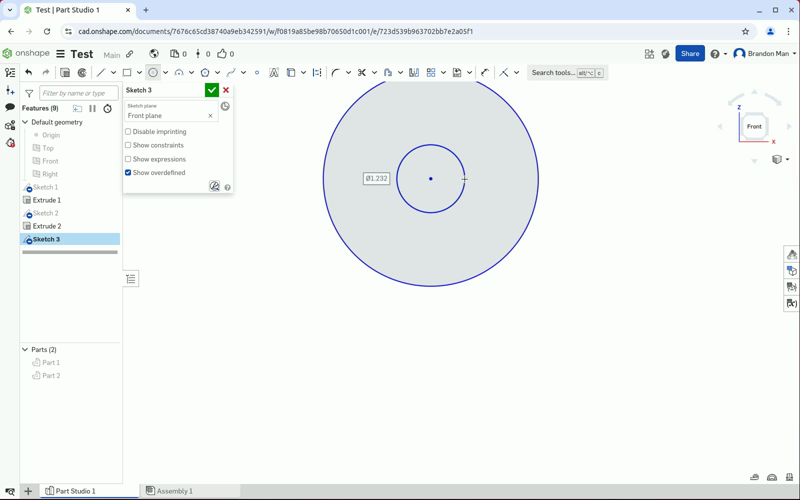
scroll(-6)
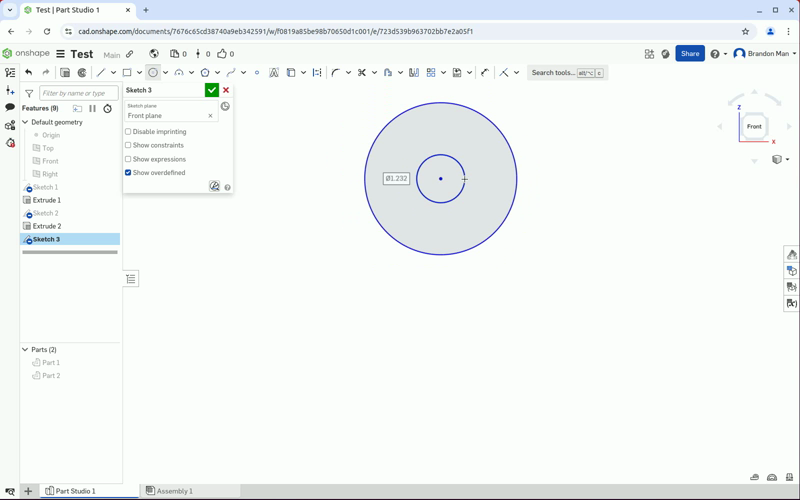
scroll(-6)
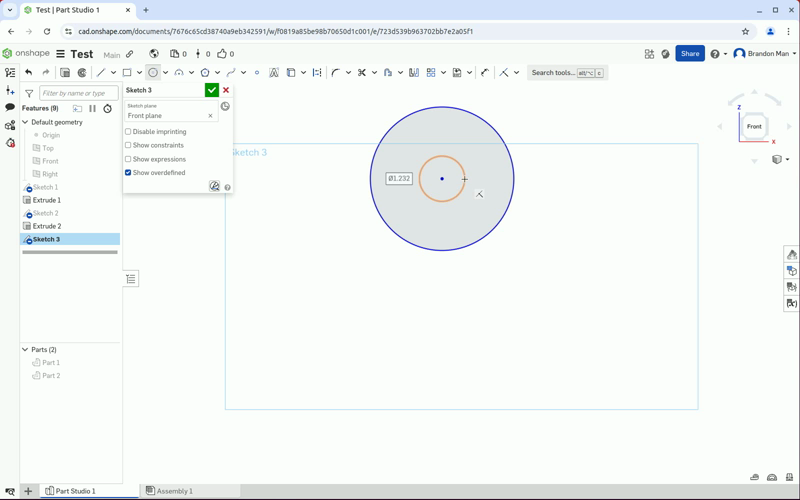
scroll(-6)
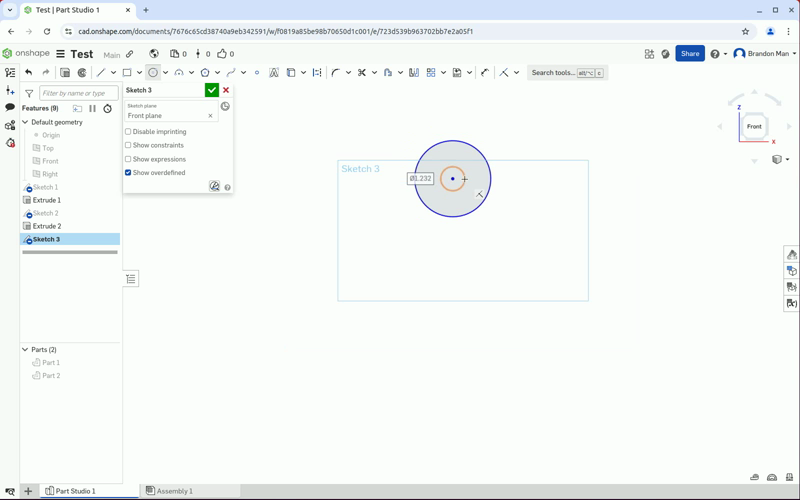
scroll(-6)
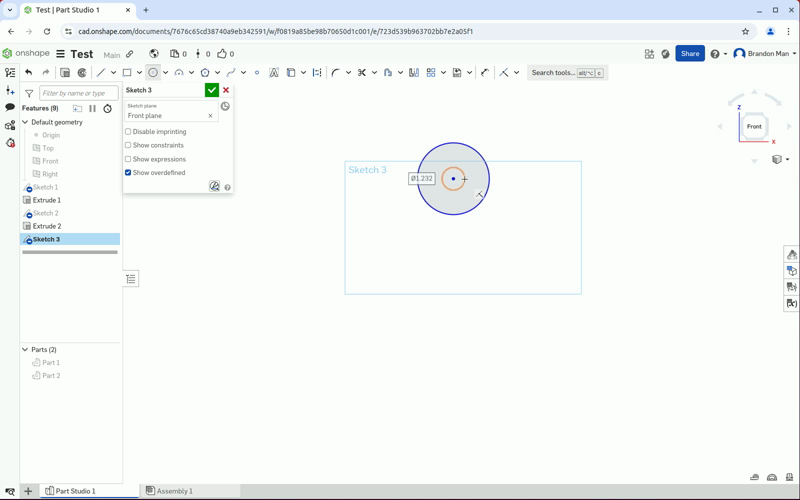
scroll(-6)
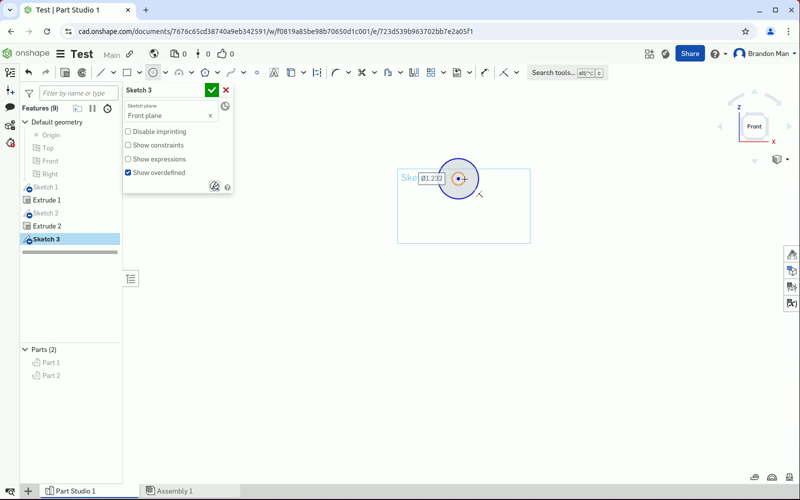
scroll(-6)
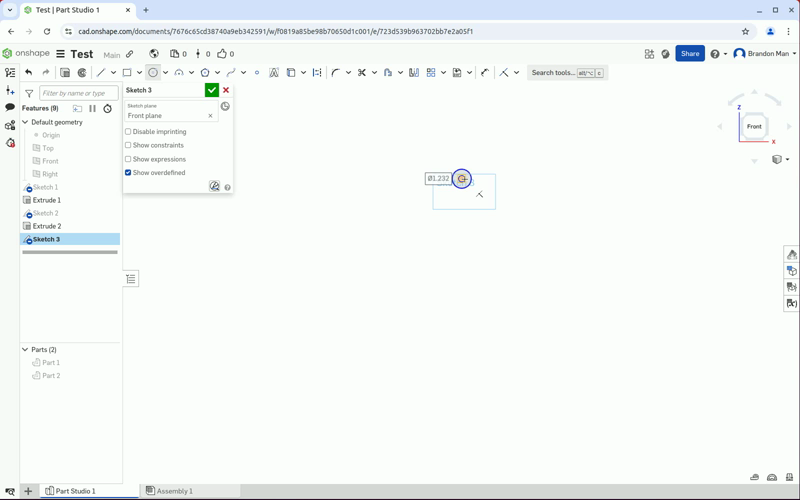
key(esc)
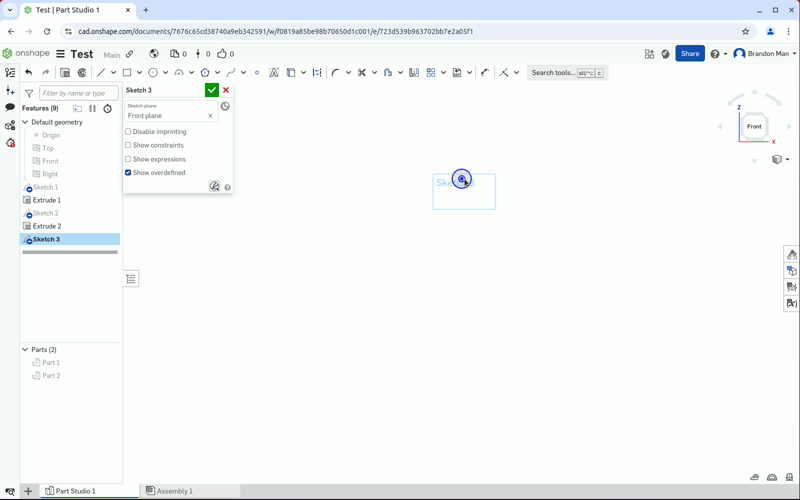
mouse_move(461, 187)
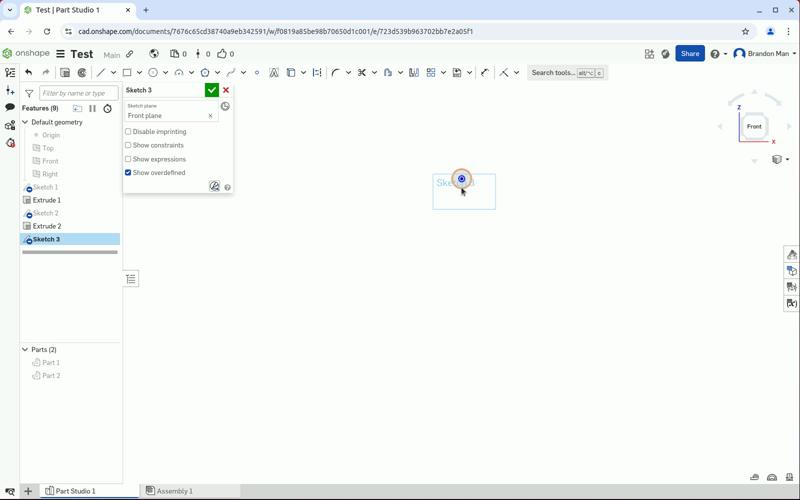
scroll(6)
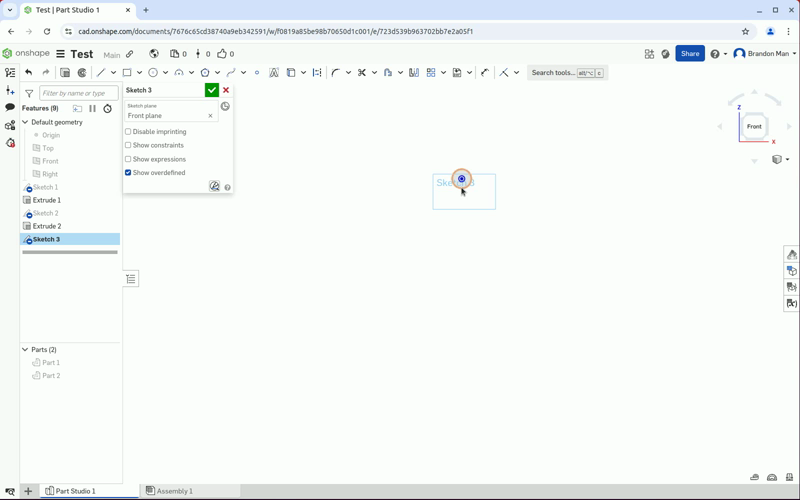
scroll(6)
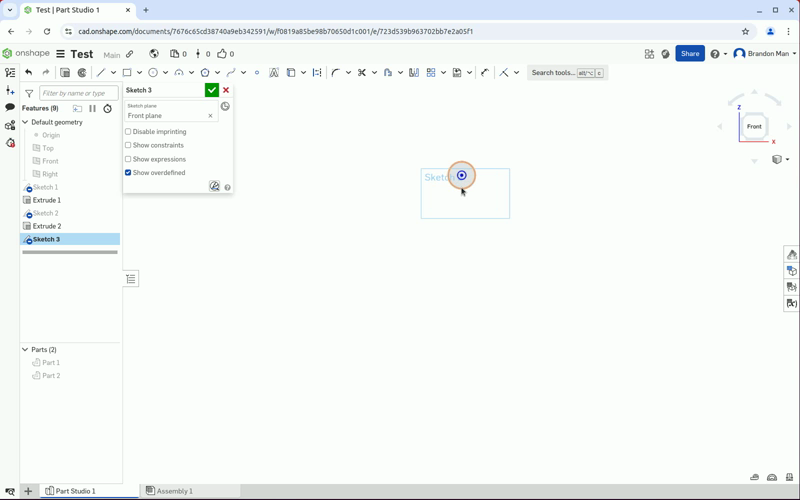
scroll(6)
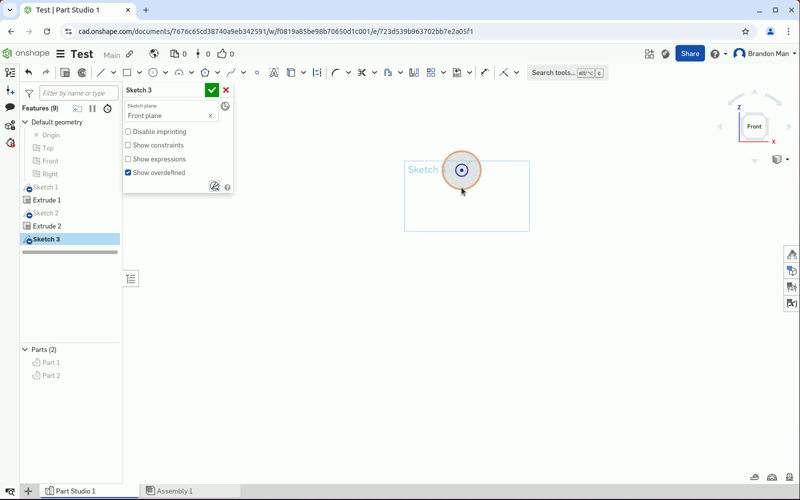
scroll(6)
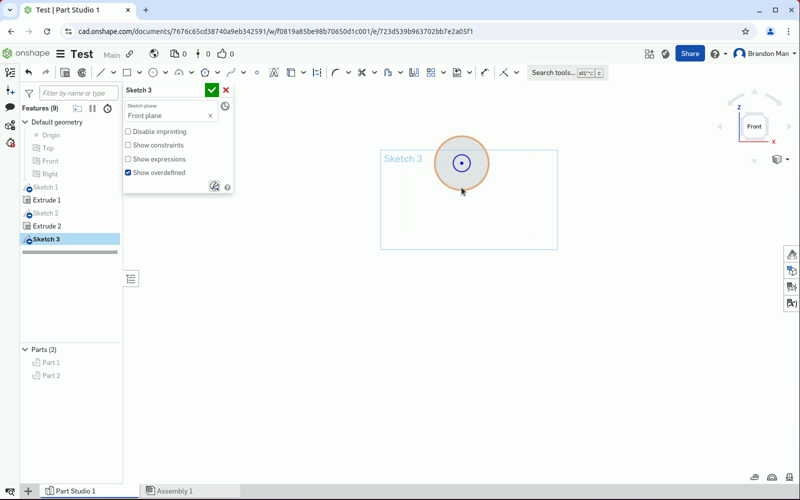
scroll(6)
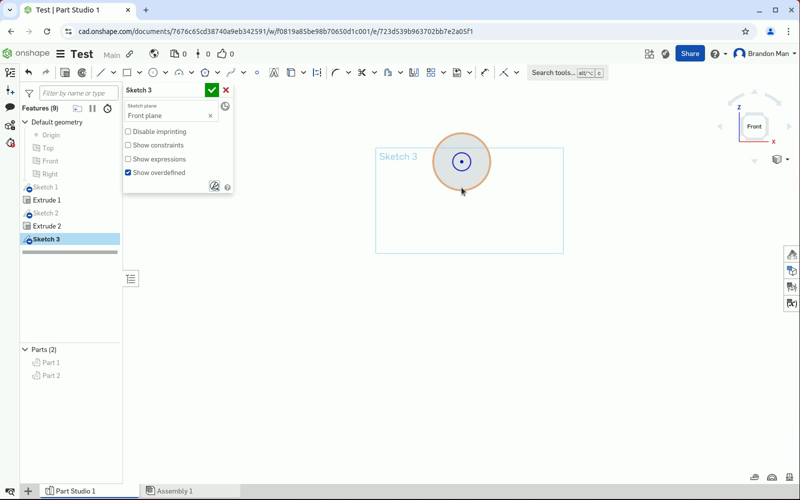
scroll(6)
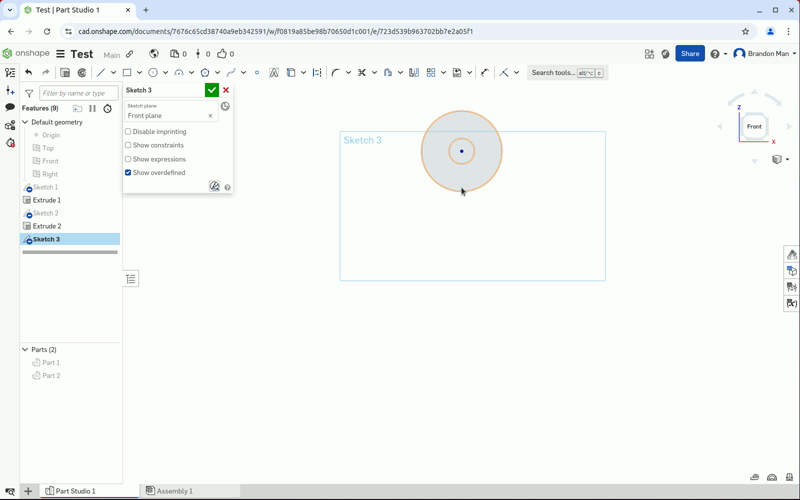
scroll(6)
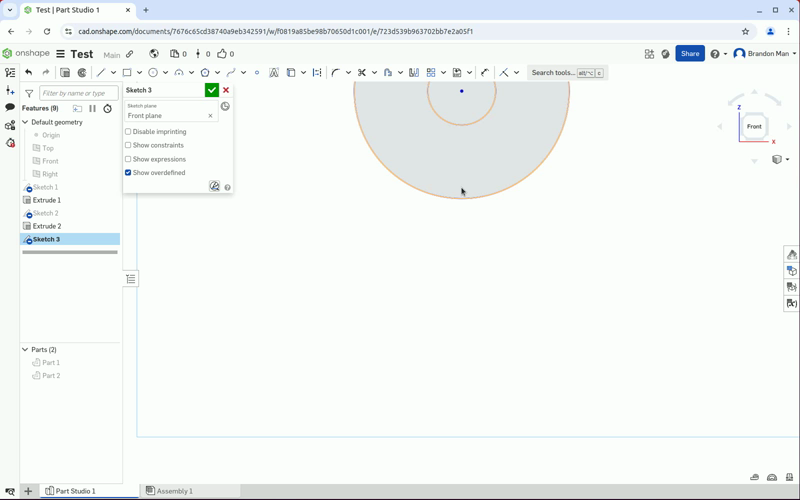
click(461, 187)
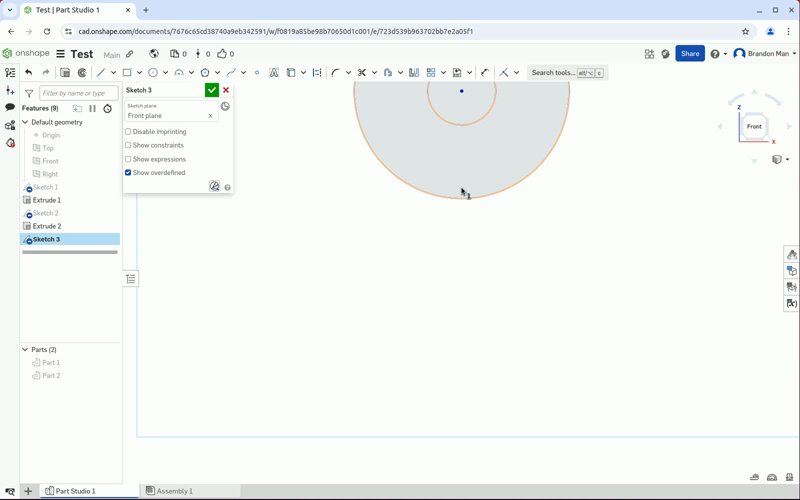
scroll(-6)
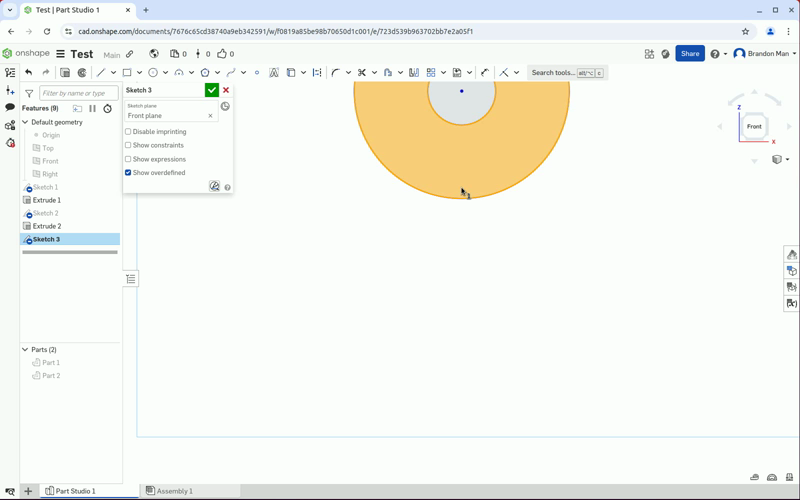
scroll(-6)
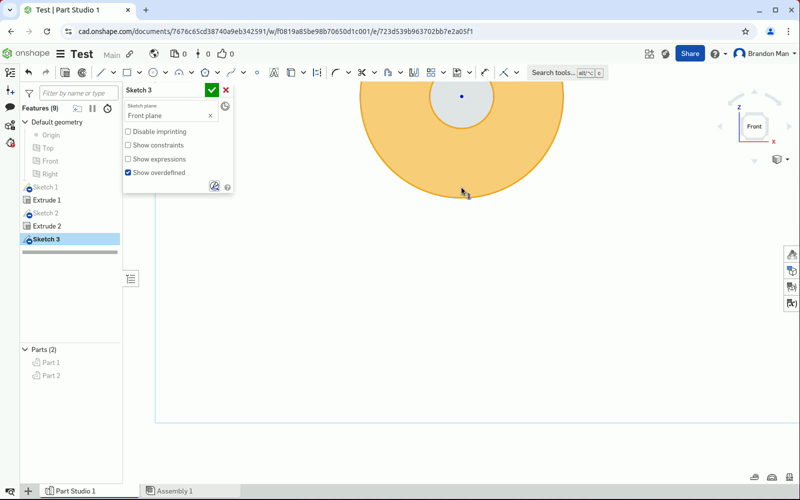
scroll(-6)
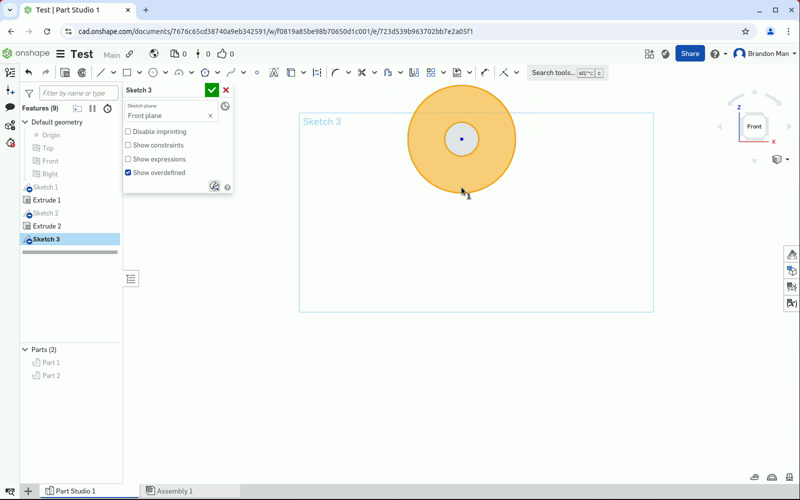
scroll(-6)
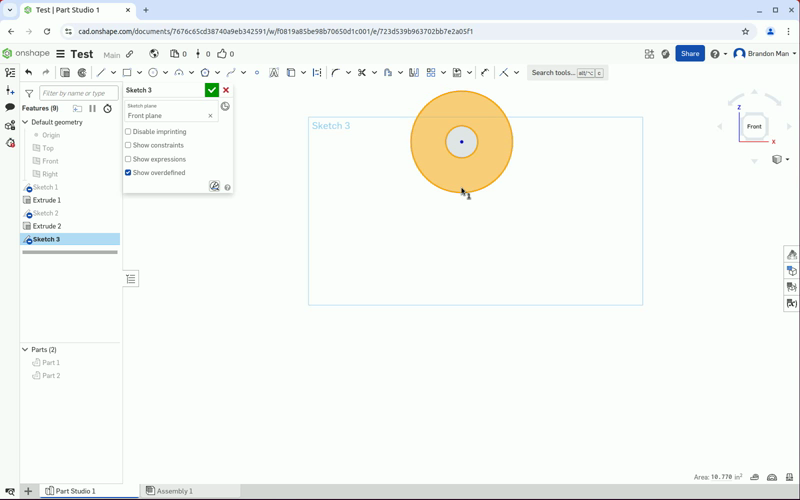
scroll(-6)
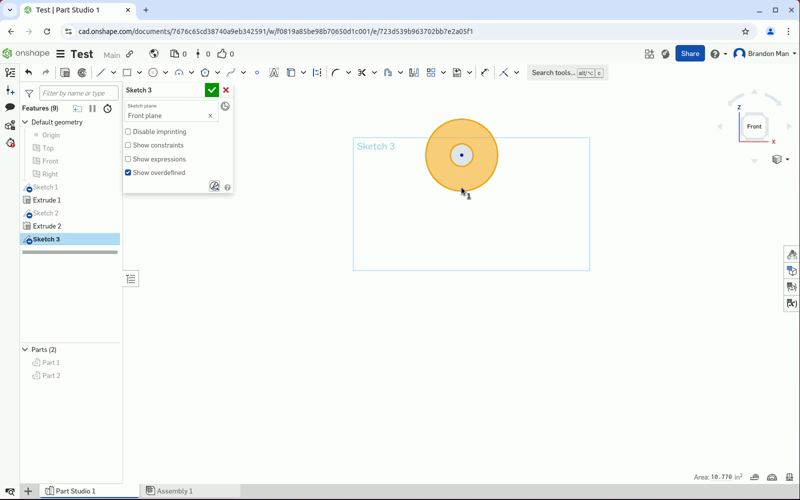
scroll(-6)
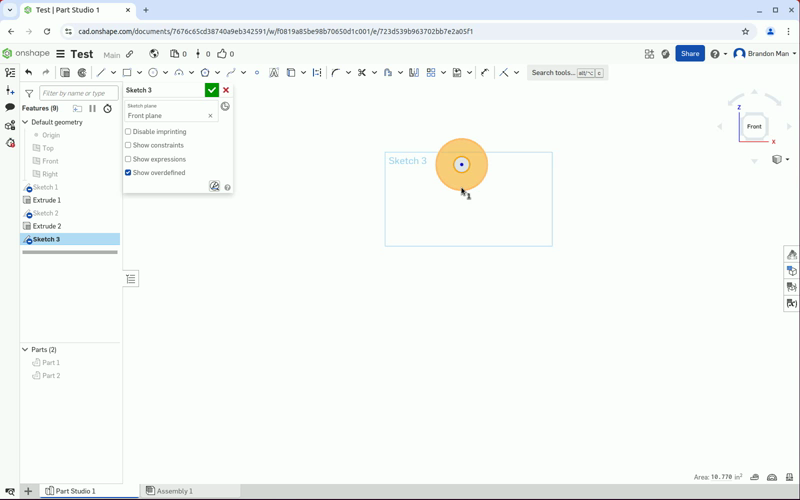
scroll(-6)
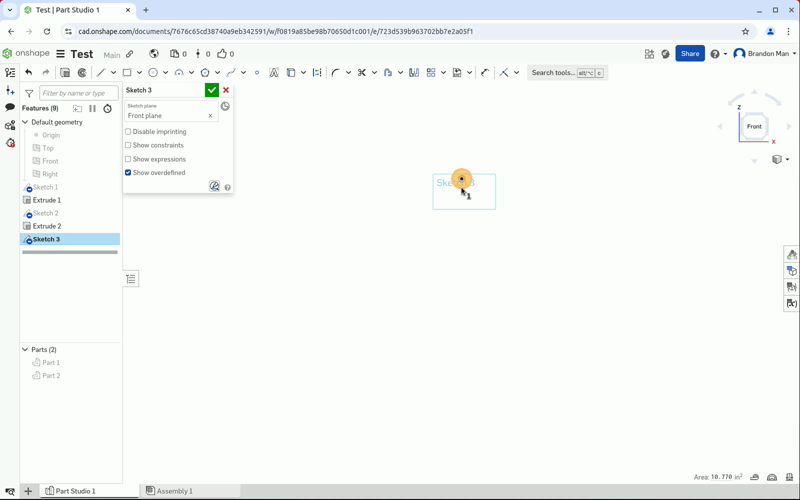
mouse_move(73, 352)
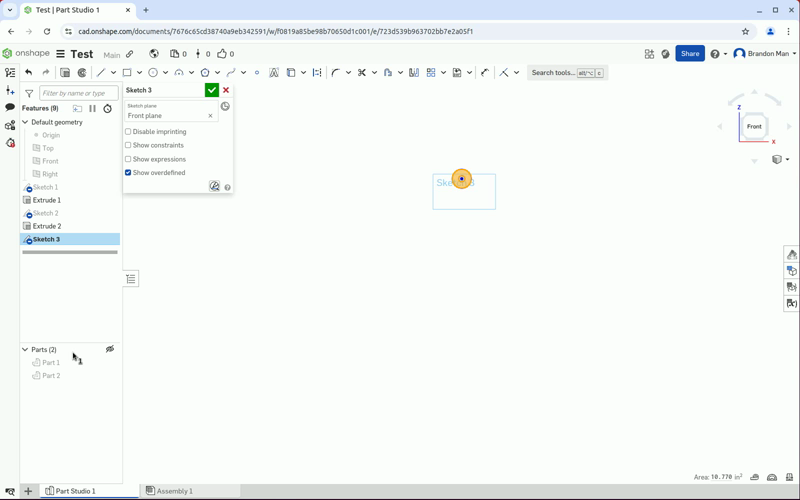
key(shift+y)
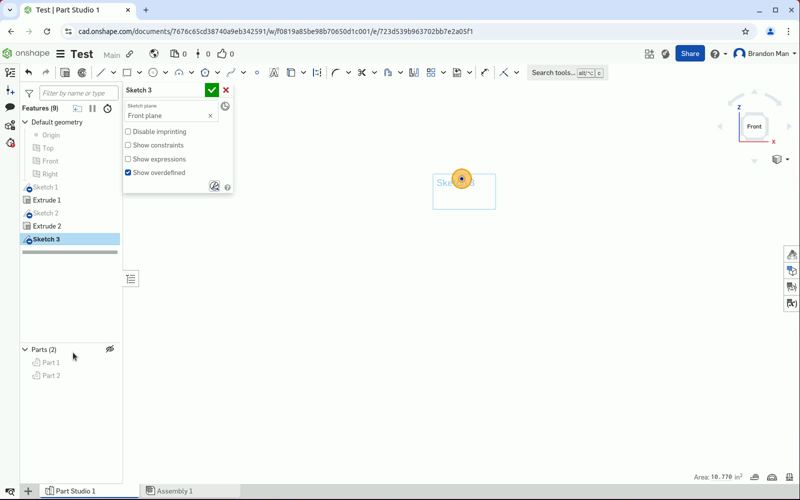
key(shift+e)
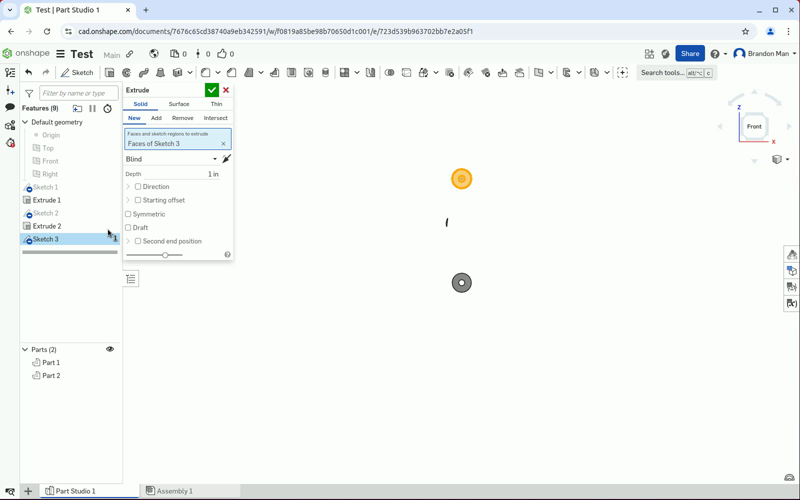
mouse_move(143, 106)
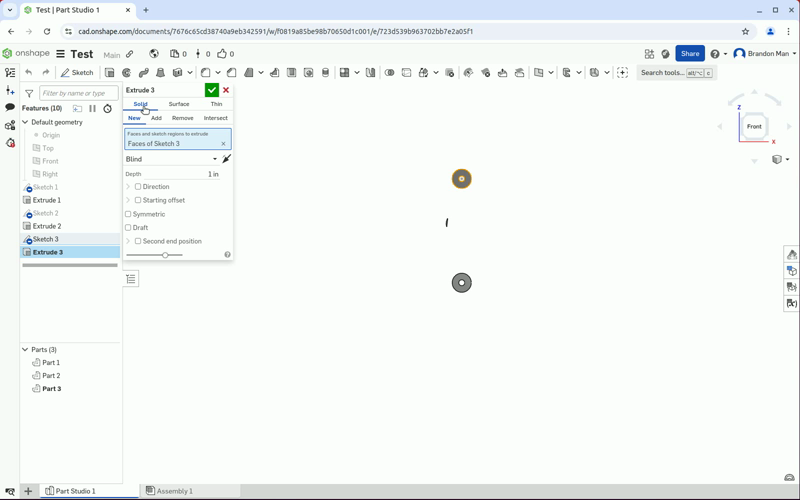
click(143, 106)
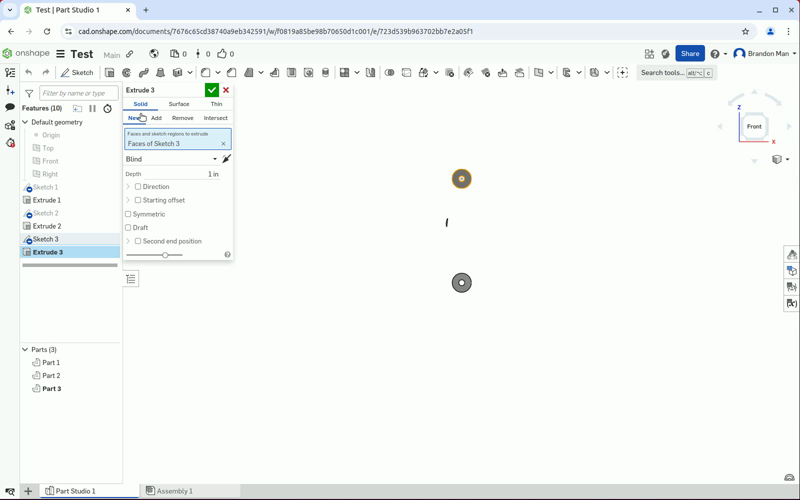
mouse_move(137, 120)
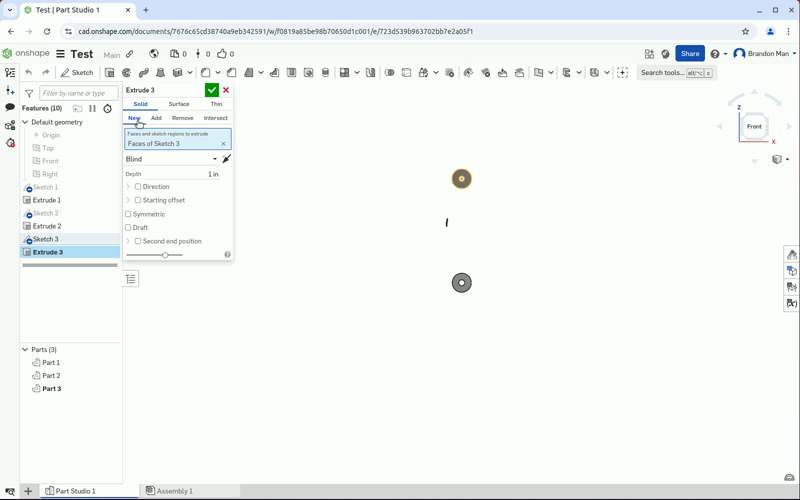
click(137, 120)
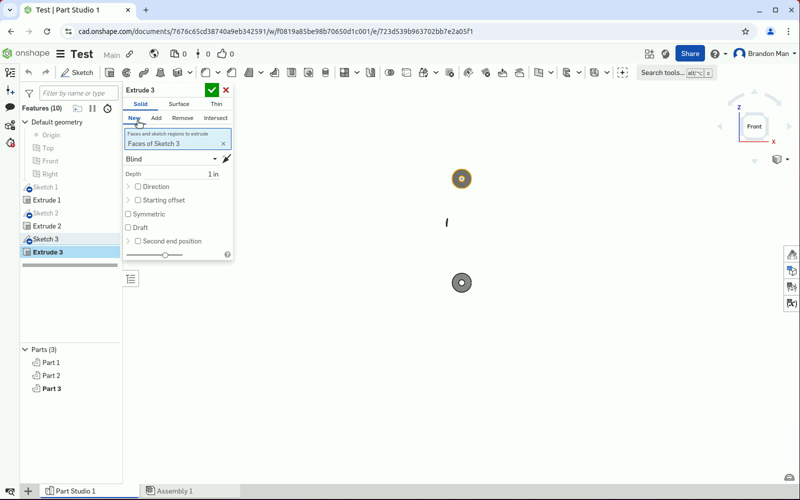
key(tab, 4)
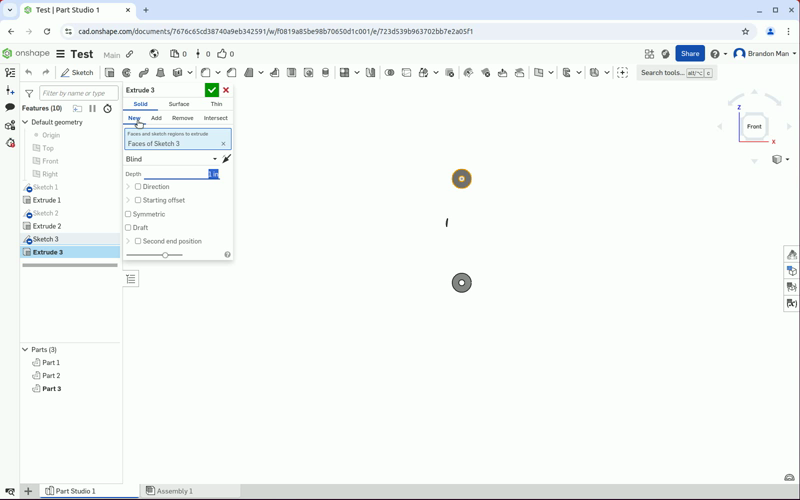
text(0.481)
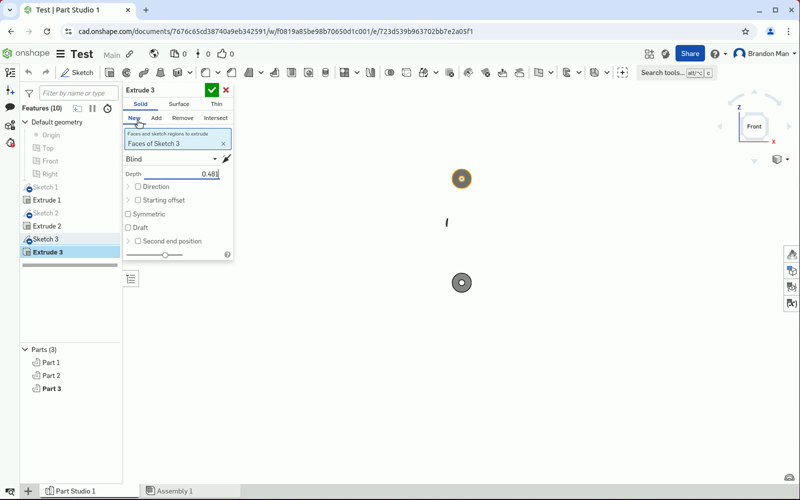
key(enter)
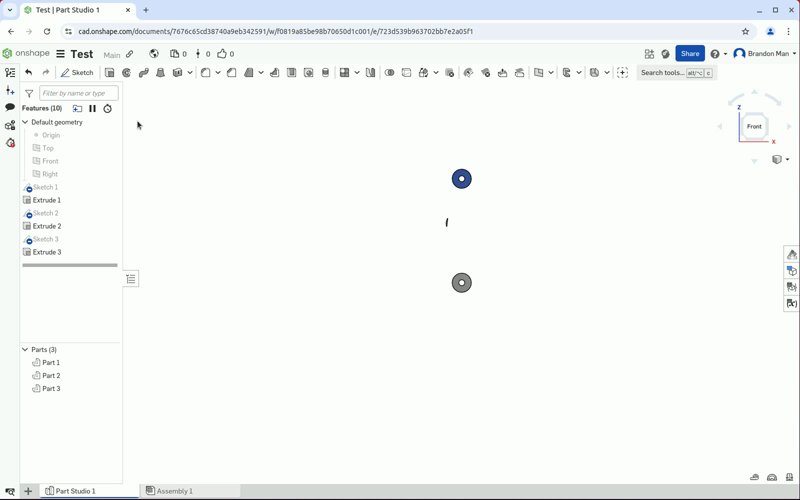
key(shift+h)
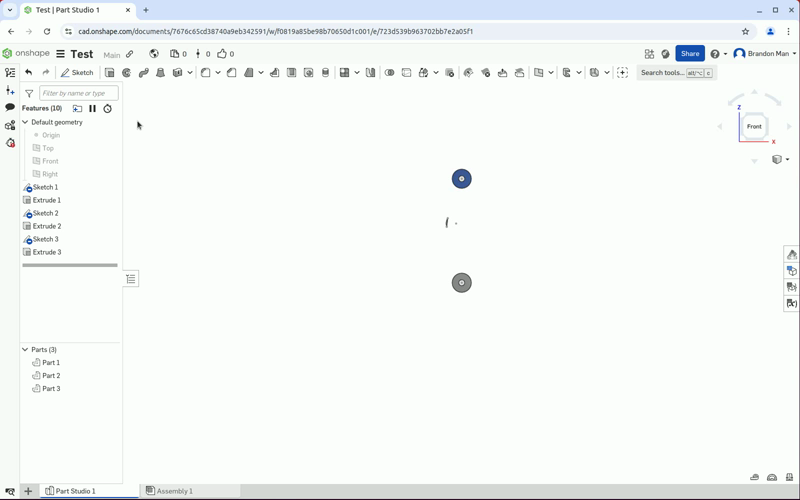
key(shift+h)
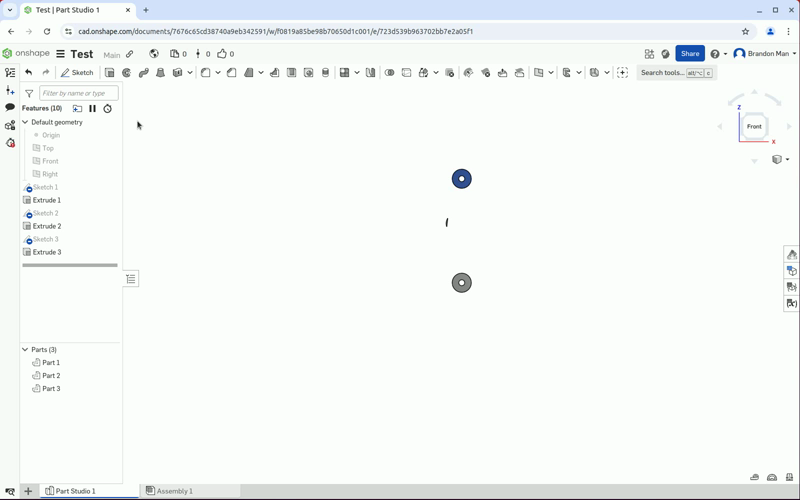
mouse_move(73, 189)
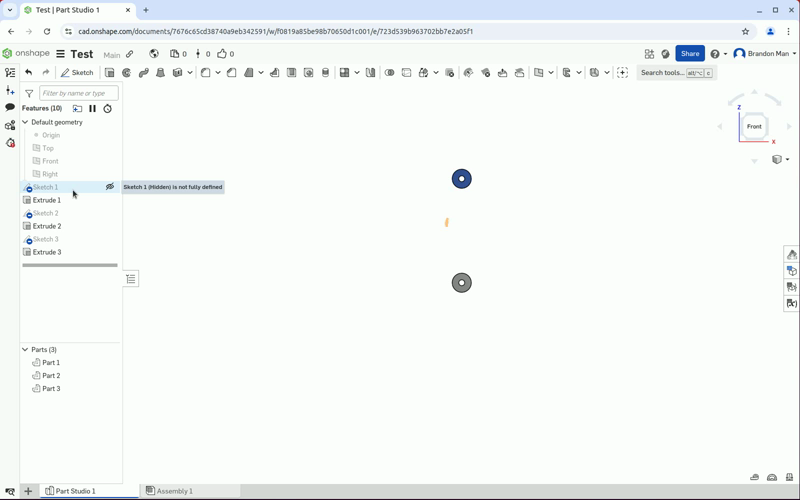
click(73, 189)
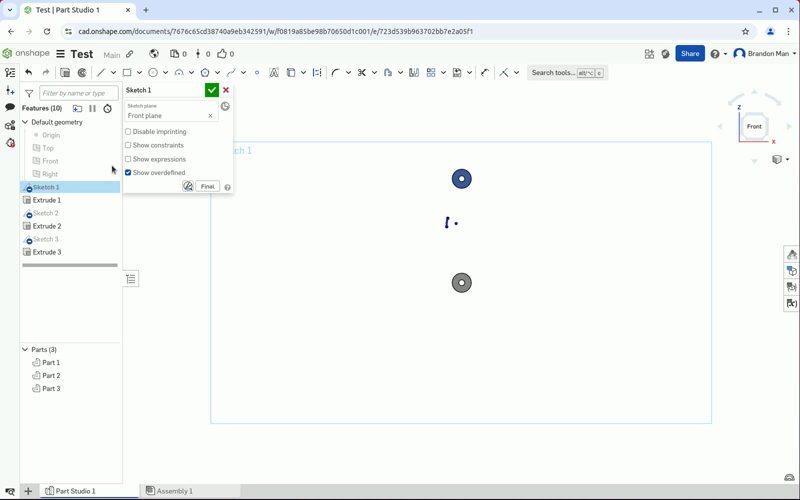
mouse_move(229, 92)
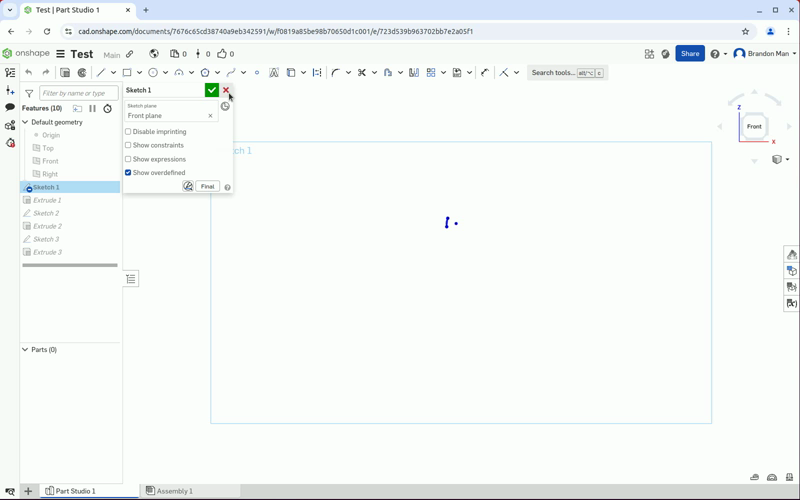
click(229, 92)
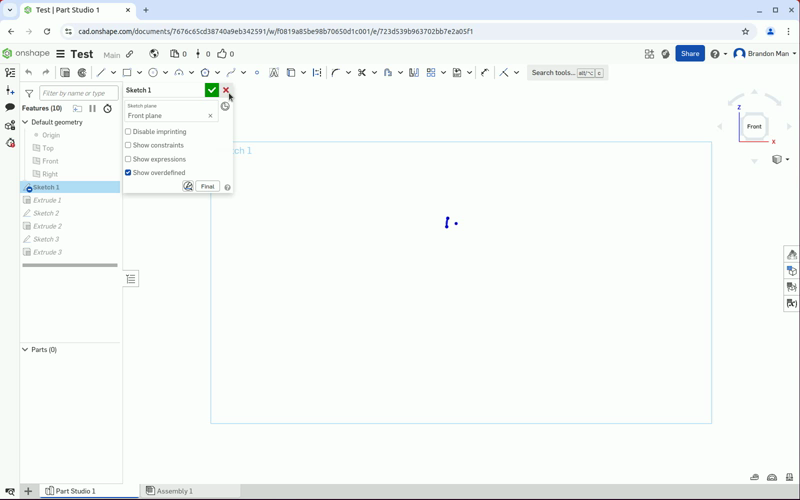
key(shift+s)
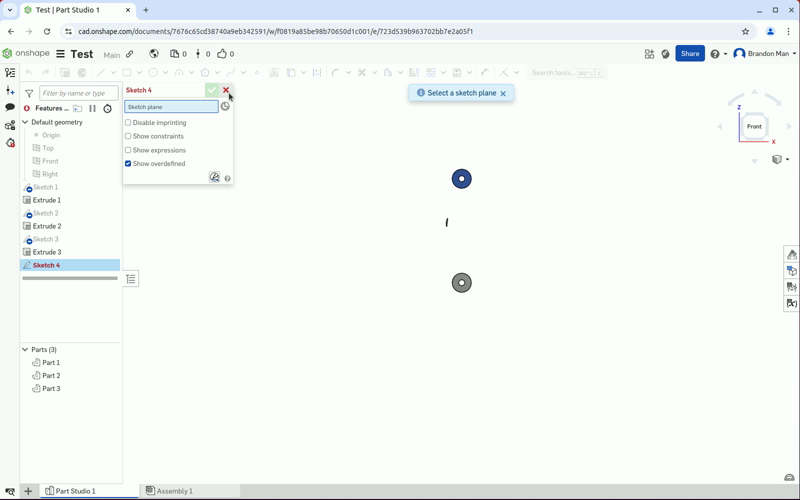
mouse_move(73, 163)
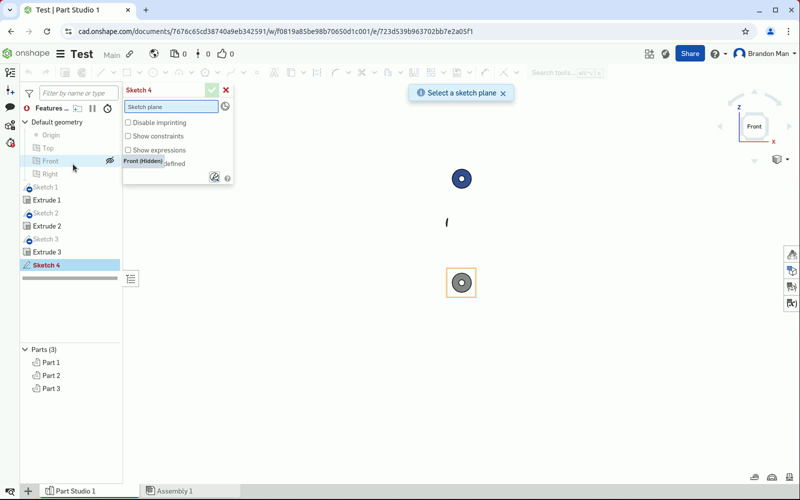
click(73, 163)
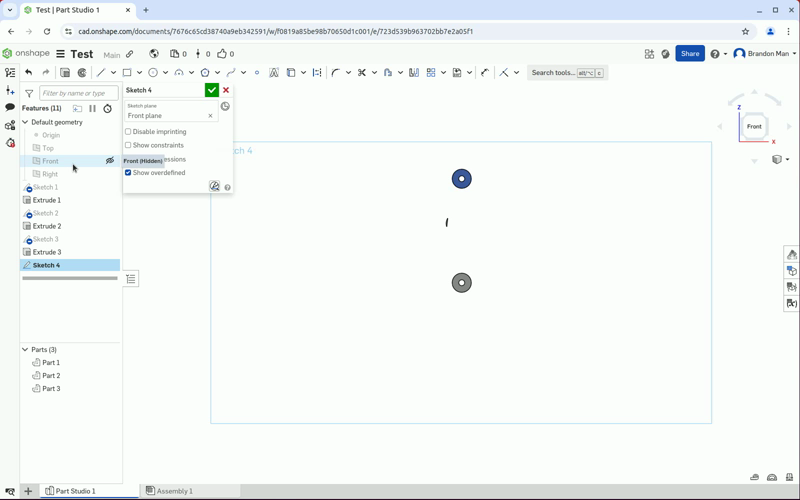
mouse_move(73, 352)
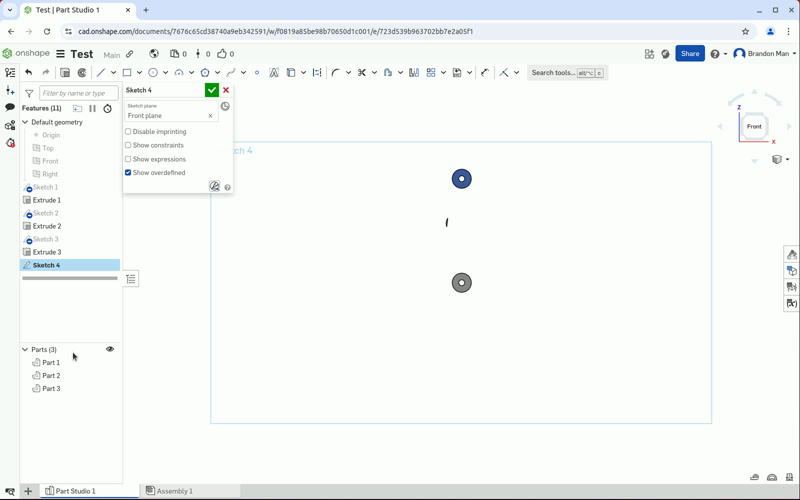
key(y)
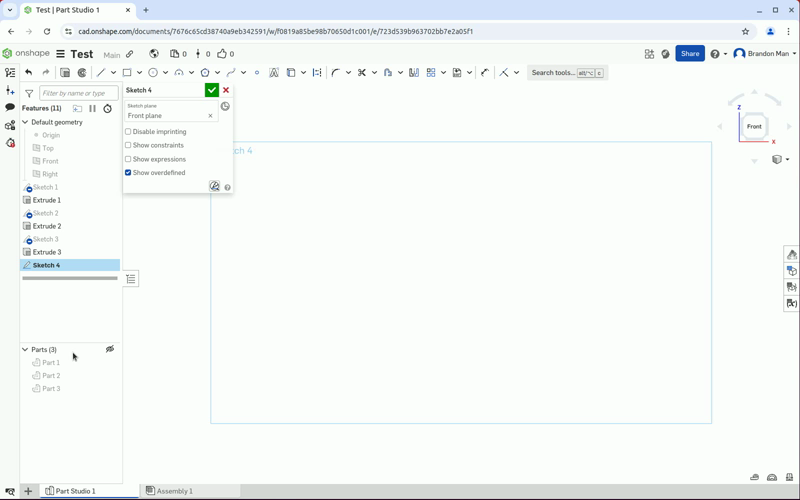
key(c)
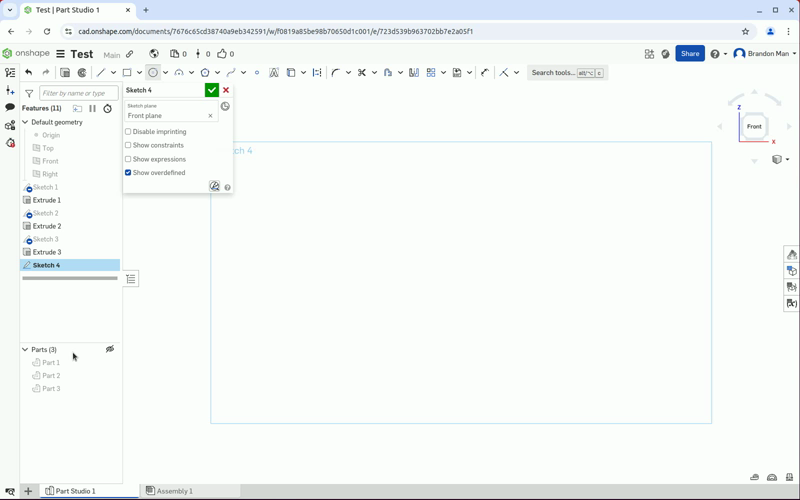
key_down(shift)
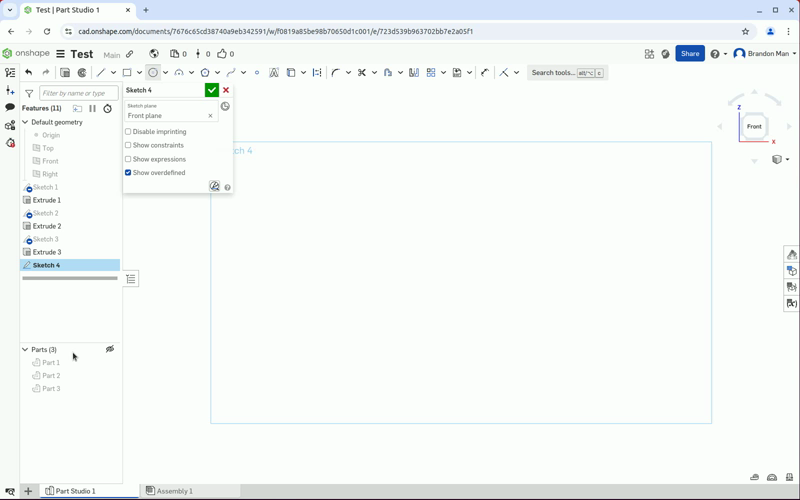
mouse_move(501, 282)
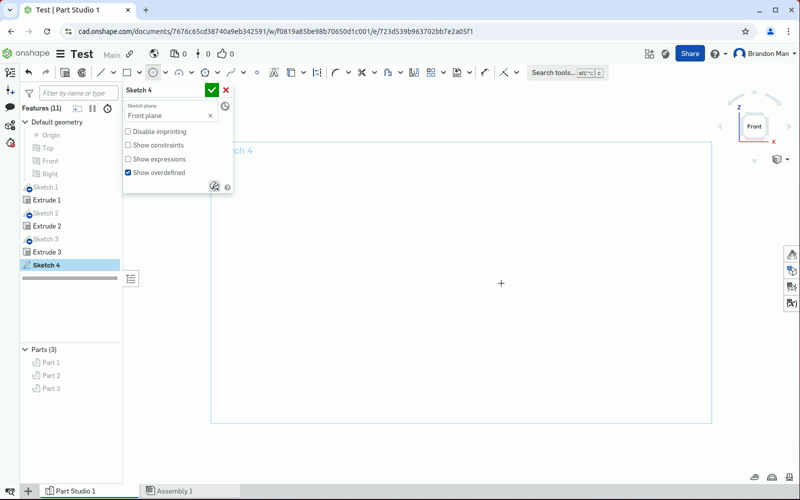
click(501, 282)
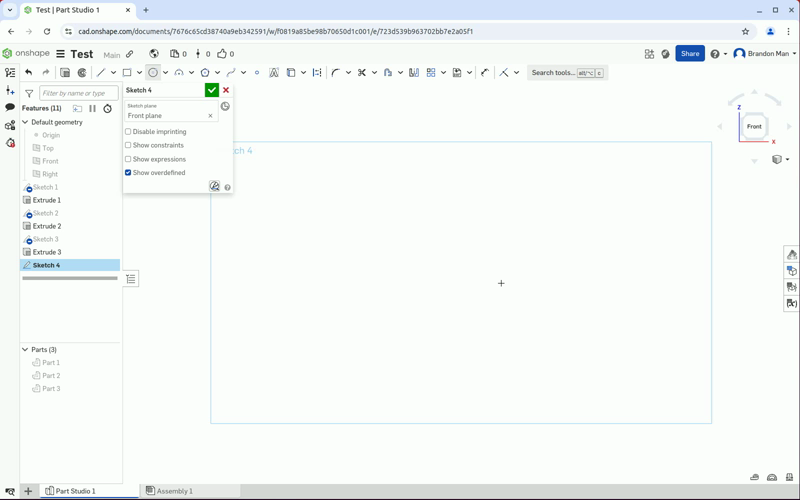
key_up(shift)
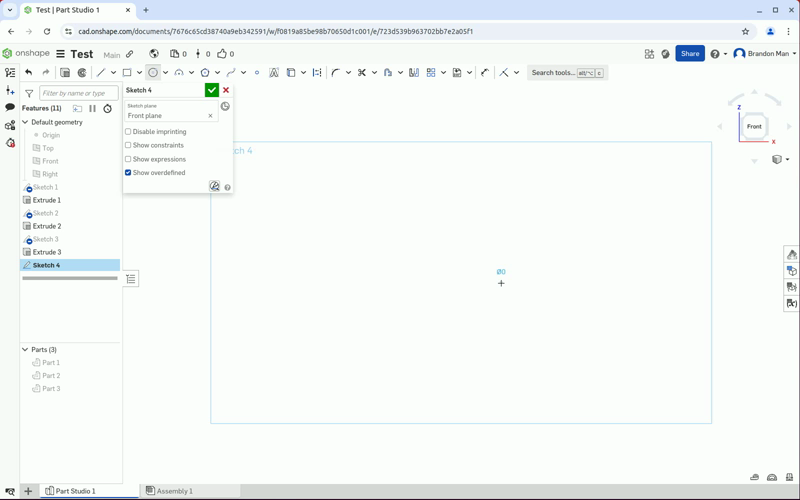
mouse_move(508, 282)
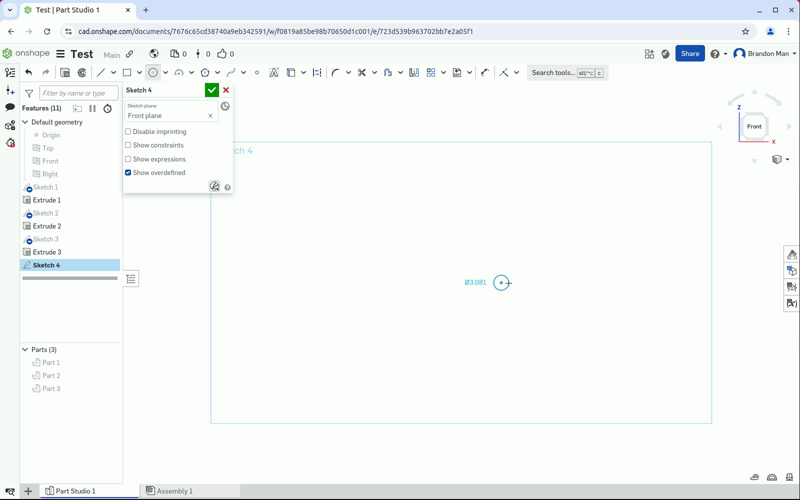
click(508, 282)
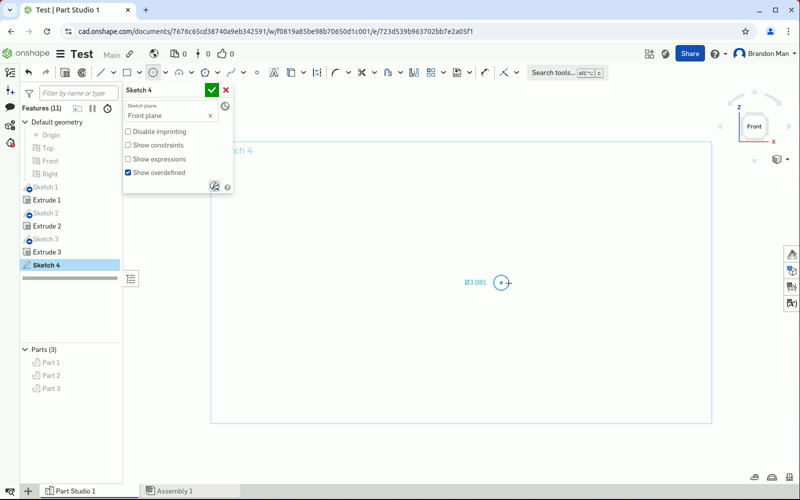
key(esc)
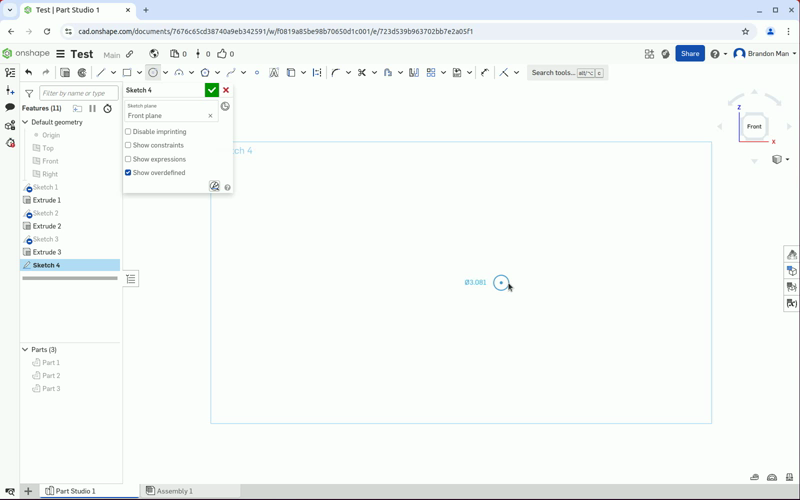
key(c)
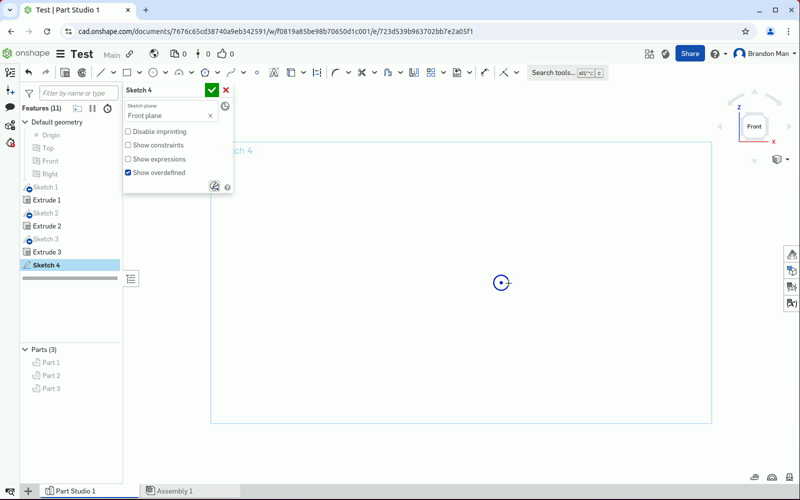
key_down(shift)
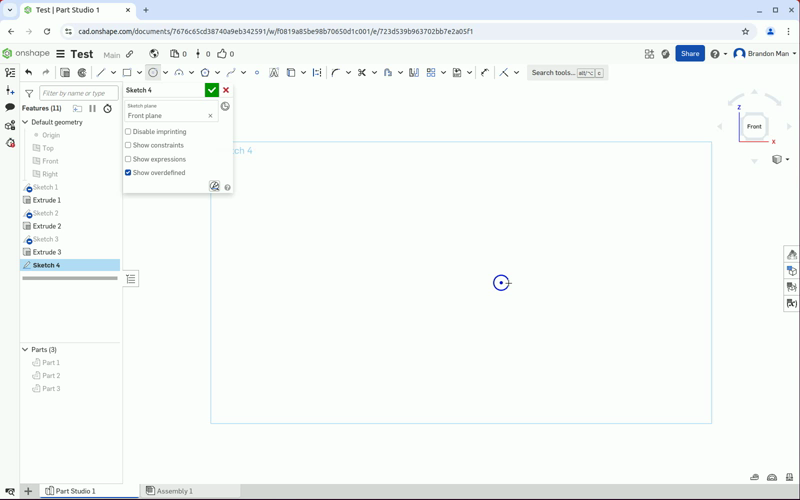
mouse_move(501, 282)
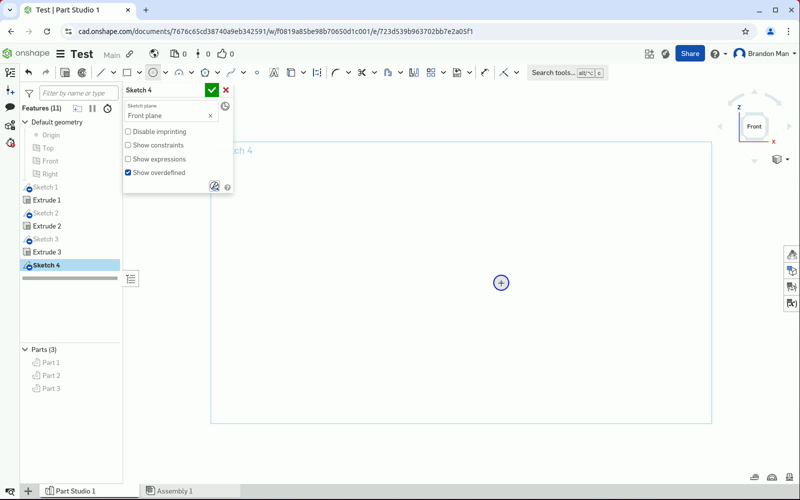
click(501, 282)
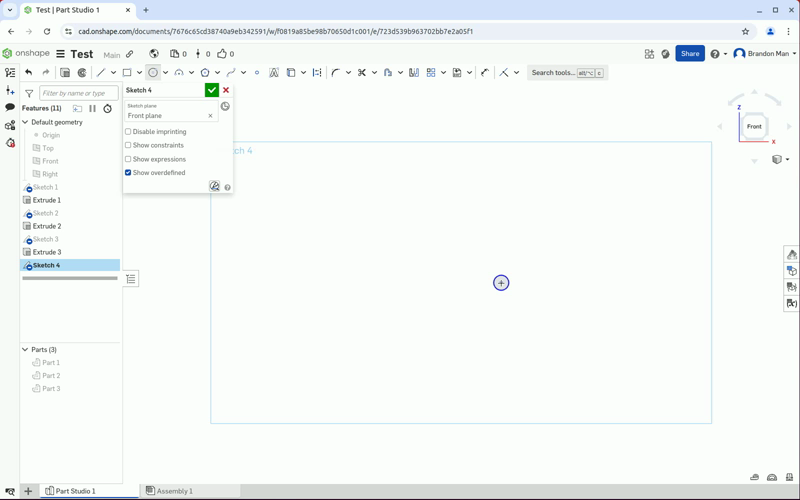
key_up(shift)
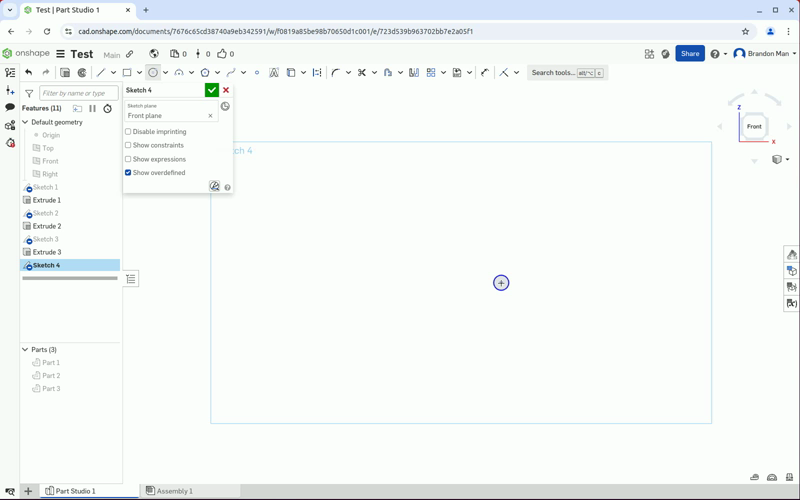
mouse_move(504, 282)
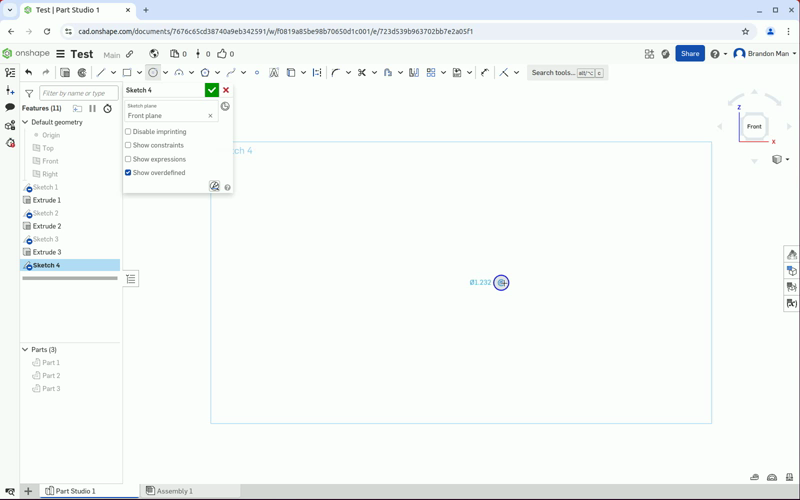
scroll(6)
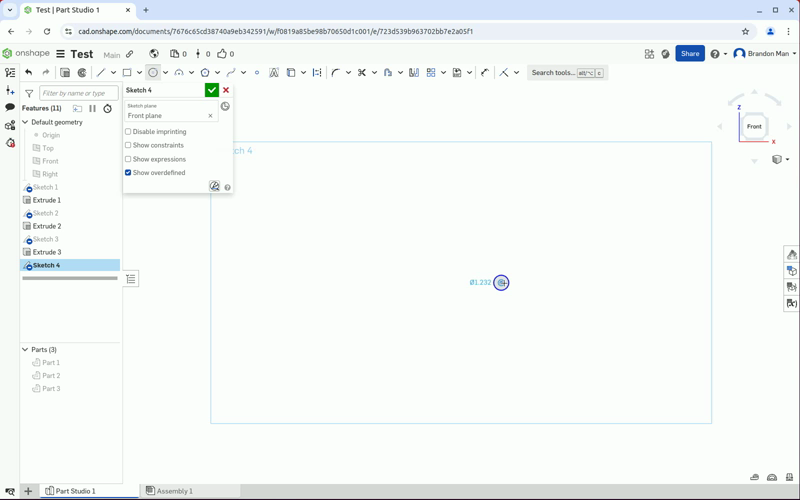
scroll(6)
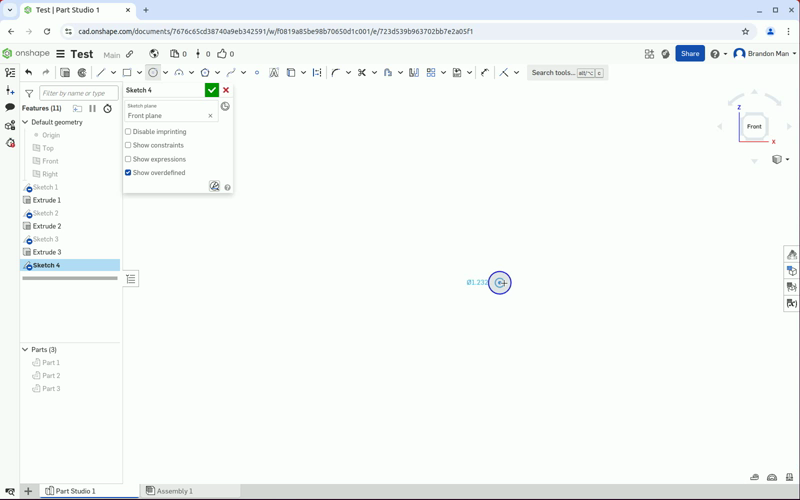
scroll(6)
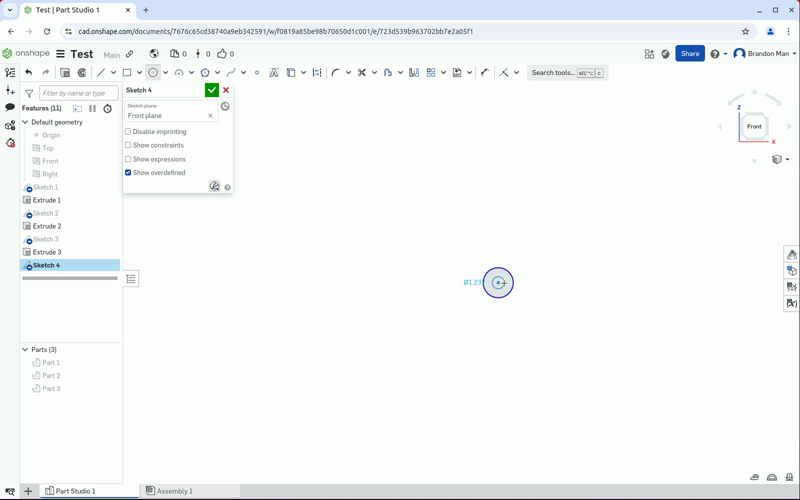
scroll(6)
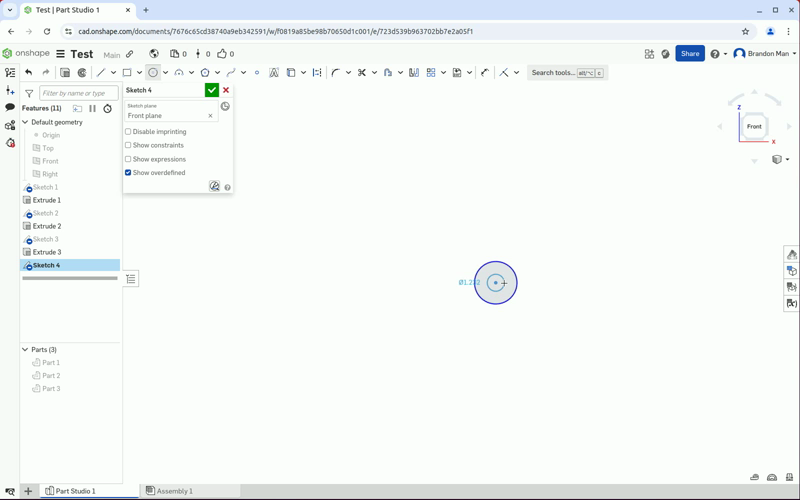
scroll(6)
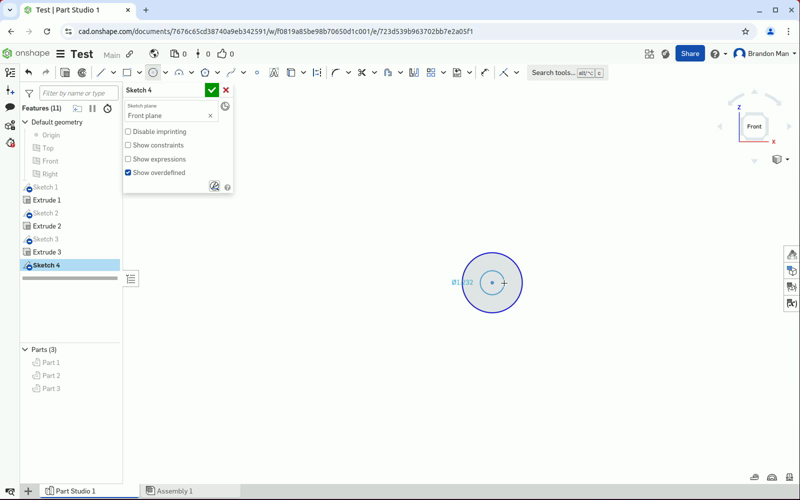
scroll(6)
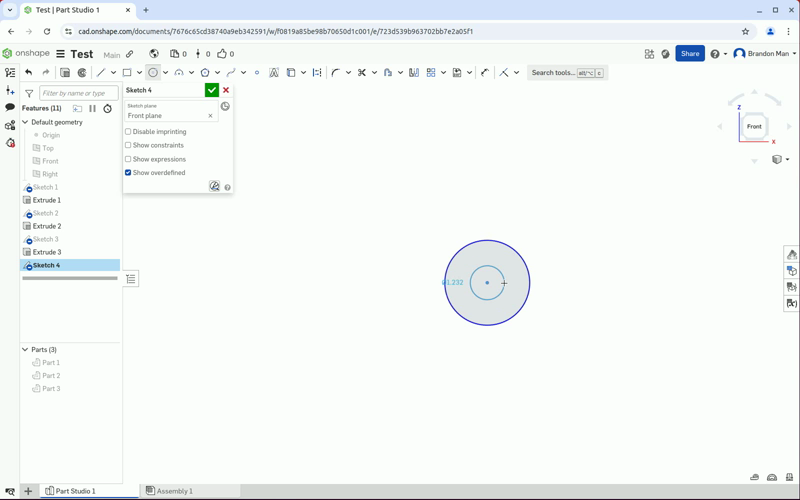
scroll(6)
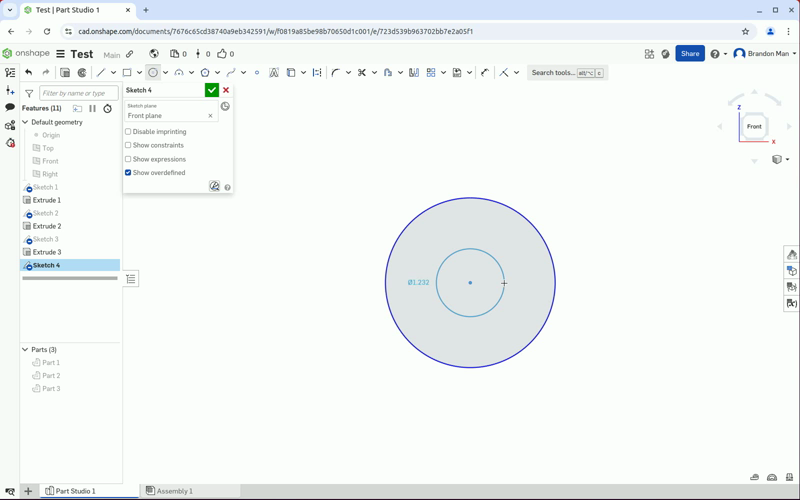
click(504, 282)
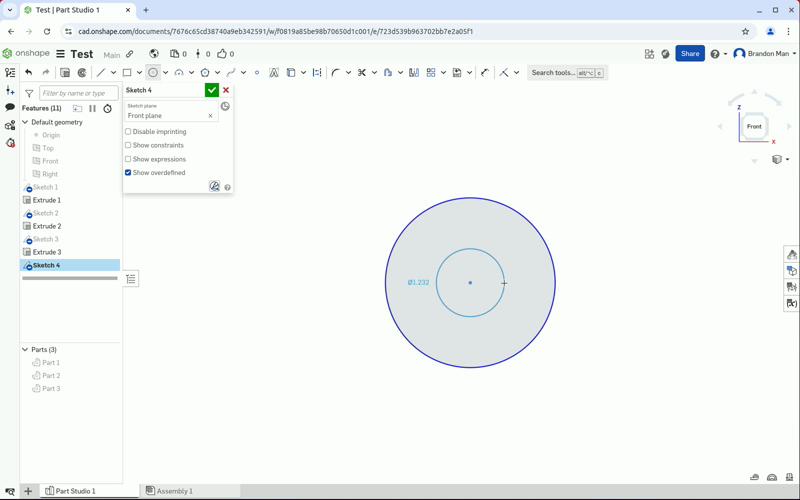
scroll(-6)
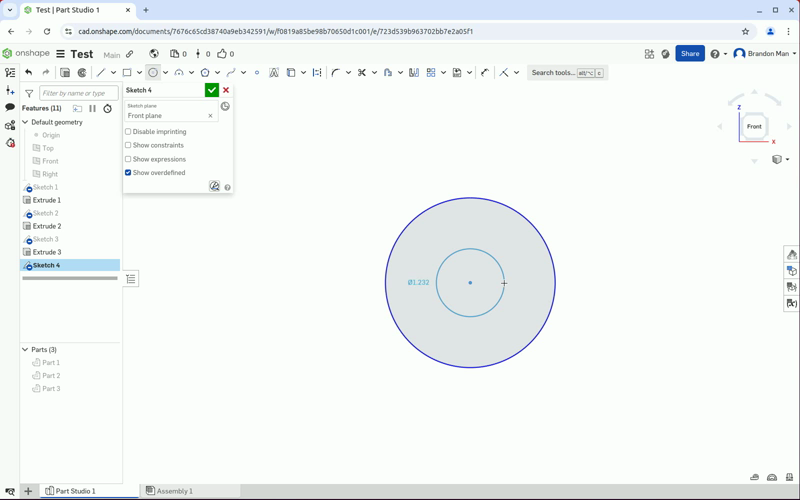
scroll(-6)
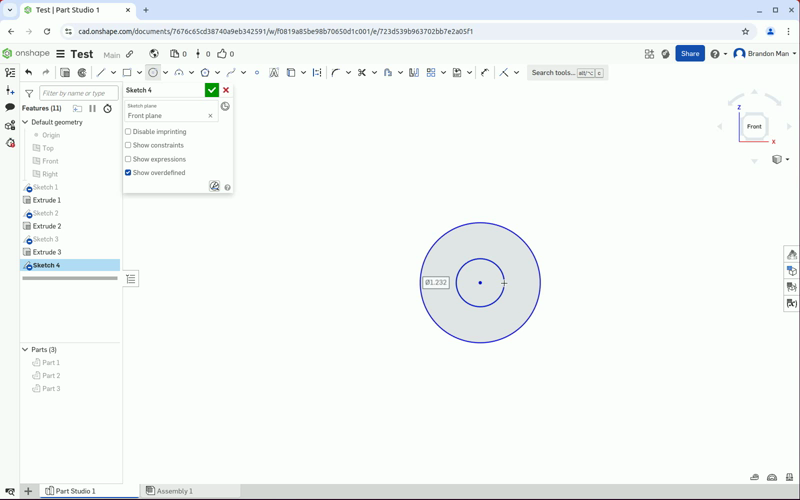
scroll(-6)
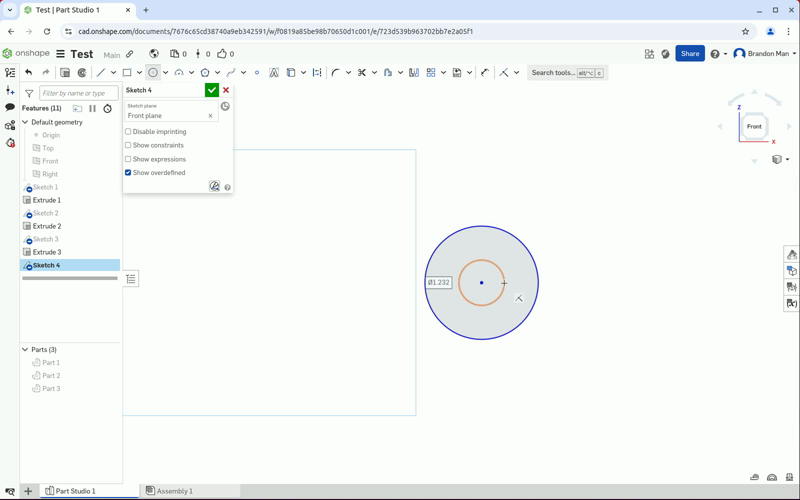
scroll(-6)
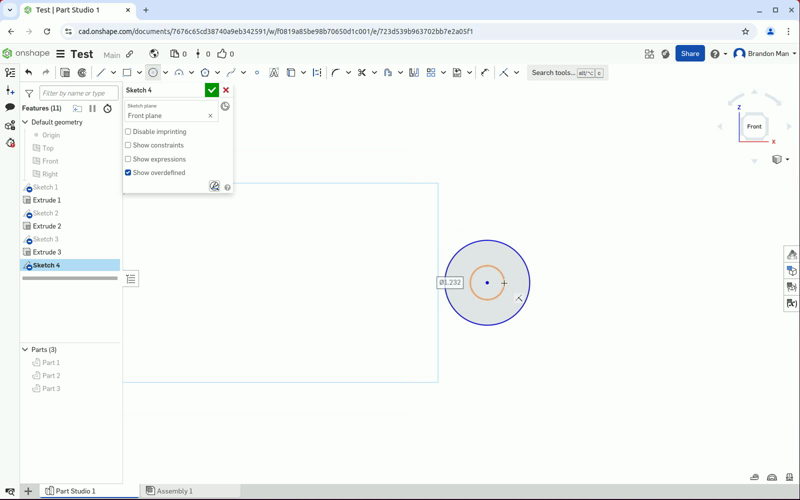
scroll(-6)
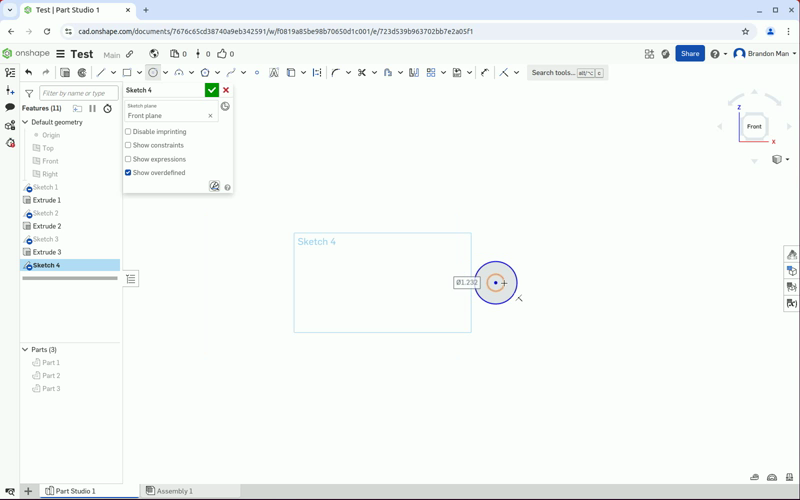
scroll(-6)
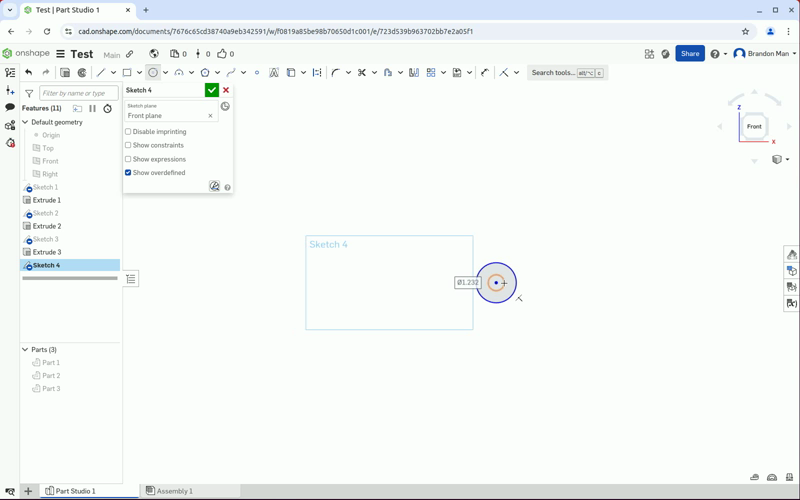
scroll(-6)
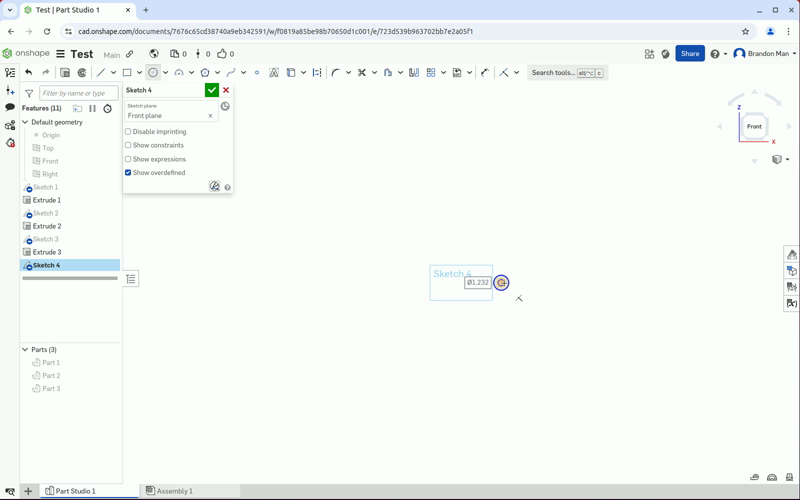
key(esc)
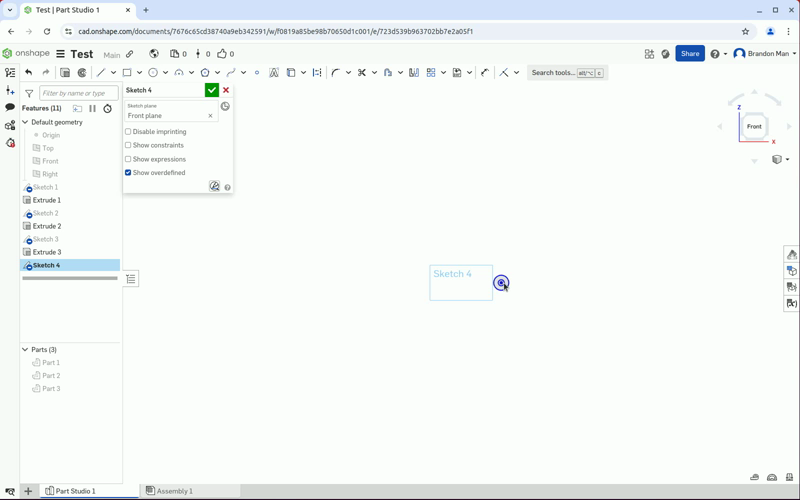
mouse_move(502, 287)
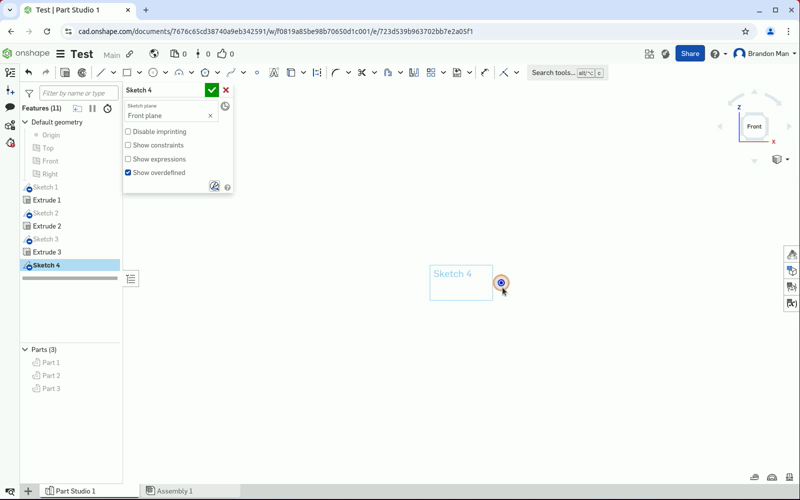
scroll(6)
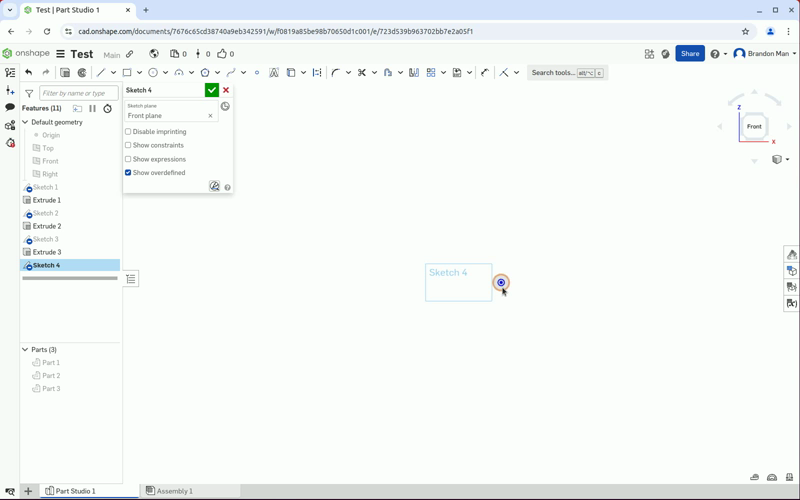
scroll(6)
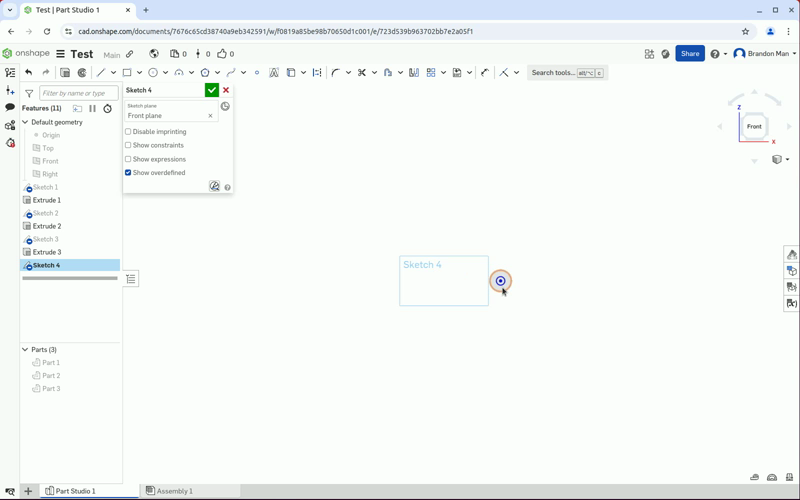
scroll(6)
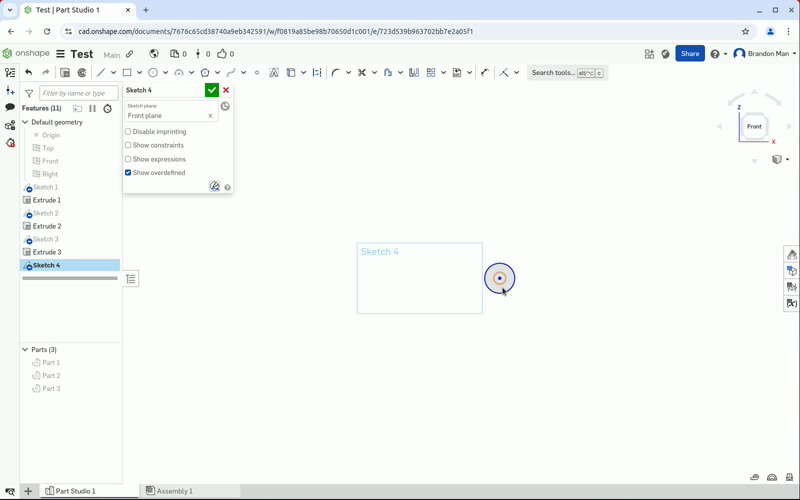
scroll(6)
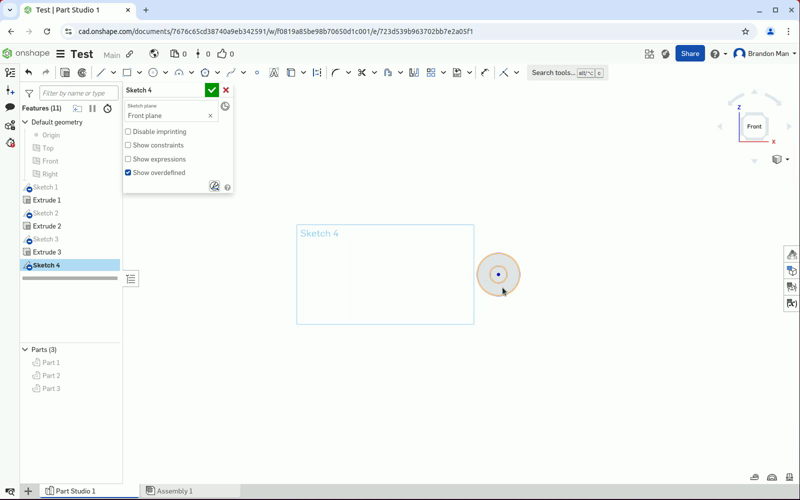
scroll(6)
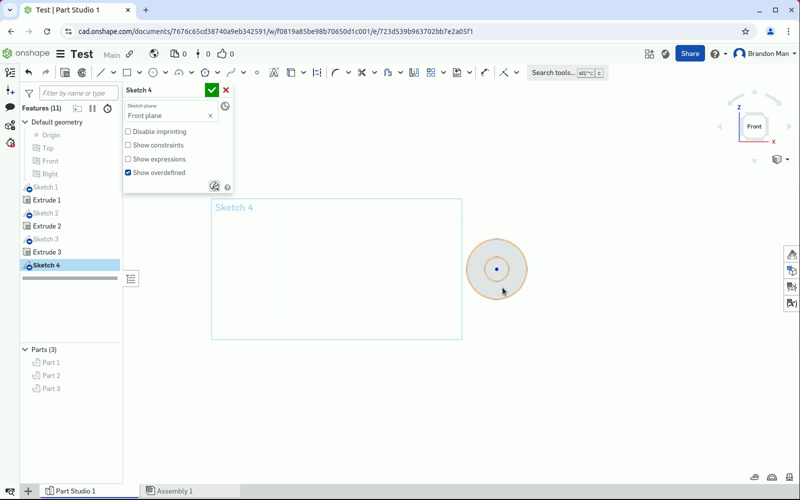
scroll(6)
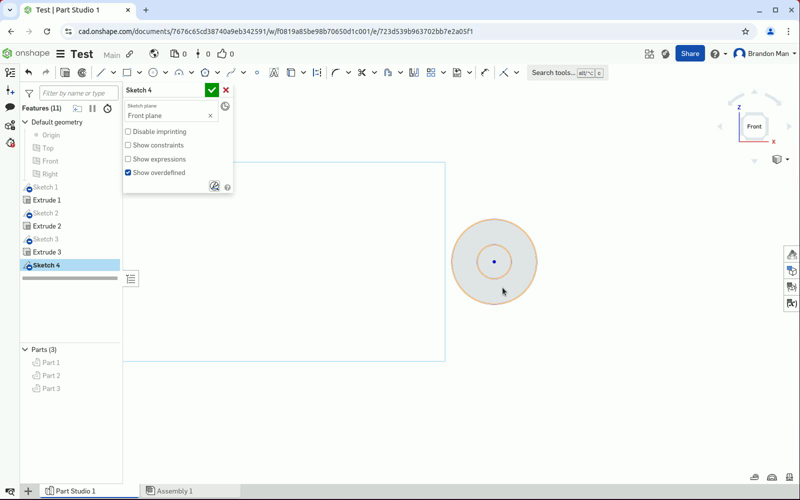
scroll(6)
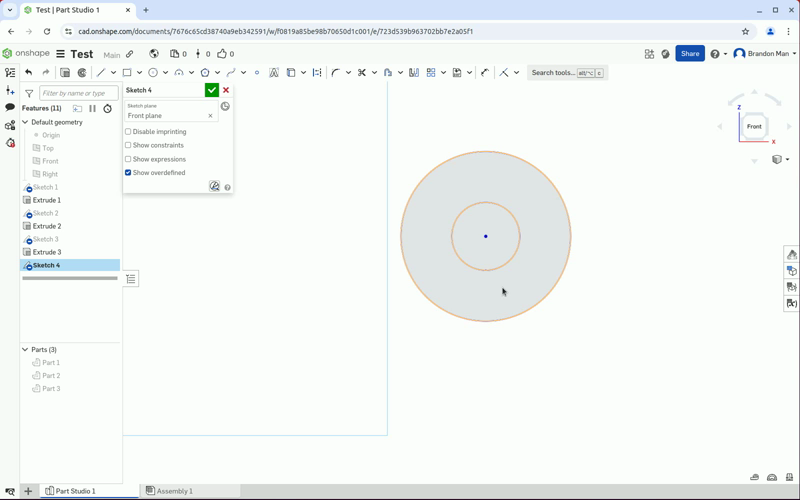
click(502, 287)
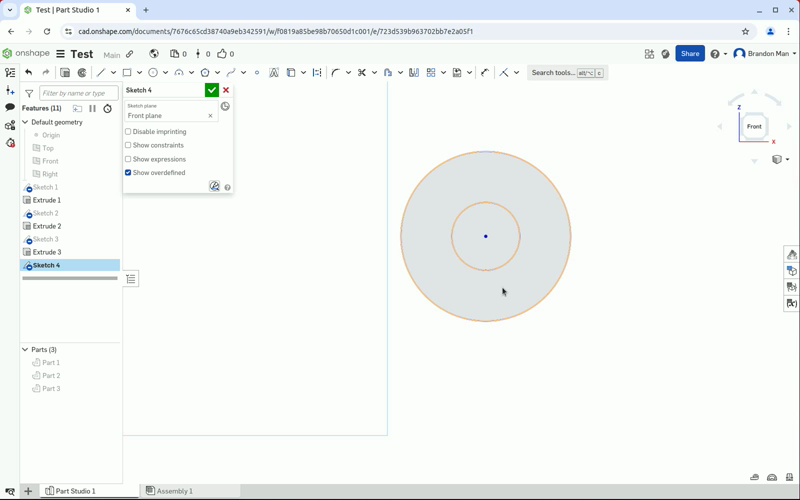
scroll(-6)
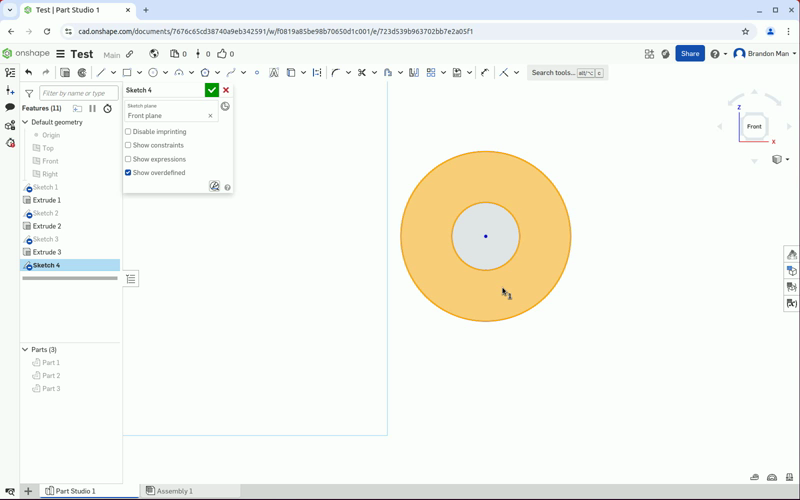
scroll(-6)
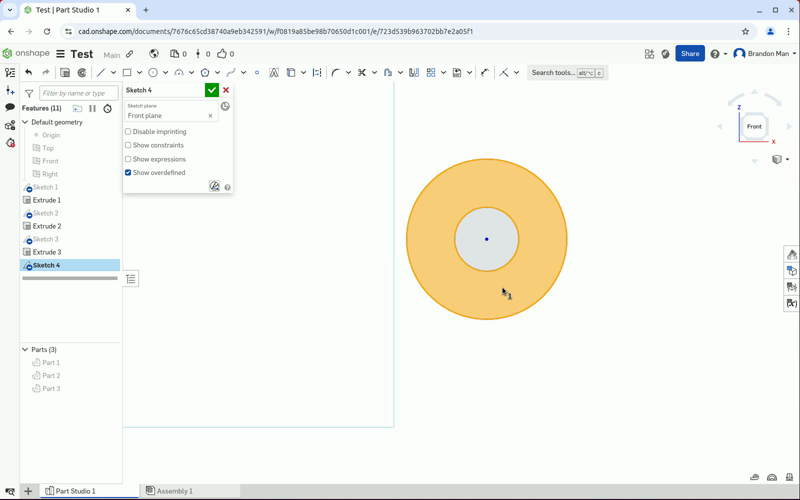
scroll(-6)
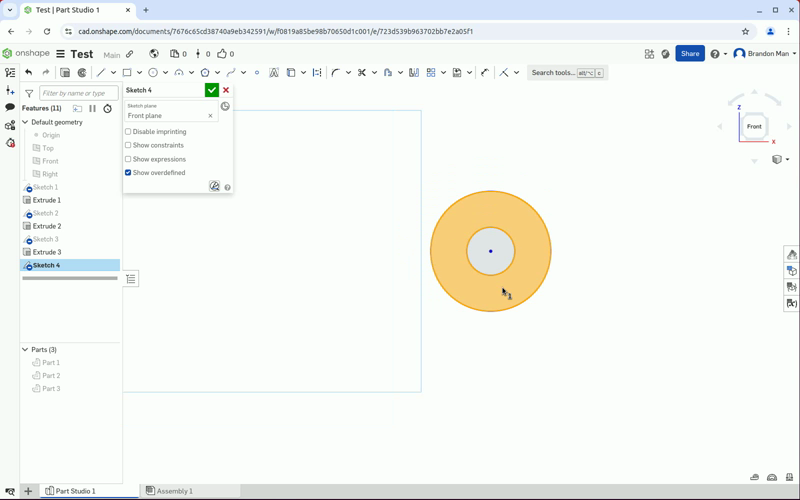
scroll(-6)
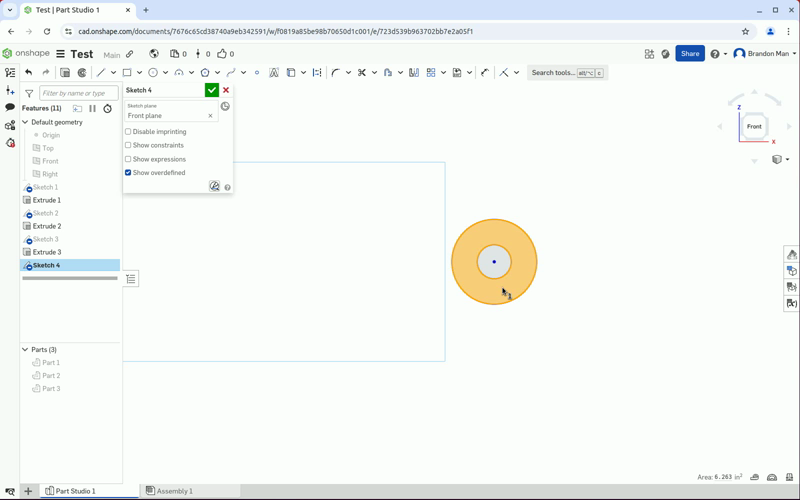
scroll(-6)
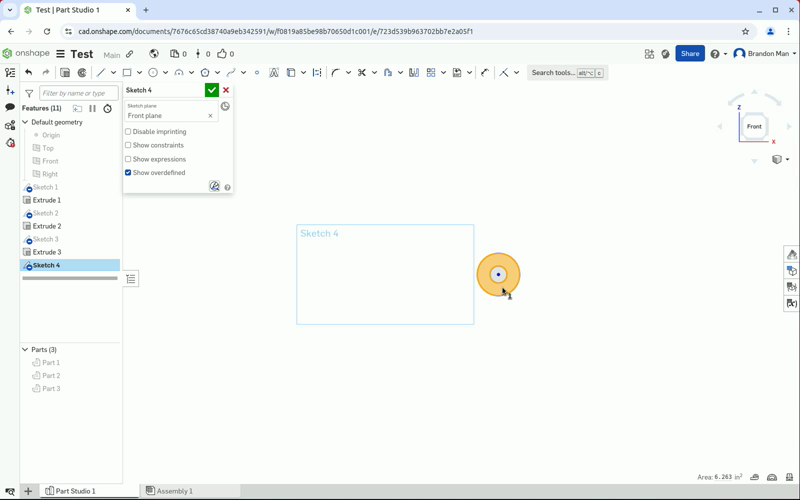
scroll(-6)
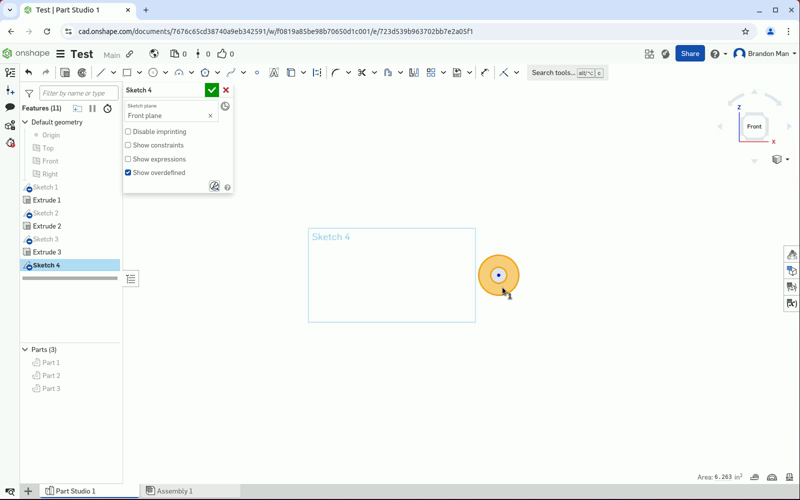
scroll(-6)
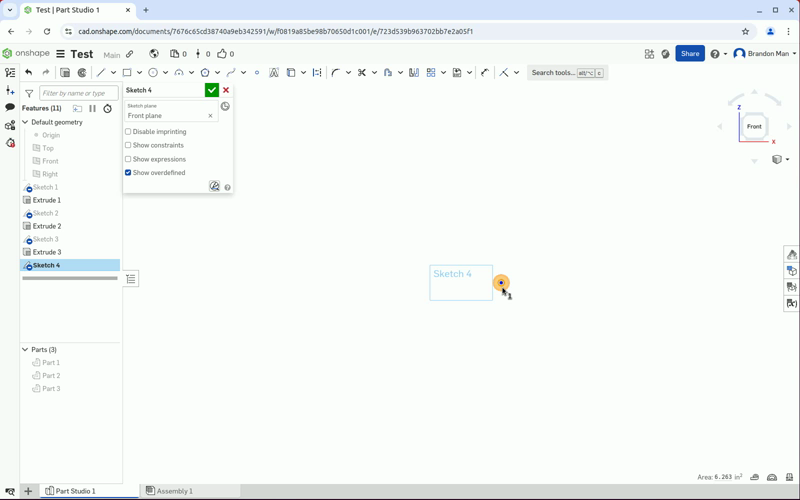
mouse_move(73, 352)
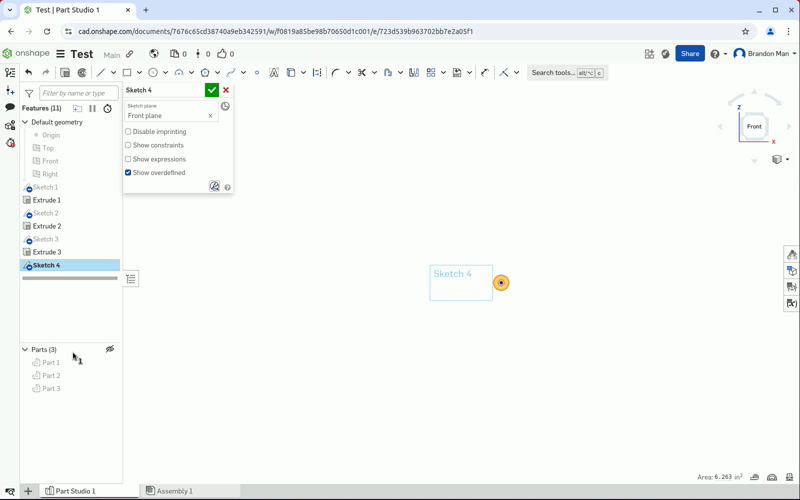
key(shift+y)
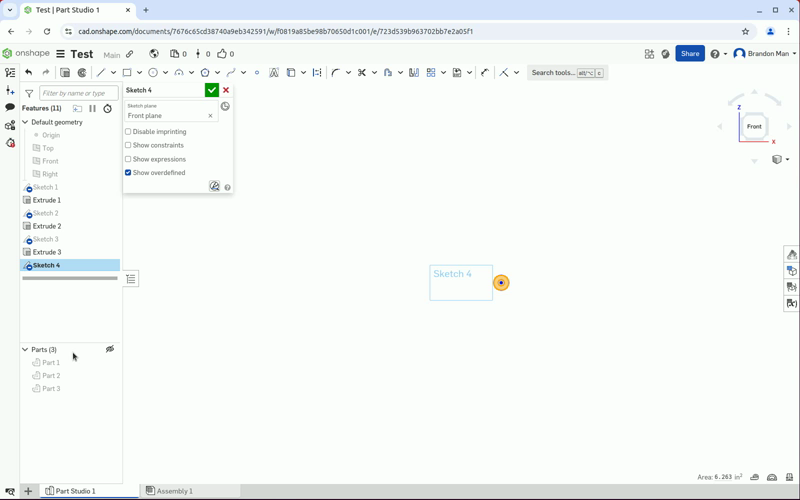
key(shift+e)
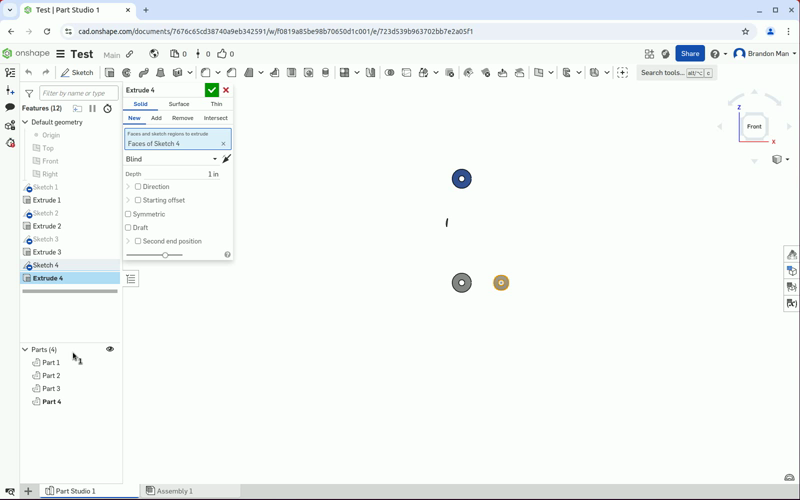
mouse_move(143, 106)
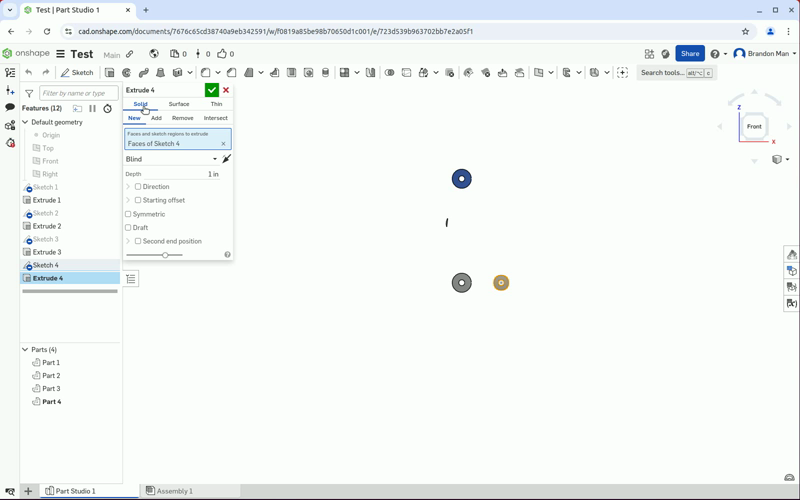
click(143, 106)
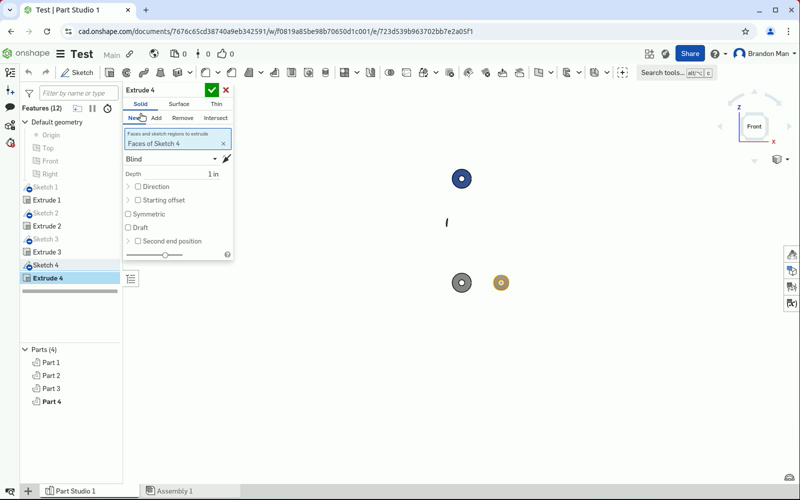
mouse_move(137, 120)
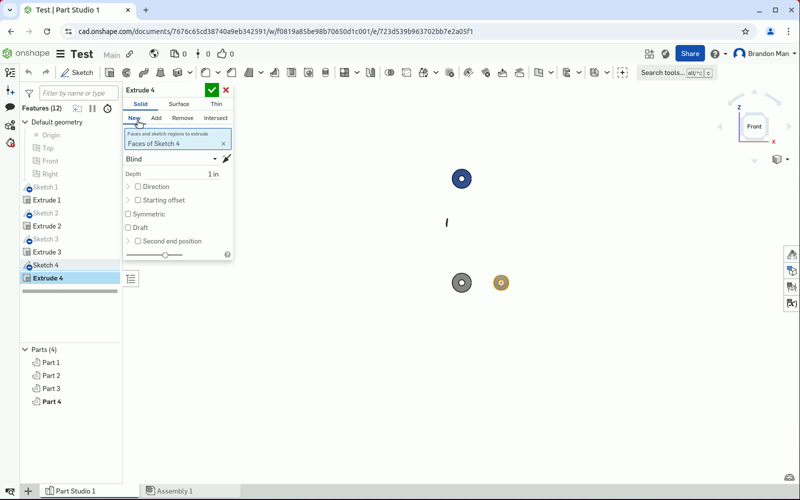
click(137, 120)
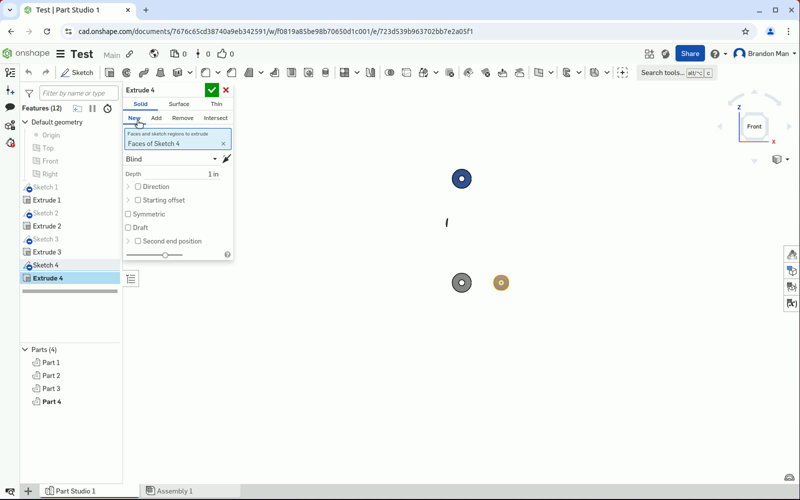
key(tab, 4)
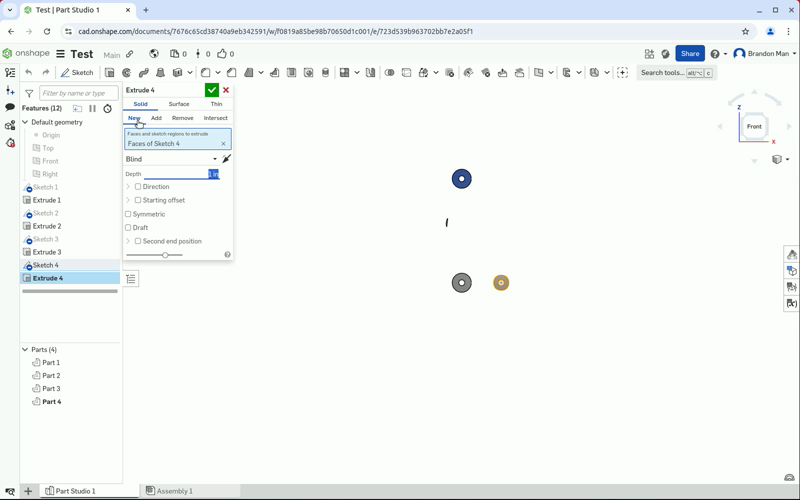
text(0.481)
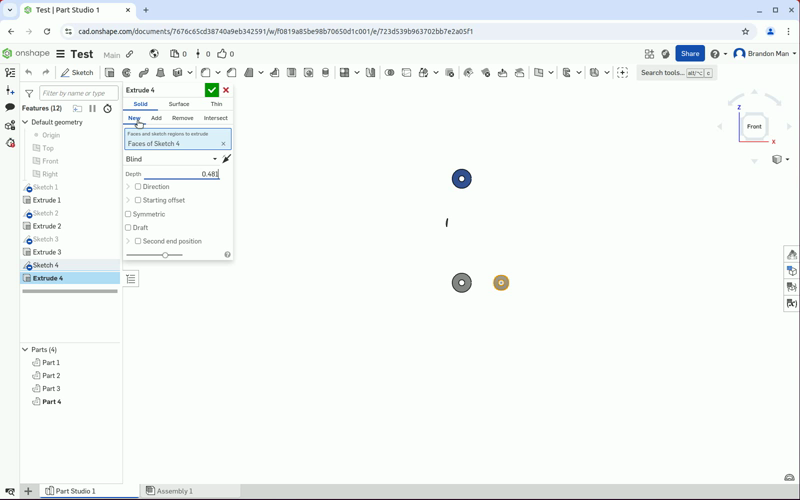
key(enter)
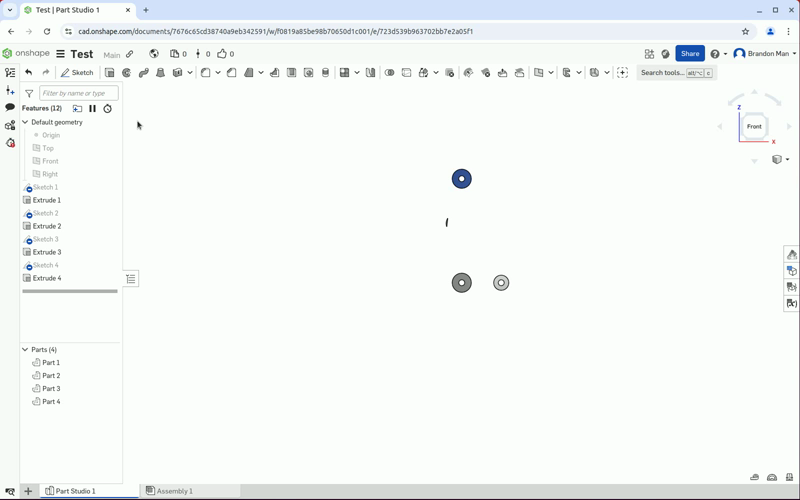
key(shift+h)
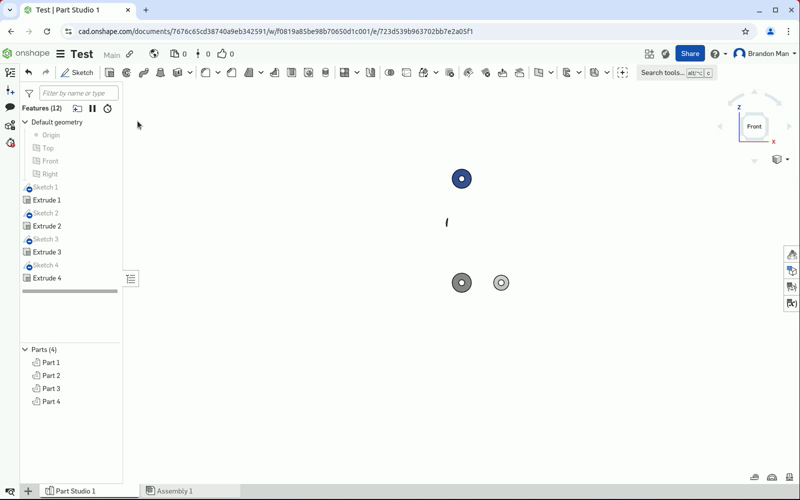
key(shift+h)
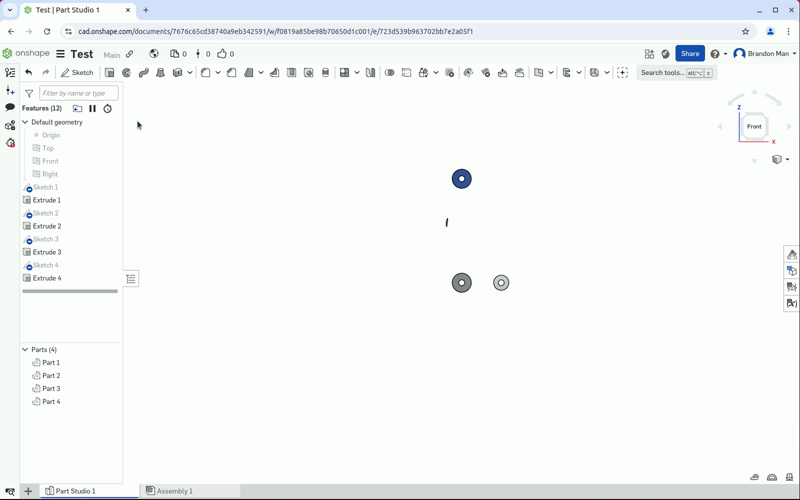
mouse_move(73, 189)
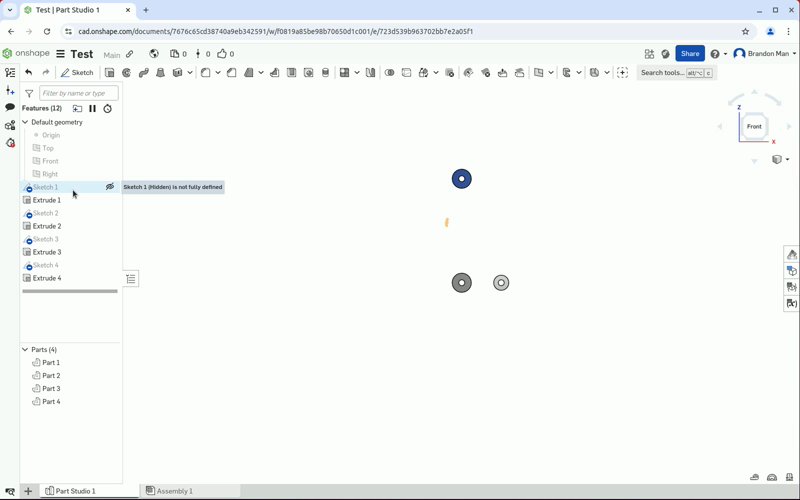
click(73, 189)
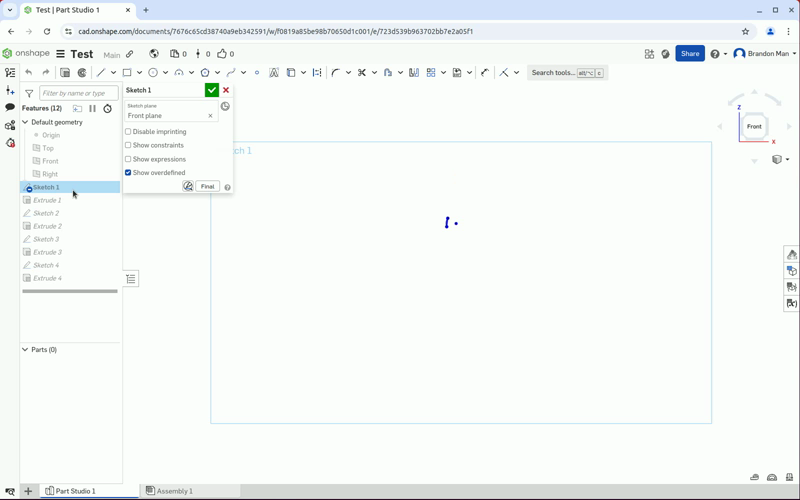
mouse_move(229, 92)
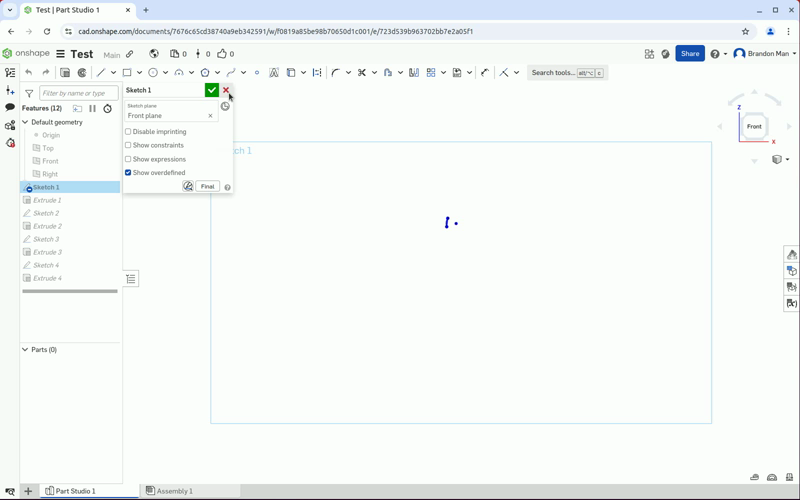
click(229, 92)
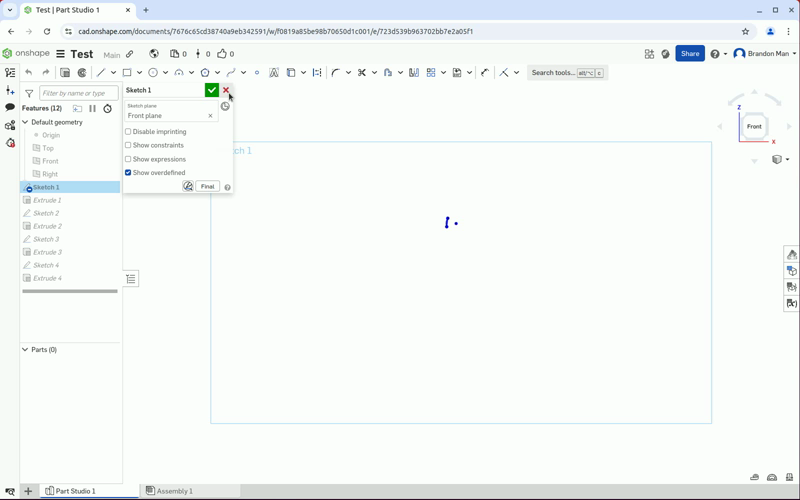
key(shift+s)
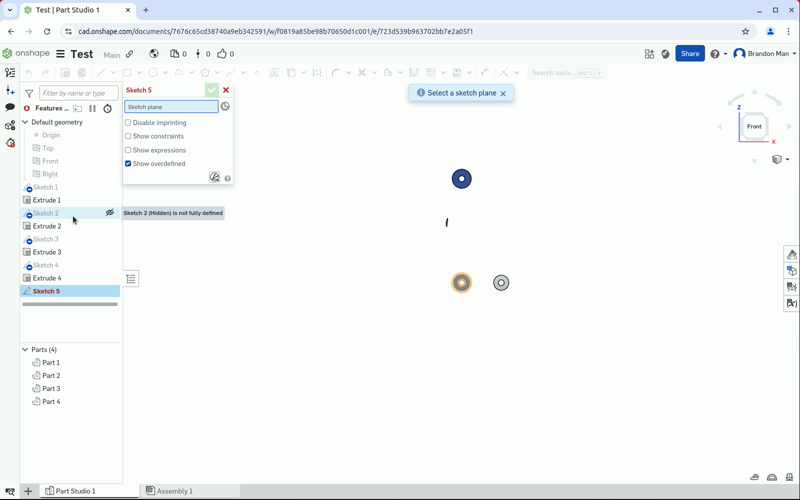
scroll(3)
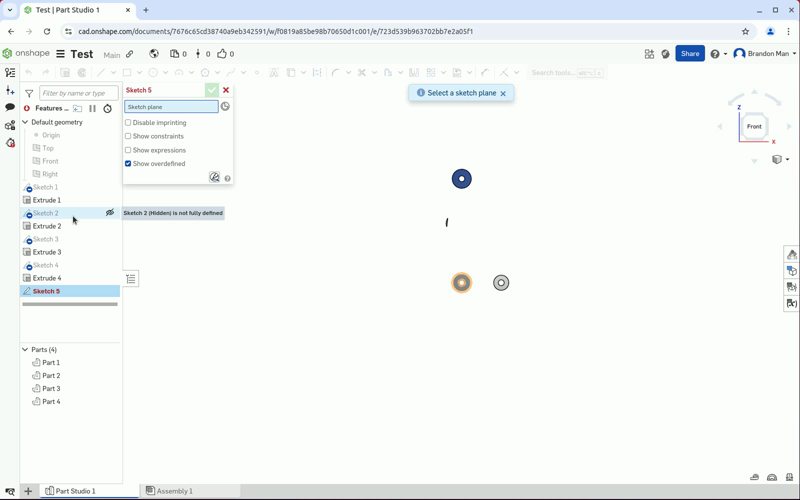
mouse_move(73, 163)
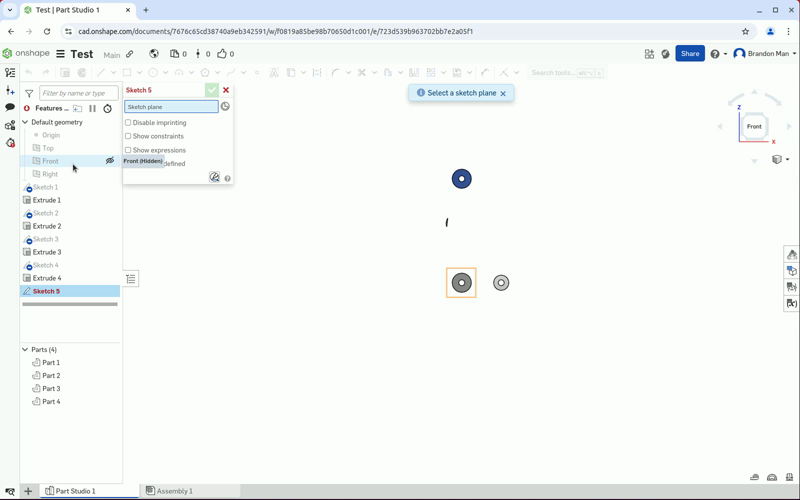
click(73, 163)
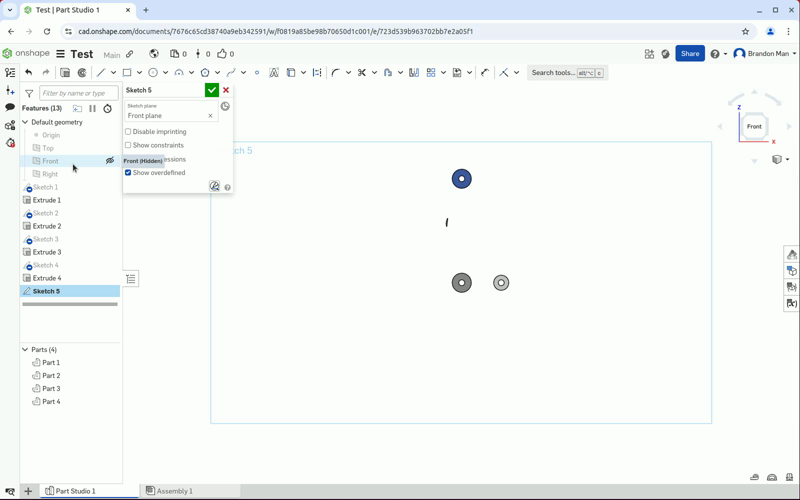
mouse_move(73, 352)
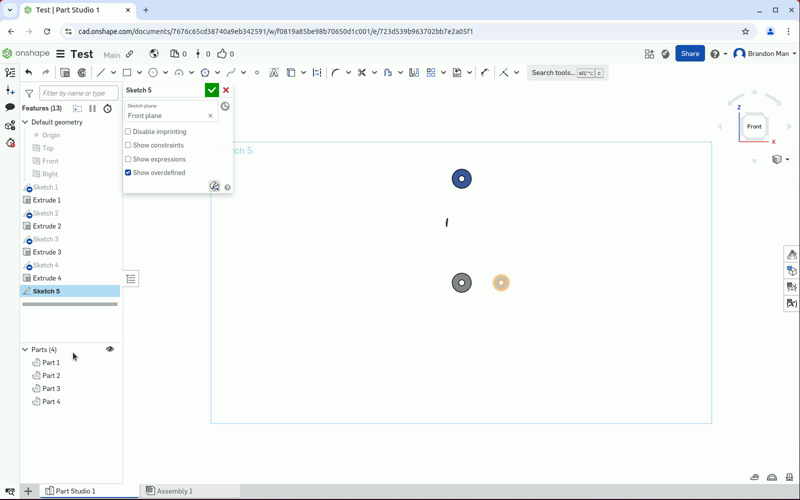
key(y)
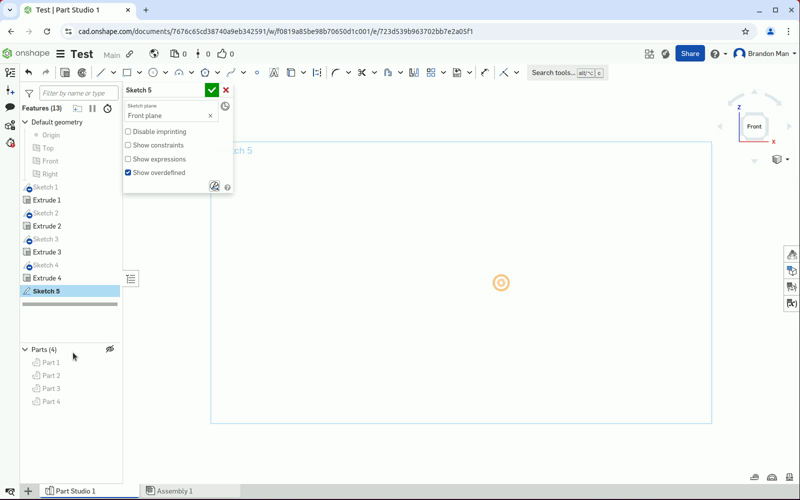
key(l)
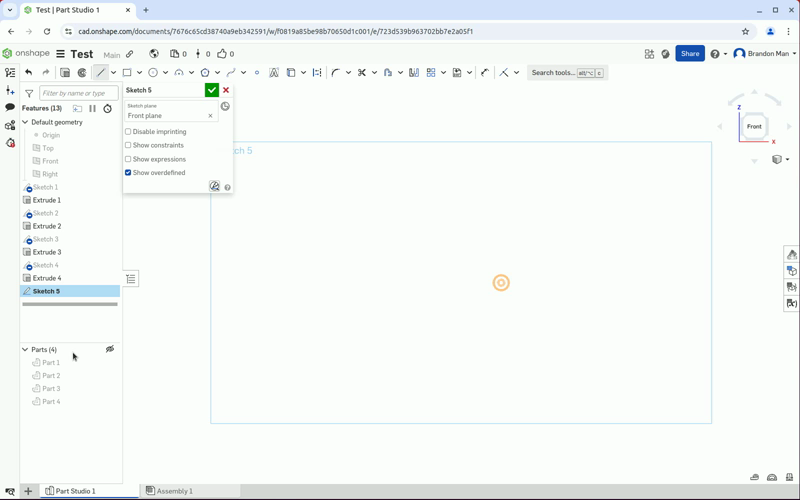
key_down(shift)
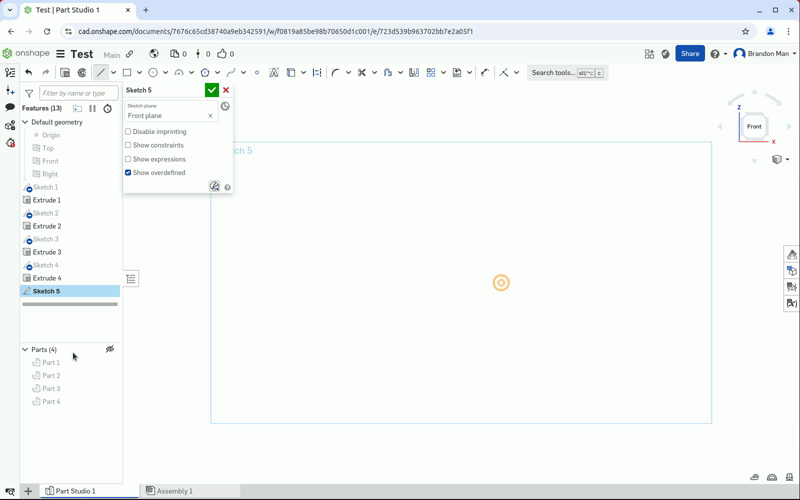
mouse_move(446, 226)
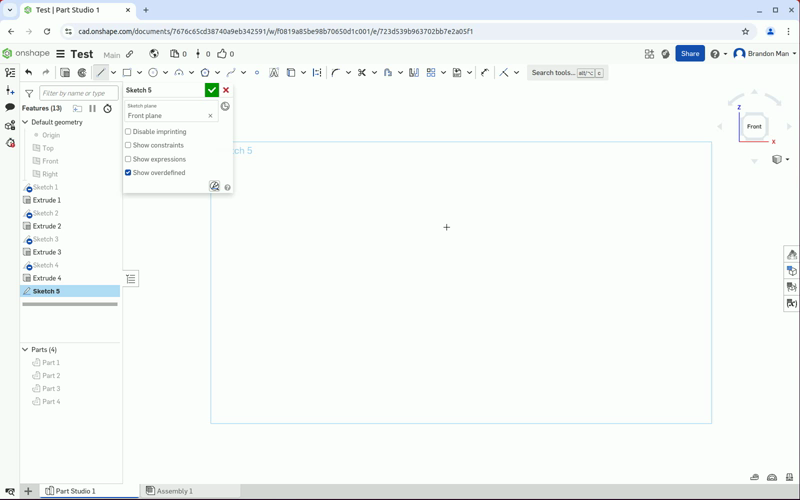
click(446, 226)
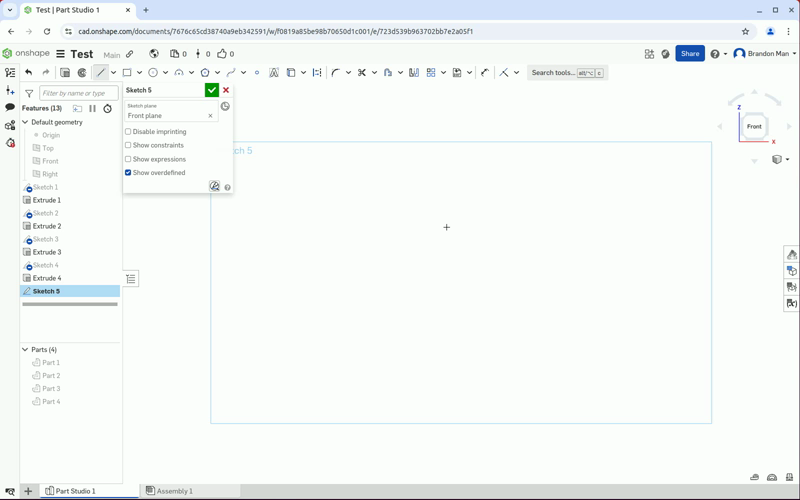
key_up(shift)
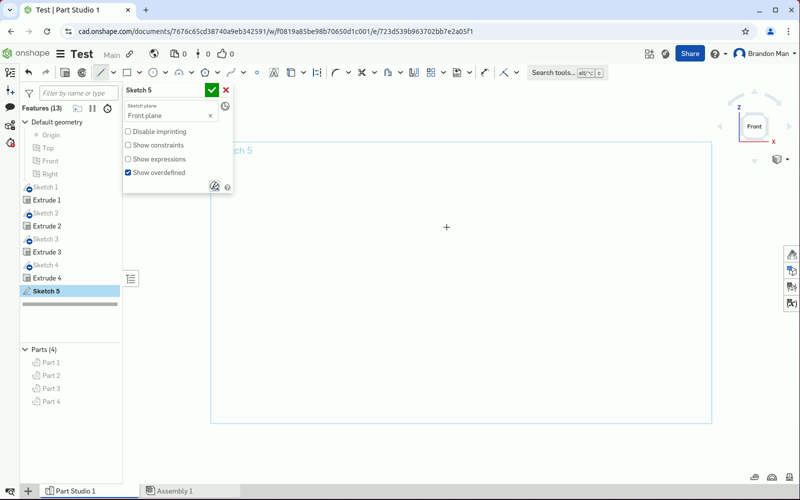
key_down(shift)
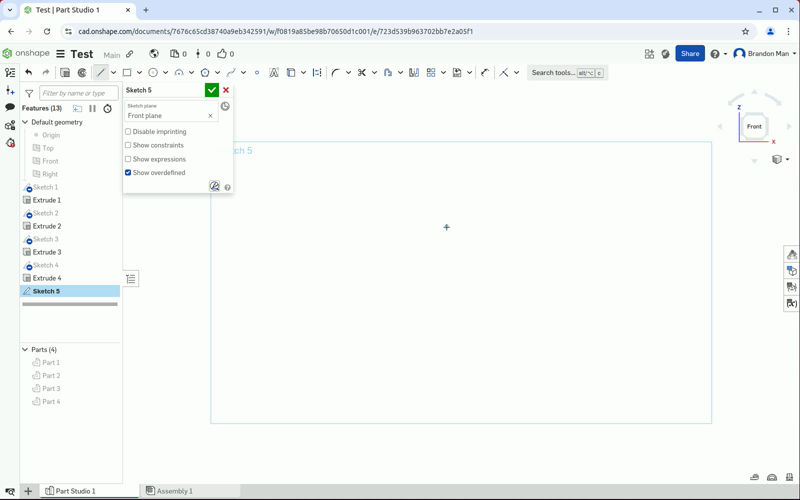
mouse_move(476, 226)
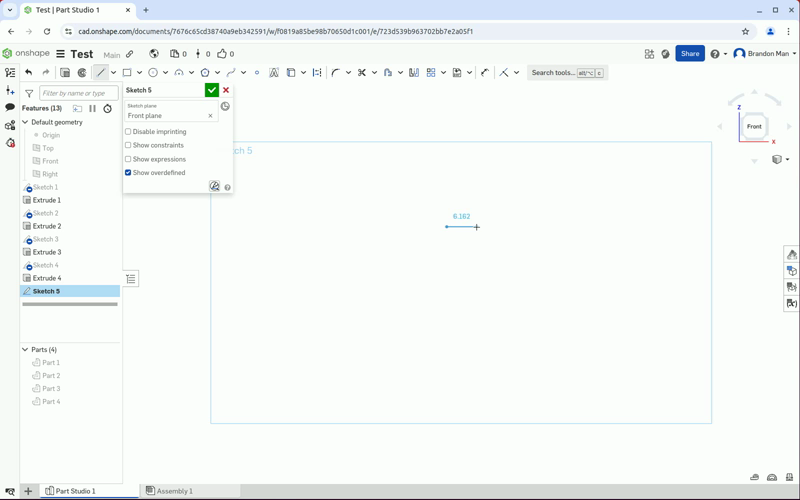
mouse_move(452, 282)
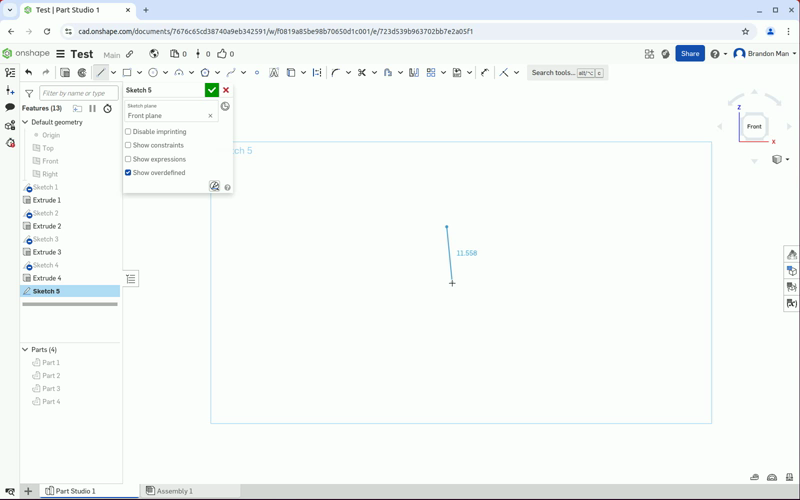
click(452, 282)
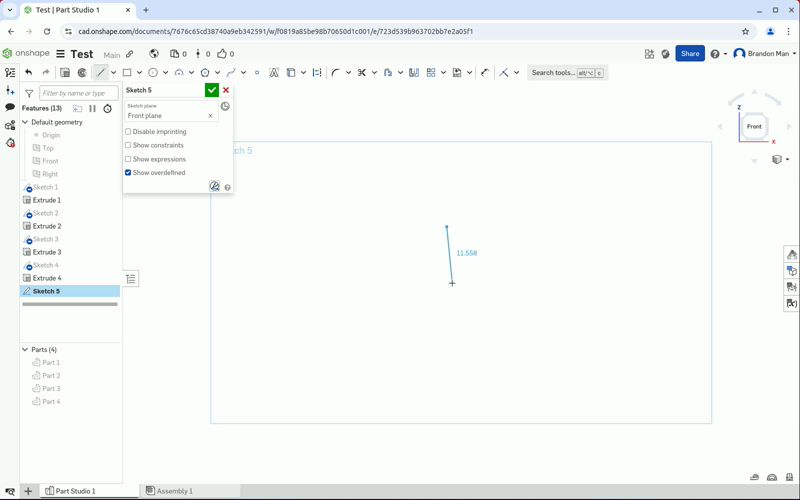
key_up(shift)
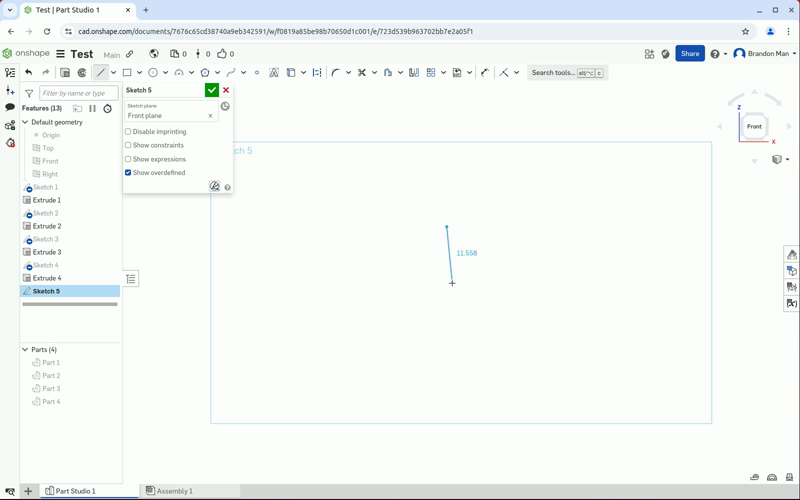
key(esc)
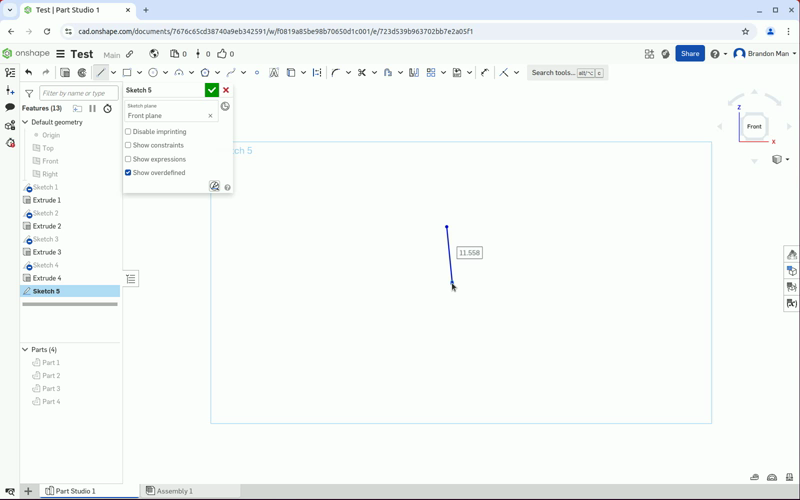
key(a)
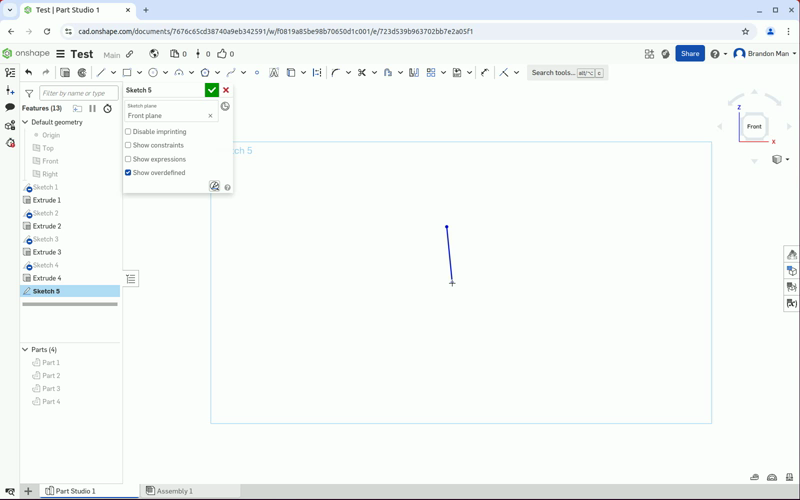
mouse_move(452, 282)
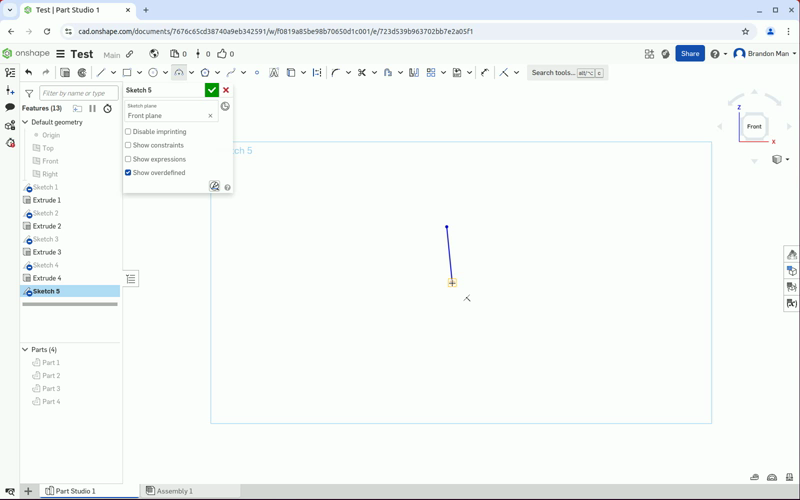
click(452, 282)
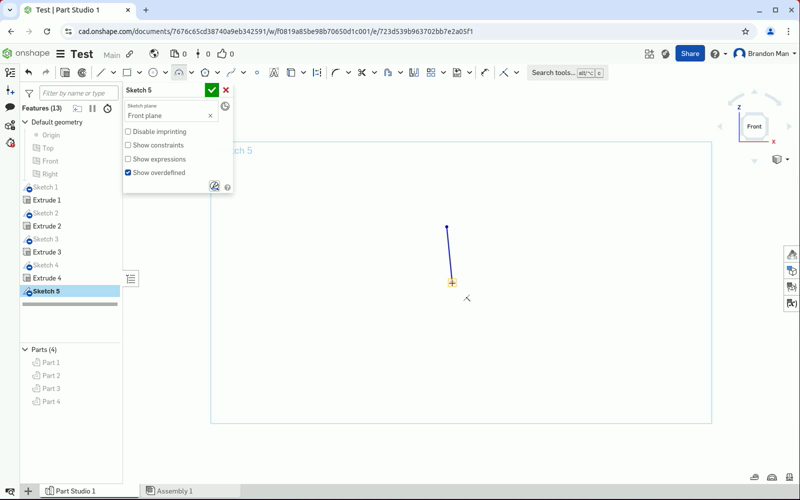
key_down(shift)
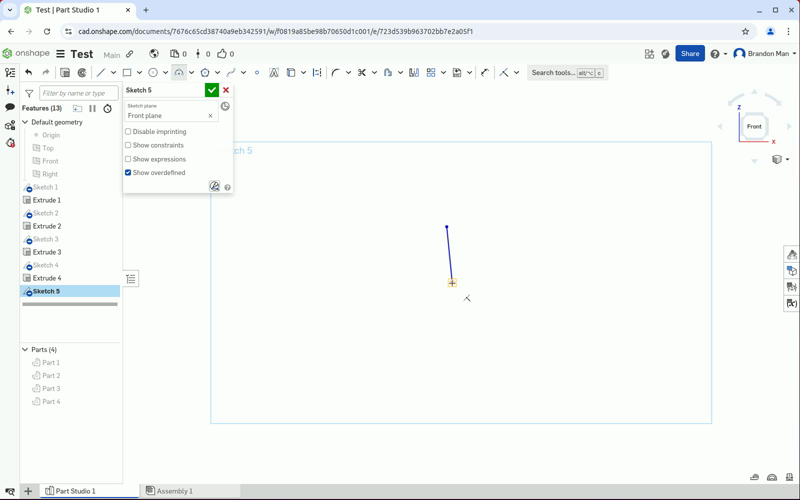
mouse_move(461, 291)
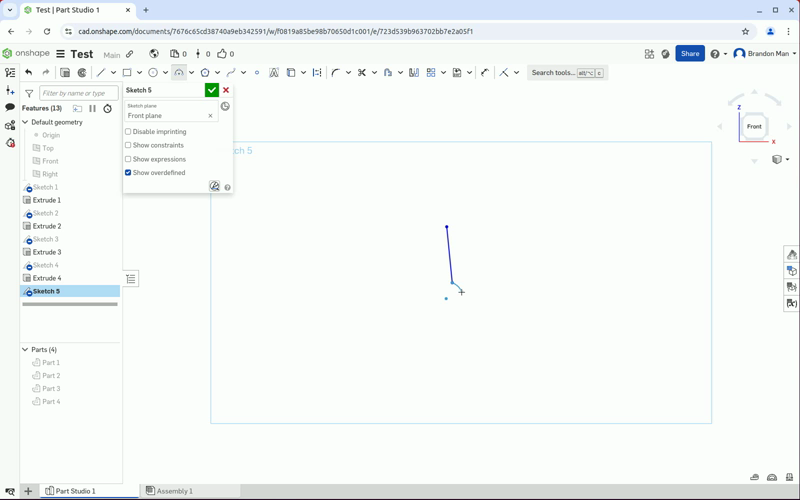
click(461, 291)
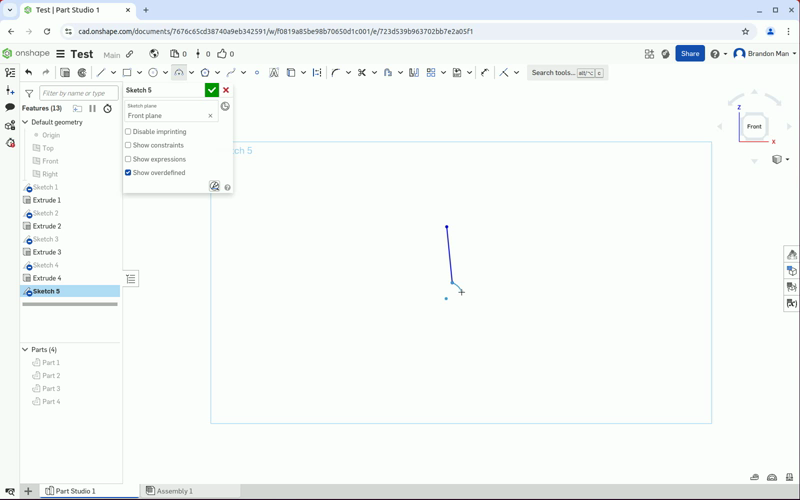
mouse_move(467, 275)
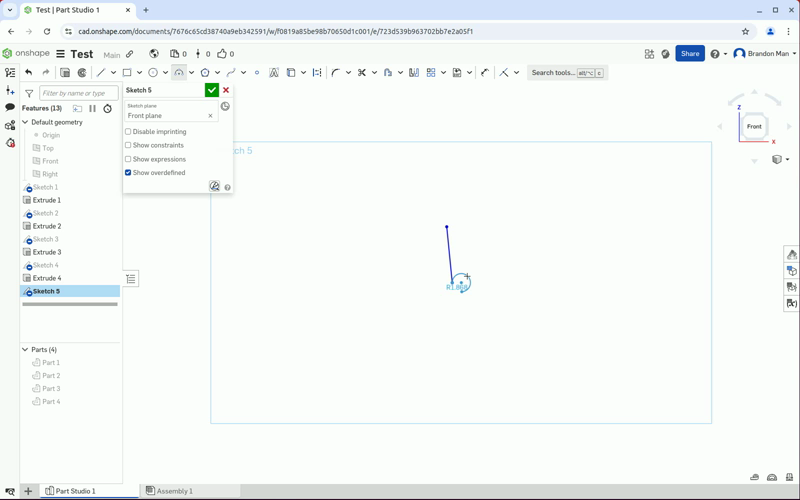
click(467, 275)
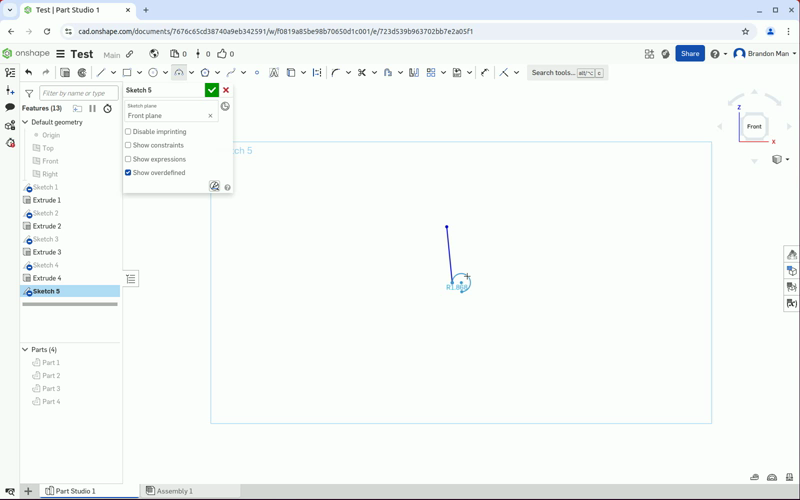
key_up(shift)
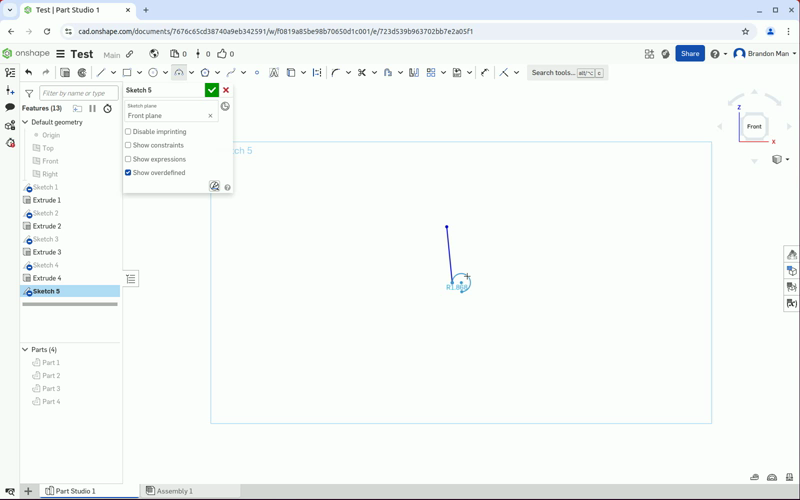
key(esc)
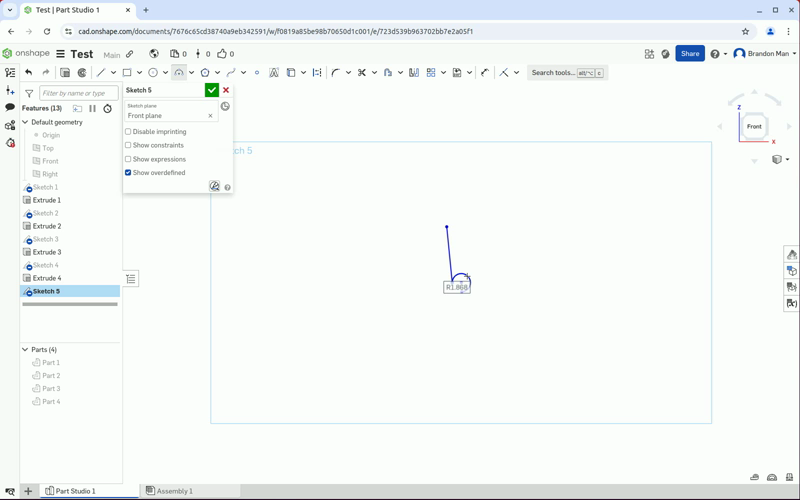
key(l)
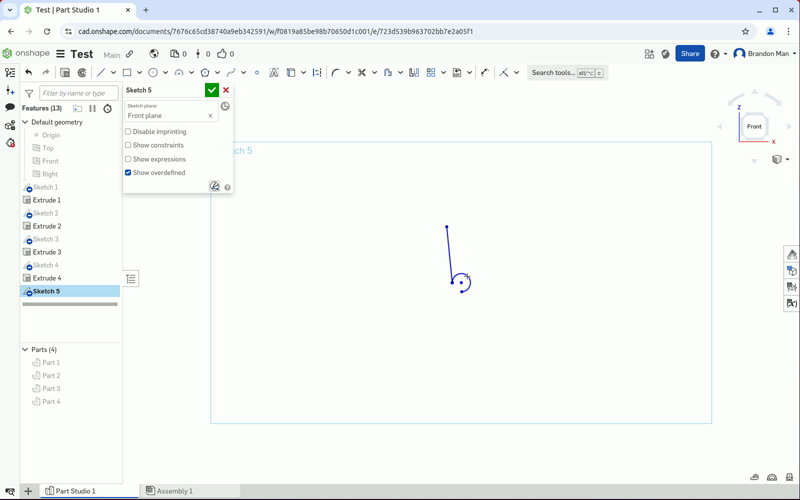
mouse_move(461, 291)
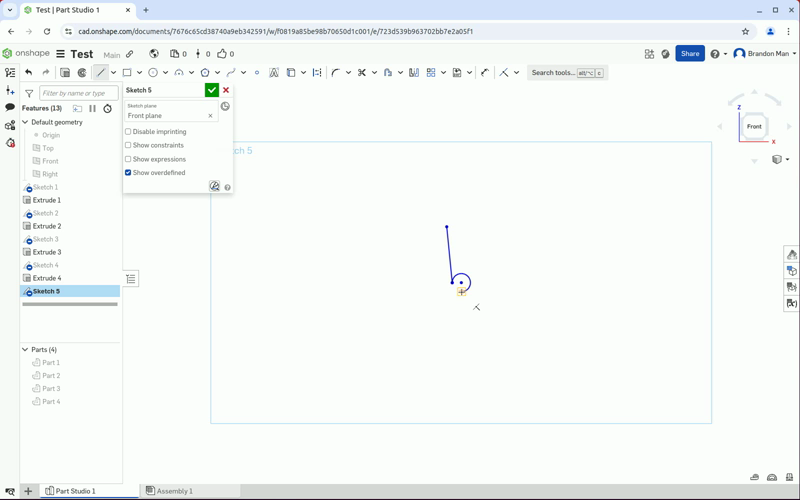
click(461, 291)
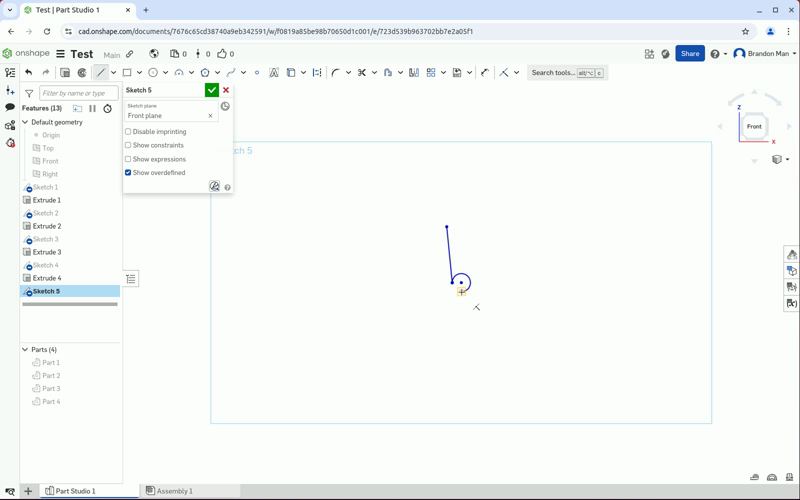
key_down(shift)
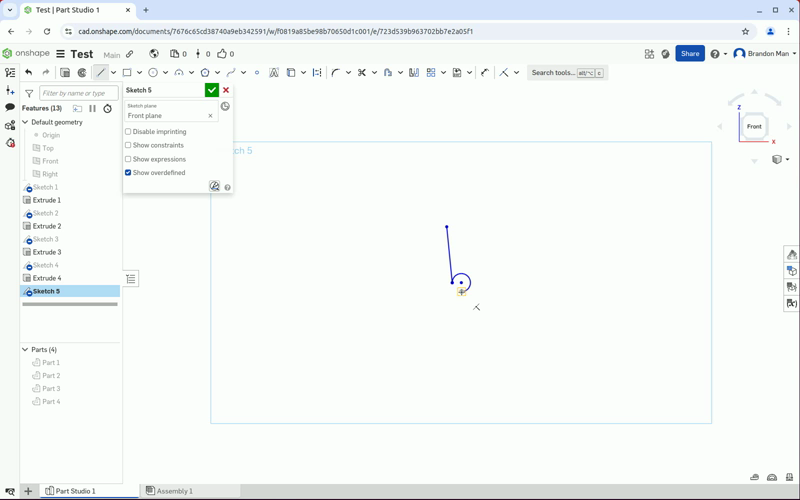
mouse_move(491, 291)
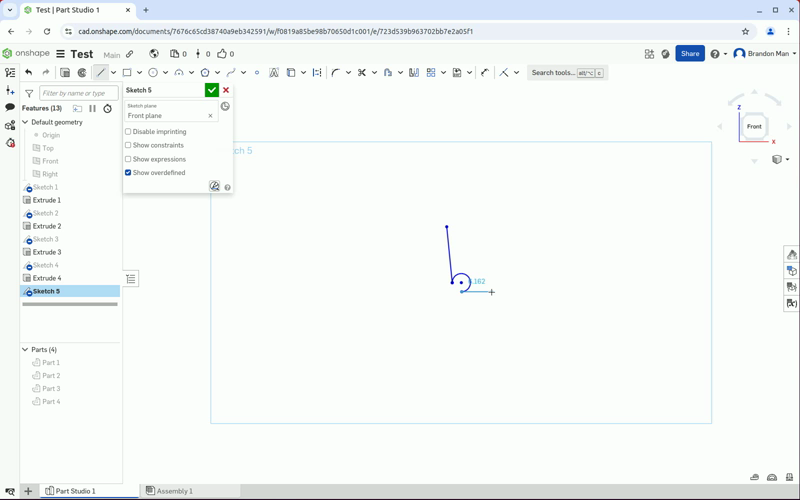
mouse_move(502, 290)
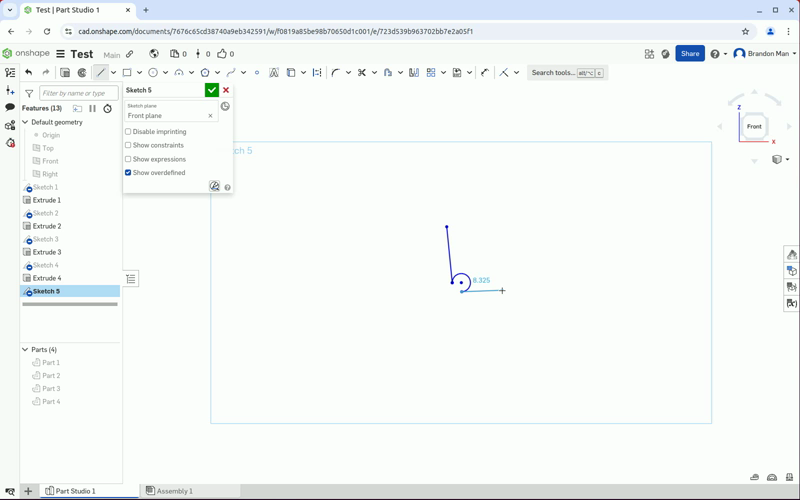
click(502, 290)
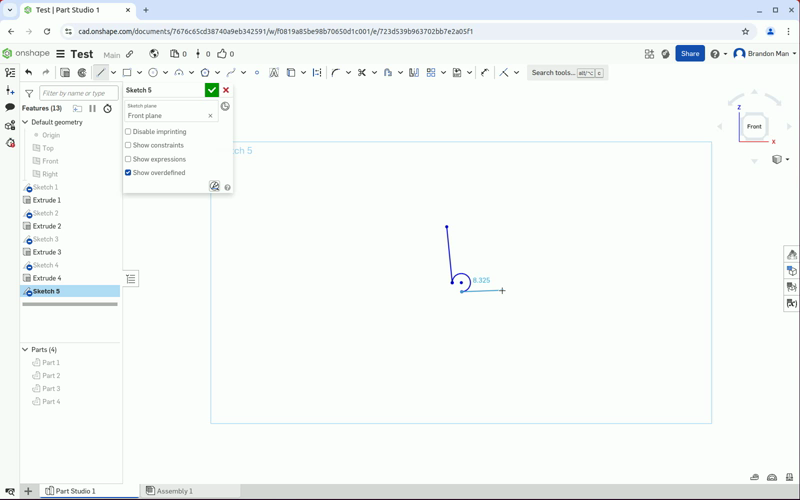
key_up(shift)
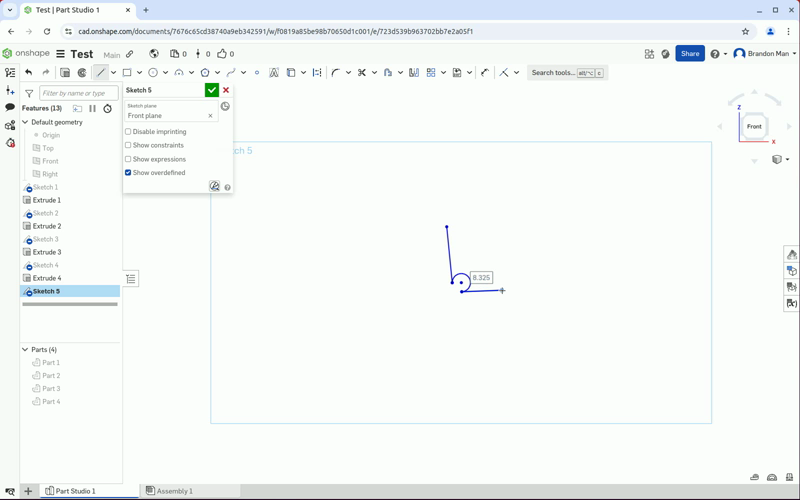
key(esc)
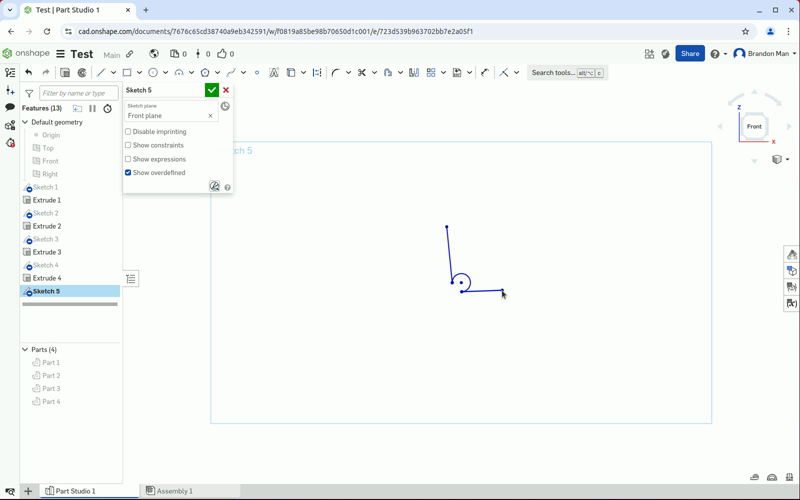
key(a)
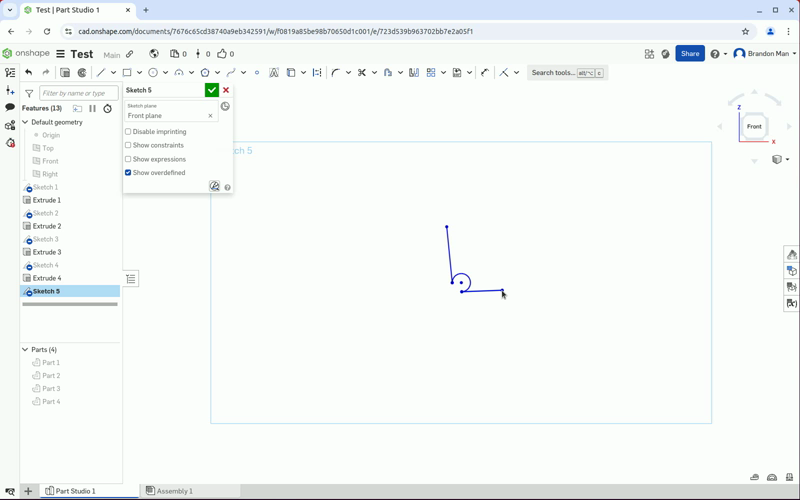
mouse_move(502, 290)
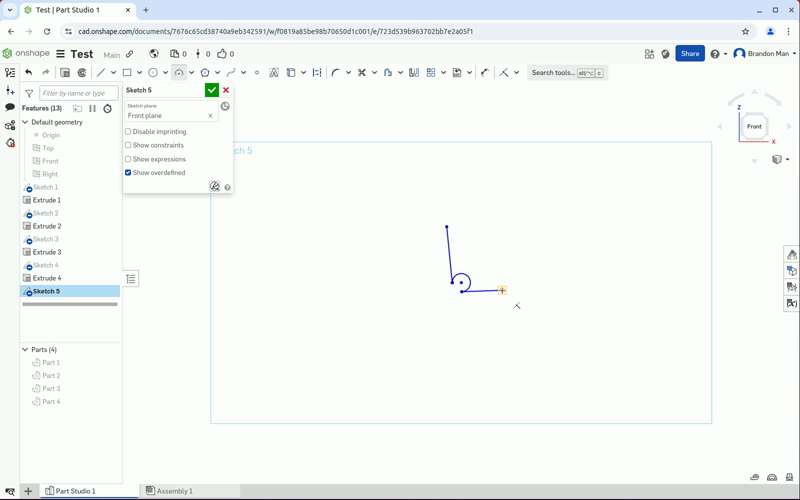
click(502, 290)
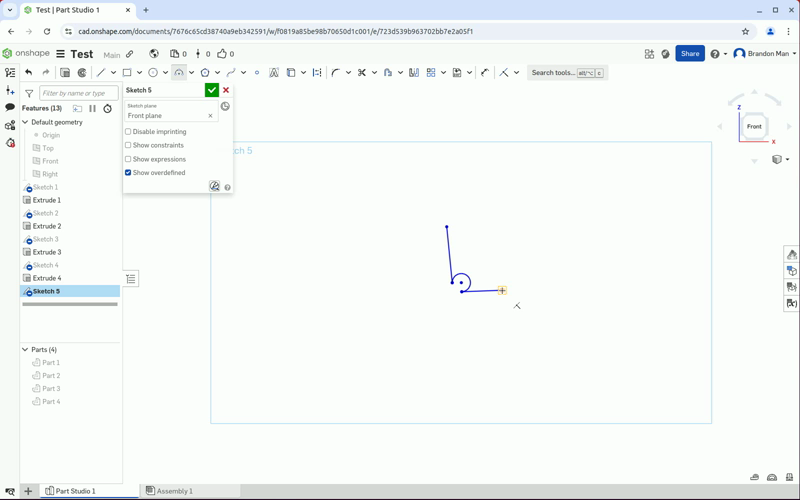
key_down(shift)
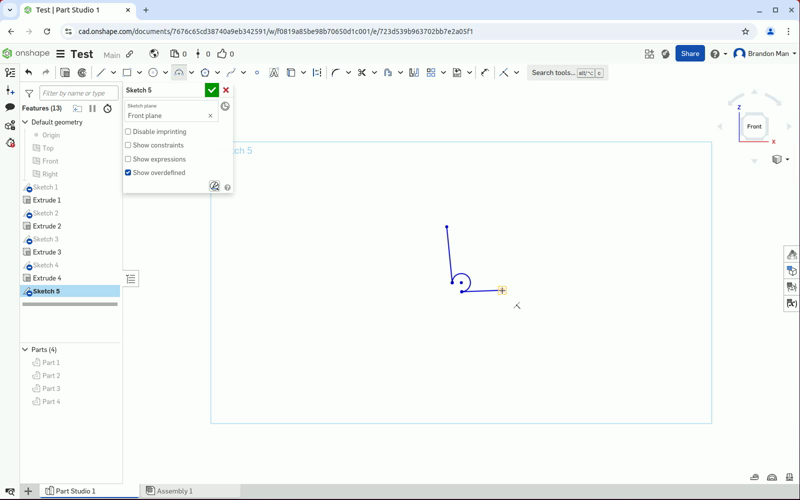
mouse_move(502, 276)
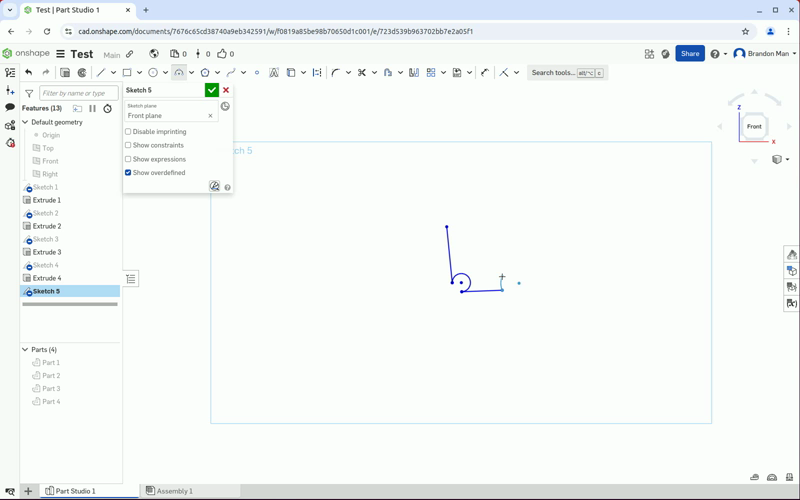
click(502, 276)
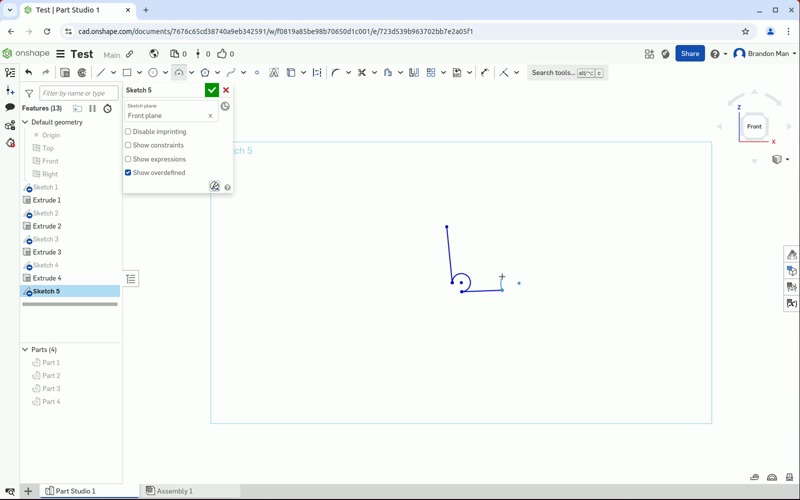
mouse_move(495, 282)
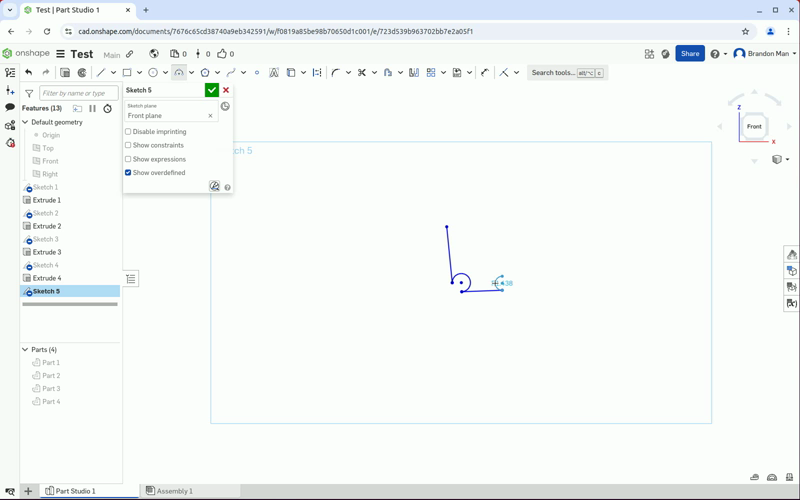
click(495, 282)
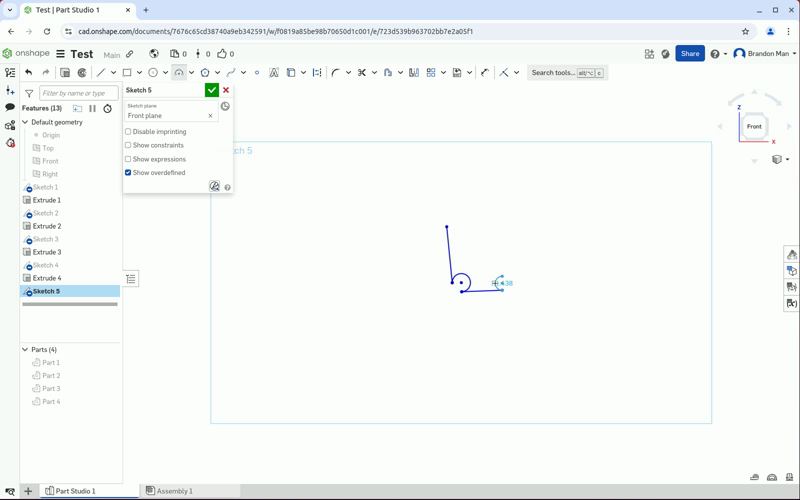
key_up(shift)
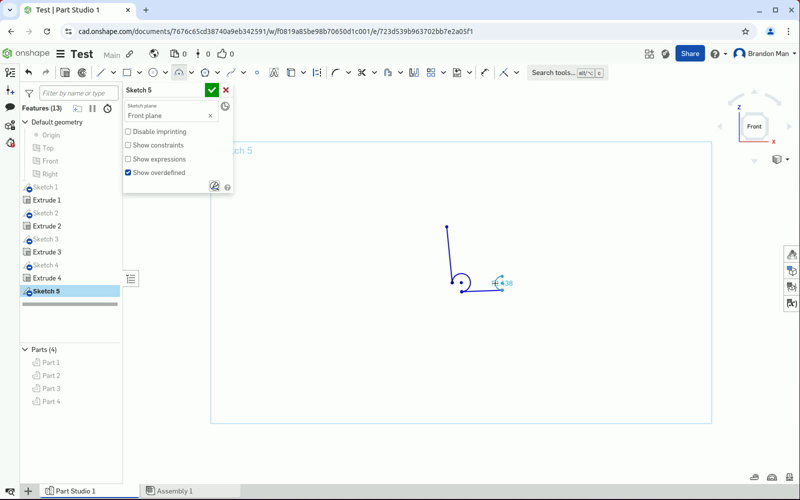
key(esc)
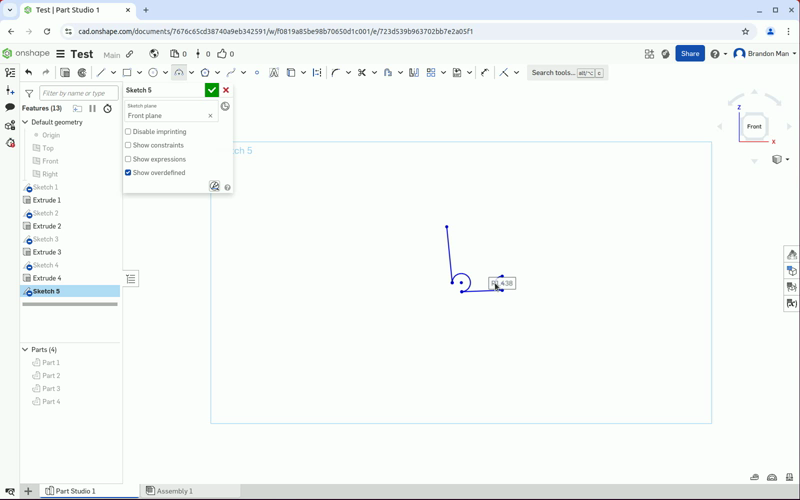
key(l)
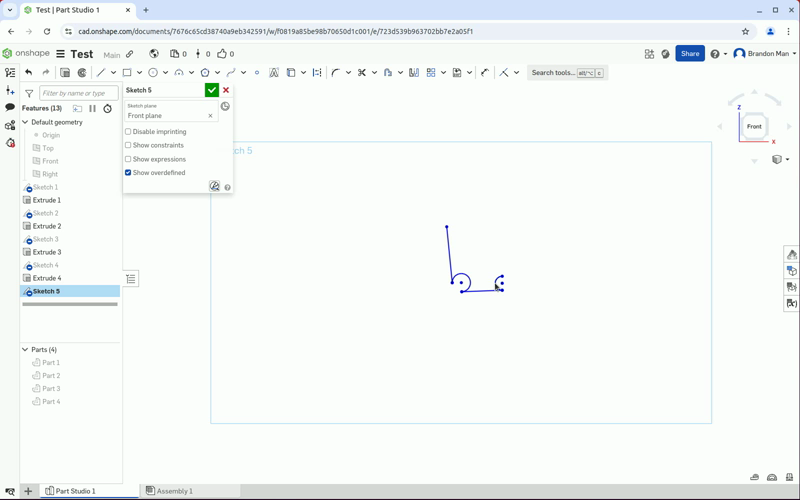
mouse_move(502, 276)
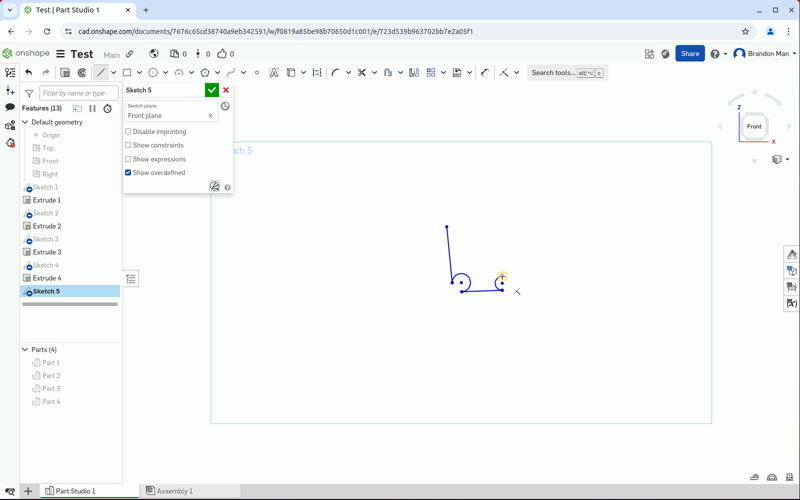
click(502, 276)
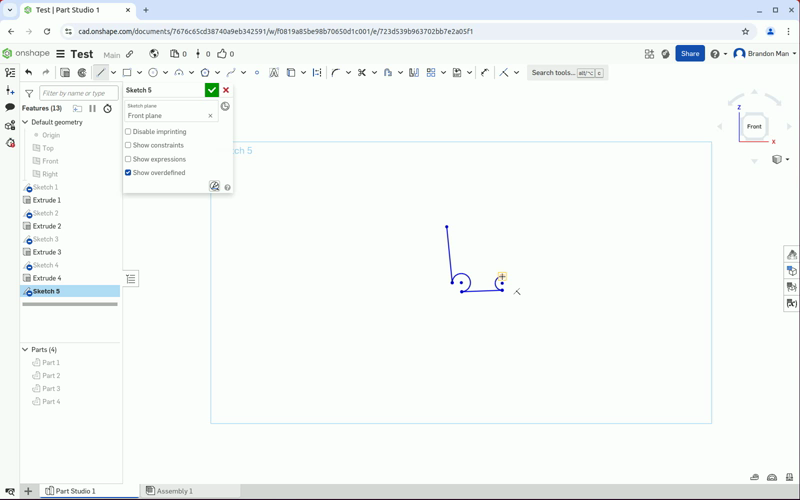
key_down(shift)
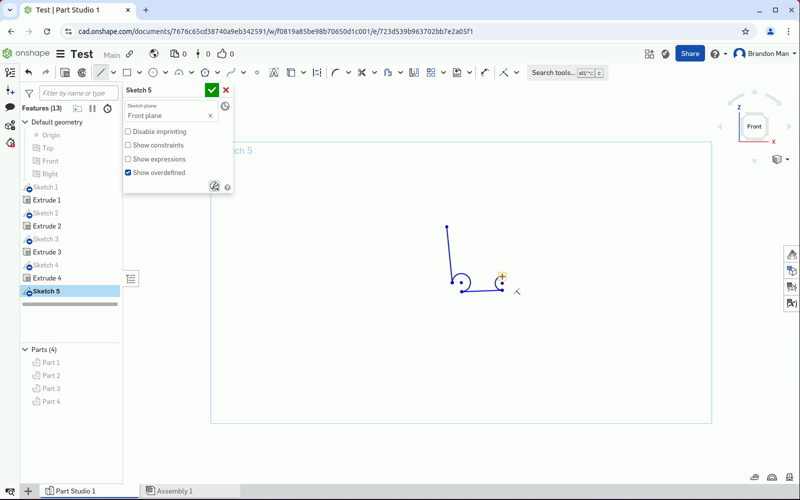
mouse_move(532, 276)
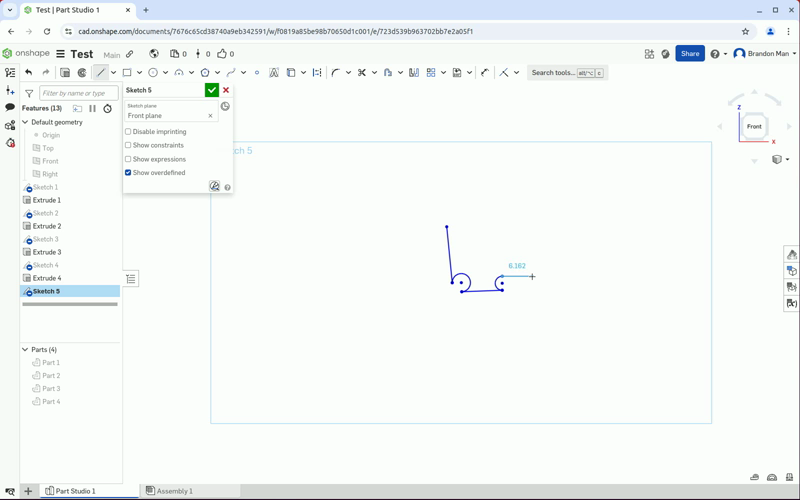
mouse_move(478, 276)
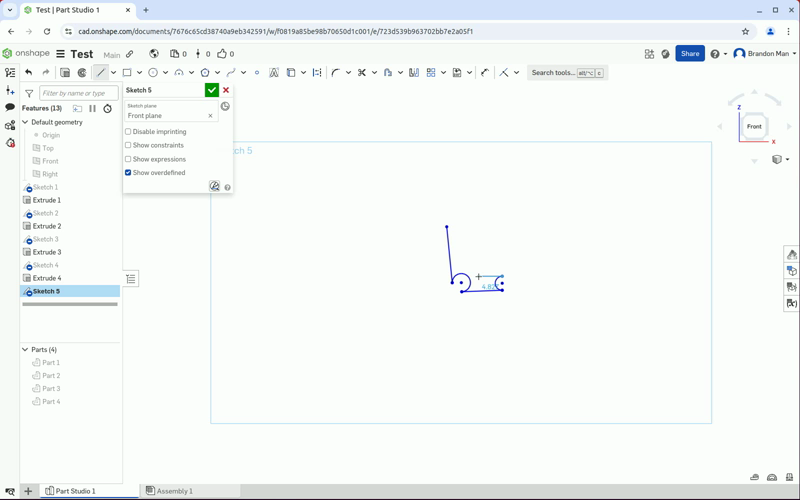
click(478, 276)
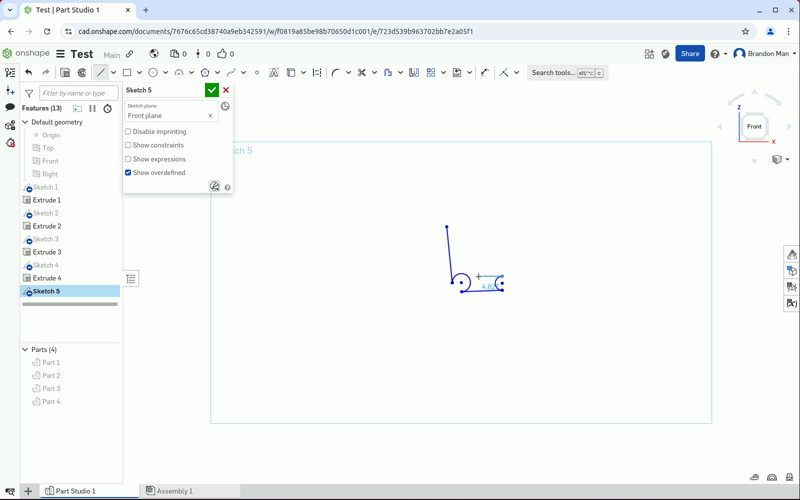
key_up(shift)
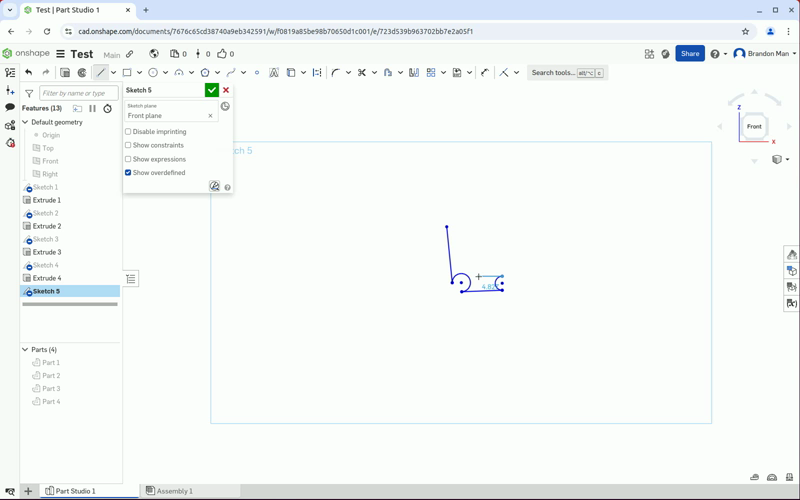
key(esc)
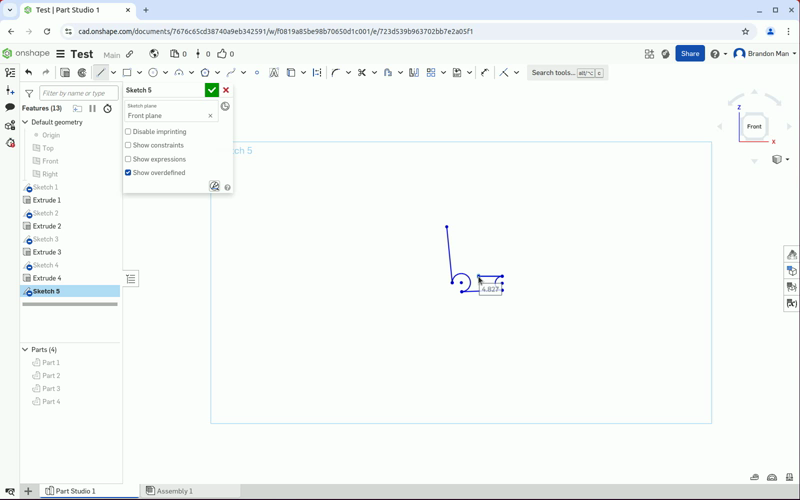
key(a)
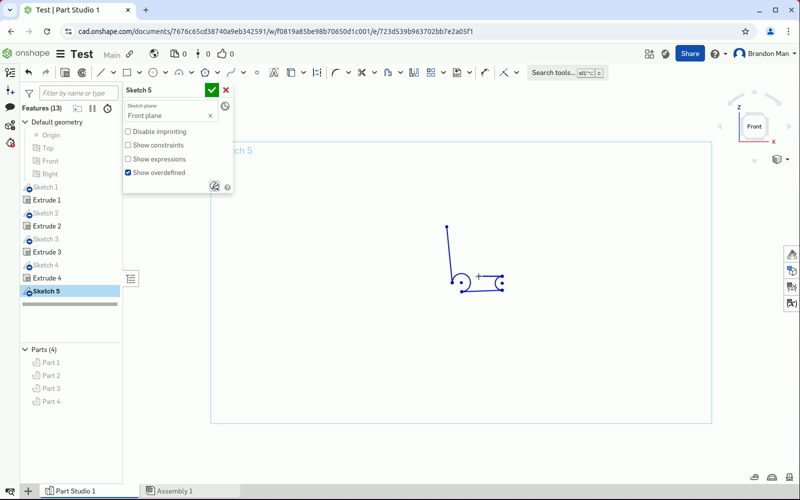
mouse_move(478, 276)
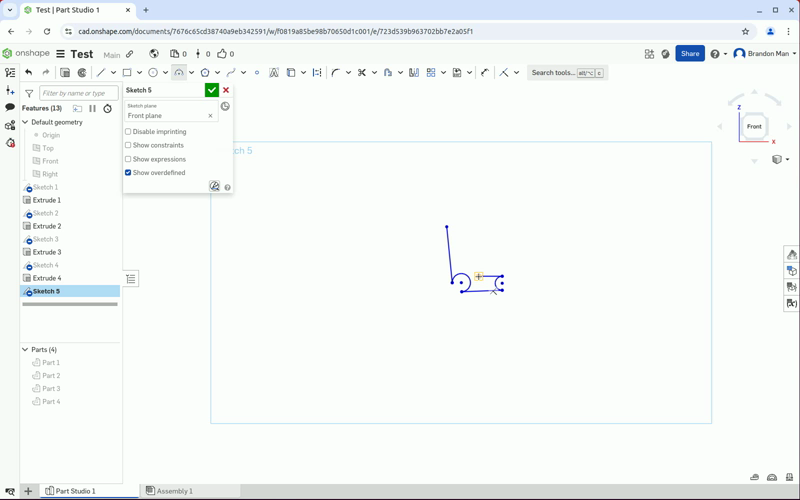
click(478, 276)
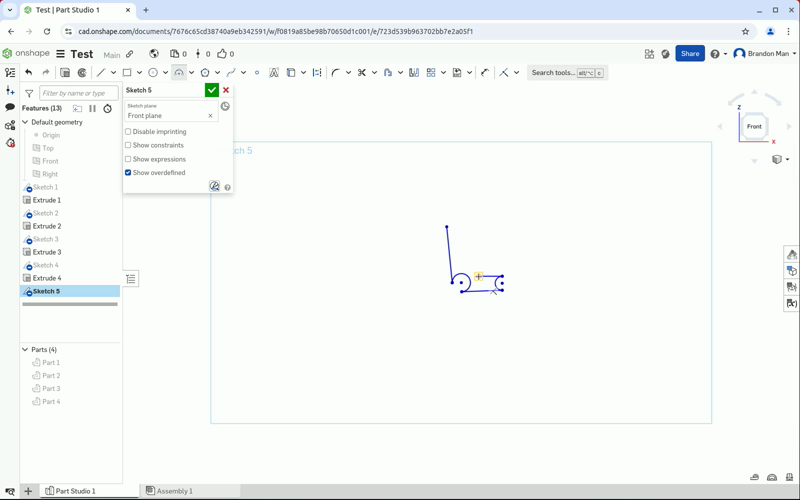
key_down(shift)
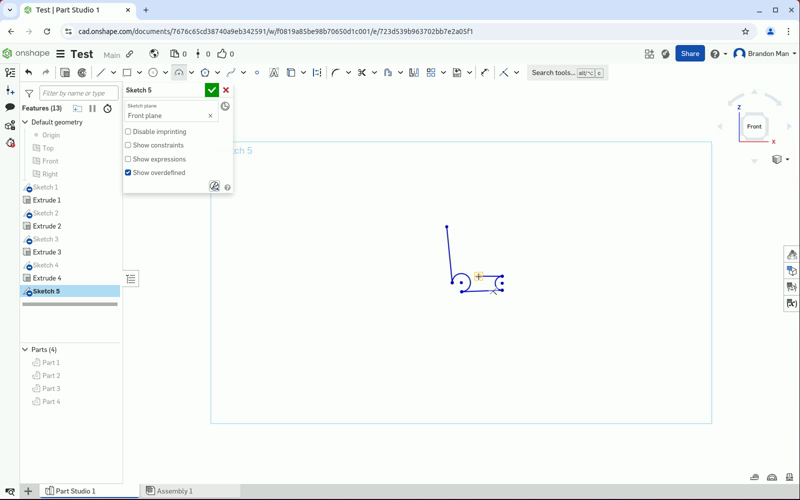
mouse_move(471, 267)
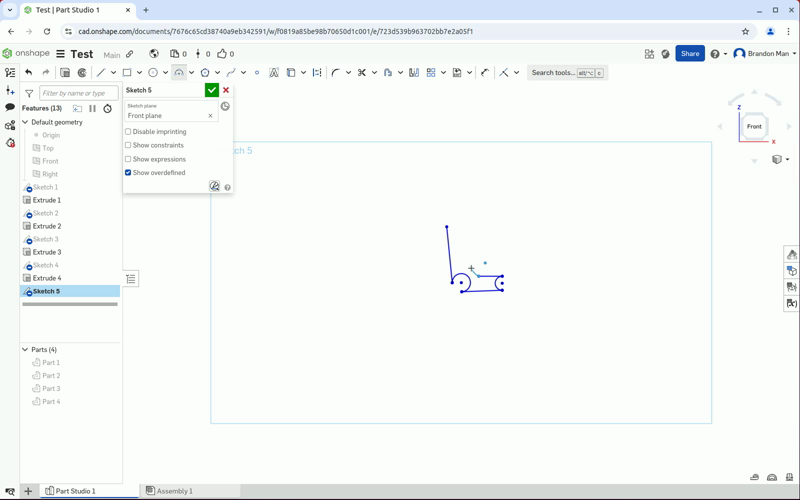
click(471, 267)
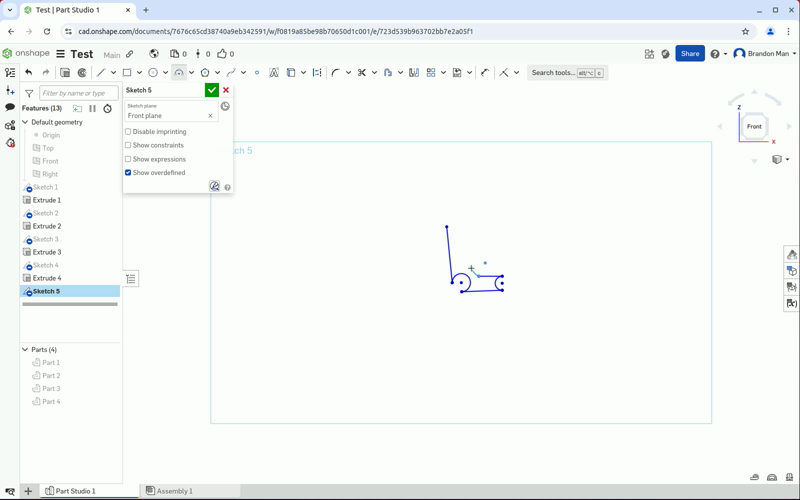
mouse_move(473, 273)
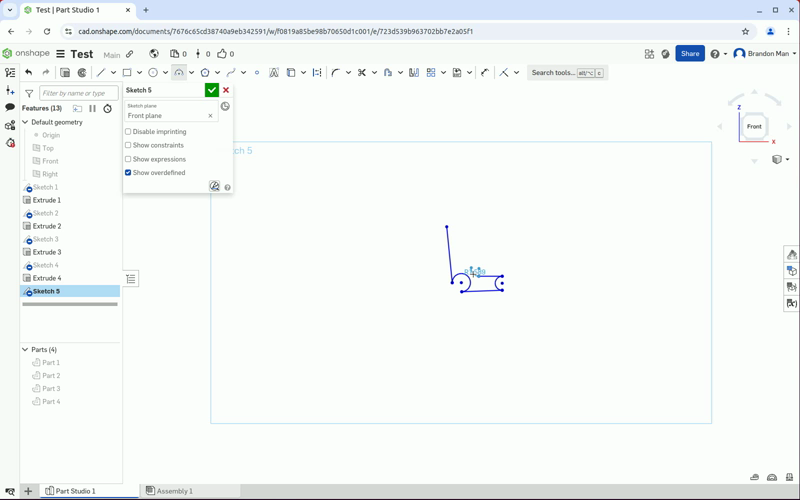
click(473, 273)
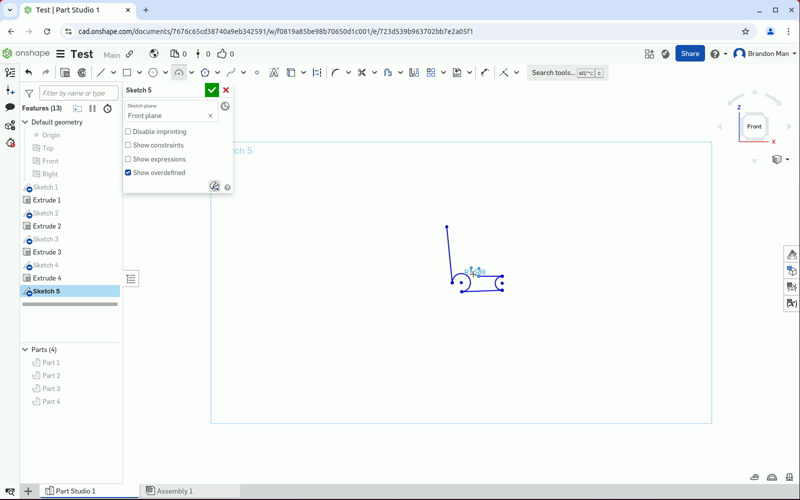
key_up(shift)
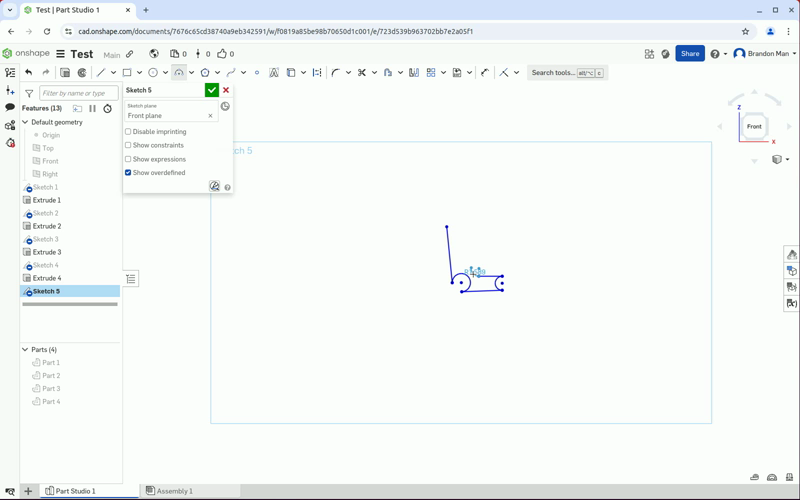
key(esc)
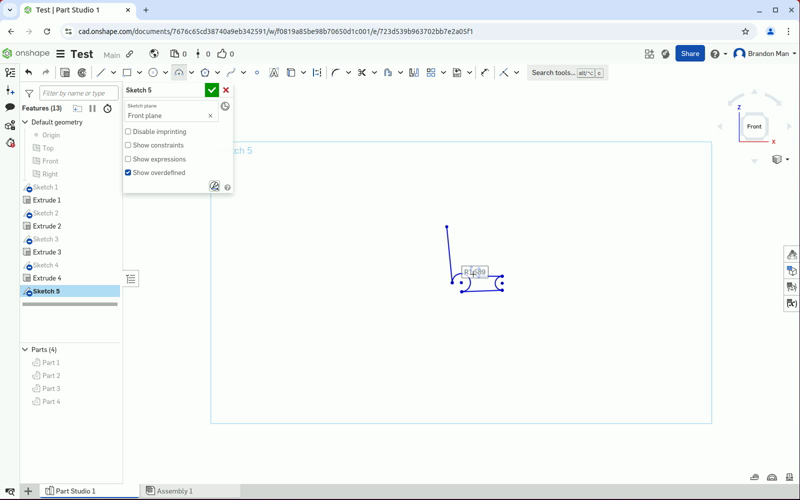
key(l)
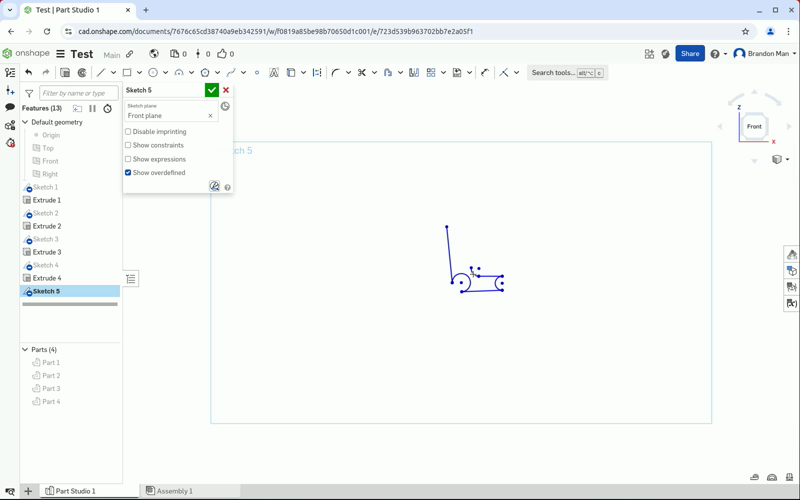
mouse_move(471, 267)
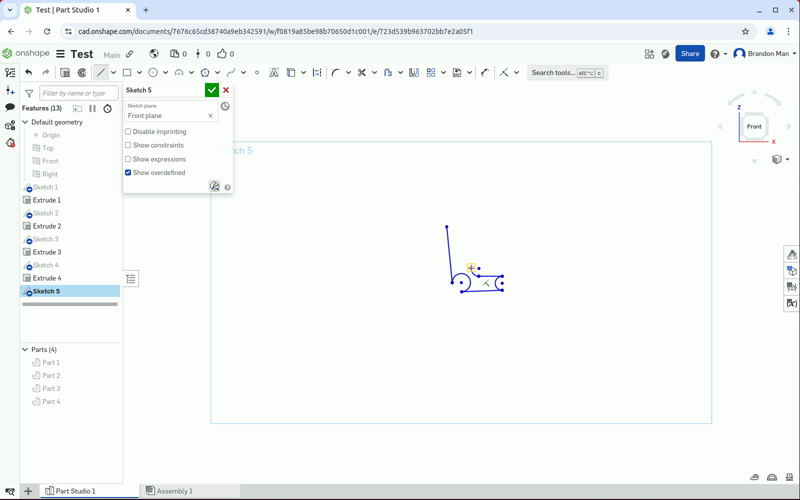
click(471, 267)
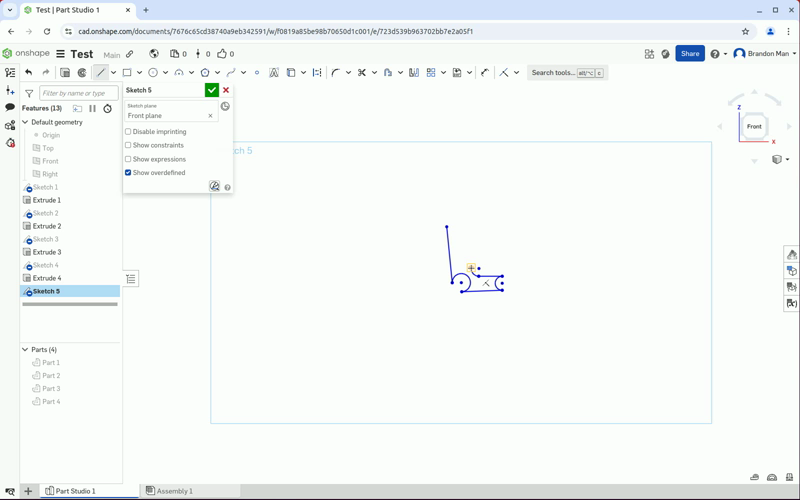
key_down(shift)
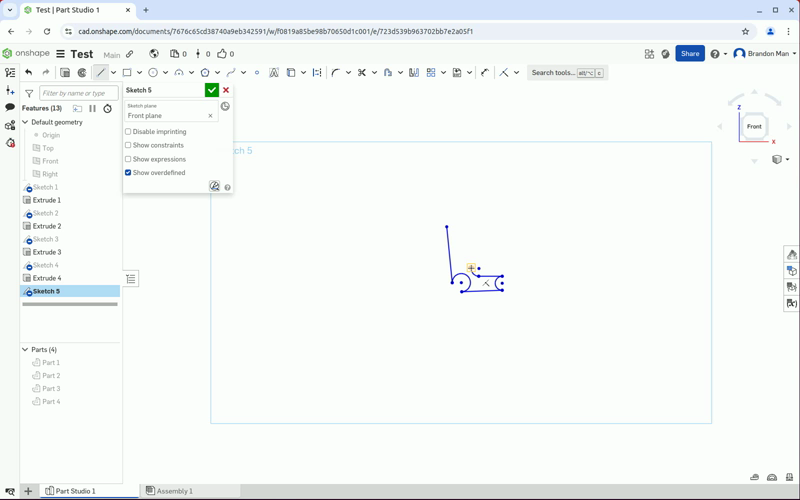
mouse_move(501, 267)
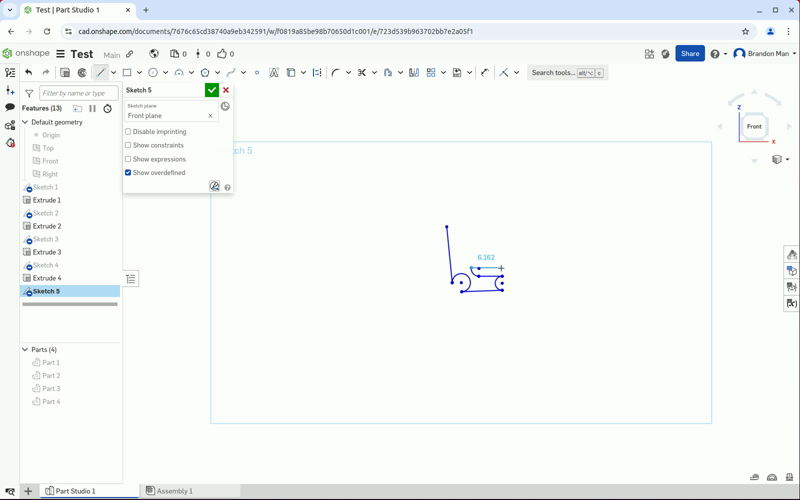
mouse_move(476, 228)
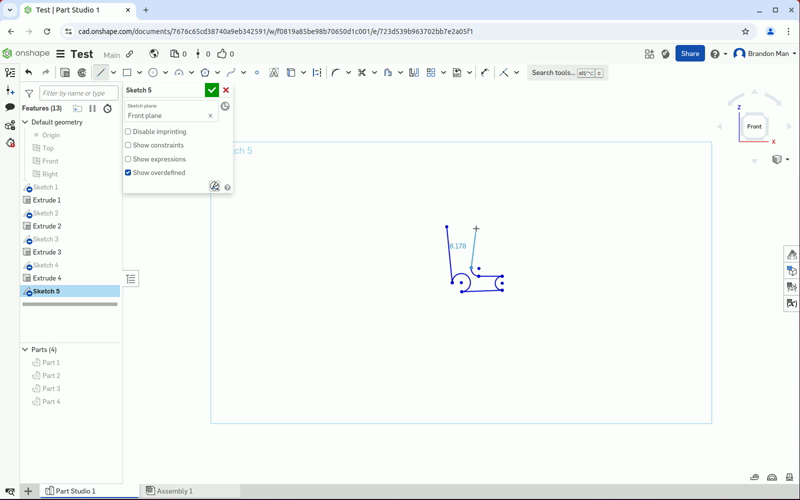
click(476, 228)
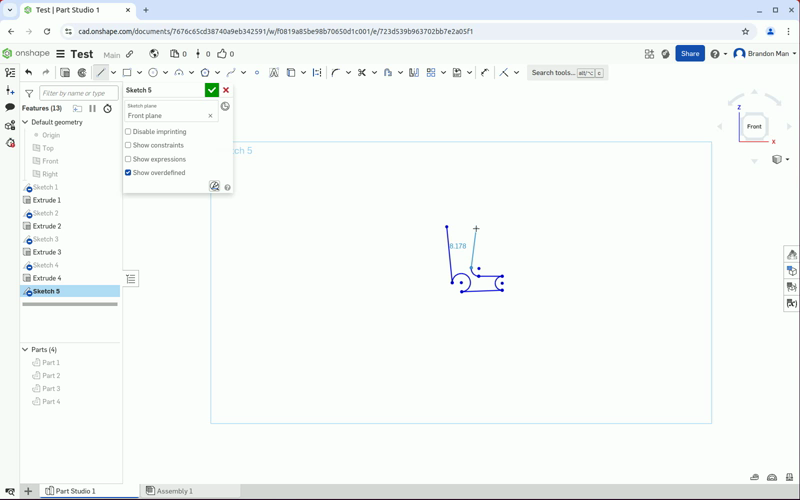
key_up(shift)
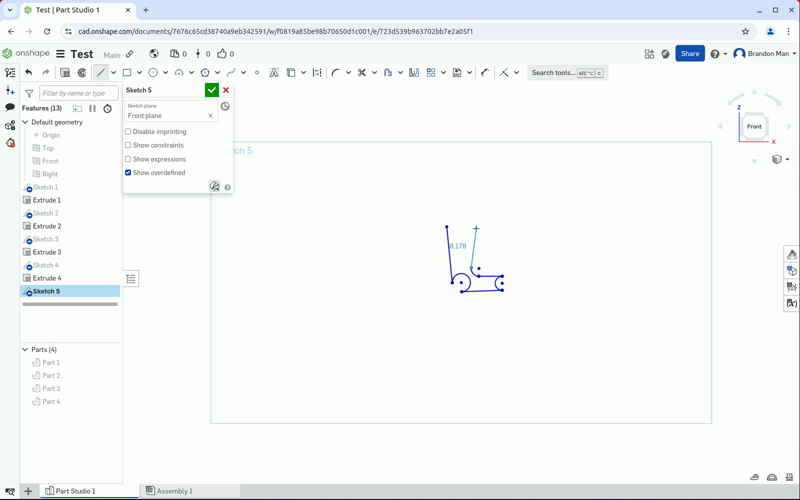
key_down(shift)
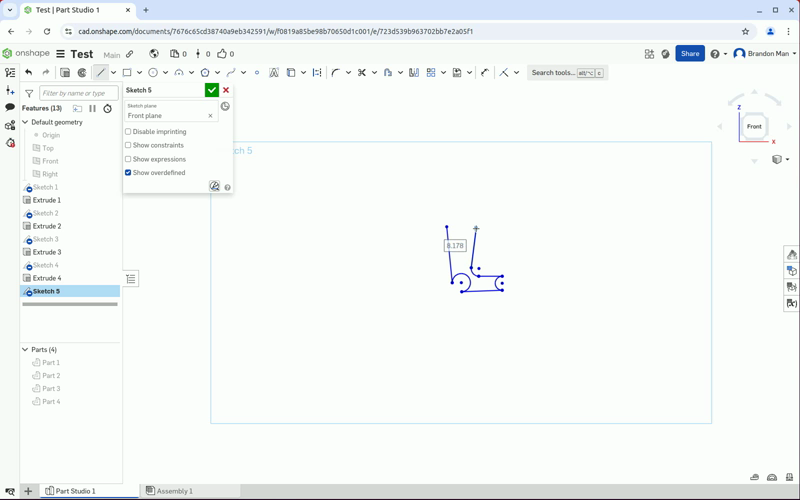
mouse_move(506, 228)
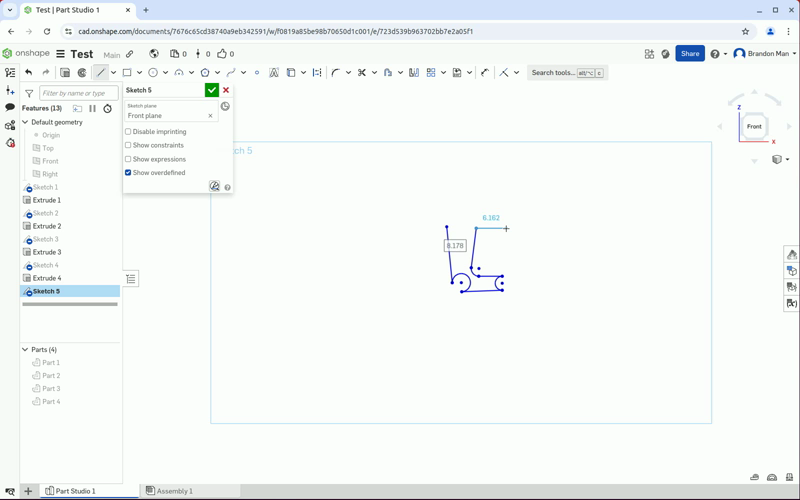
mouse_move(475, 223)
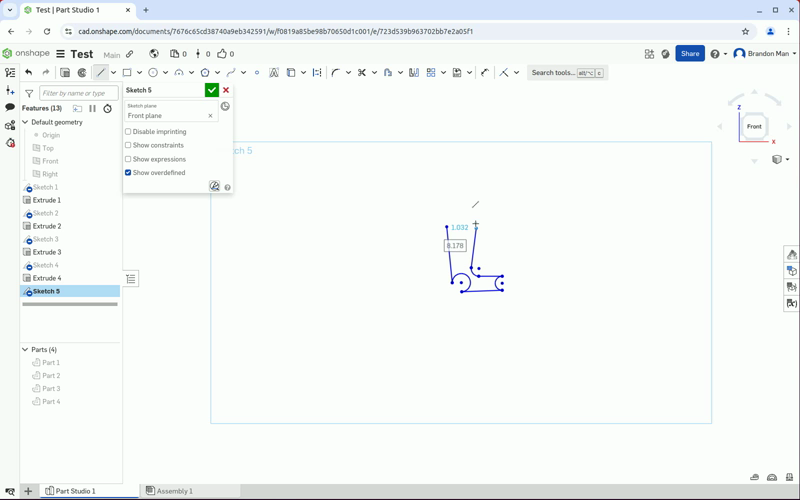
scroll(6)
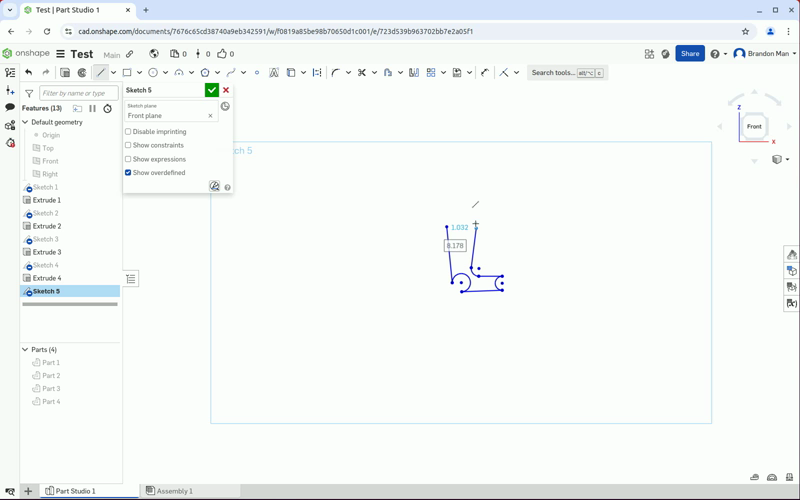
scroll(6)
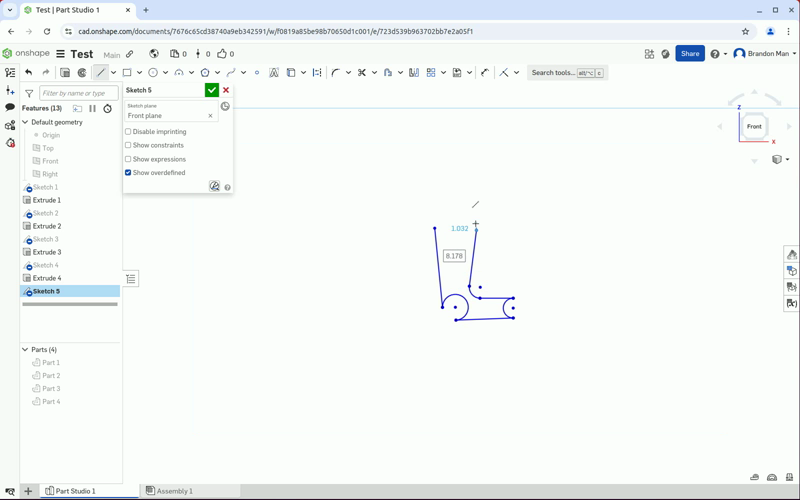
scroll(6)
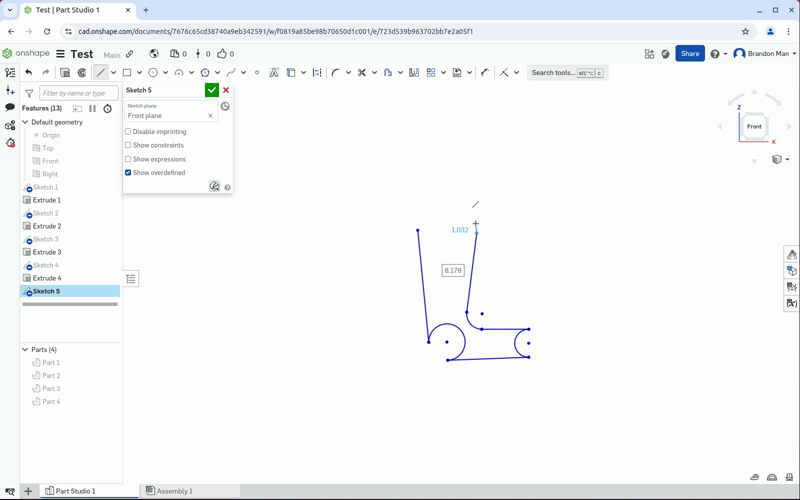
scroll(6)
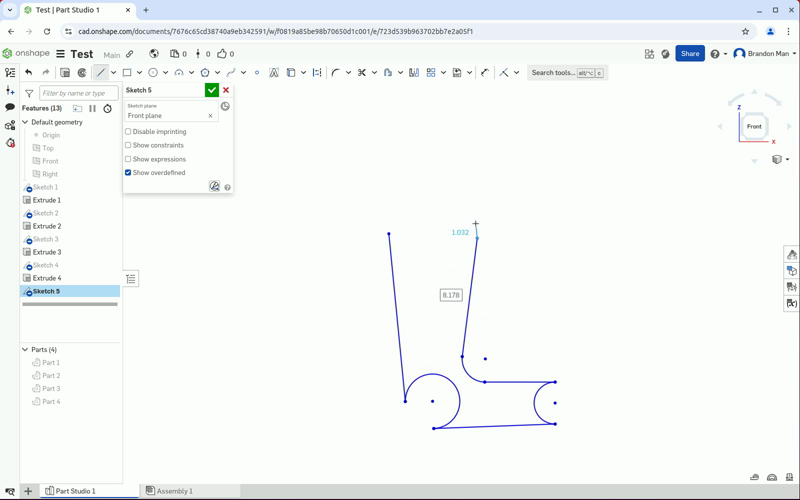
scroll(6)
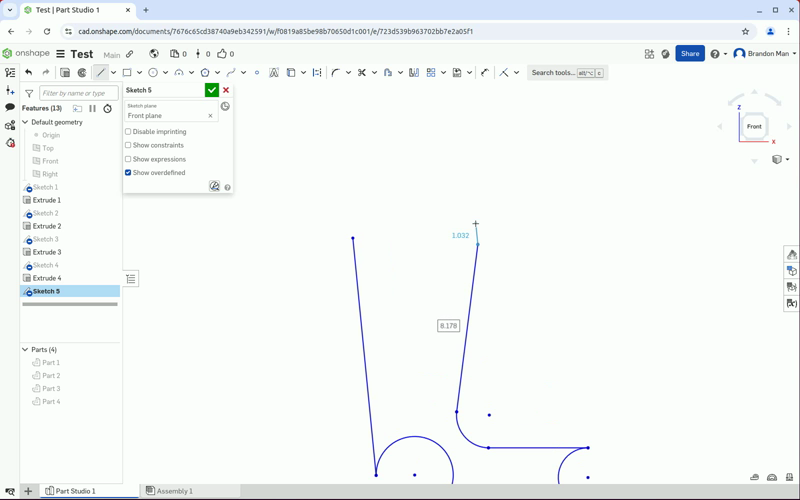
scroll(6)
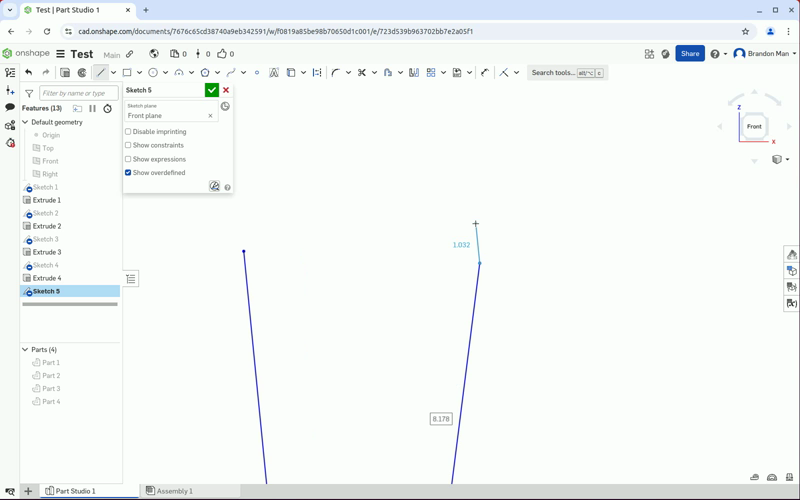
scroll(6)
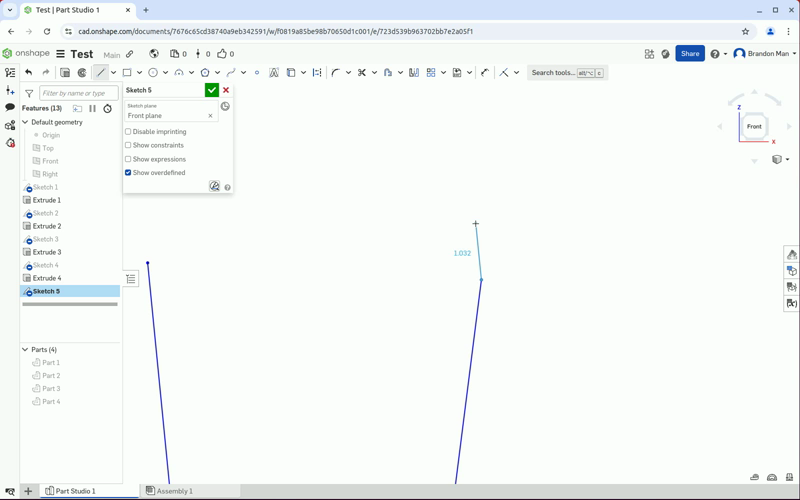
click(475, 223)
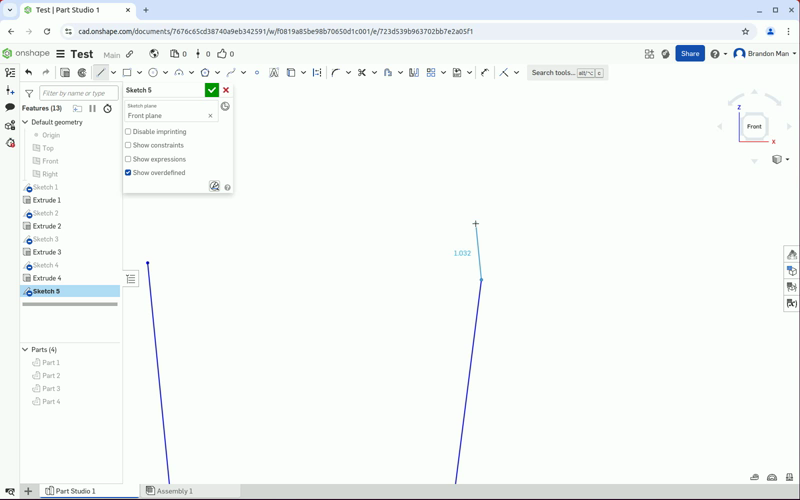
scroll(-6)
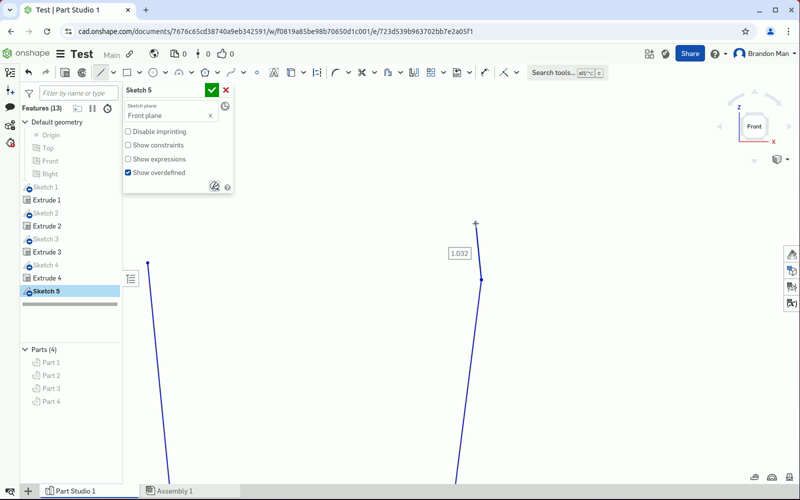
scroll(-6)
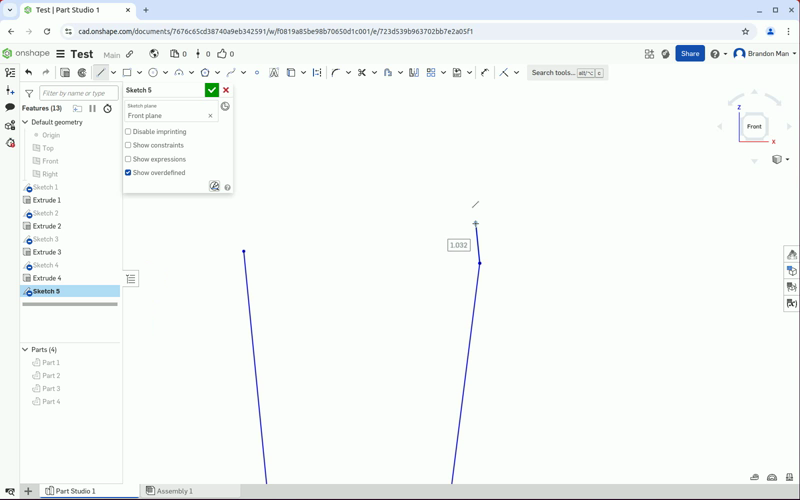
scroll(-6)
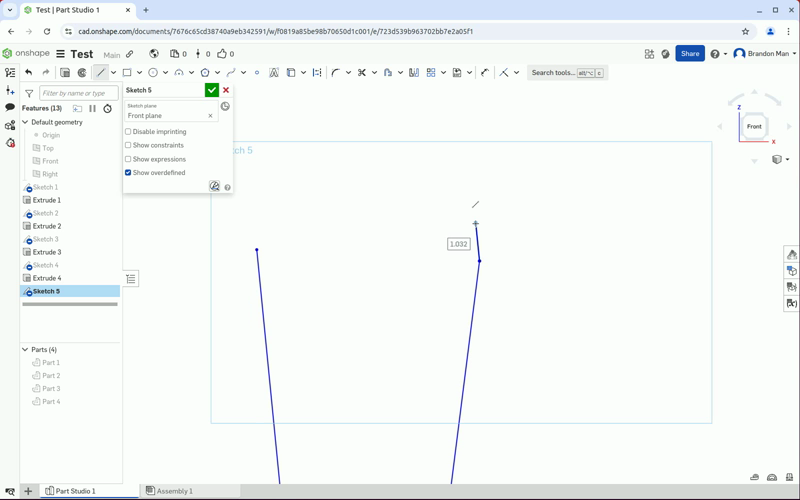
scroll(-6)
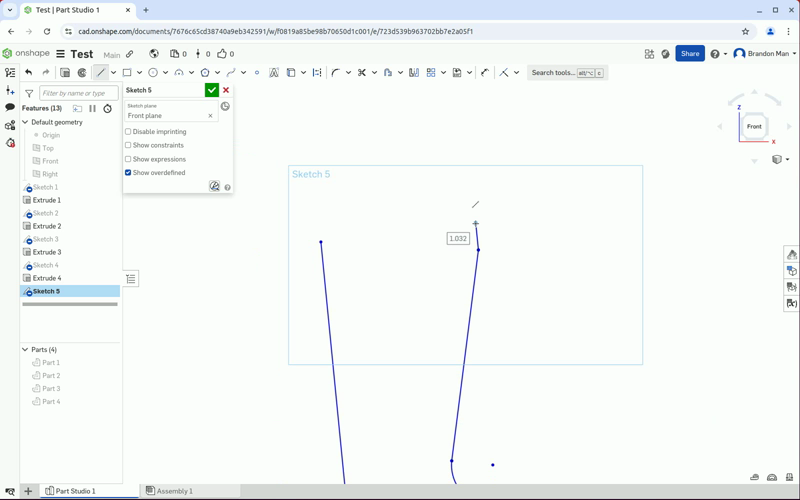
scroll(-6)
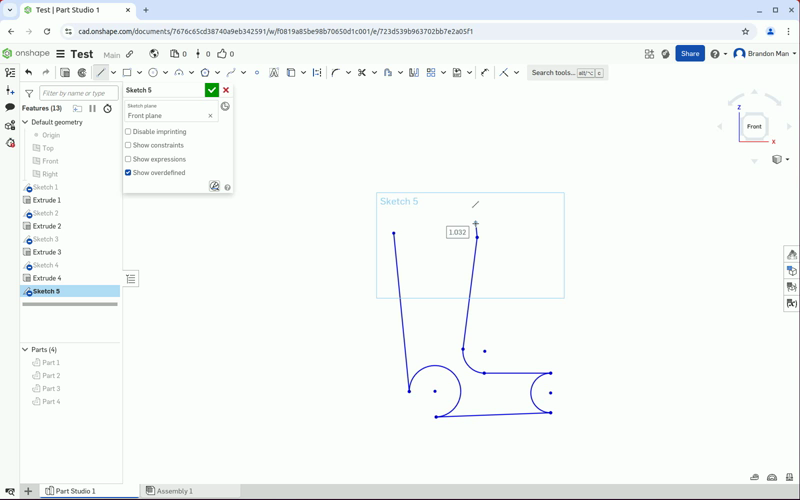
scroll(-6)
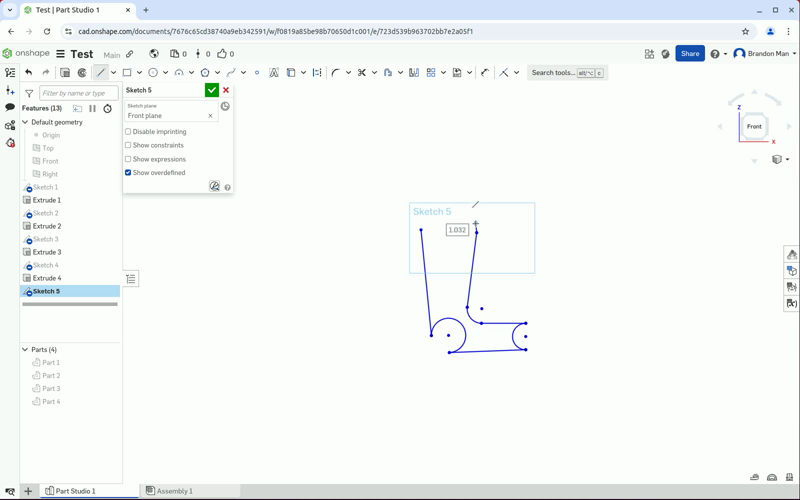
scroll(-6)
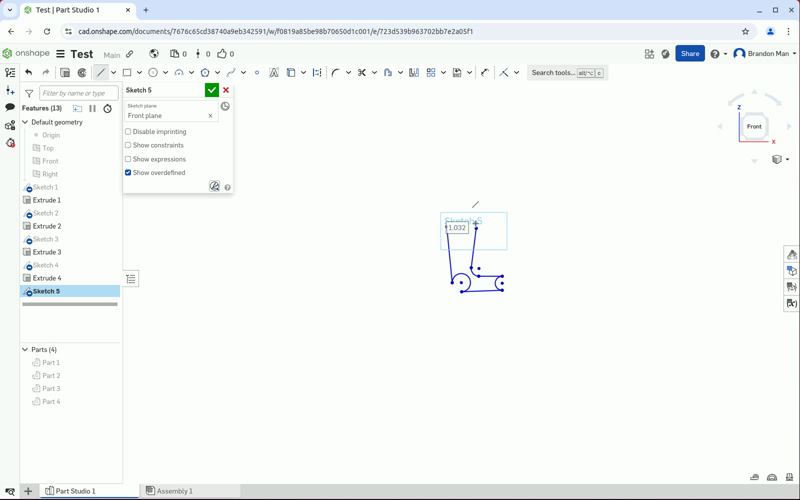
key_up(shift)
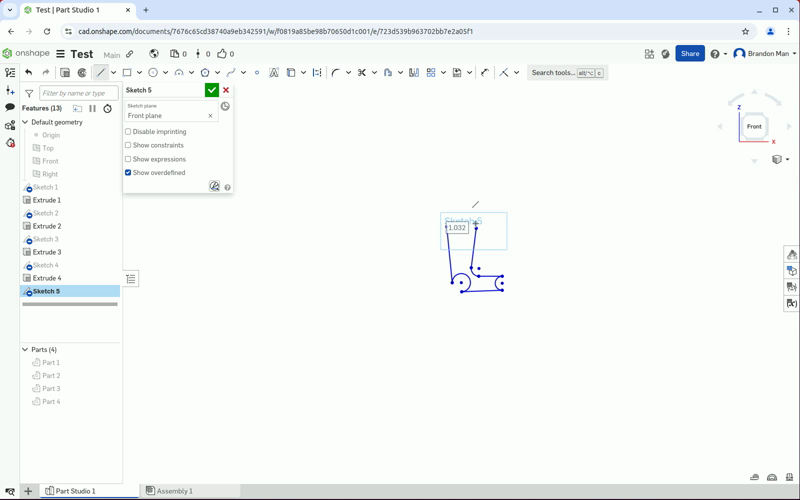
key(esc)
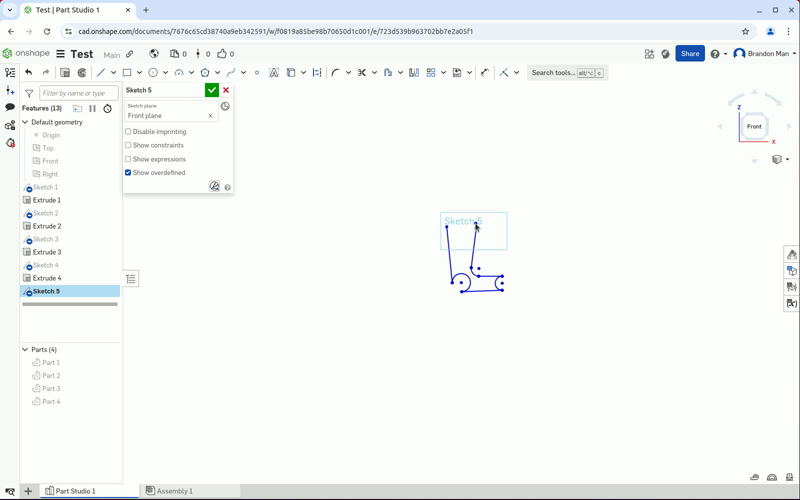
key(a)
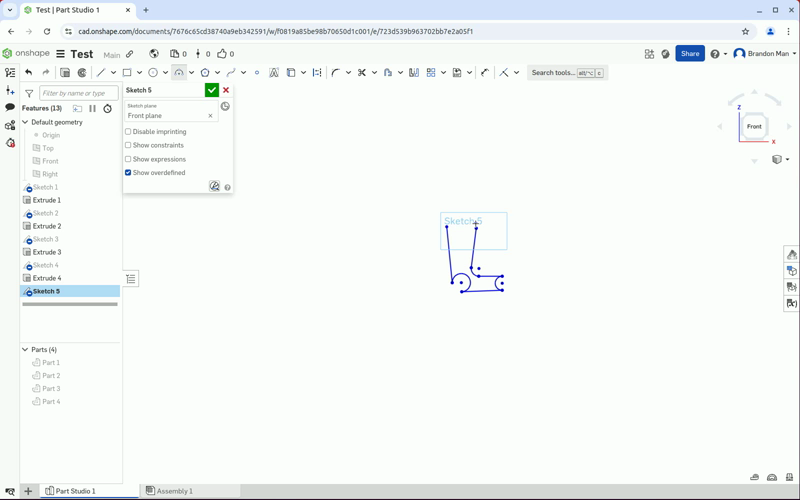
mouse_move(475, 223)
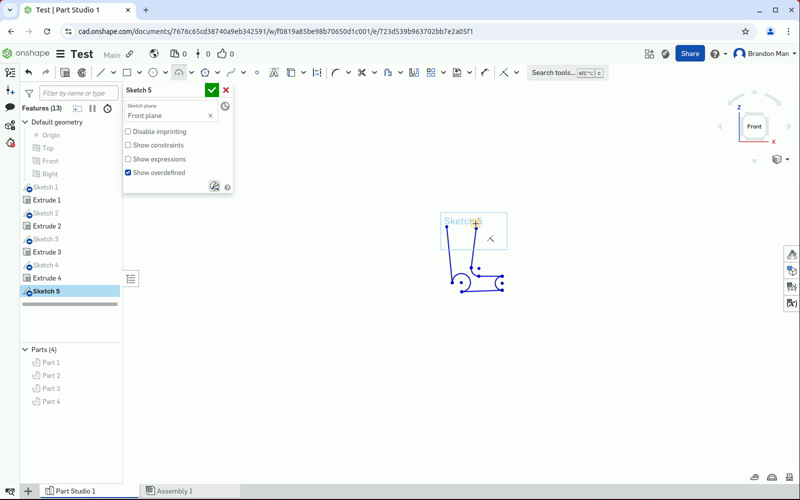
click(475, 223)
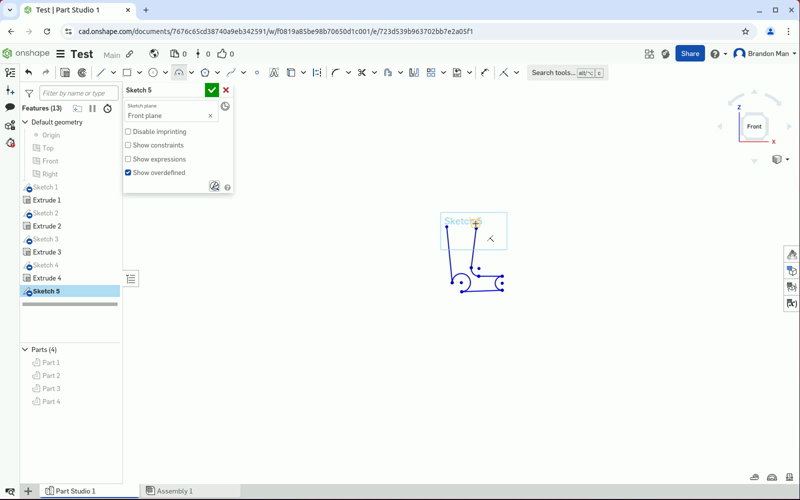
mouse_move(446, 226)
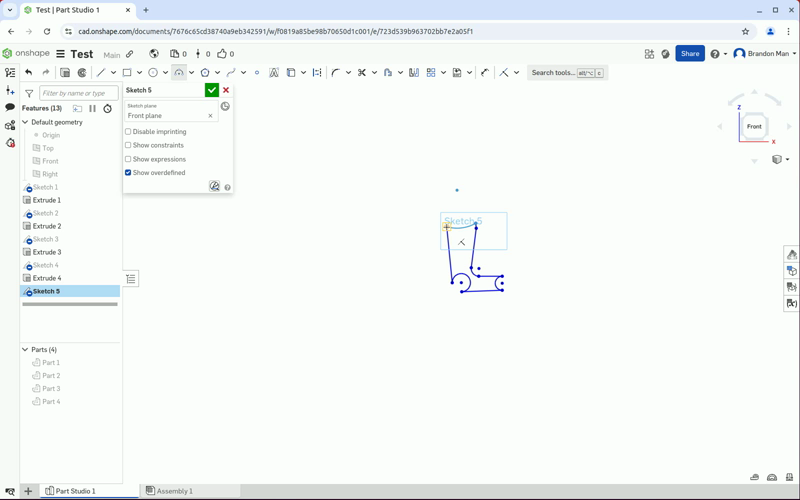
click(446, 226)
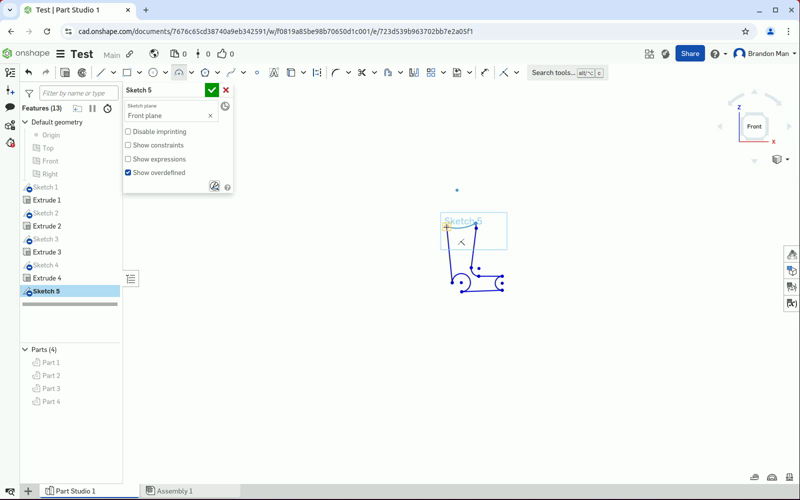
key_down(shift)
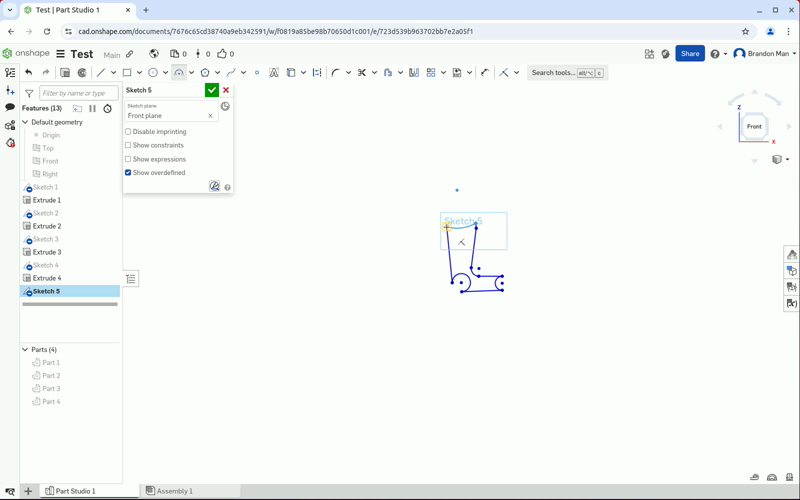
mouse_move(462, 239)
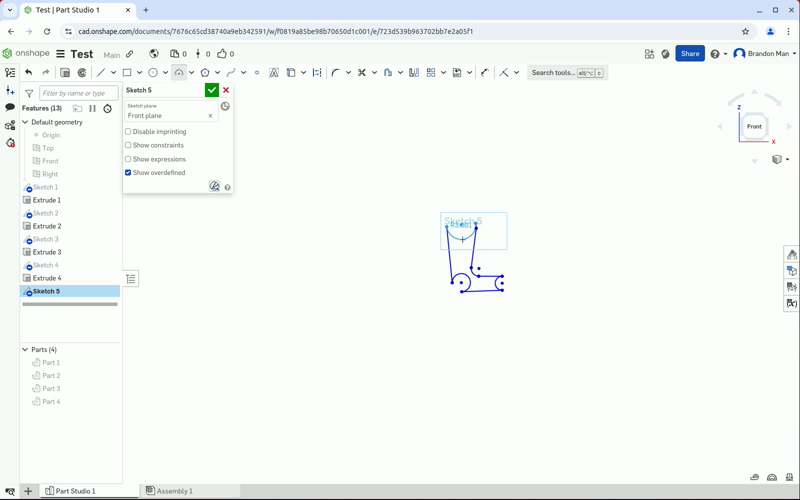
click(462, 239)
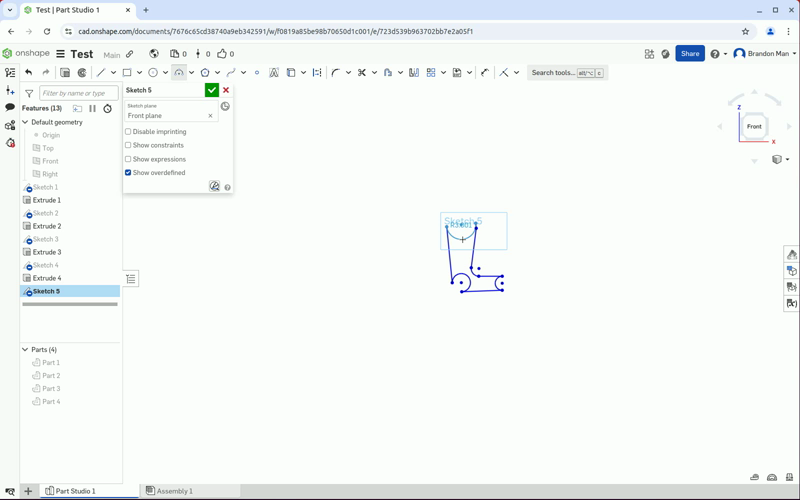
key_up(shift)
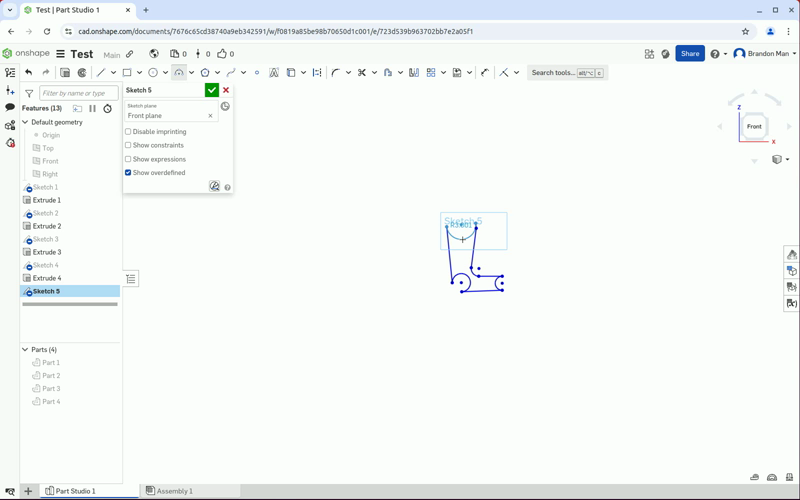
key(esc)
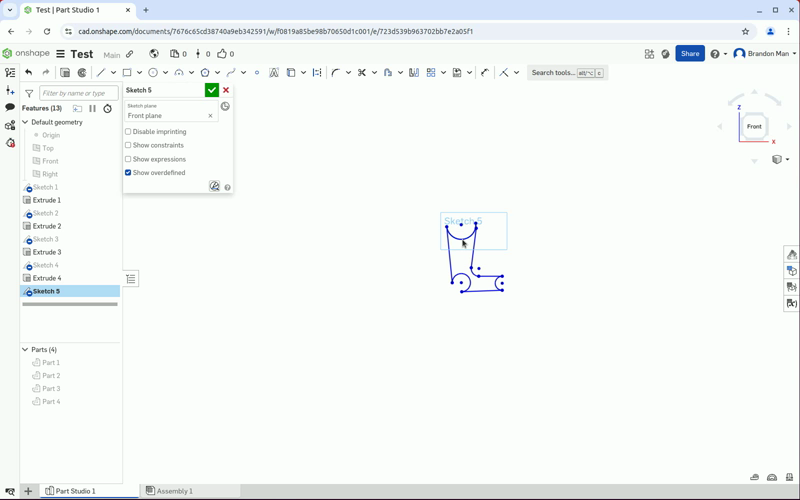
mouse_move(494, 284)
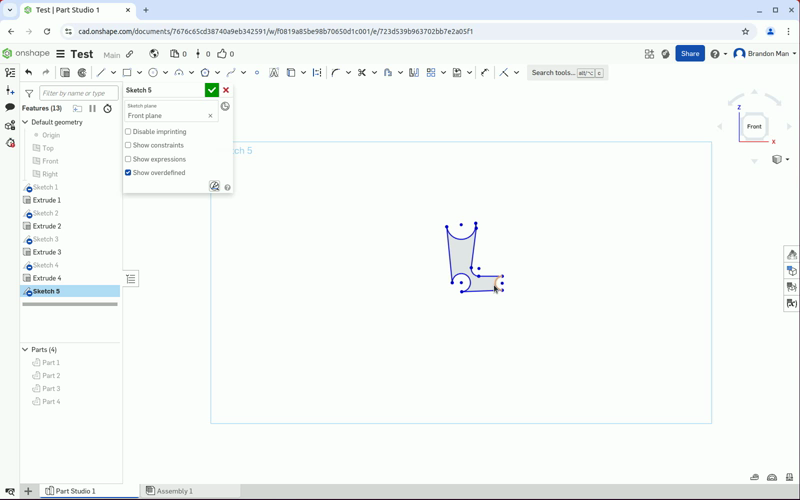
scroll(6)
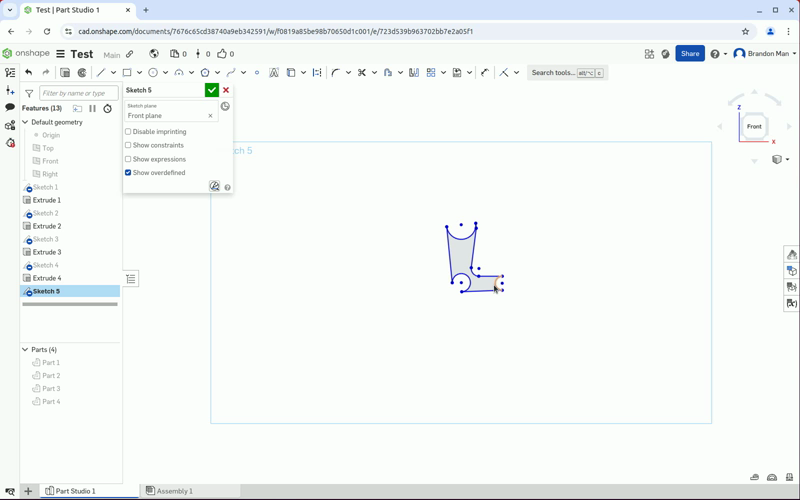
scroll(6)
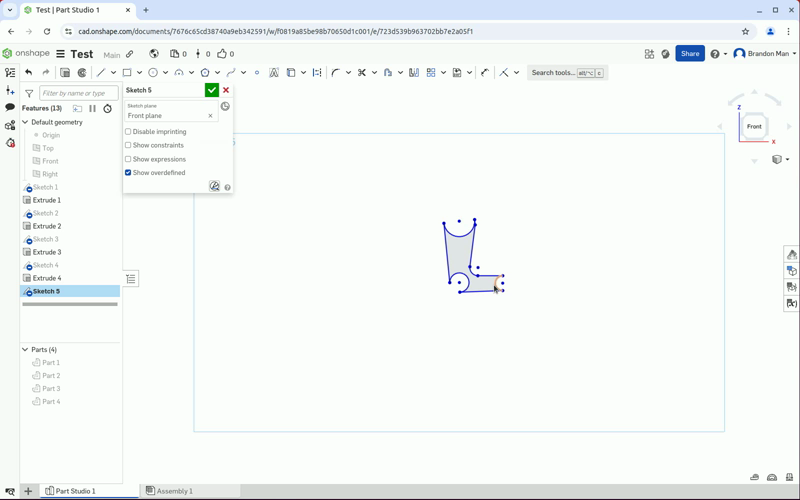
scroll(6)
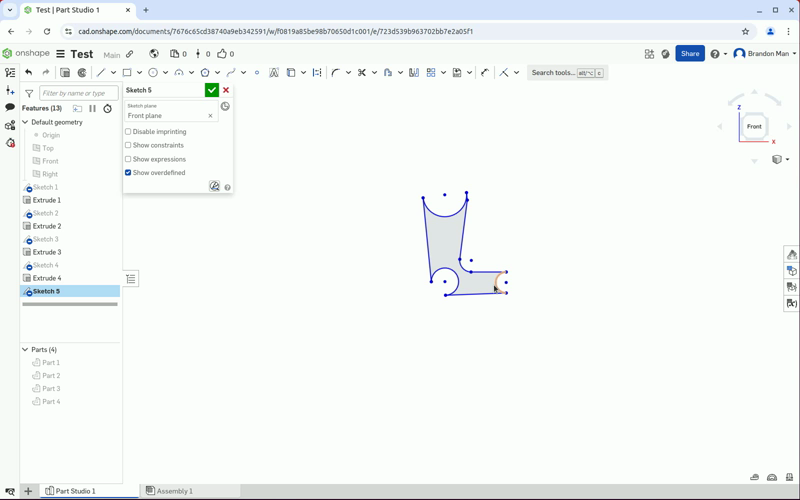
scroll(6)
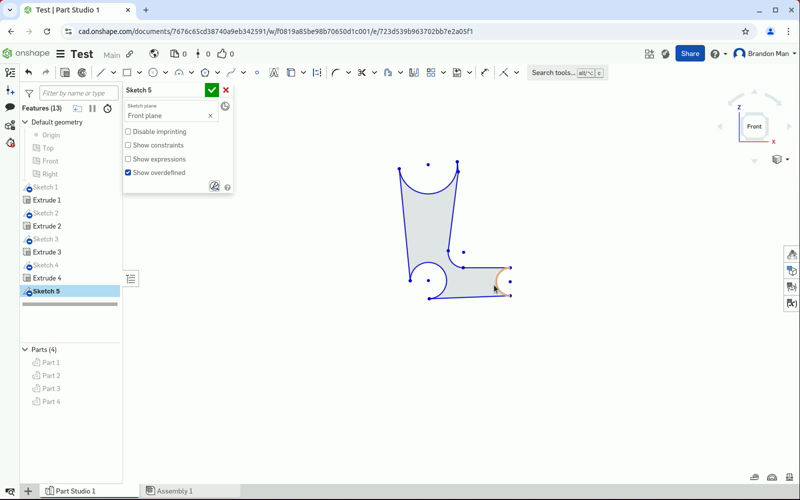
scroll(6)
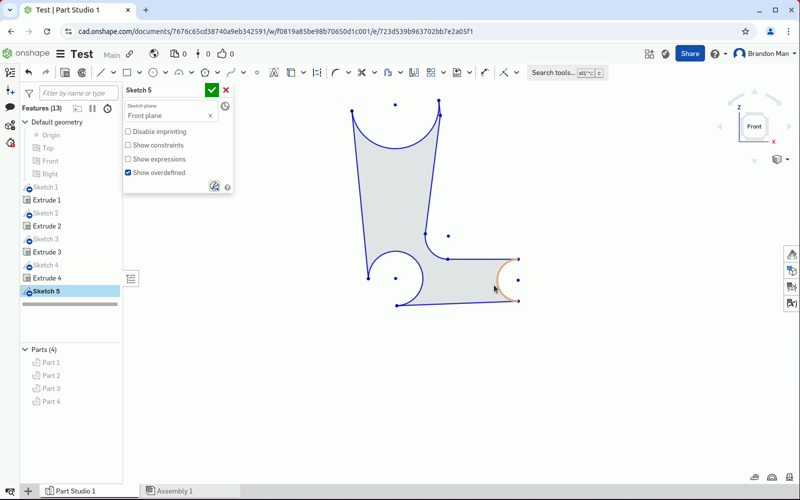
scroll(6)
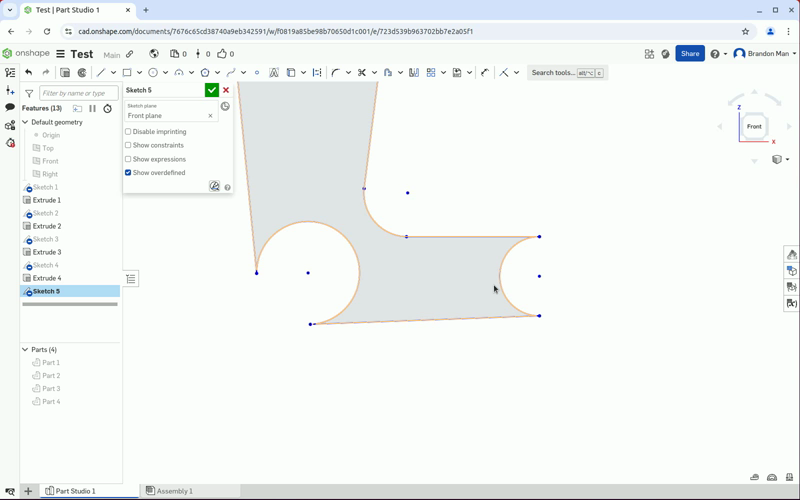
scroll(6)
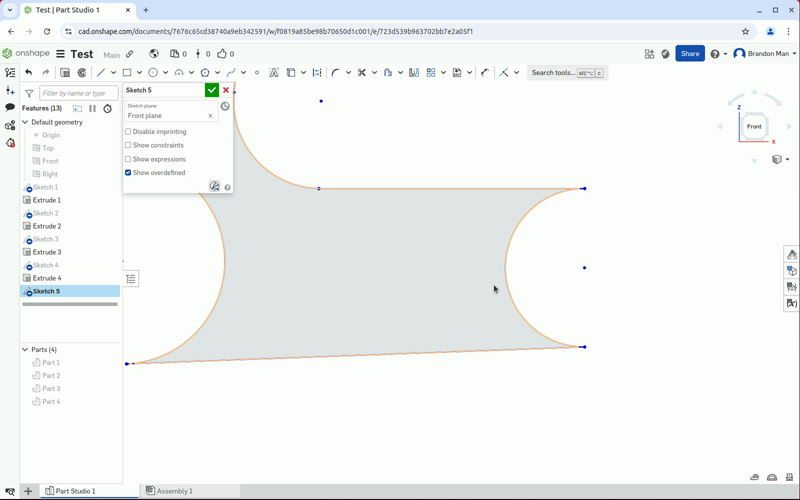
click(494, 284)
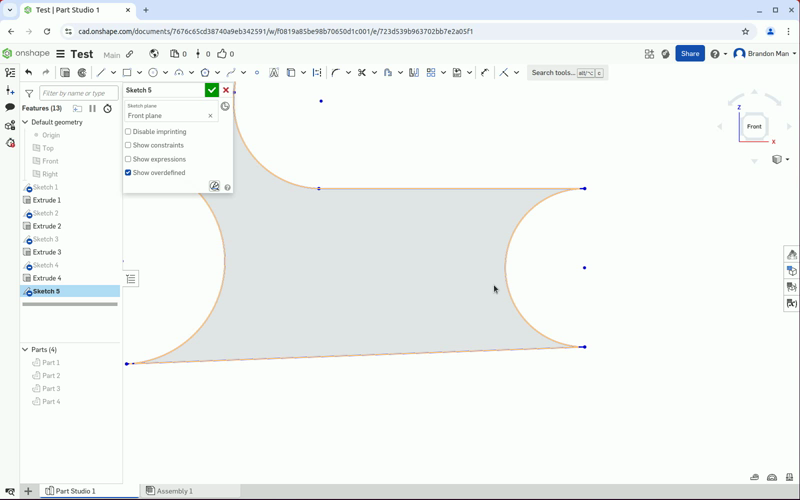
scroll(-6)
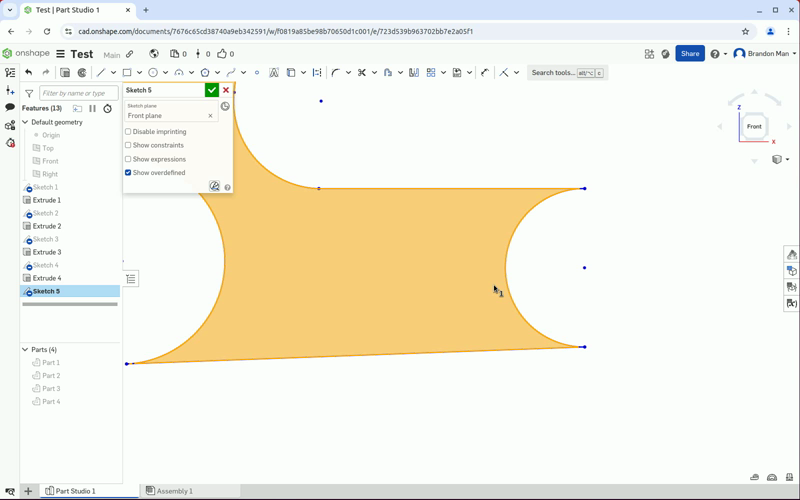
scroll(-6)
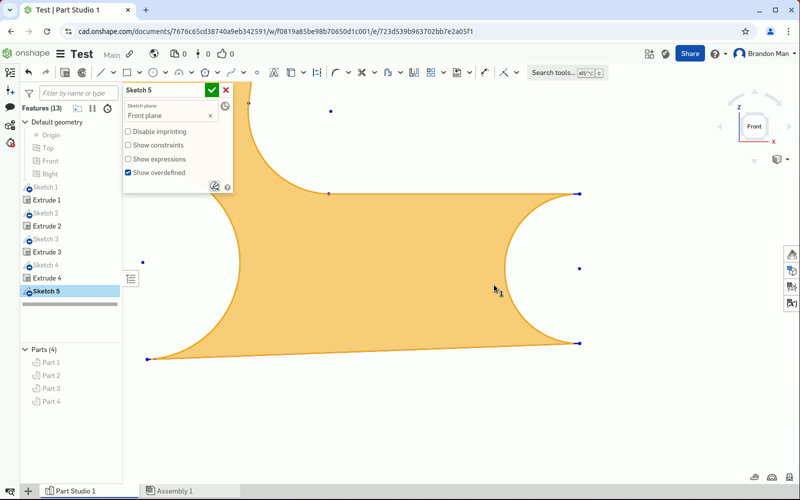
scroll(-6)
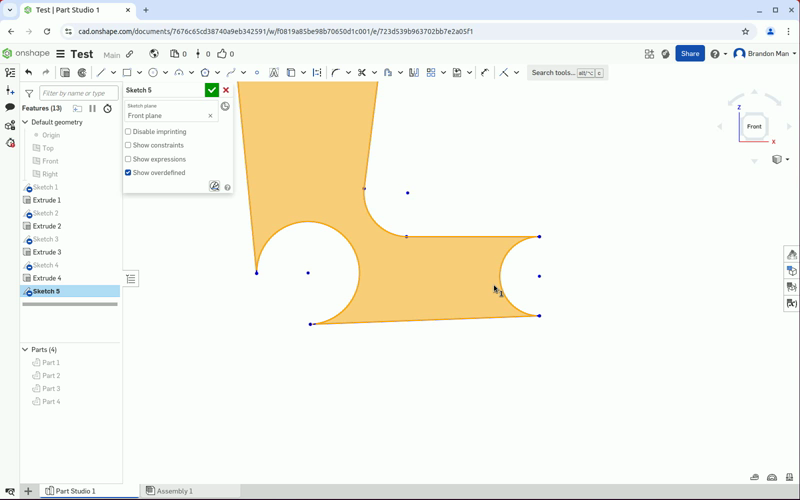
scroll(-6)
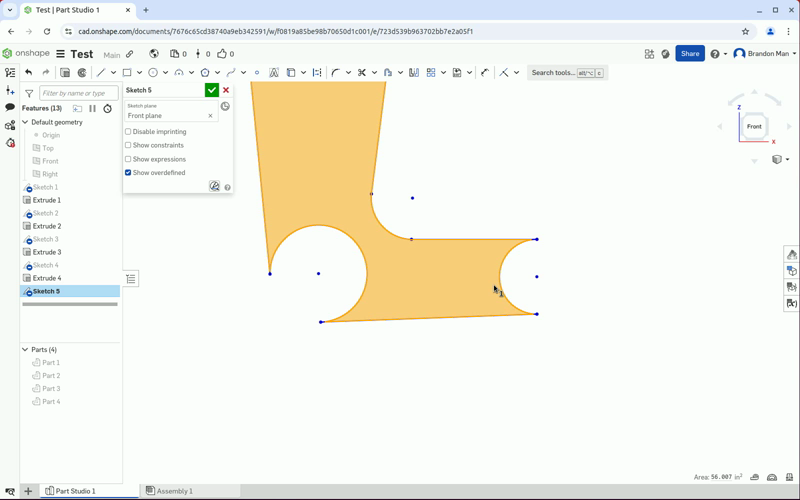
scroll(-6)
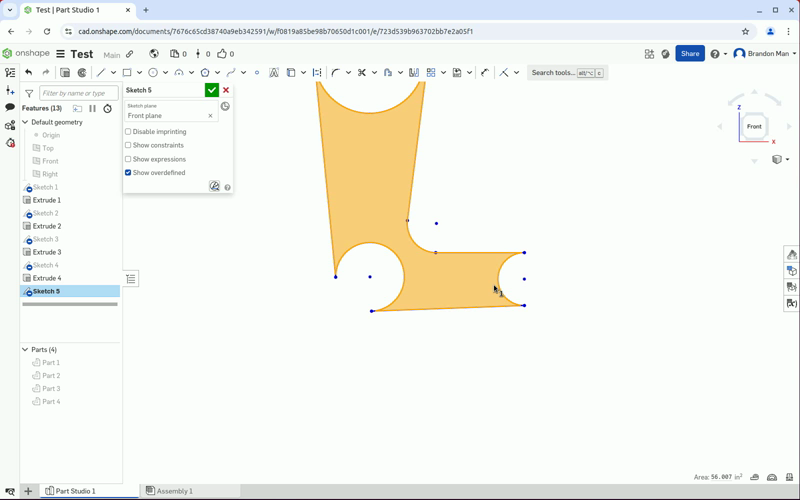
scroll(-6)
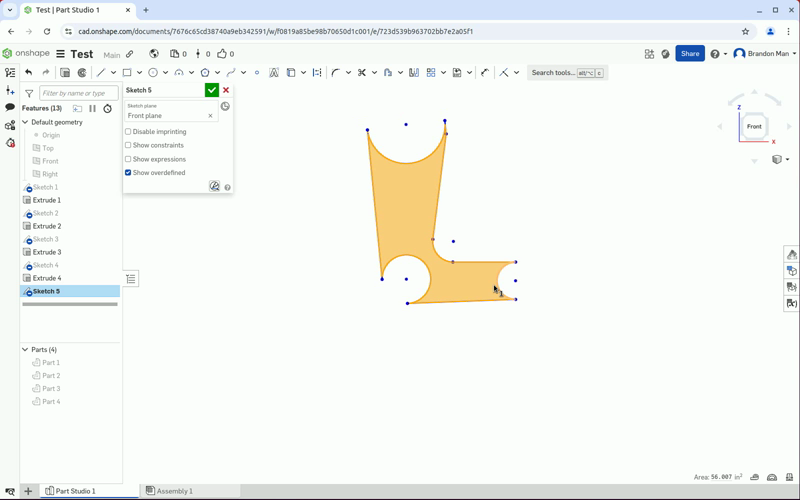
scroll(-6)
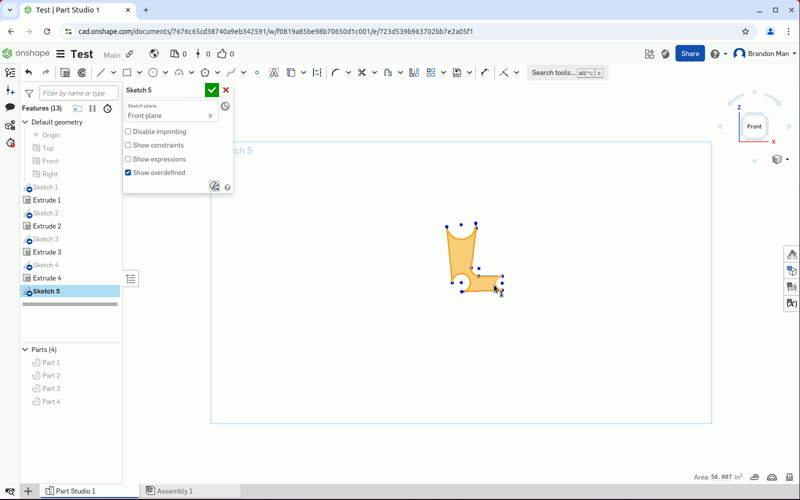
mouse_move(73, 352)
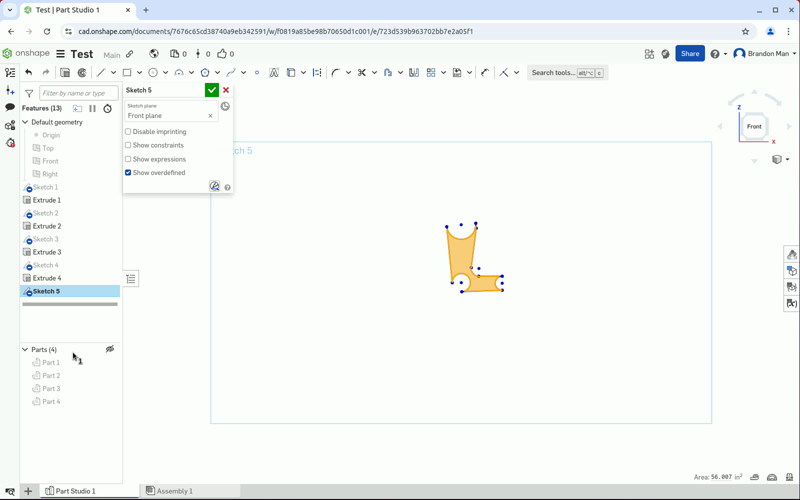
key(shift+y)
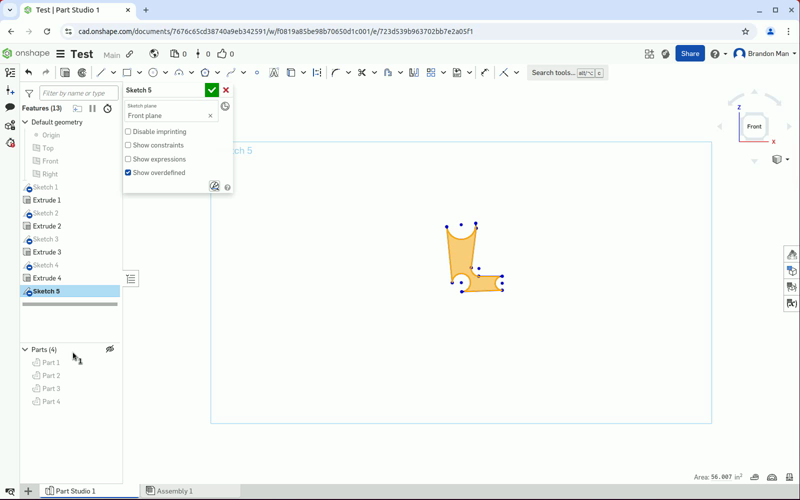
key(shift+e)
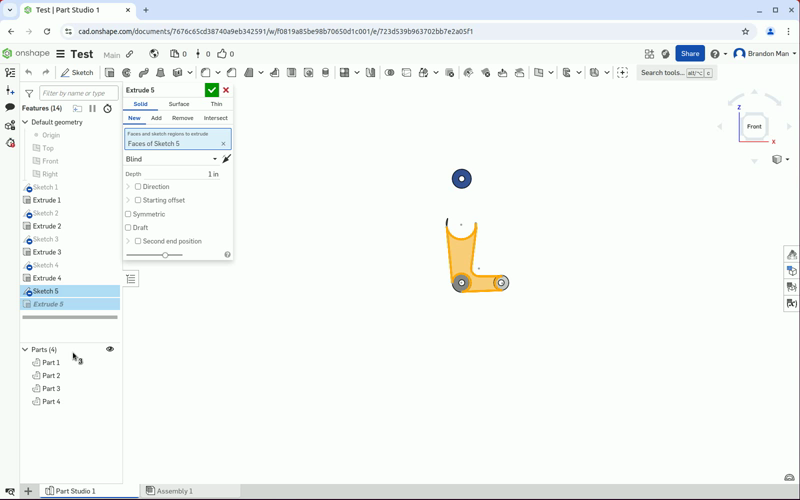
mouse_move(143, 106)
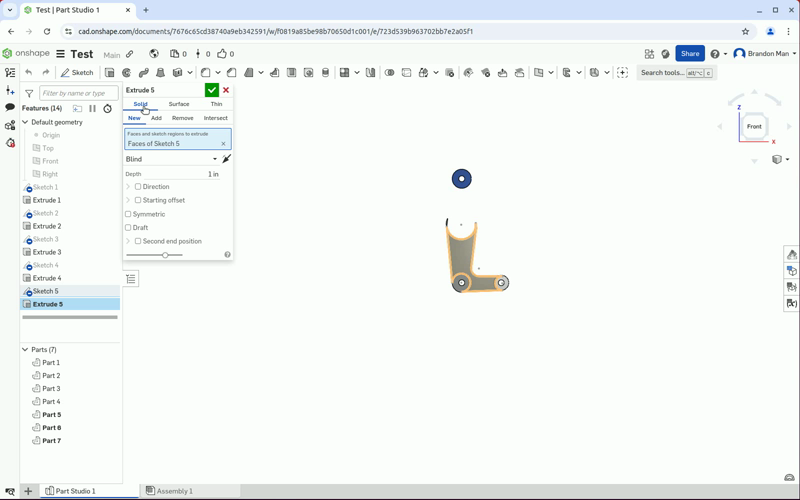
click(143, 106)
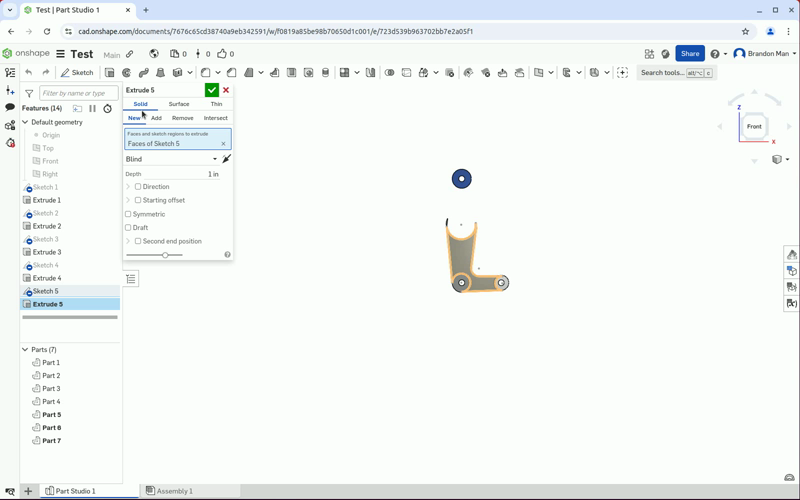
mouse_move(137, 120)
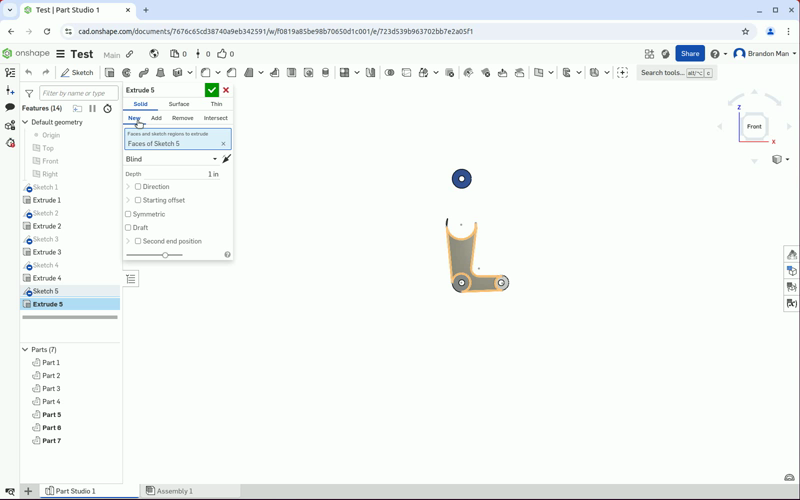
click(137, 120)
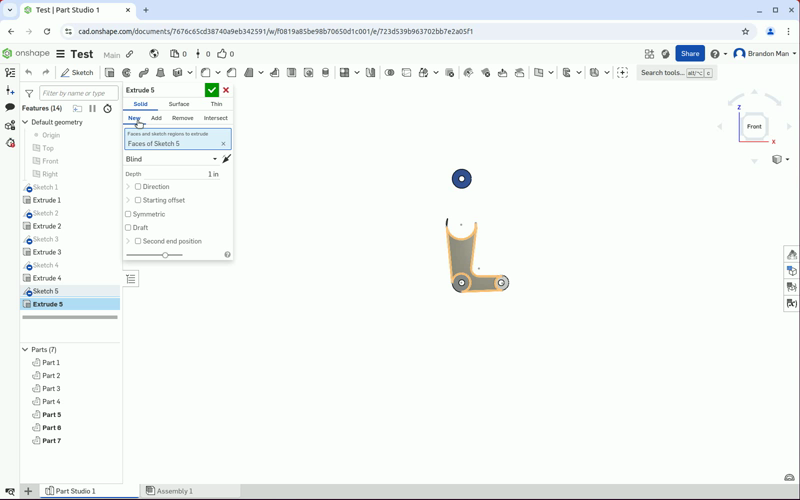
key(tab, 4)
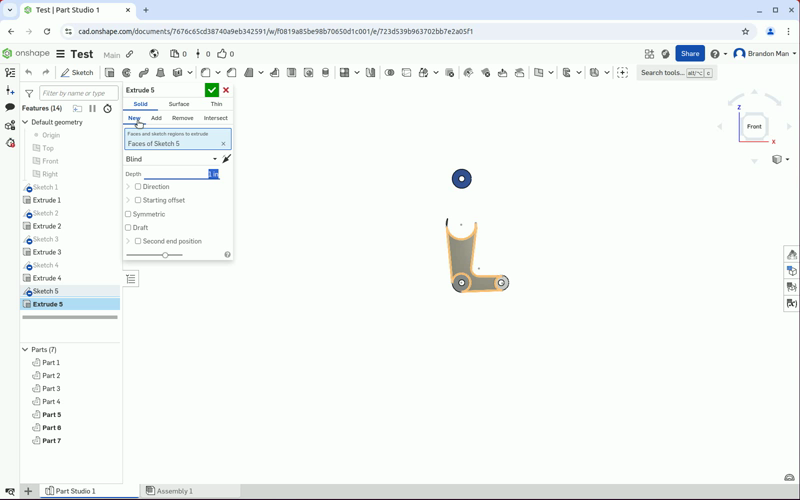
text(0.481)
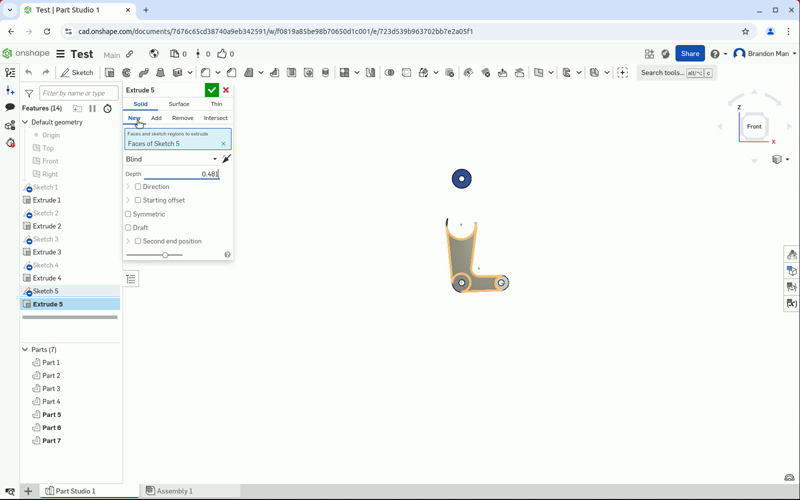
key(enter)
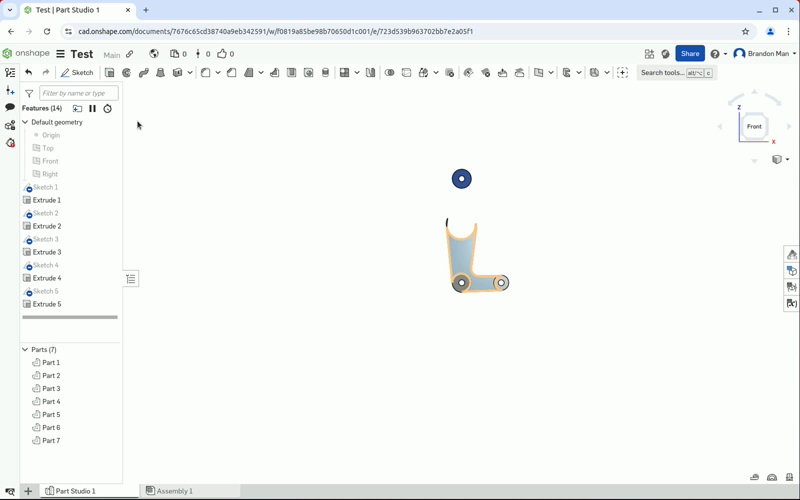
key(shift+h)
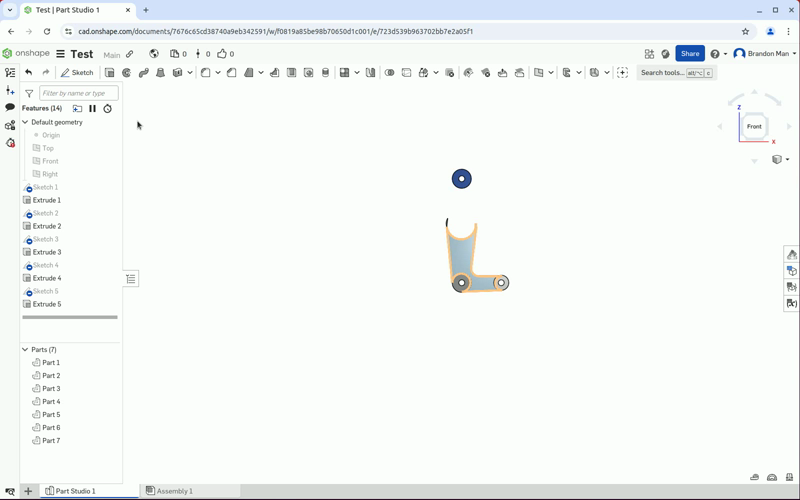
key(shift+h)
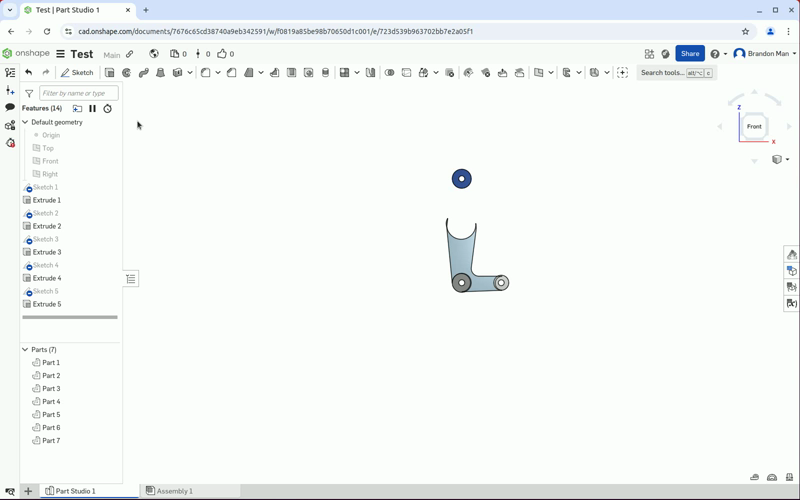
mouse_move(73, 189)
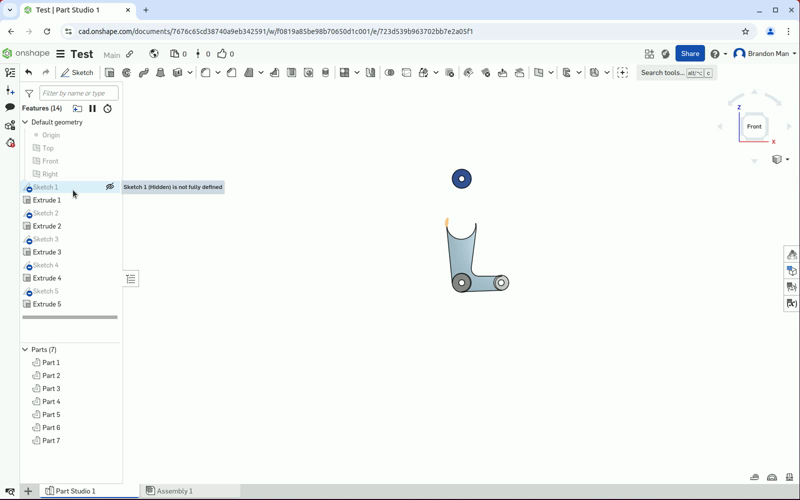
click(73, 189)
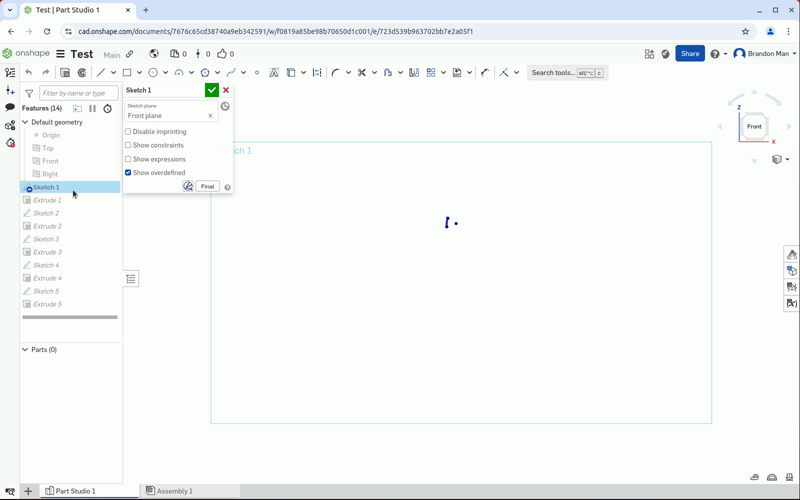
mouse_move(229, 92)
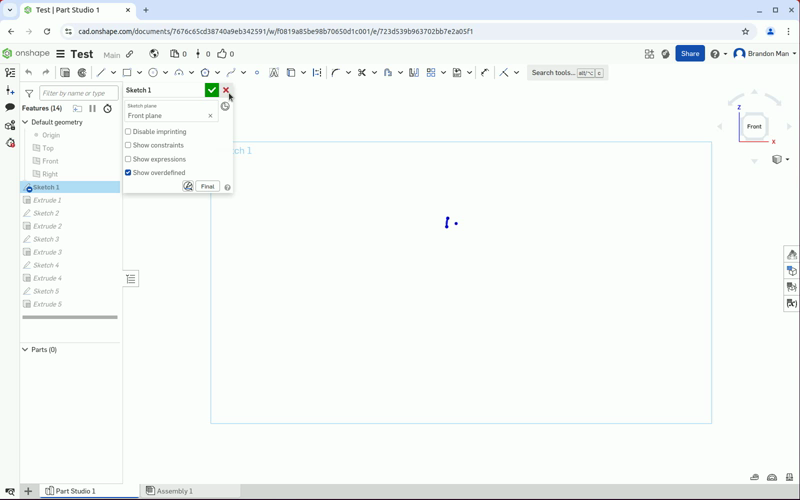
click(229, 92)
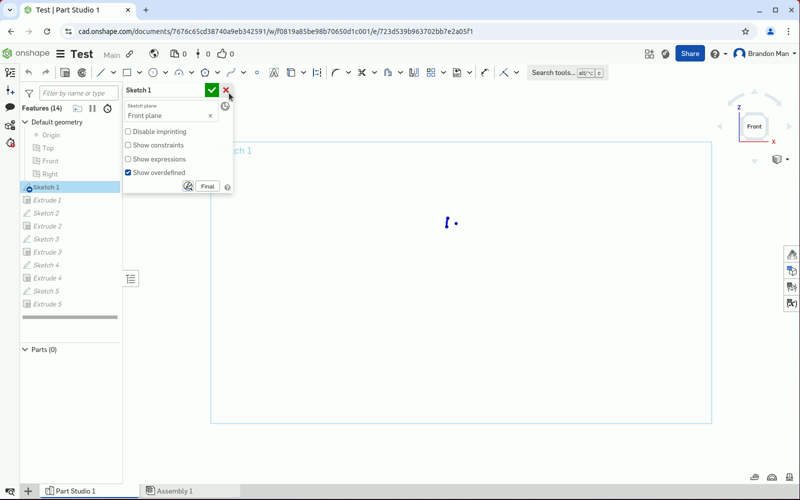
key(shift+s)
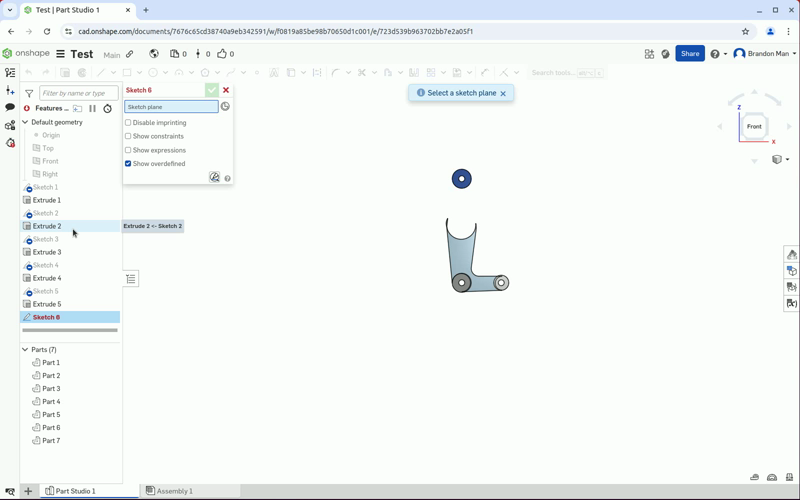
scroll(3)
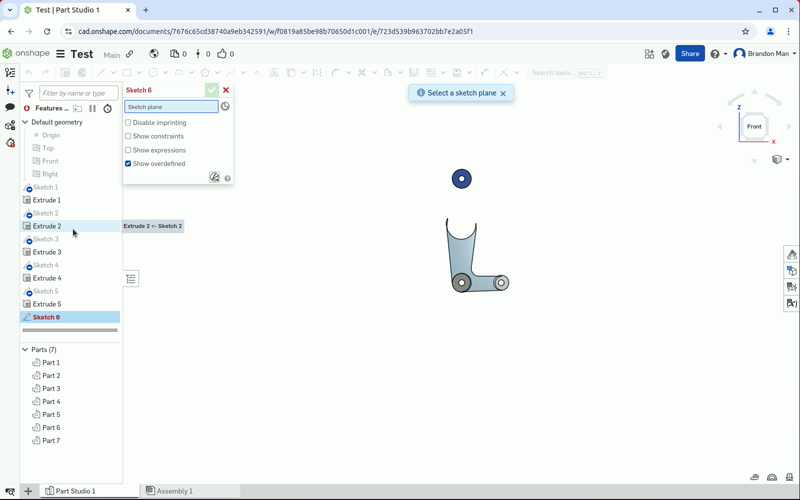
mouse_move(73, 163)
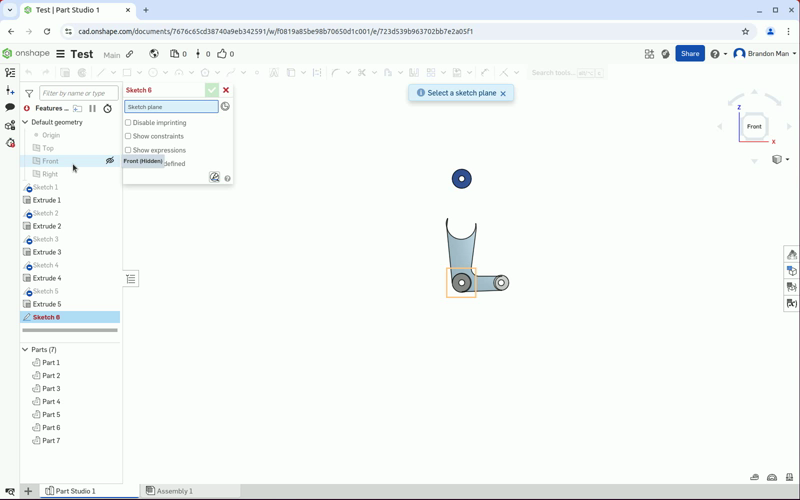
click(73, 163)
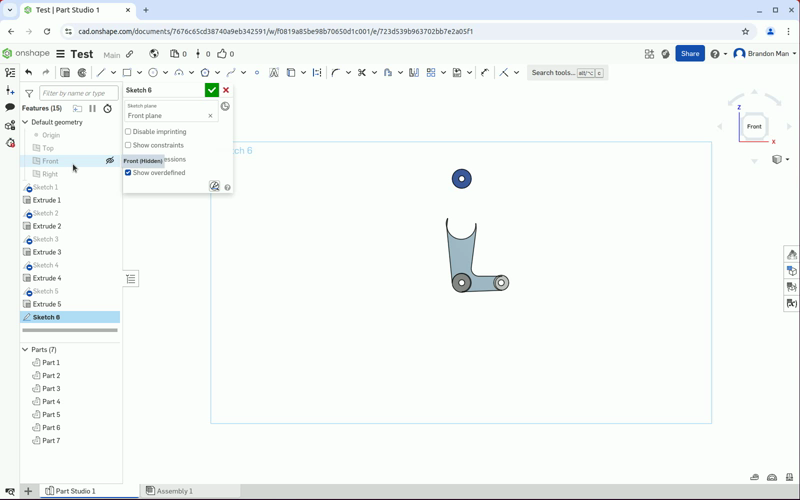
mouse_move(73, 352)
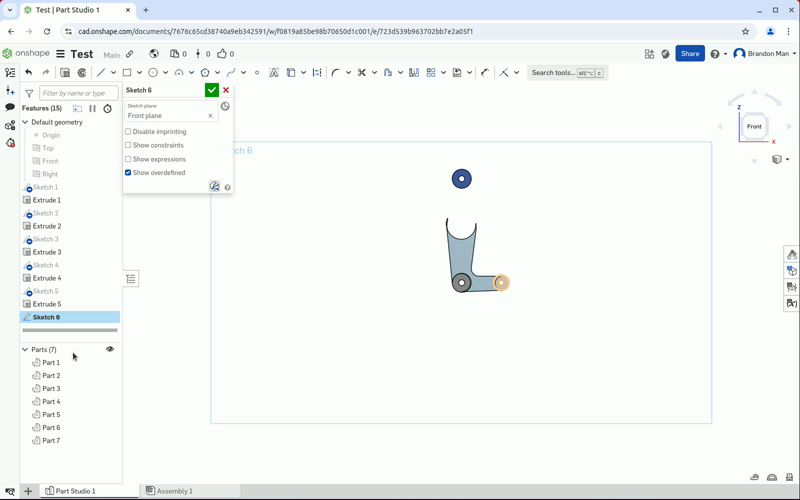
key(y)
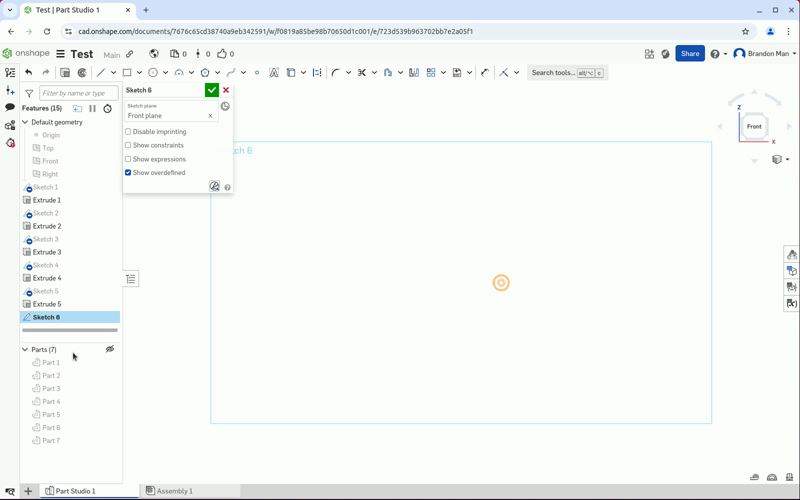
key(a)
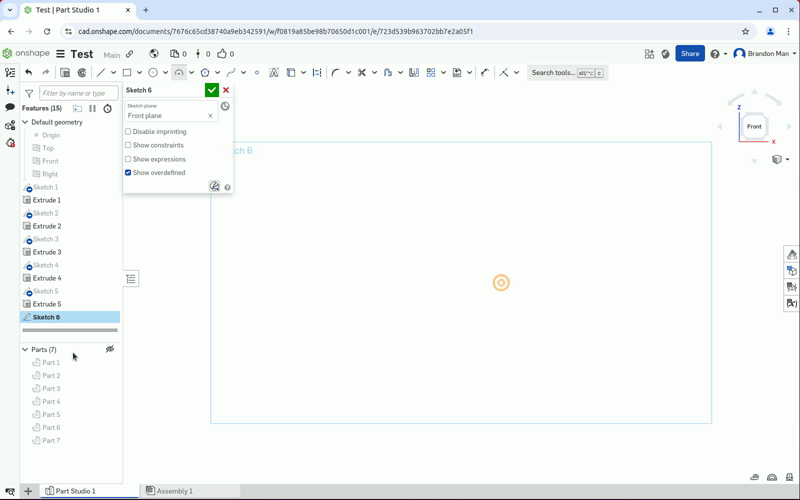
key_down(shift)
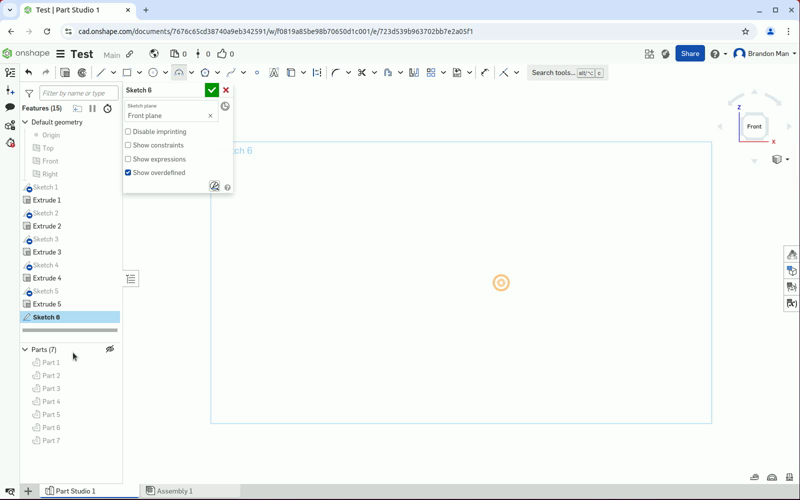
mouse_move(446, 219)
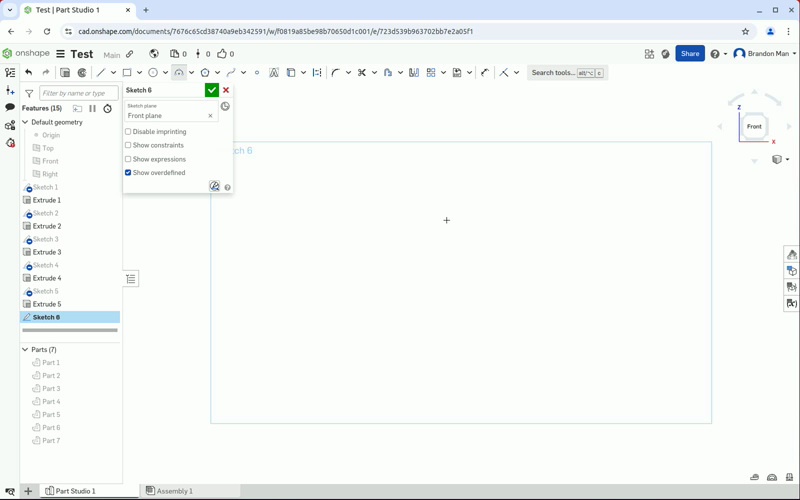
click(446, 219)
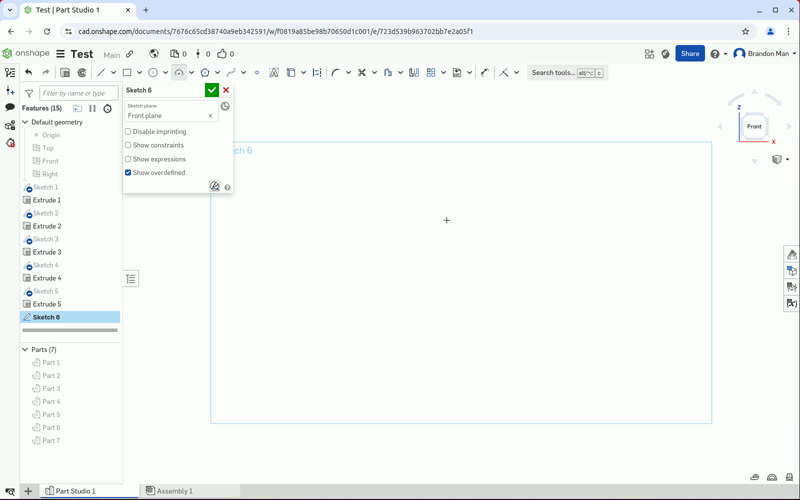
key_up(shift)
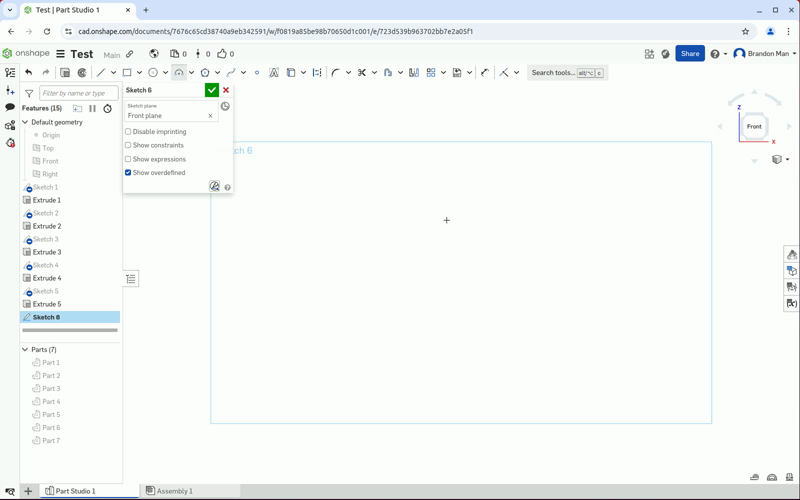
key_down(shift)
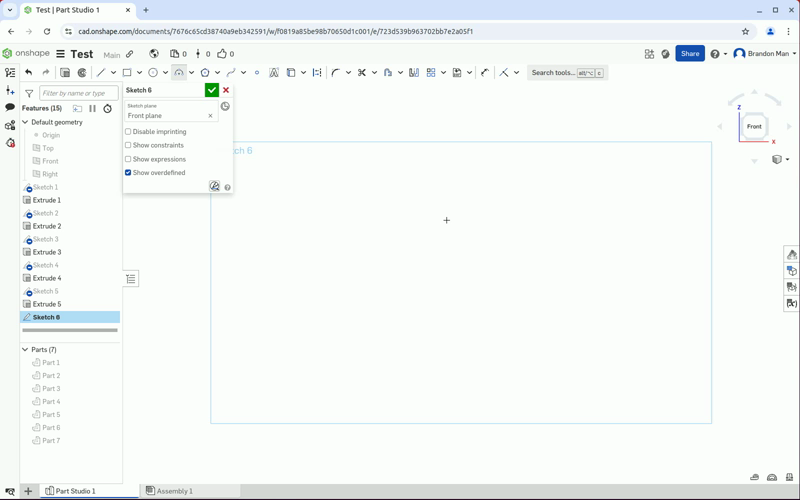
mouse_move(474, 223)
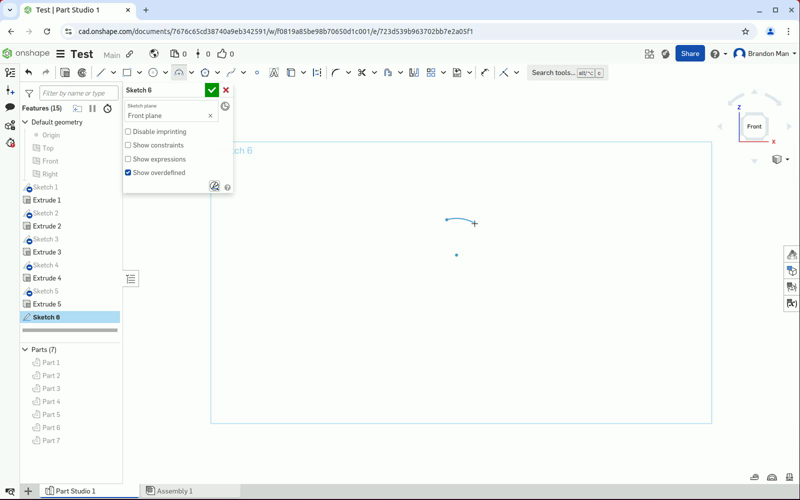
click(474, 223)
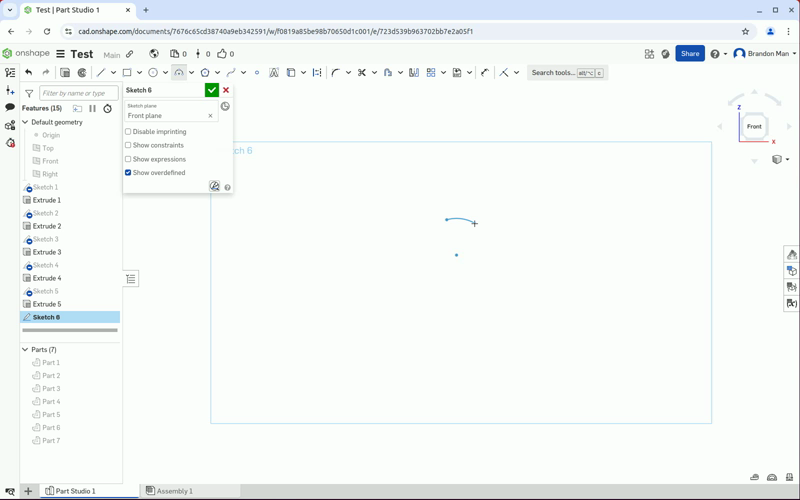
mouse_move(461, 210)
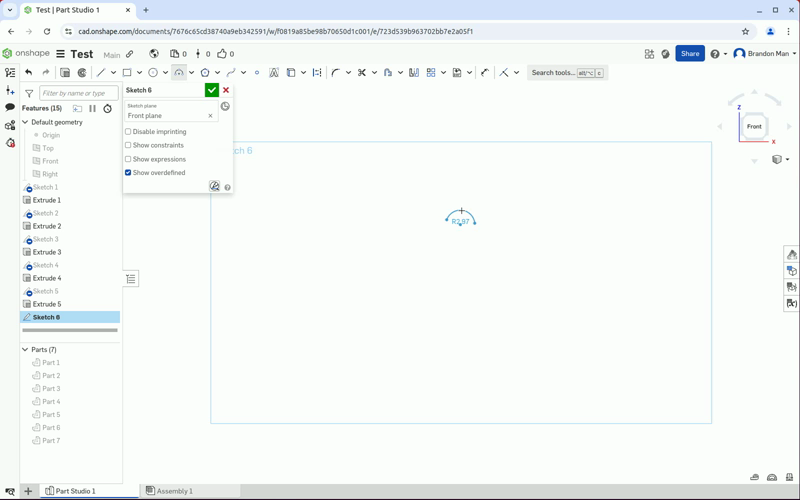
click(461, 210)
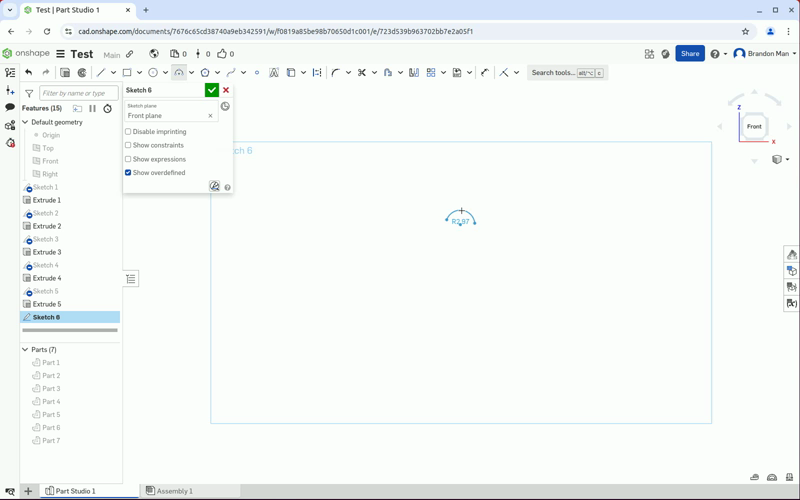
key_up(shift)
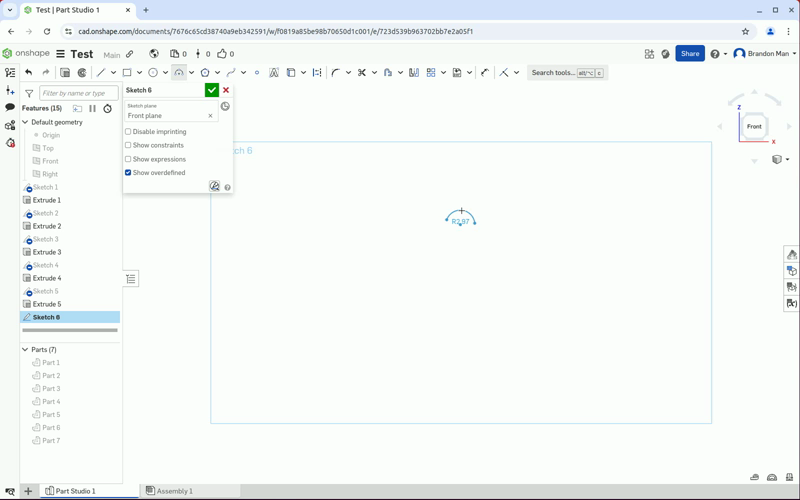
key(esc)
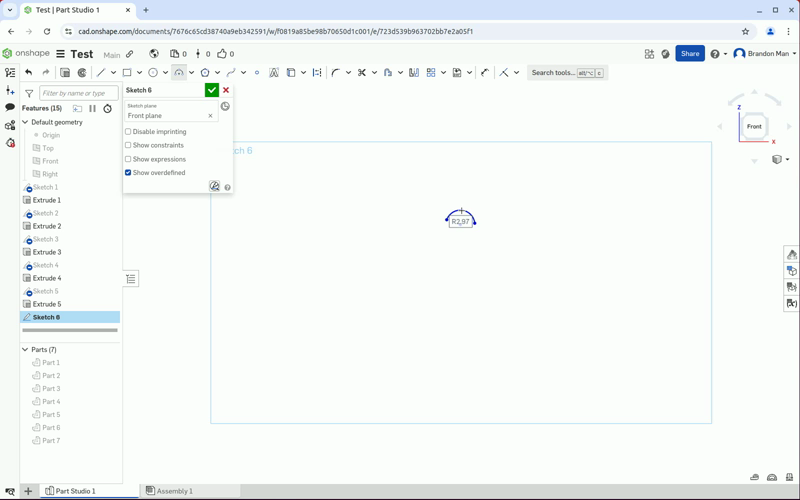
key(l)
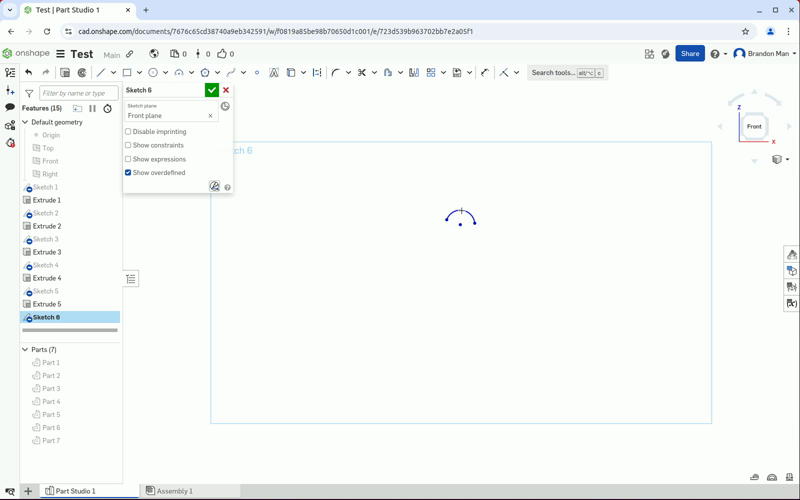
mouse_move(474, 223)
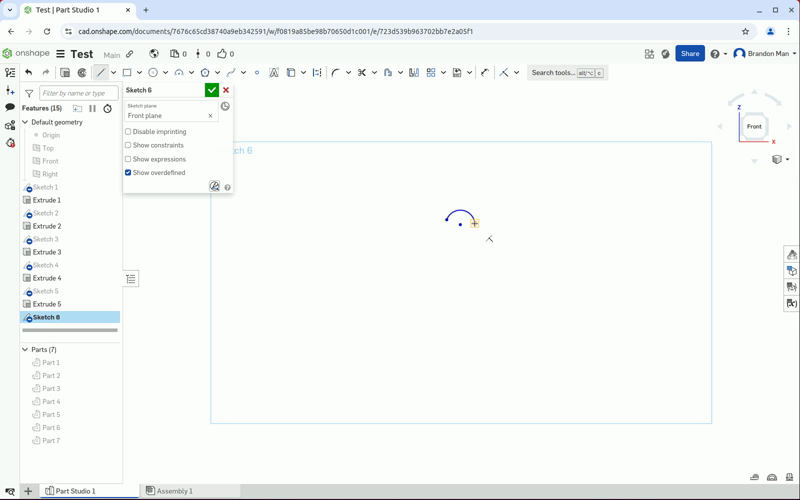
click(474, 223)
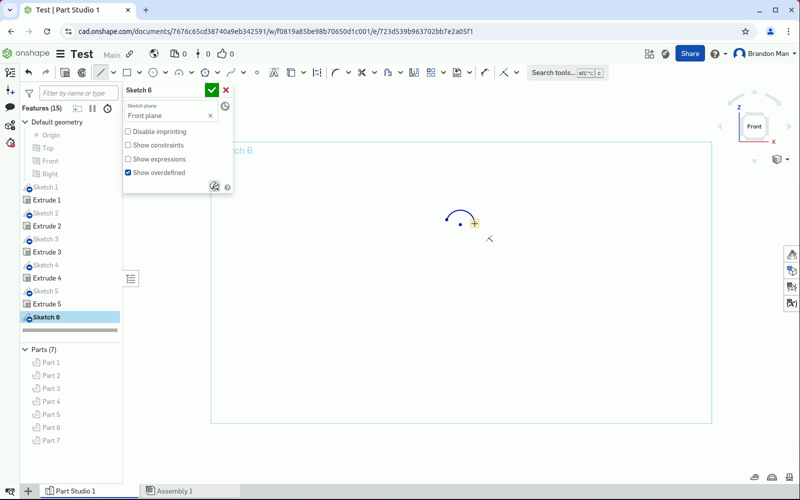
key_down(shift)
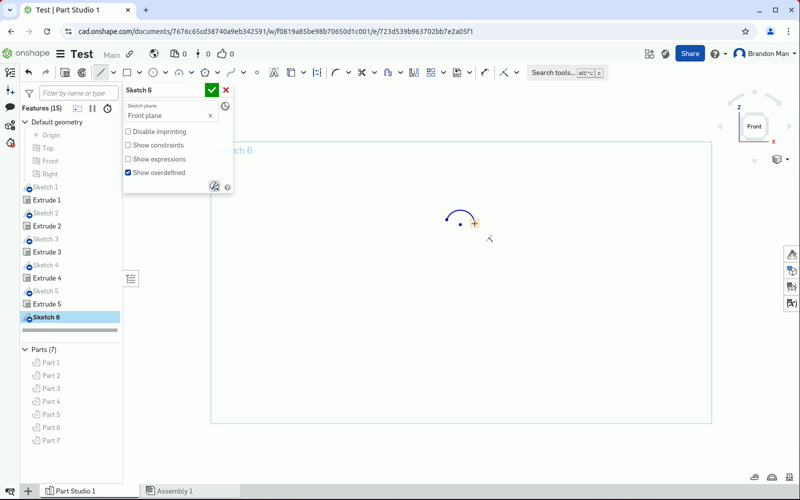
mouse_move(504, 223)
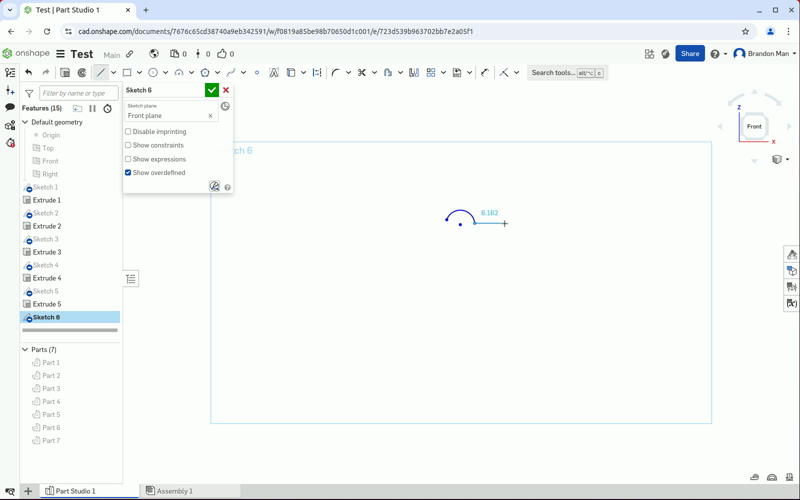
mouse_move(469, 177)
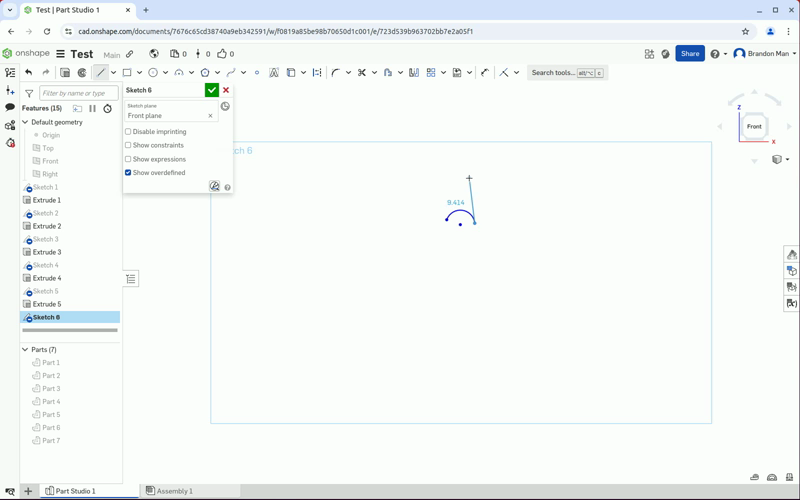
click(469, 177)
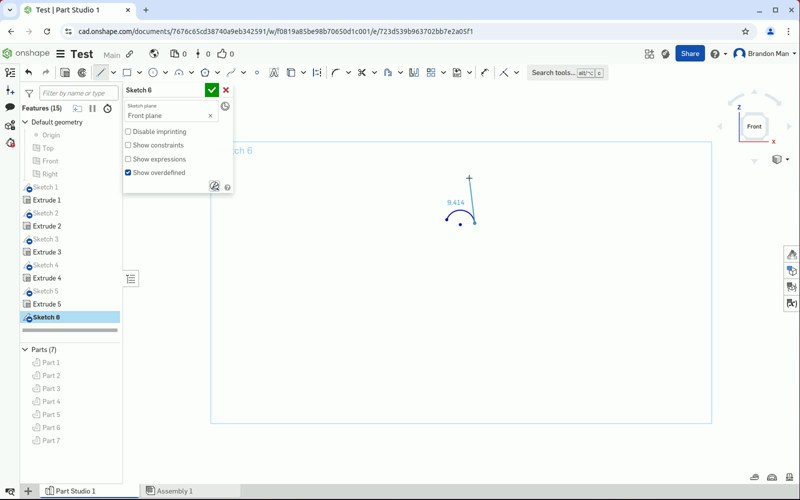
key_up(shift)
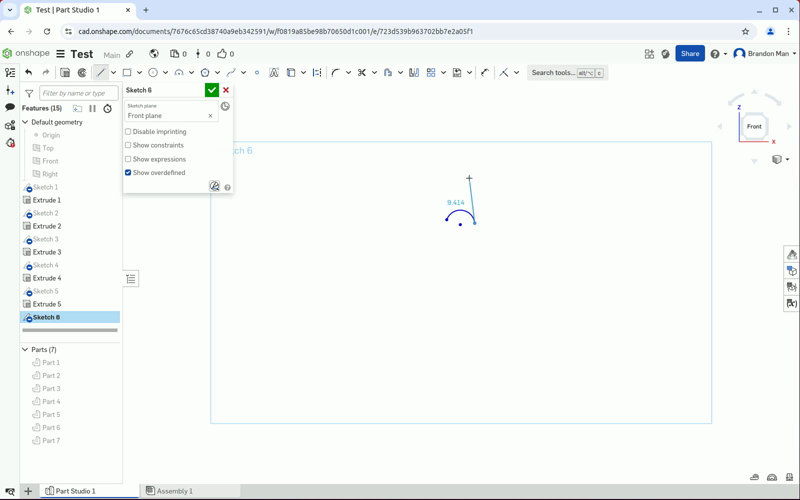
key(esc)
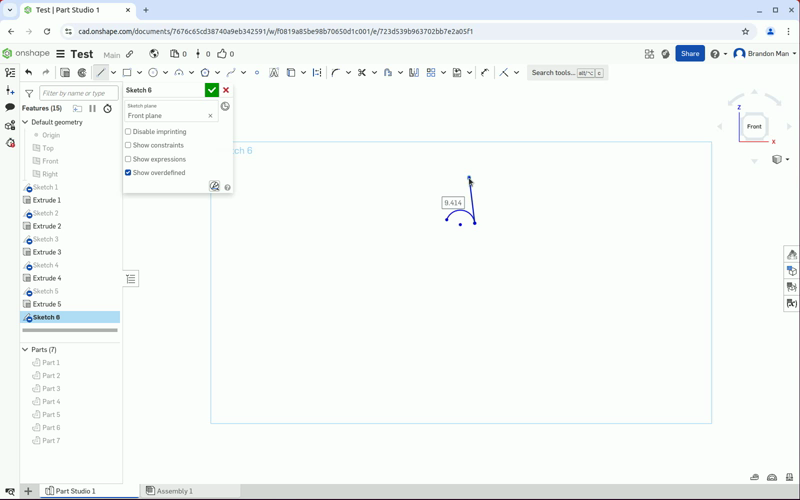
key(a)
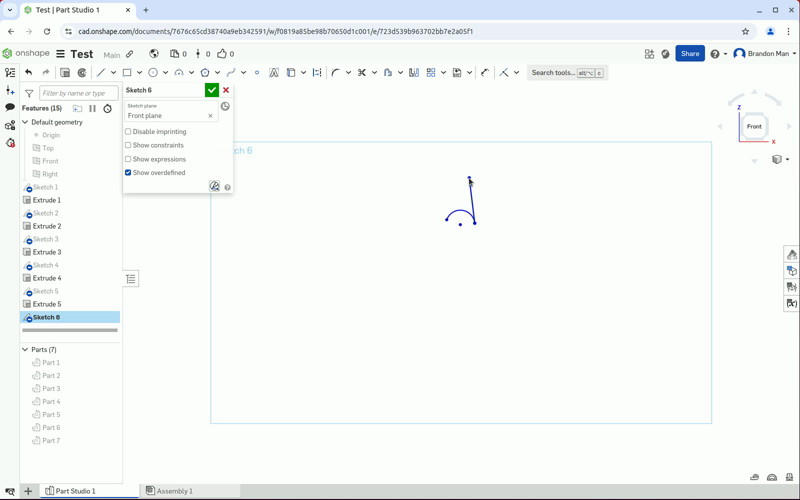
mouse_move(469, 177)
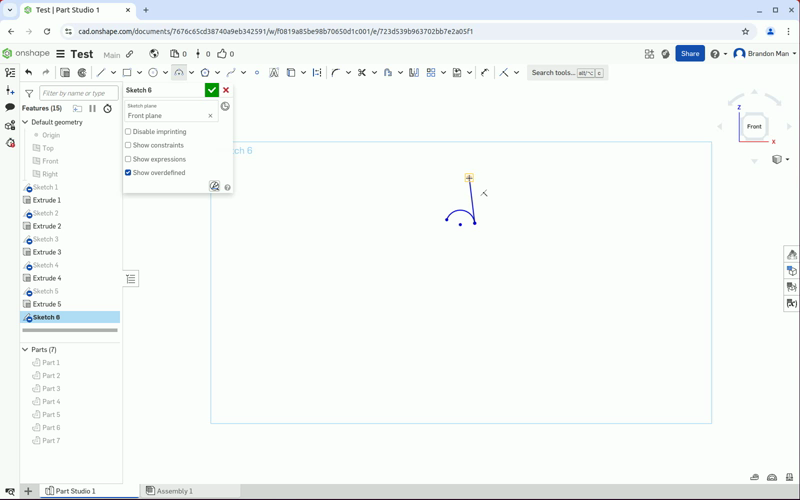
click(469, 177)
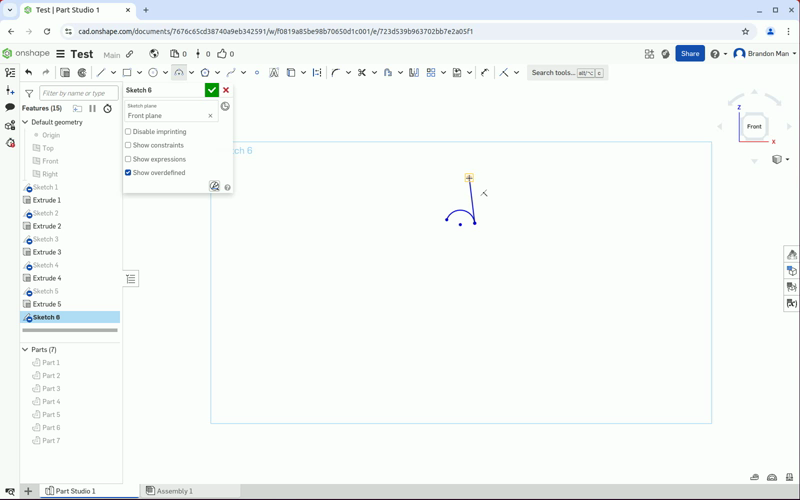
key_down(shift)
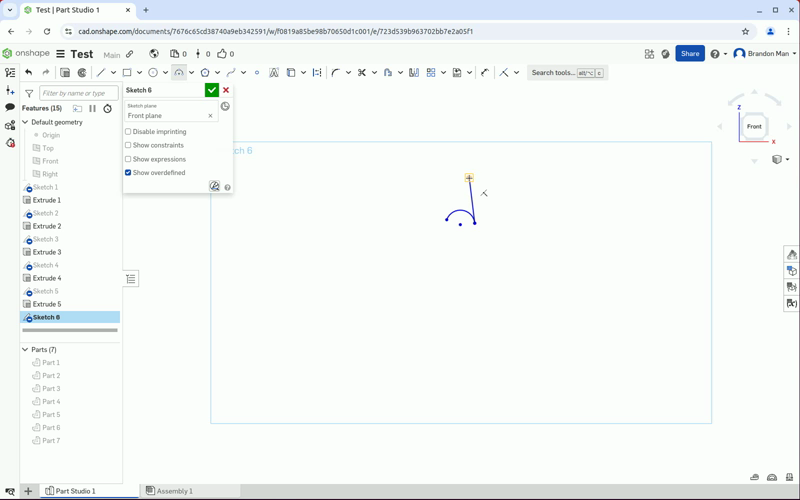
mouse_move(451, 177)
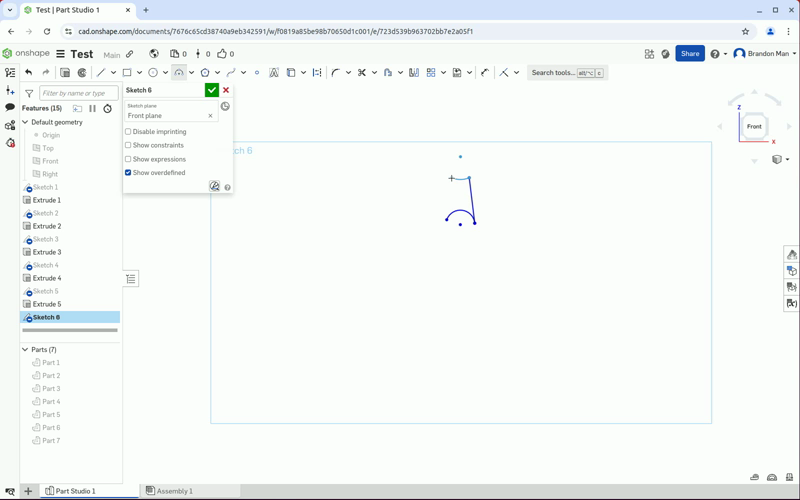
click(451, 177)
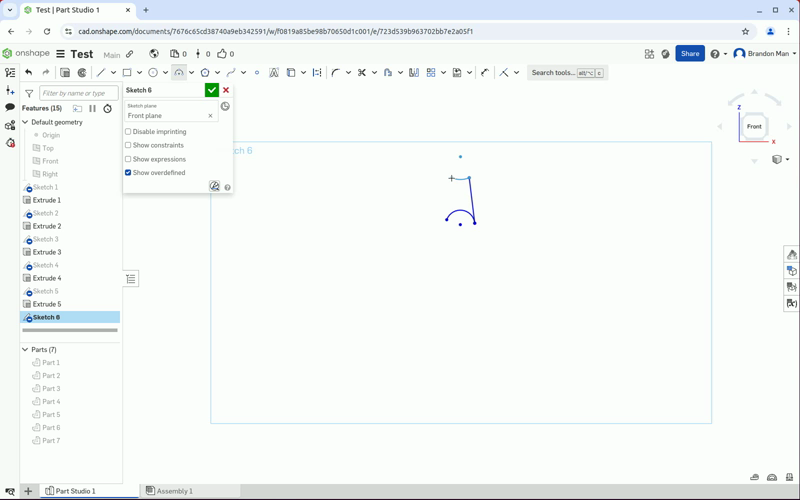
mouse_move(460, 186)
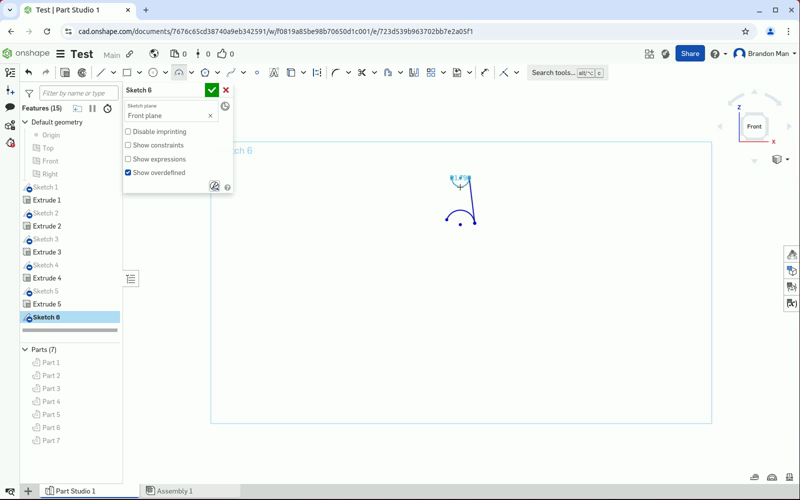
click(460, 186)
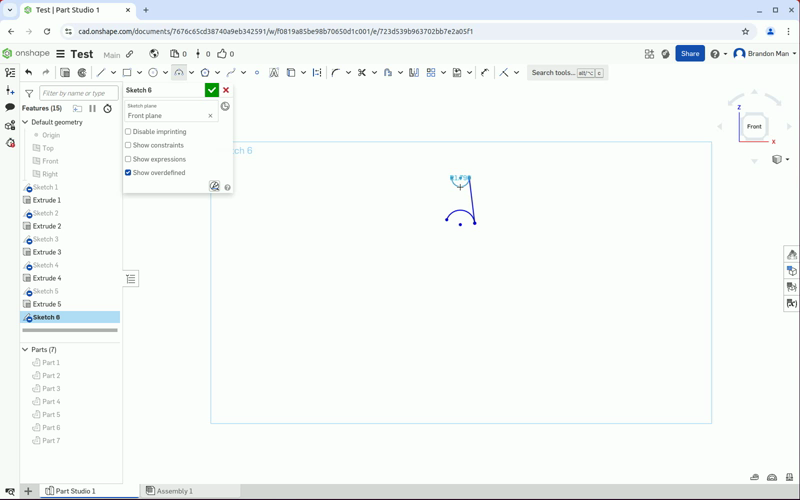
key_up(shift)
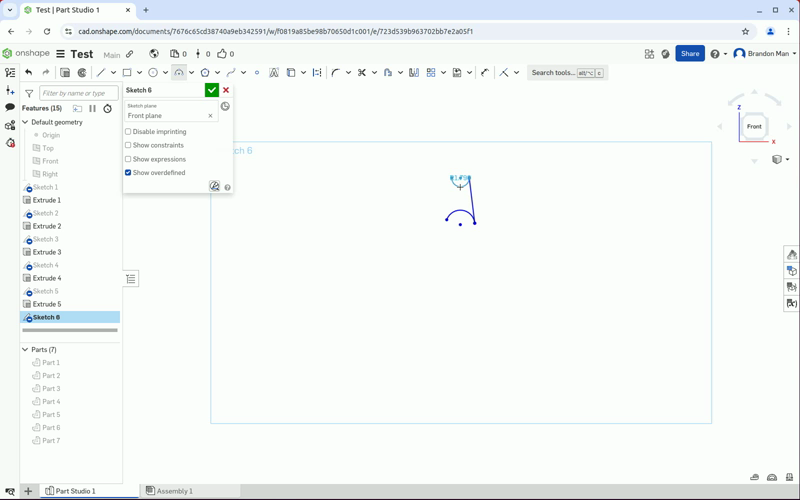
key(esc)
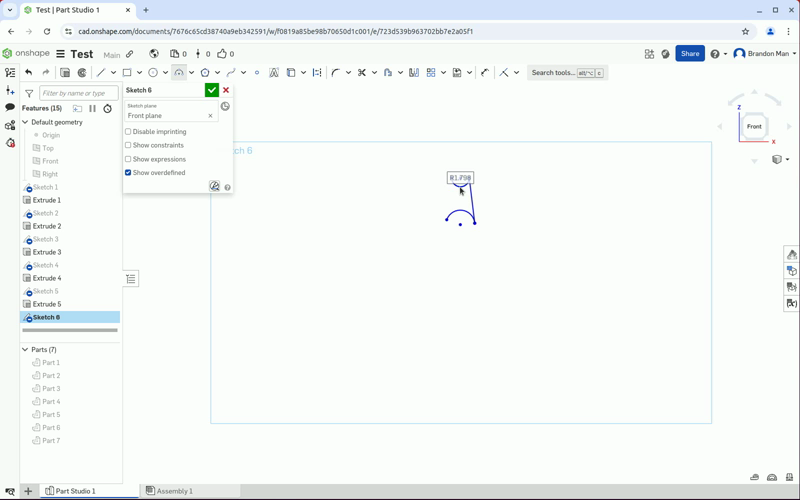
key(l)
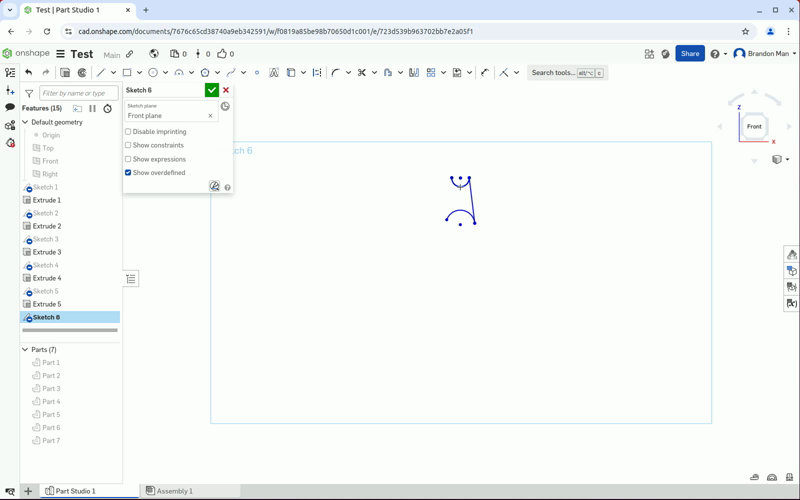
mouse_move(451, 177)
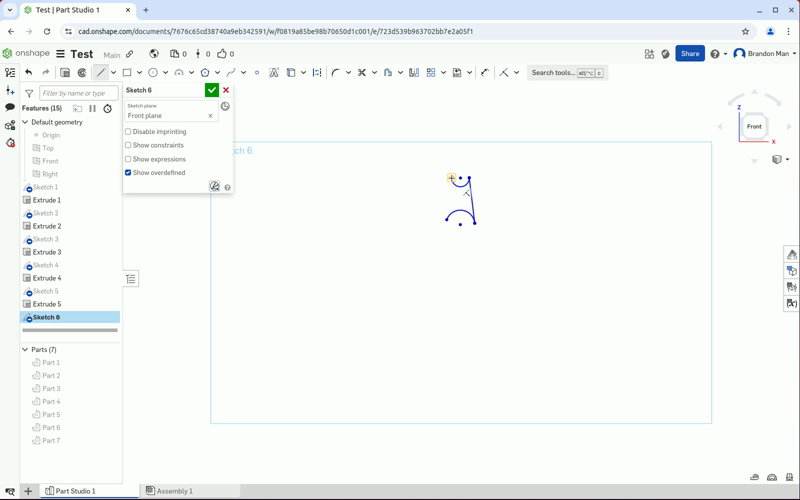
click(451, 177)
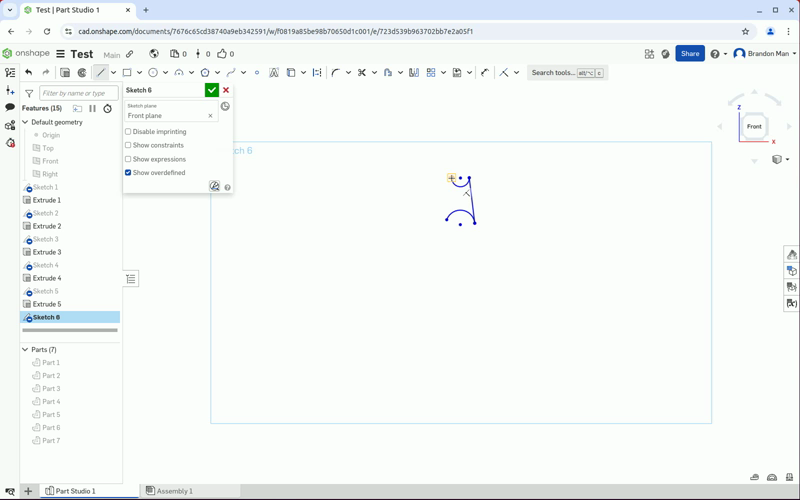
mouse_move(481, 177)
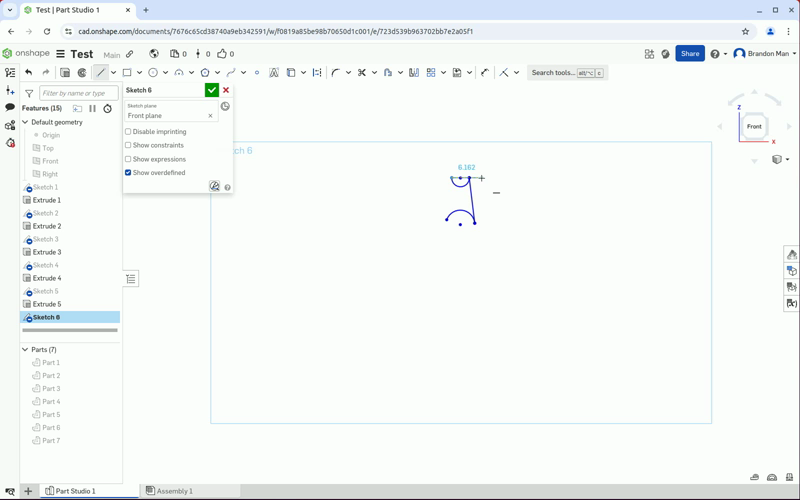
key_down(shift)
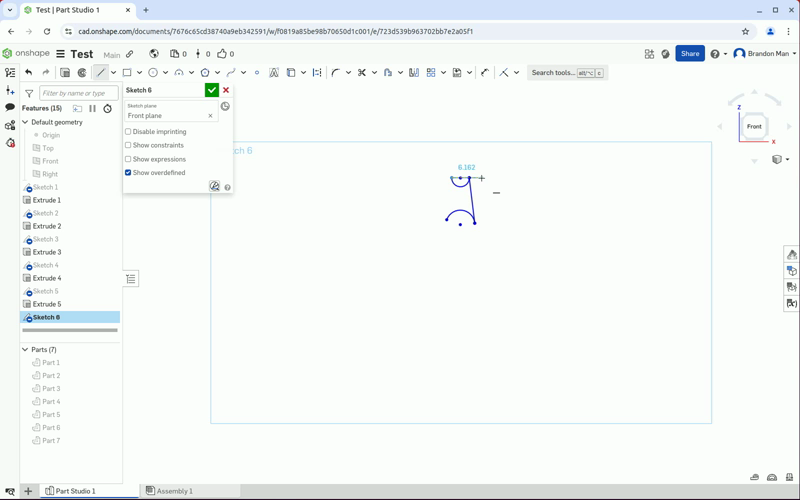
mouse_move(446, 219)
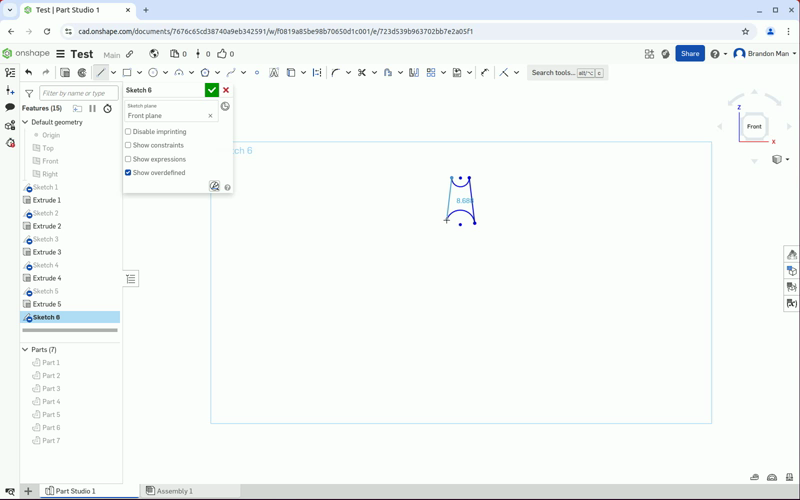
key_up(shift)
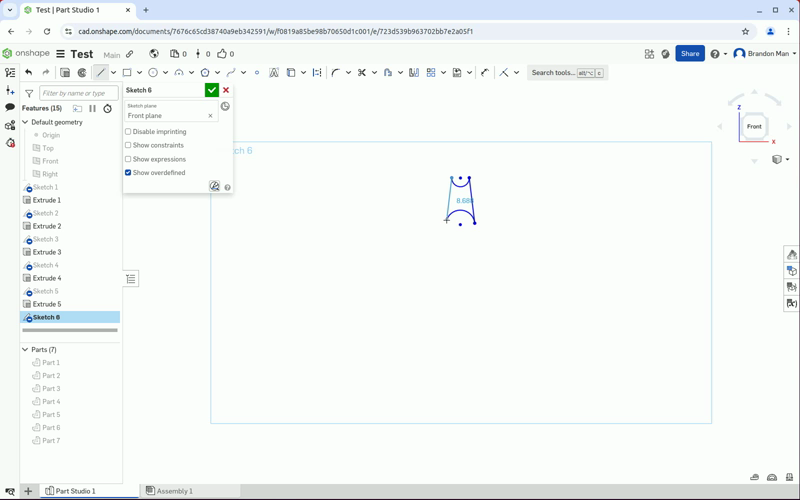
click(446, 219)
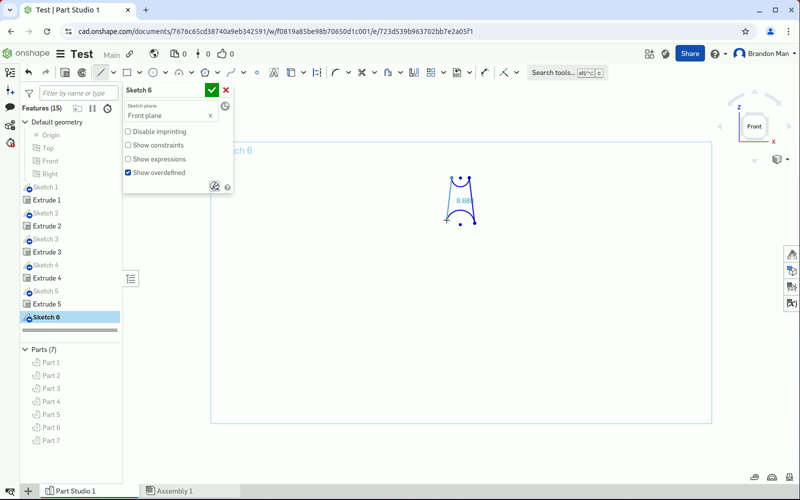
key(esc)
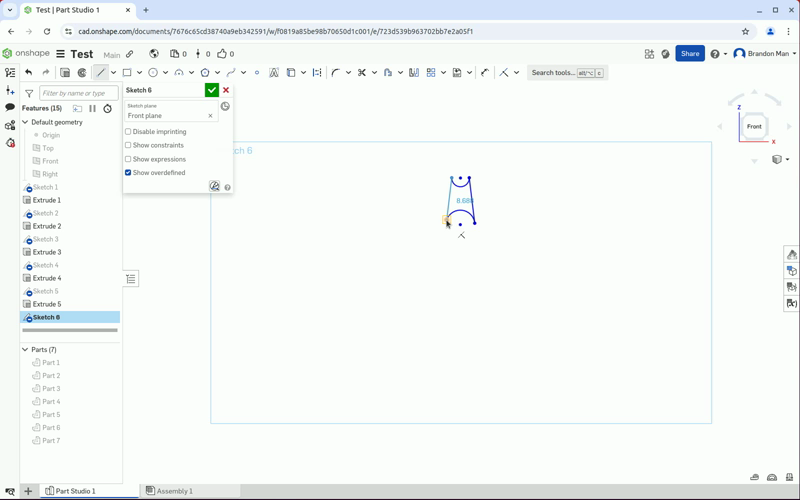
key(c)
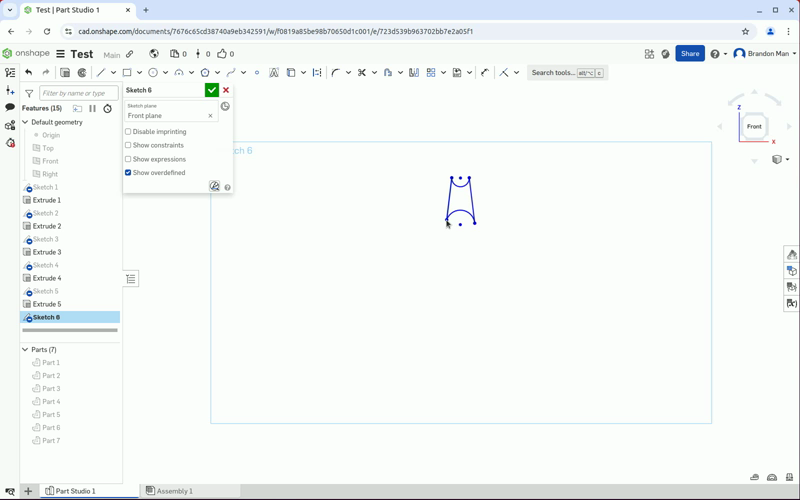
key_down(shift)
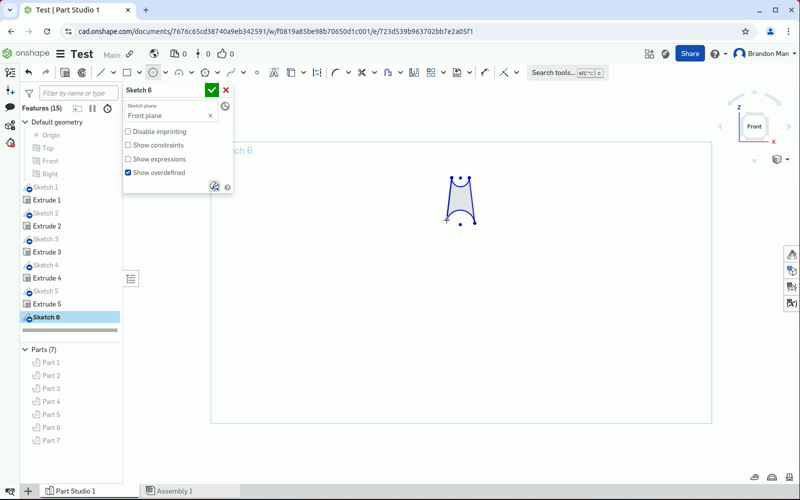
mouse_move(455, 191)
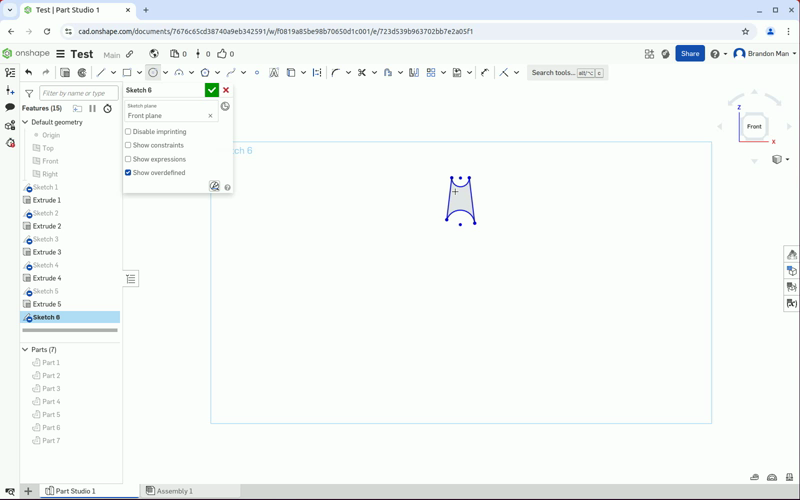
click(455, 191)
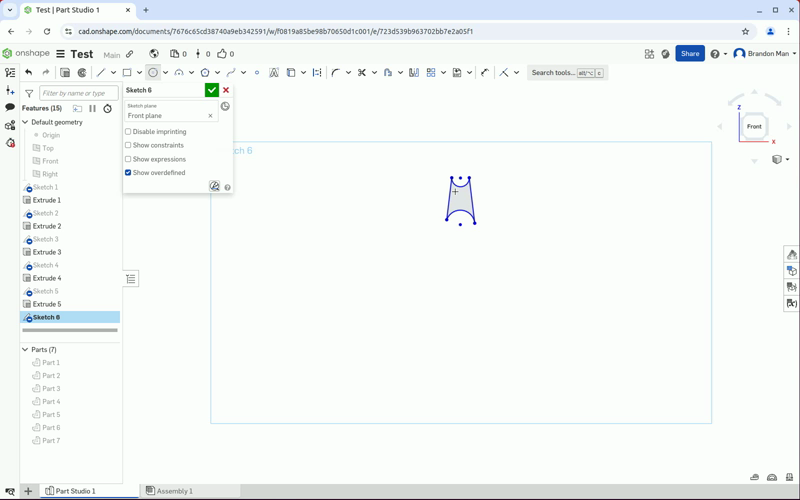
key_up(shift)
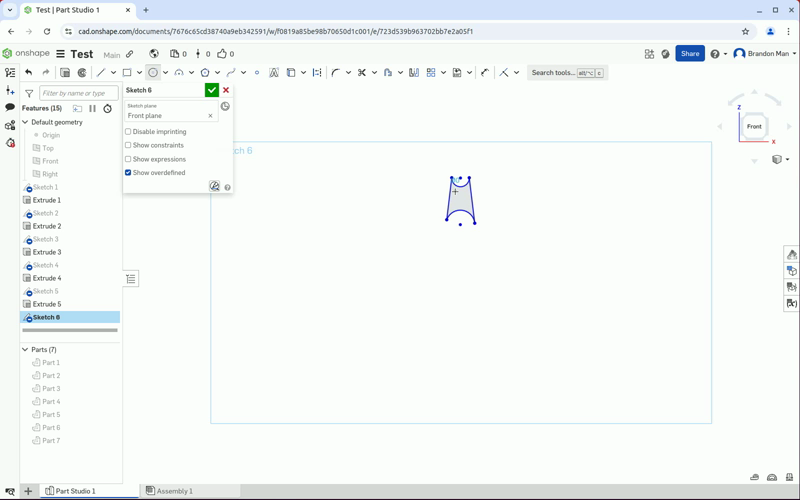
mouse_move(458, 191)
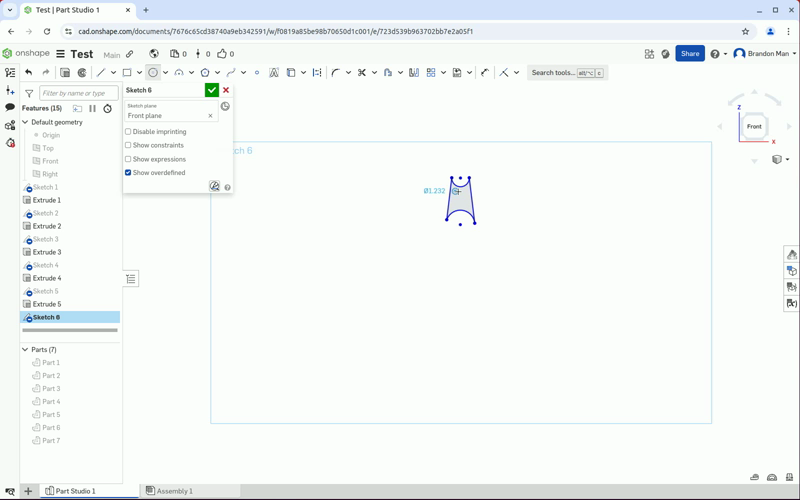
click(458, 191)
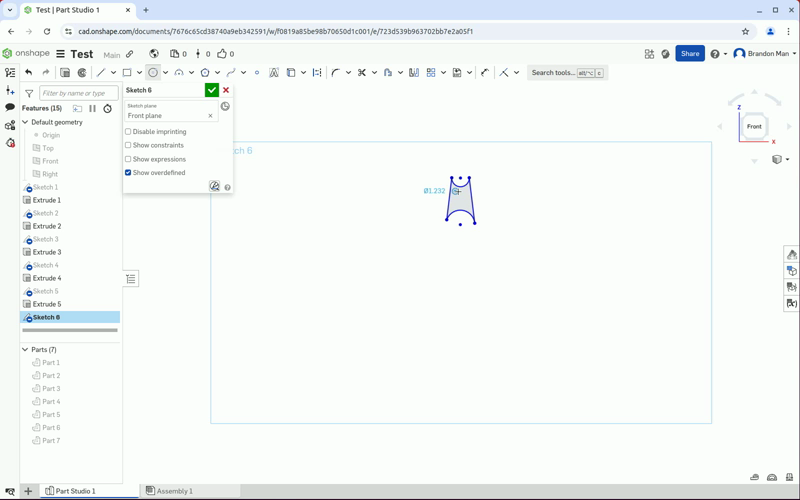
key(esc)
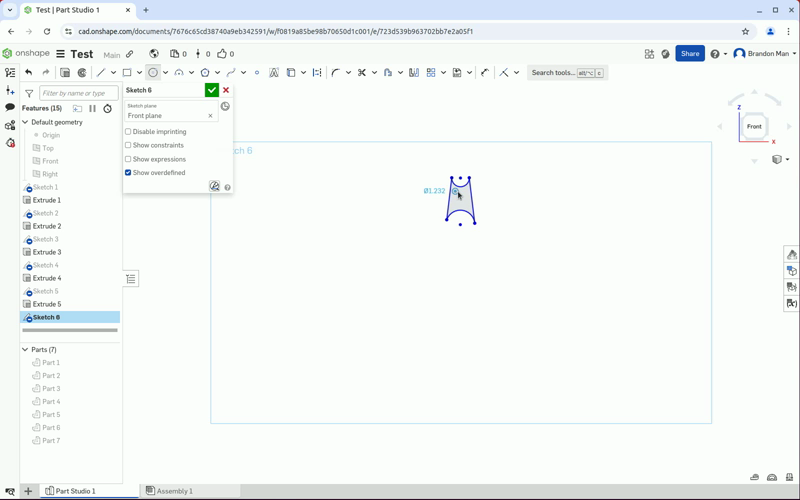
mouse_move(457, 196)
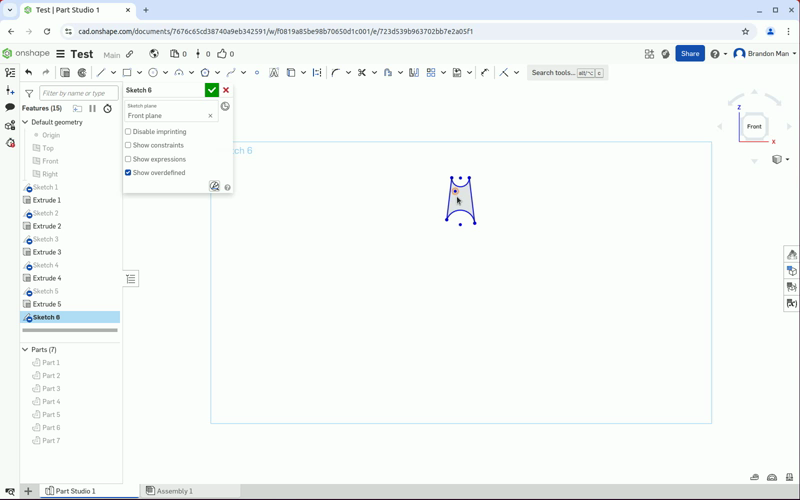
scroll(6)
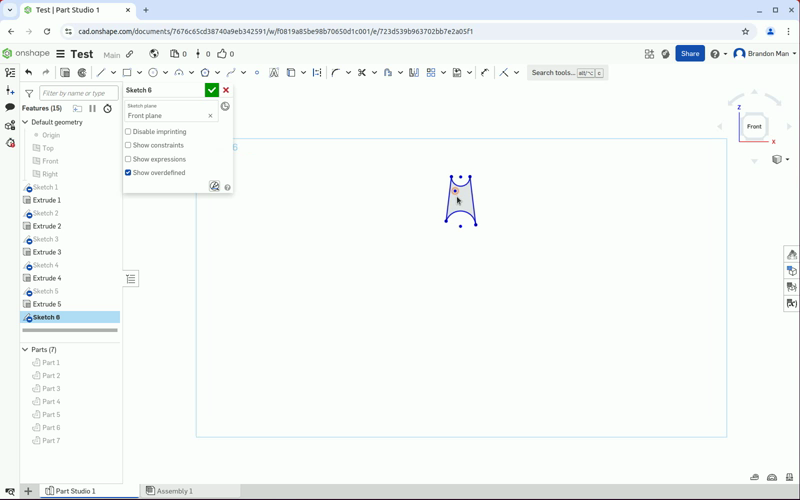
scroll(6)
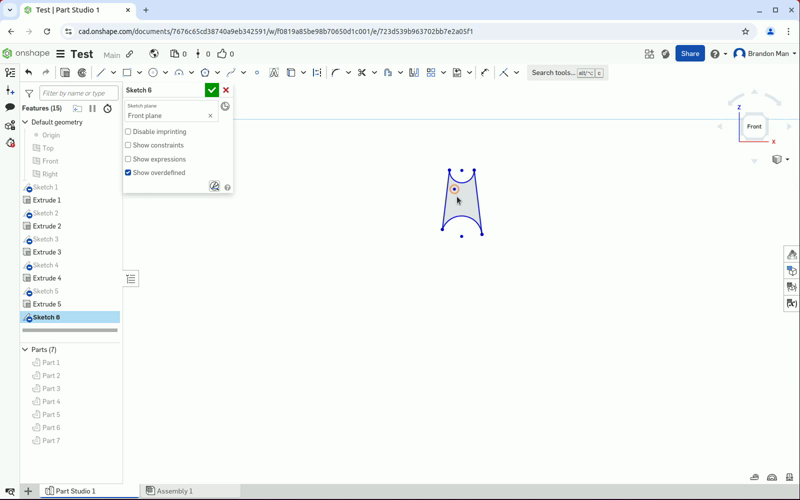
scroll(6)
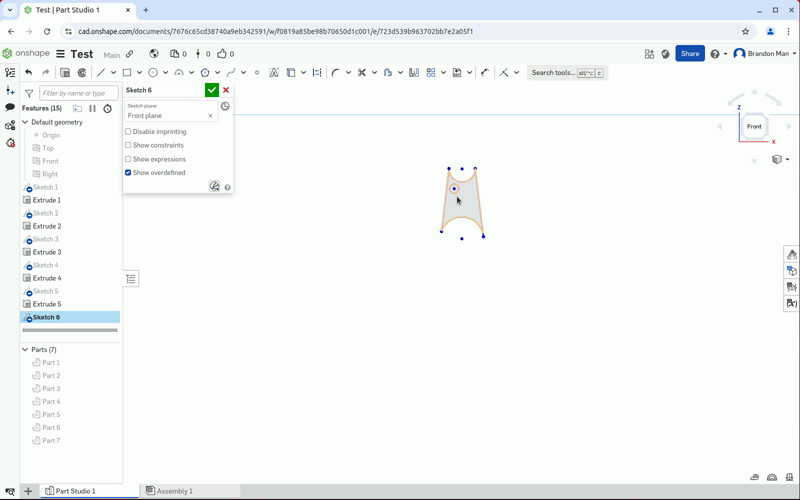
scroll(6)
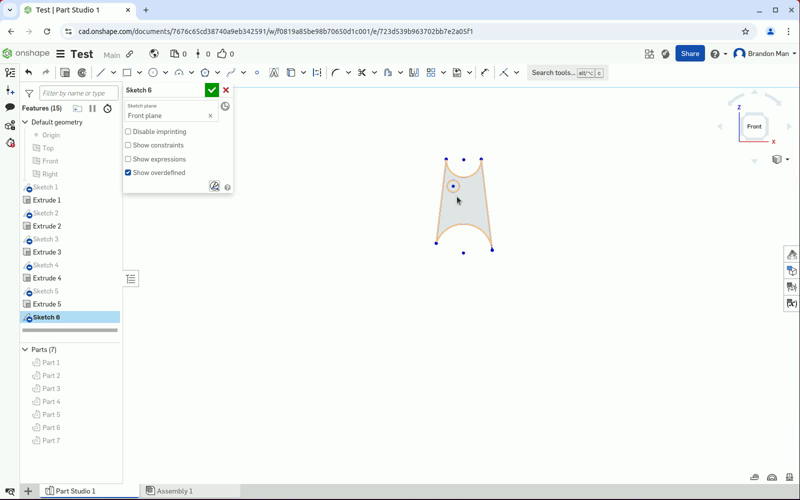
scroll(6)
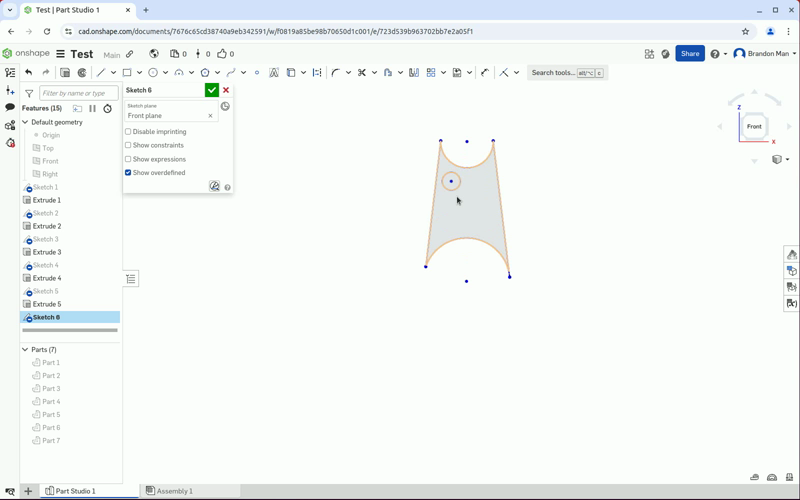
scroll(6)
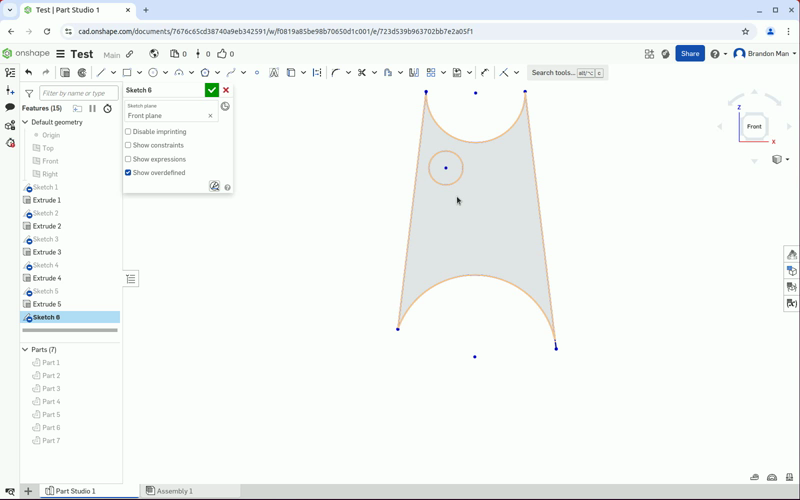
scroll(6)
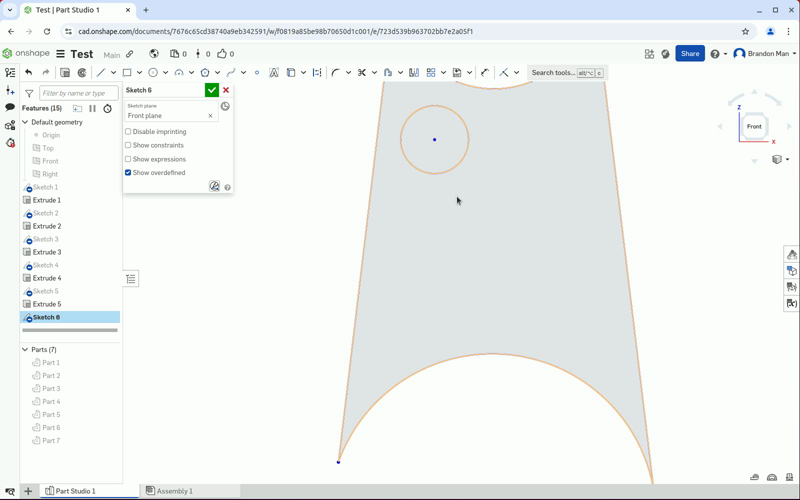
click(457, 196)
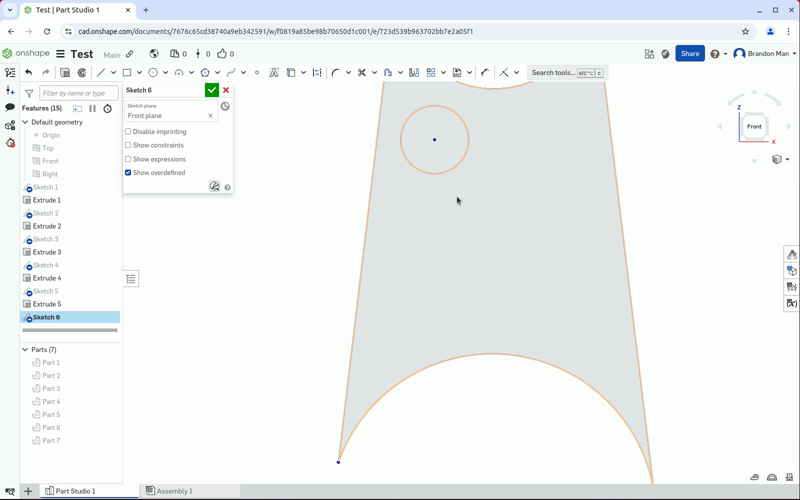
scroll(-6)
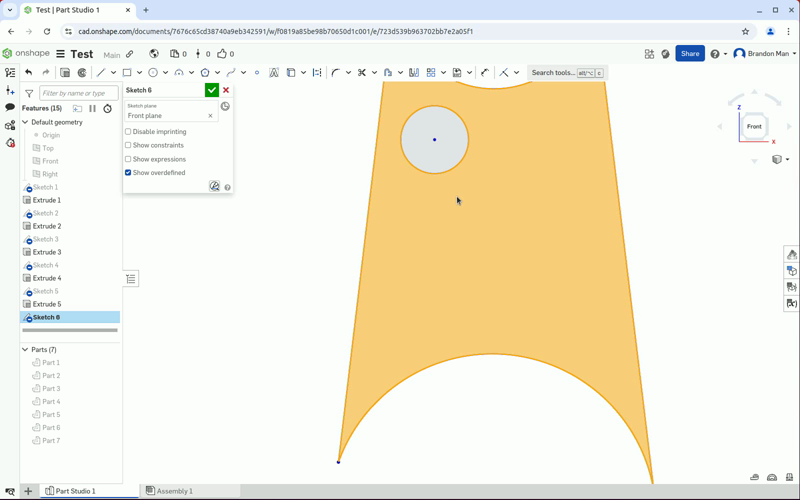
scroll(-6)
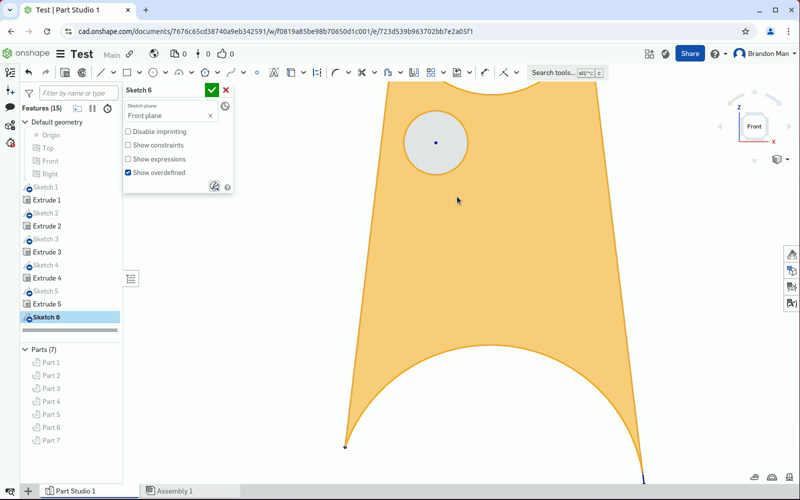
scroll(-6)
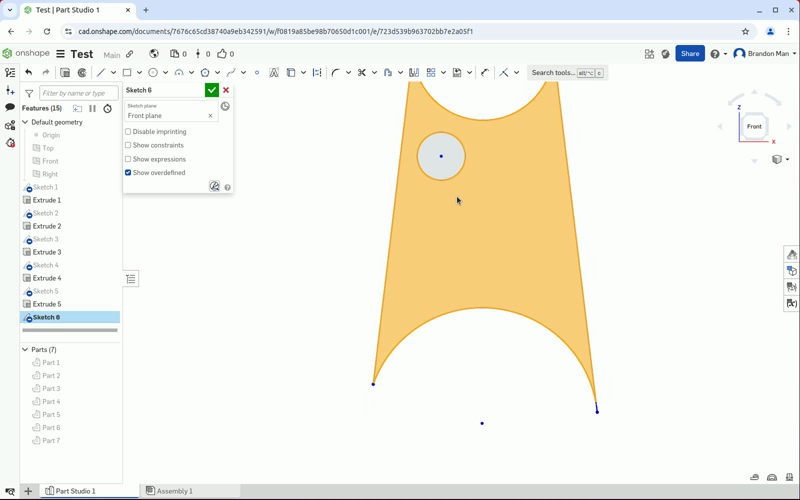
scroll(-6)
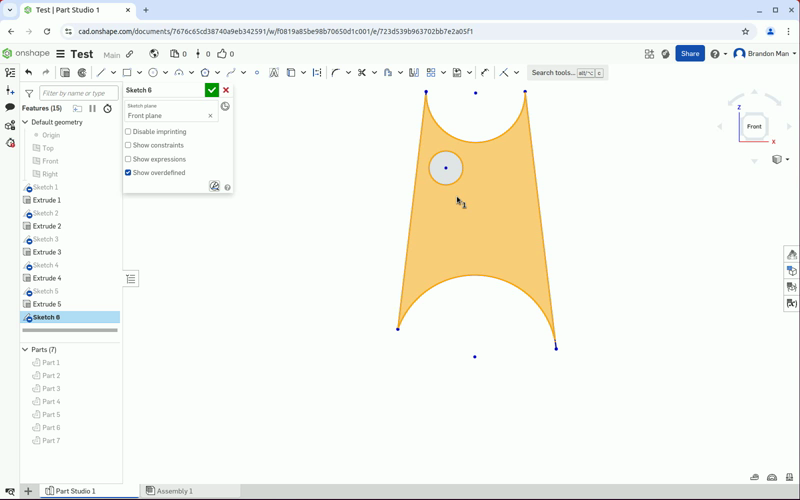
scroll(-6)
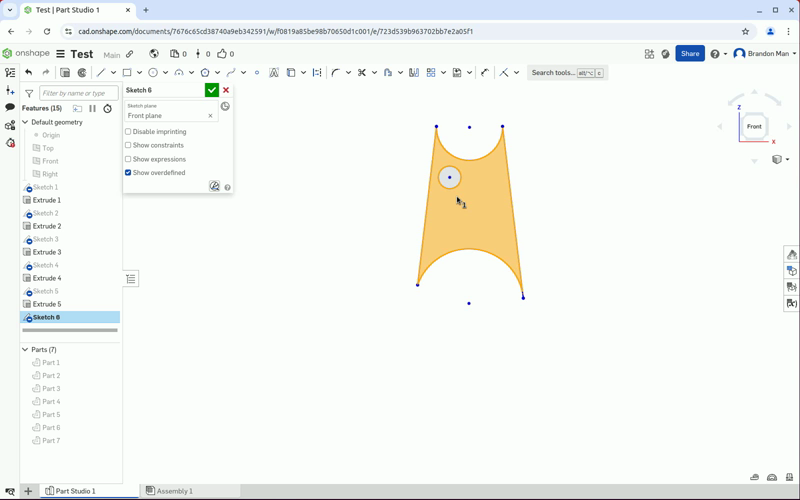
scroll(-6)
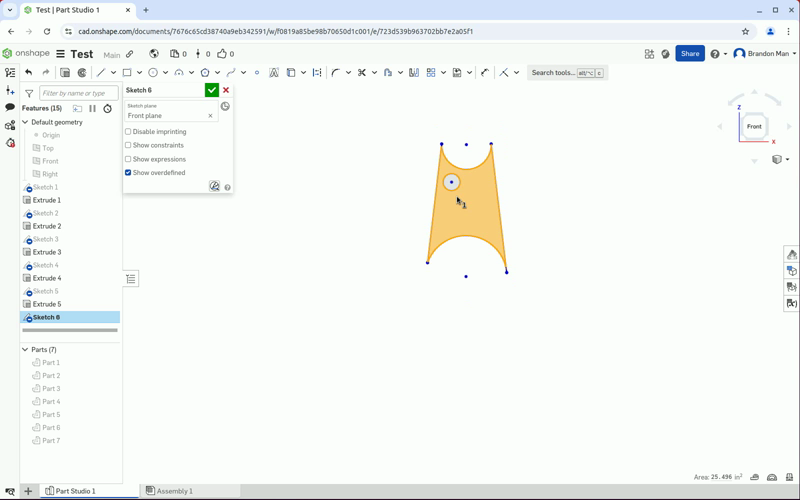
scroll(-6)
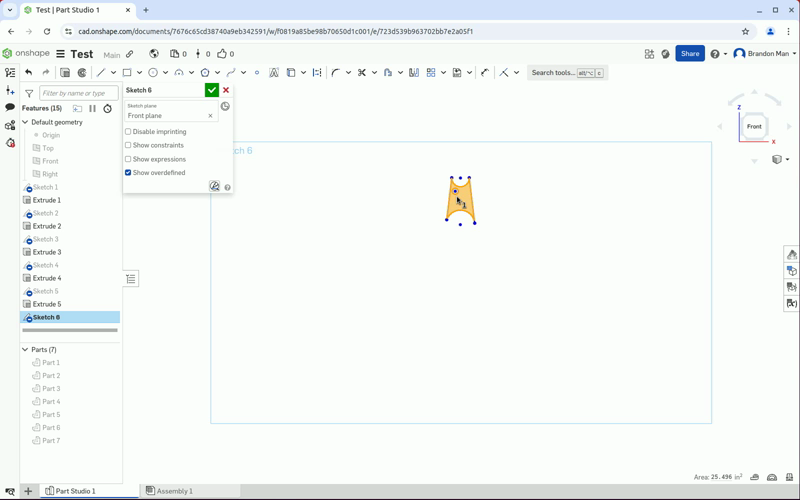
mouse_move(73, 352)
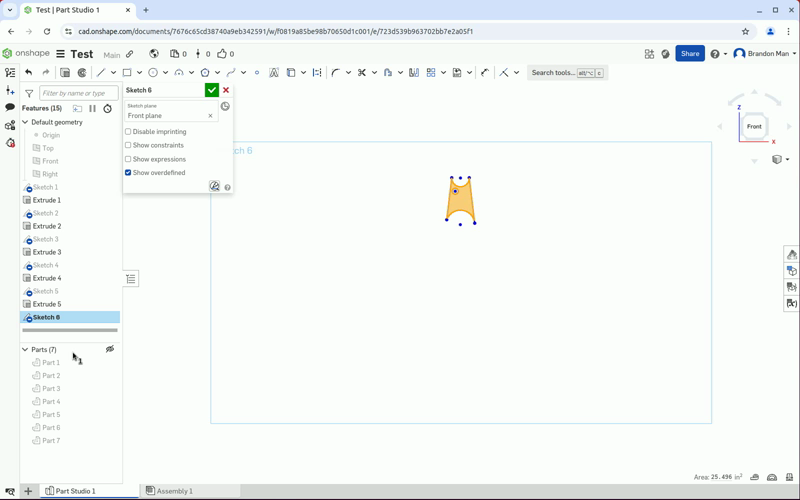
key(shift+y)
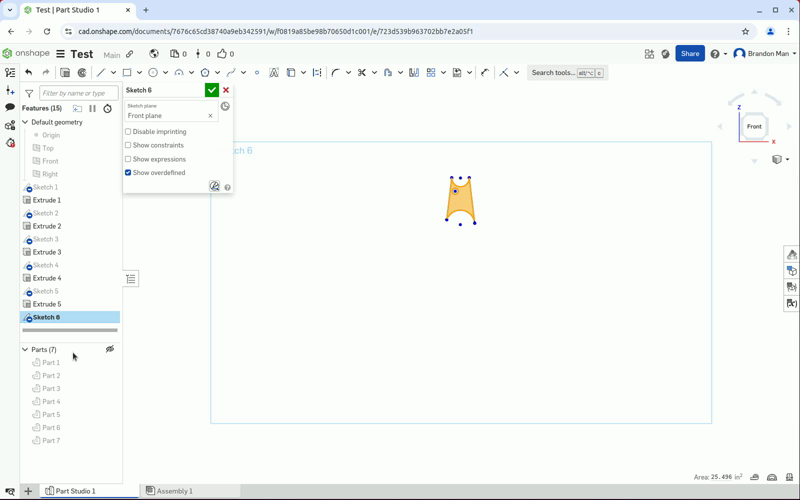
key(shift+e)
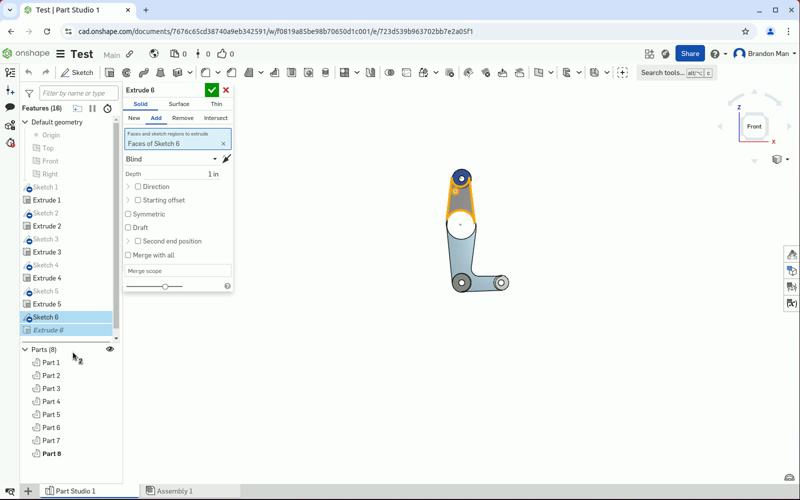
mouse_move(143, 106)
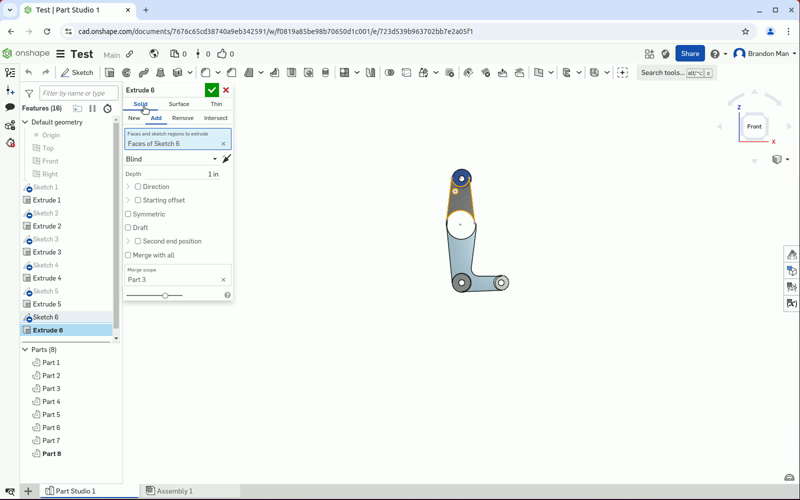
click(143, 106)
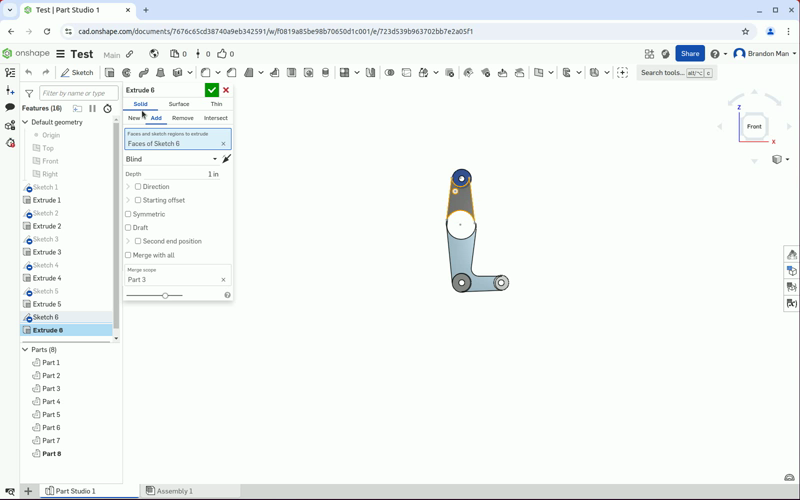
mouse_move(137, 120)
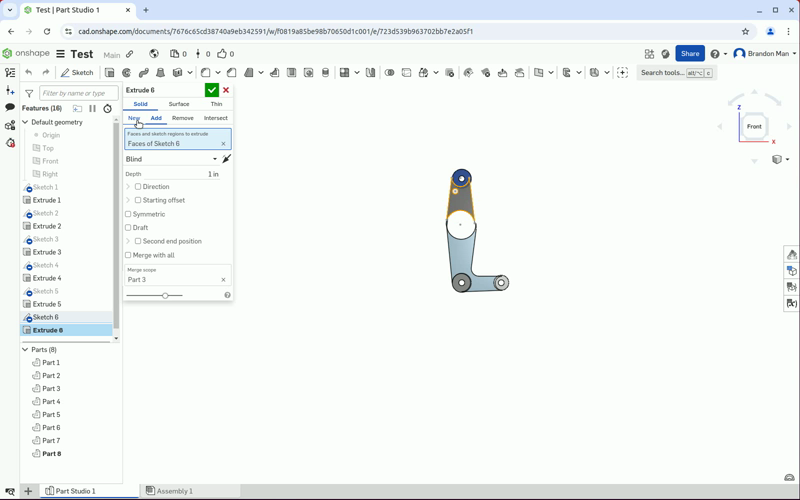
click(137, 120)
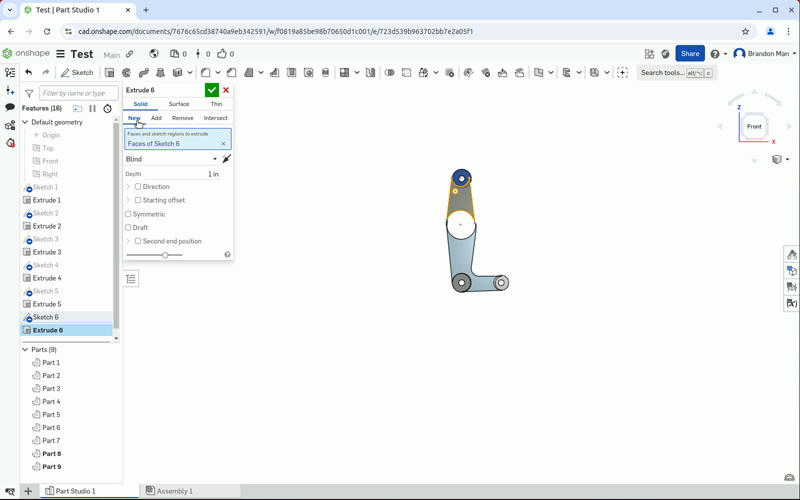
key(tab, 4)
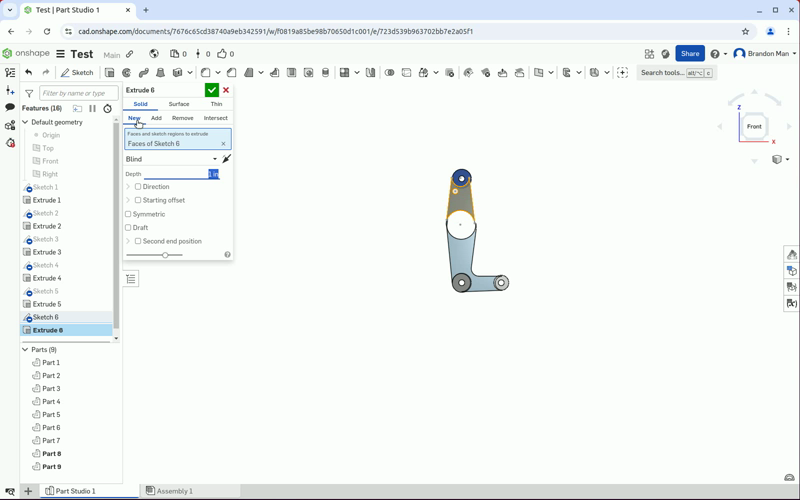
text(0.481)
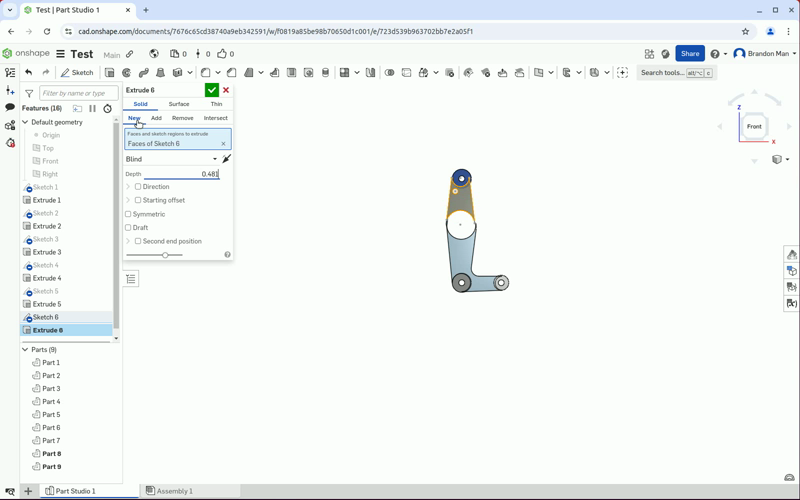
key(enter)
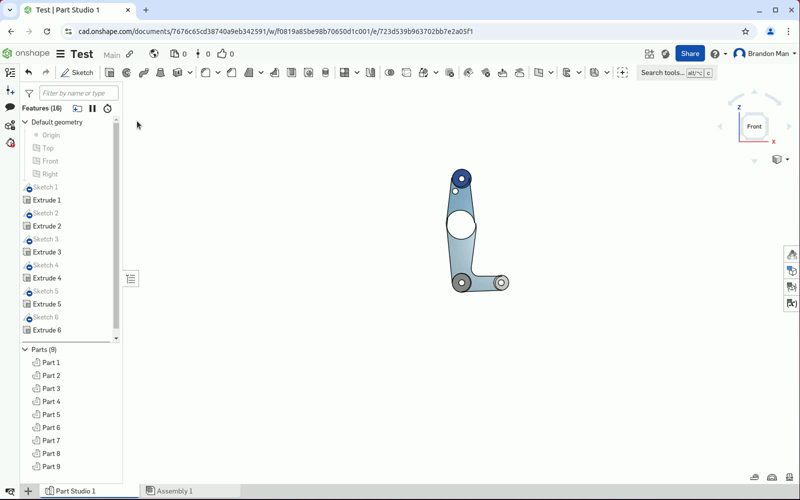
key(shift+h)
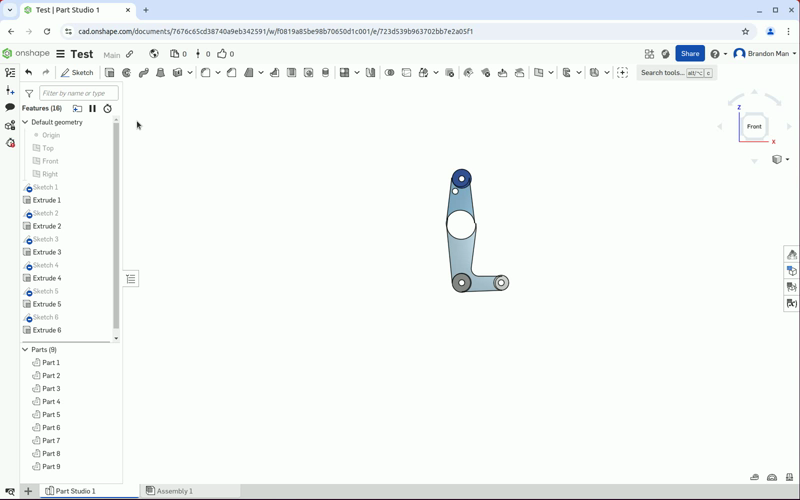
key(shift+h)
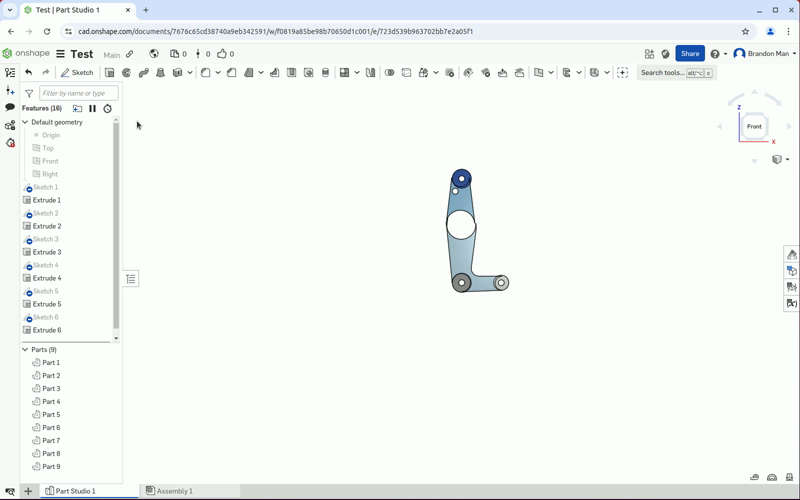
mouse_move(69, 189)
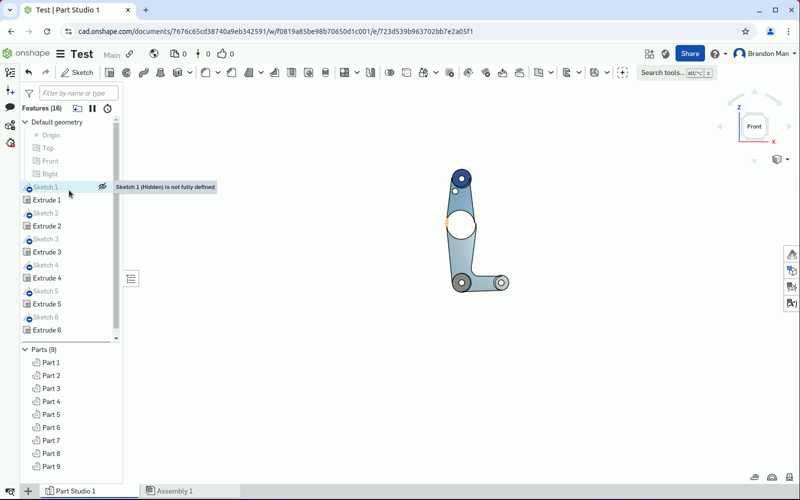
click(69, 189)
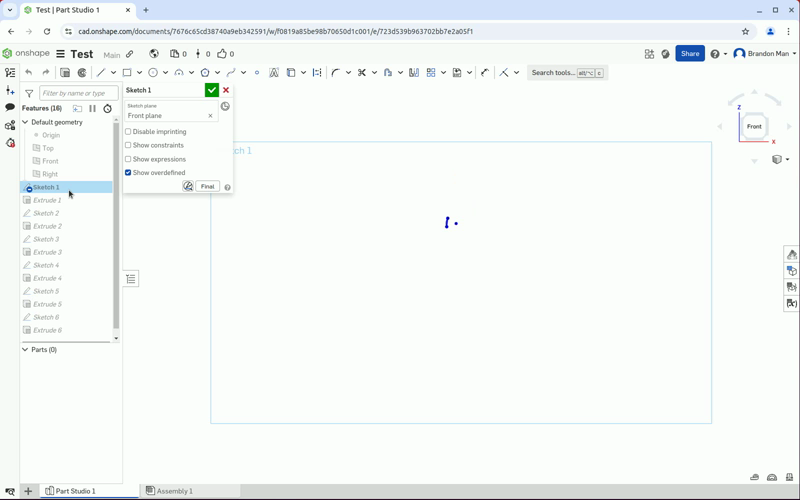
mouse_move(229, 92)
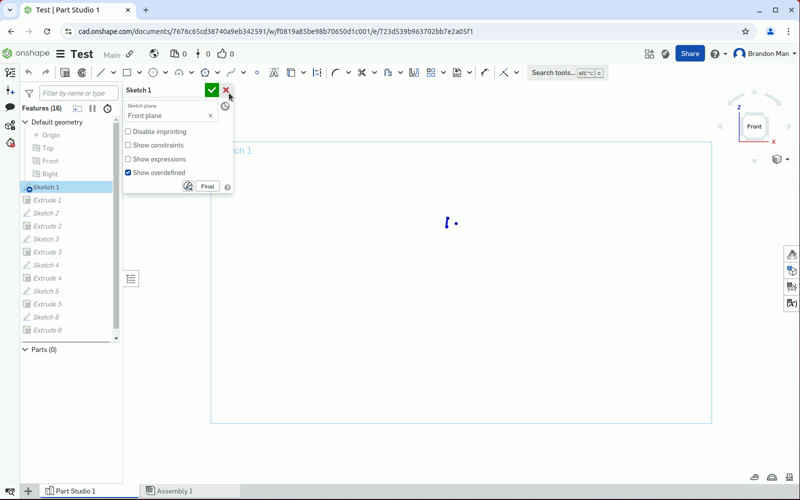
click(229, 92)
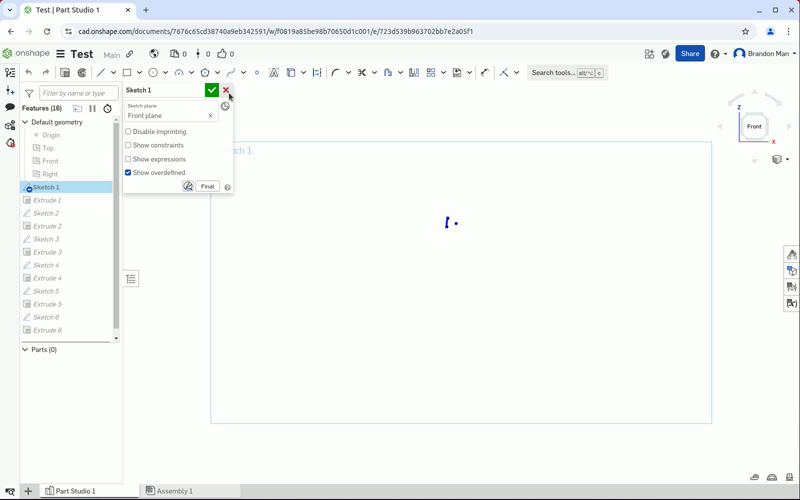
key(shift+s)
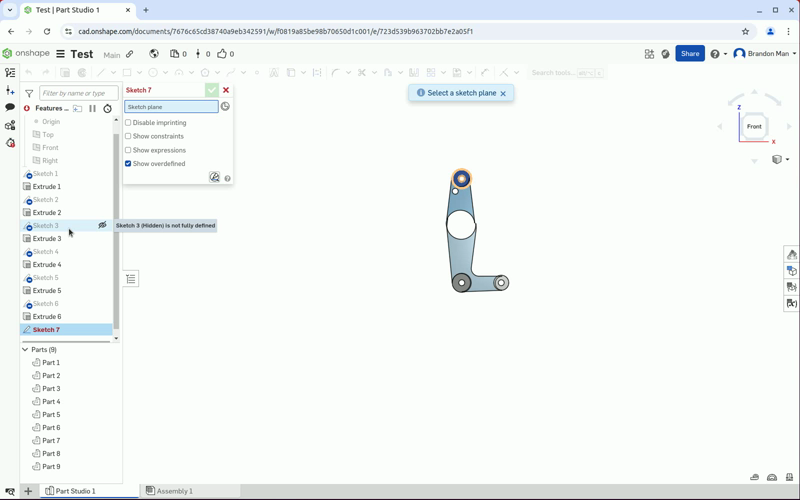
scroll(3)
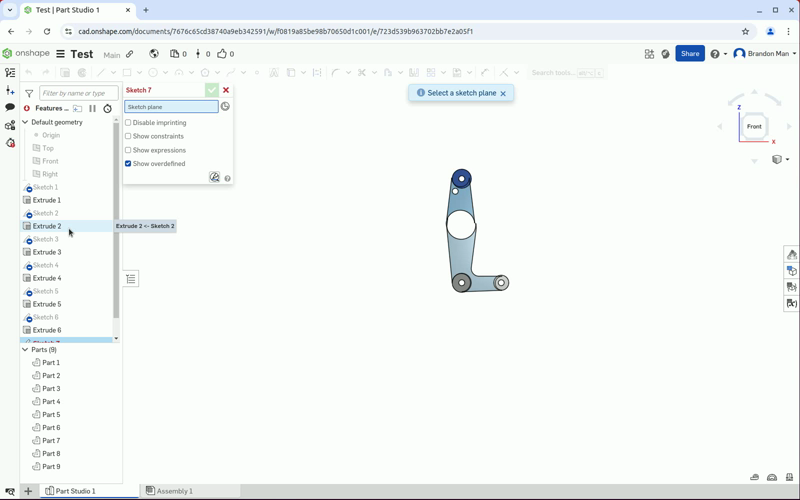
mouse_move(69, 163)
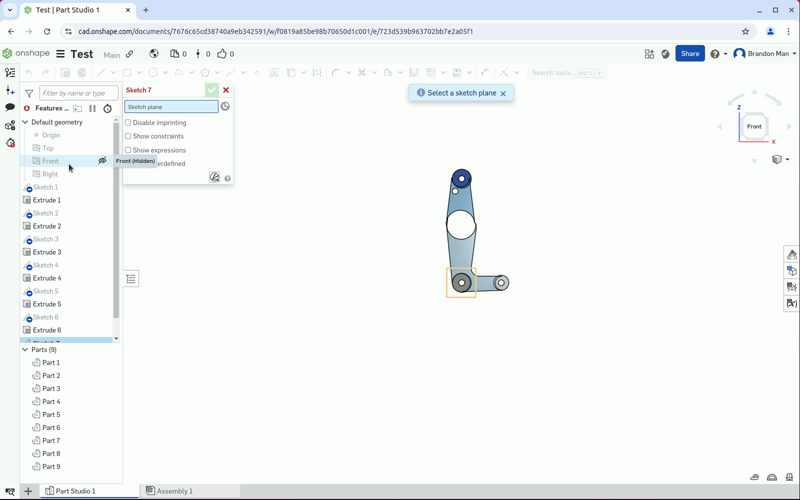
click(69, 163)
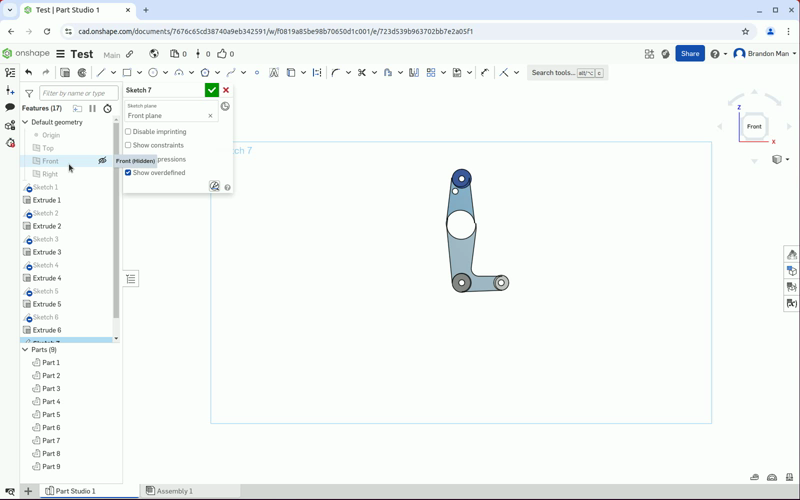
mouse_move(73, 352)
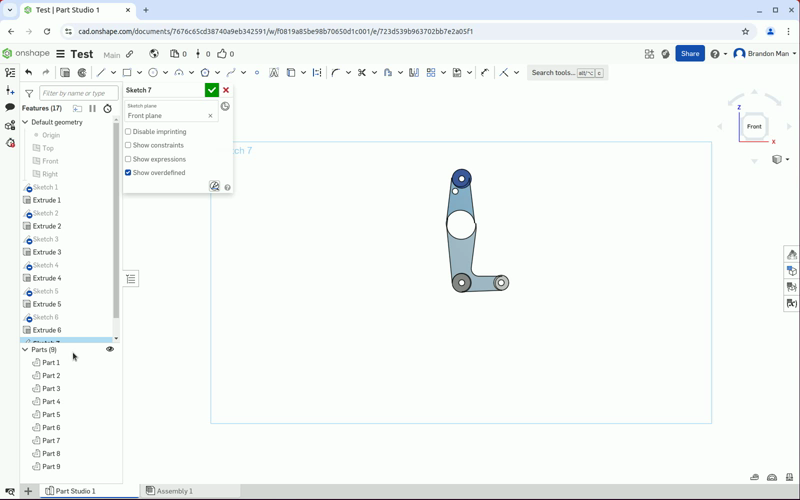
key(y)
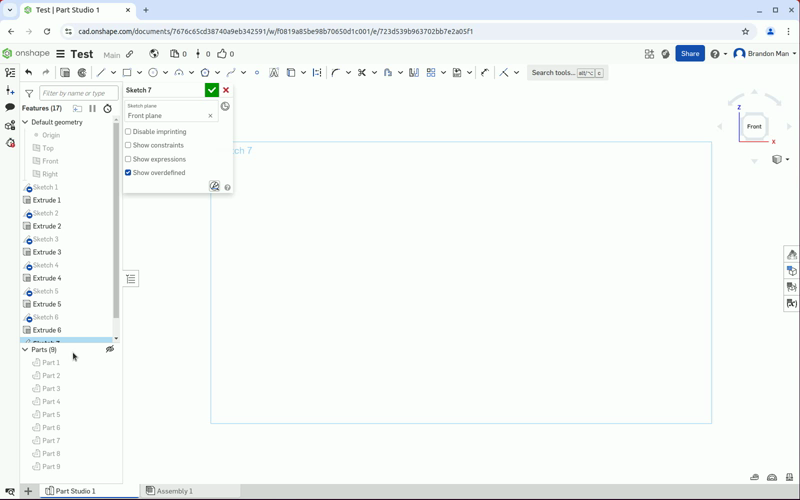
key(a)
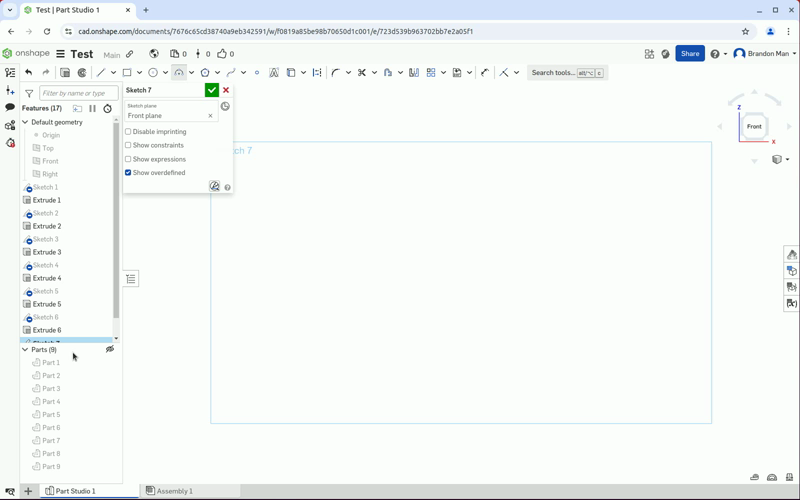
key_down(shift)
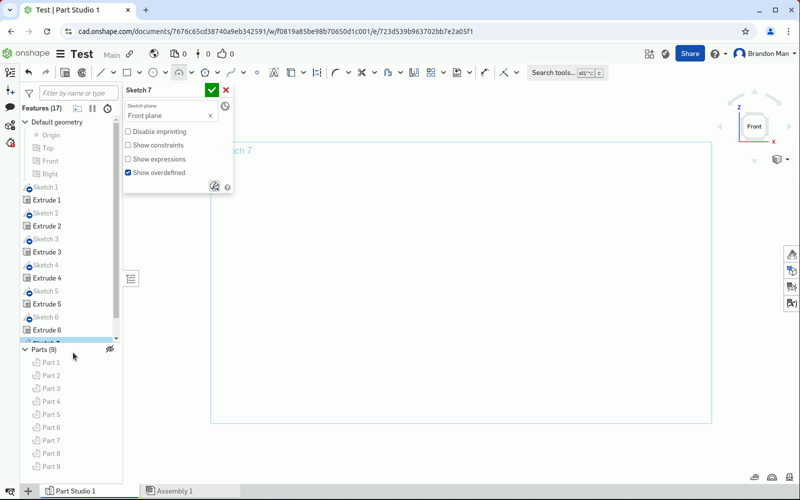
mouse_move(446, 226)
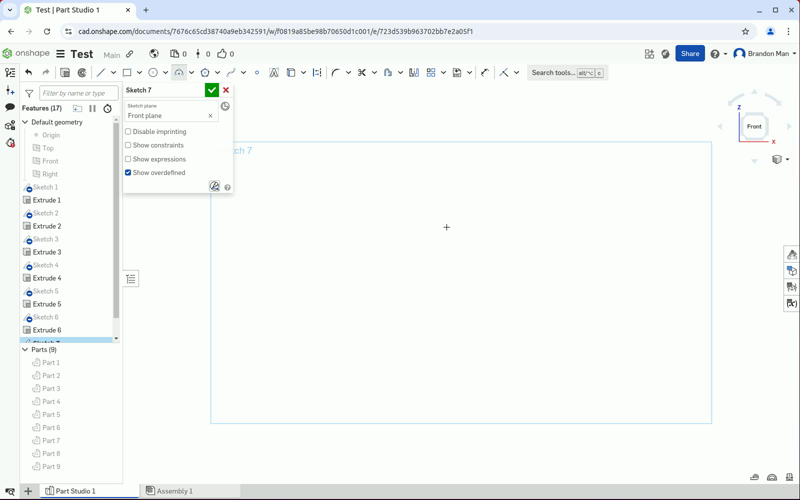
click(446, 226)
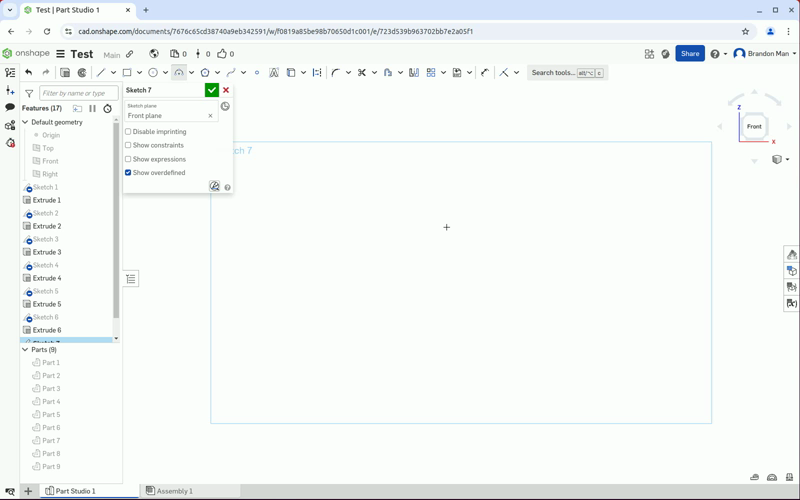
key_up(shift)
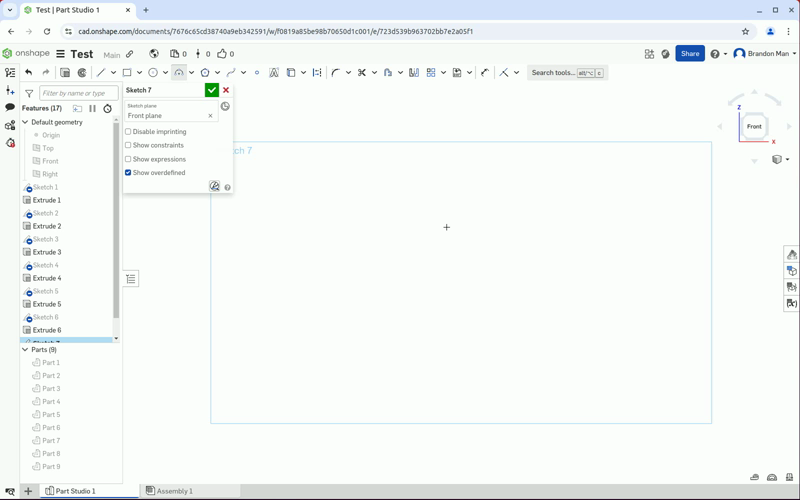
key_down(shift)
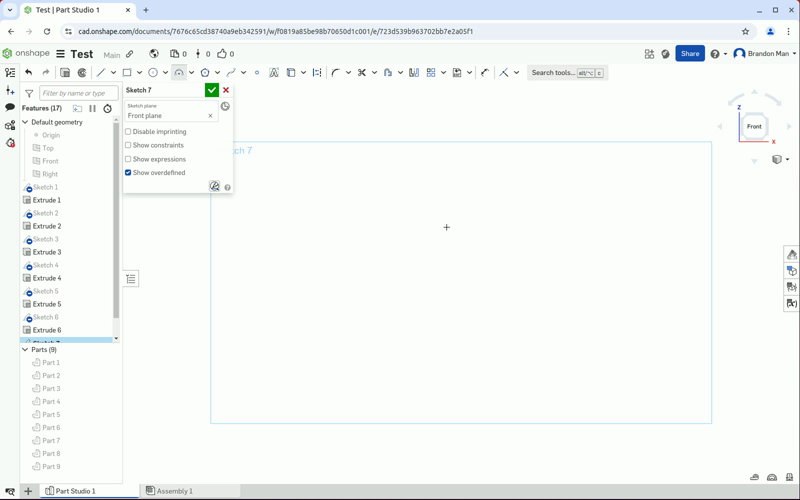
mouse_move(447, 219)
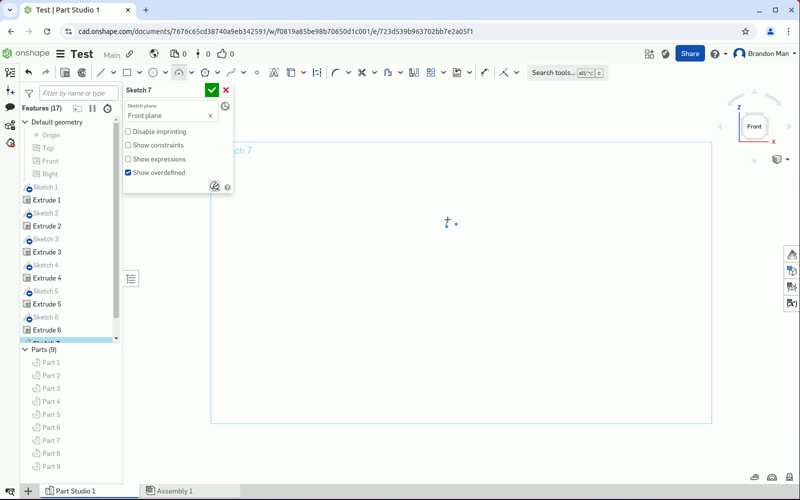
scroll(6)
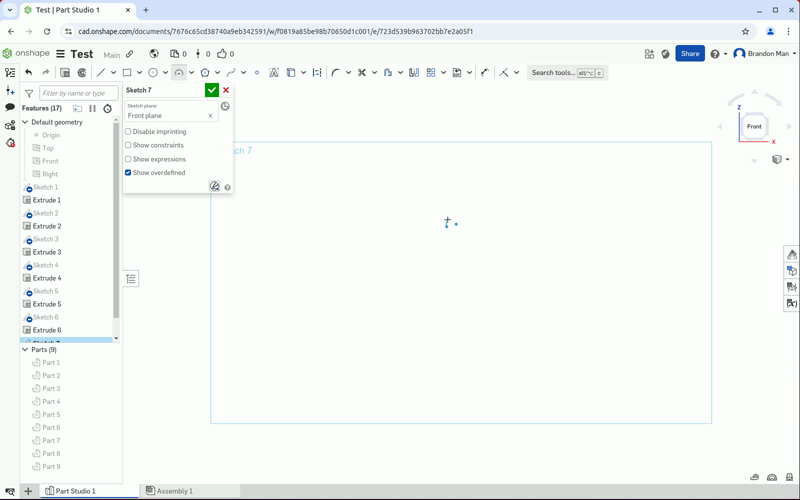
scroll(6)
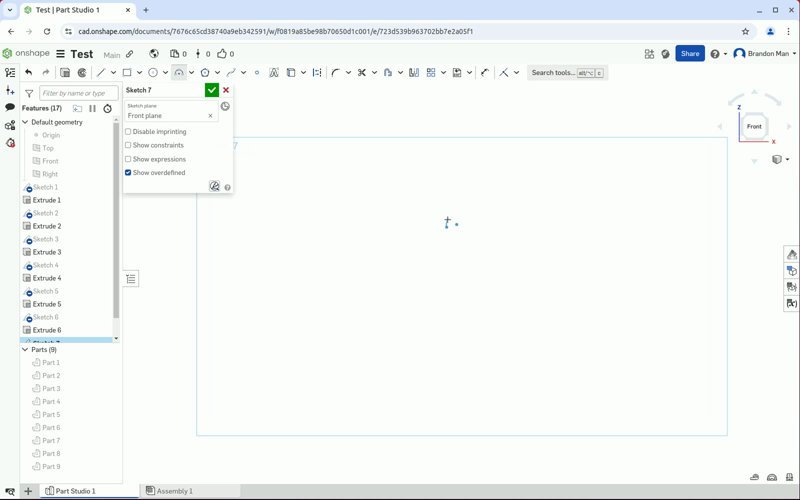
scroll(6)
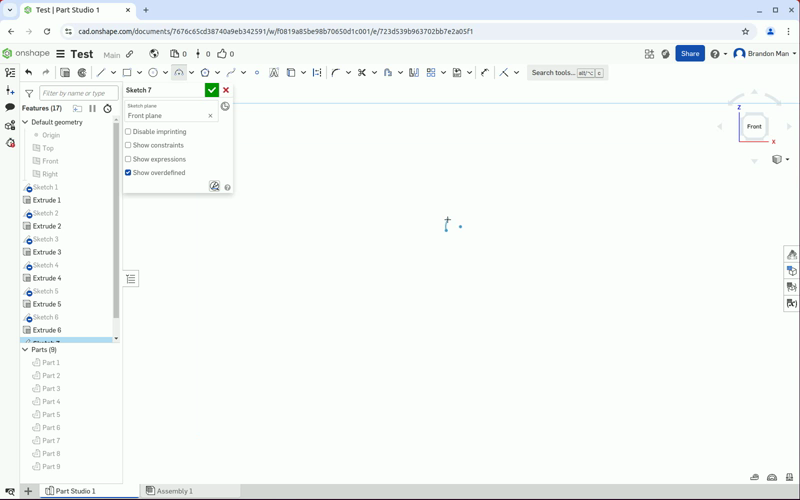
scroll(6)
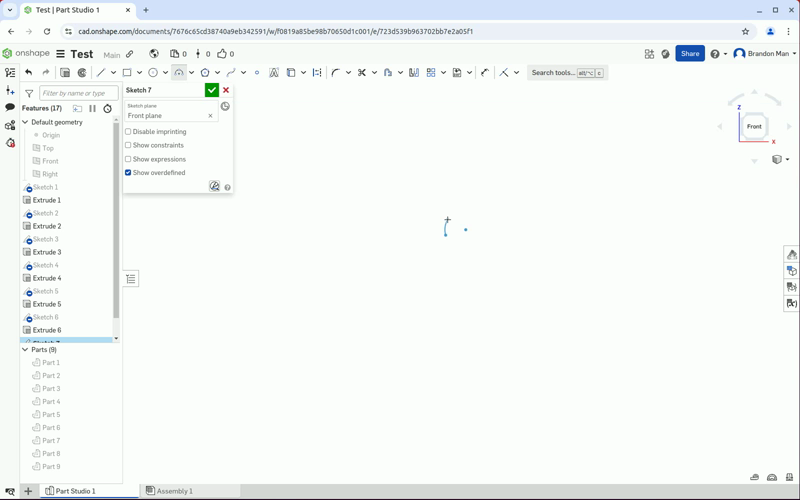
scroll(6)
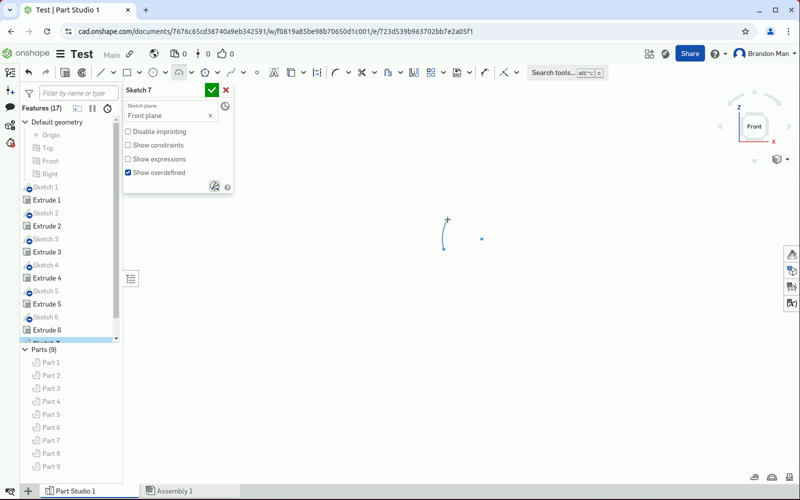
scroll(6)
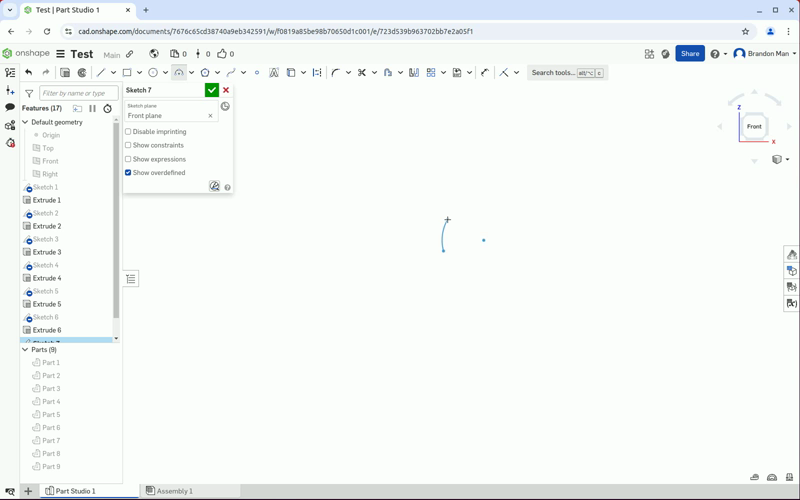
scroll(6)
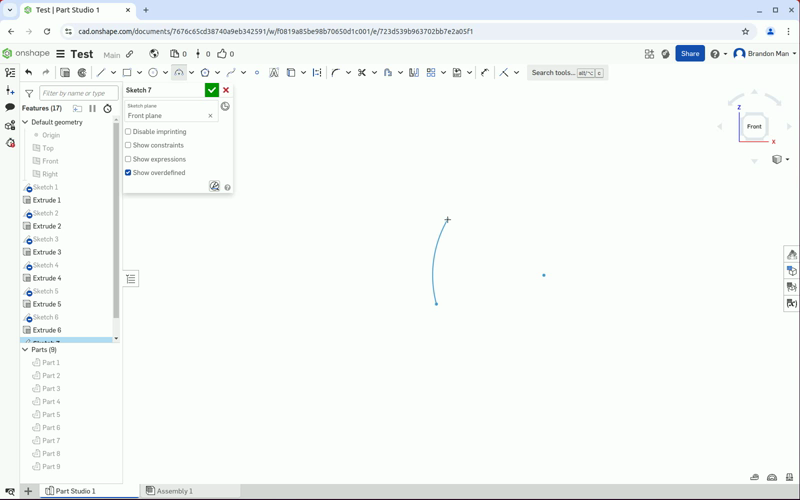
click(447, 219)
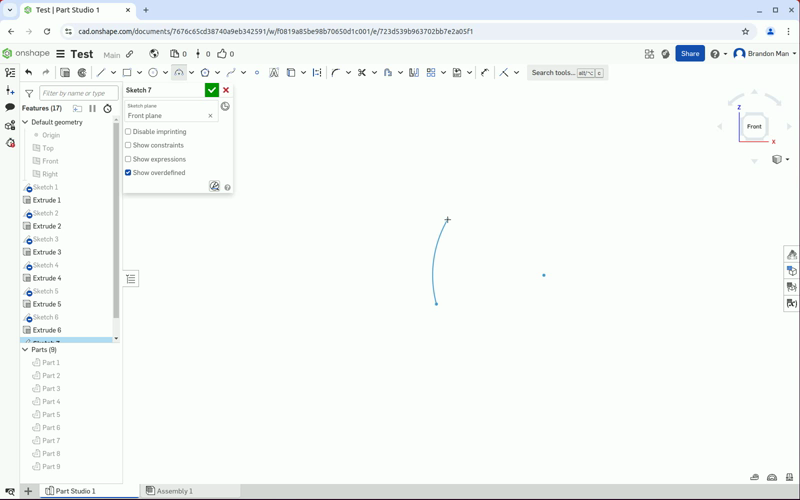
scroll(-6)
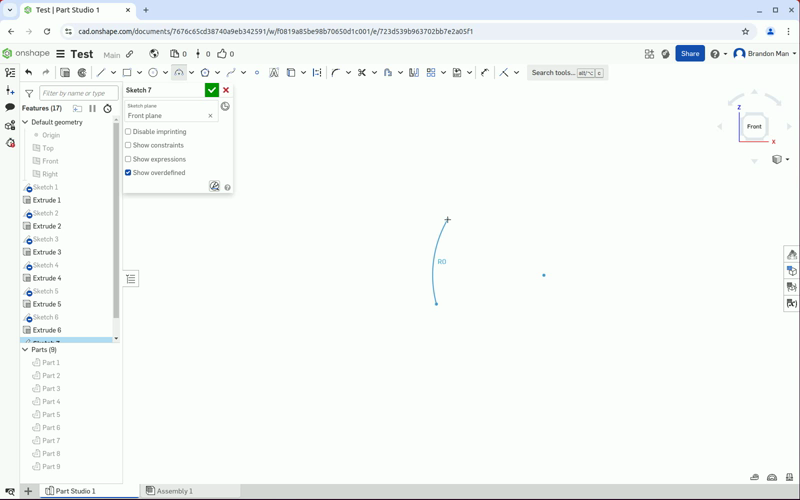
scroll(-6)
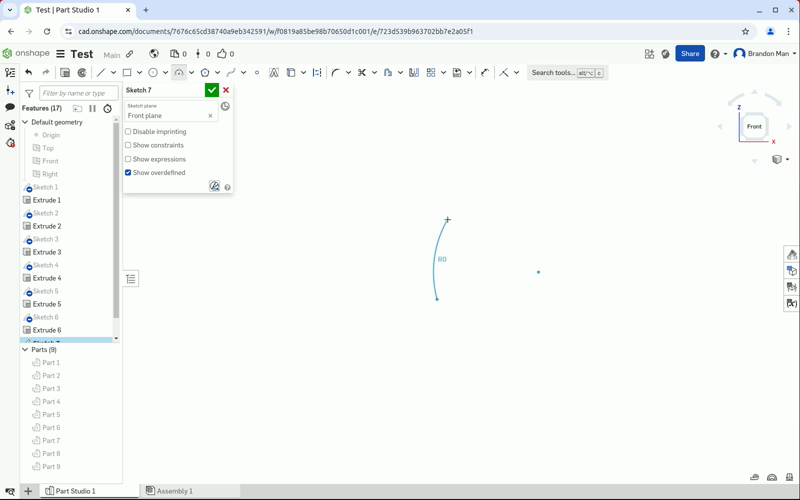
scroll(-6)
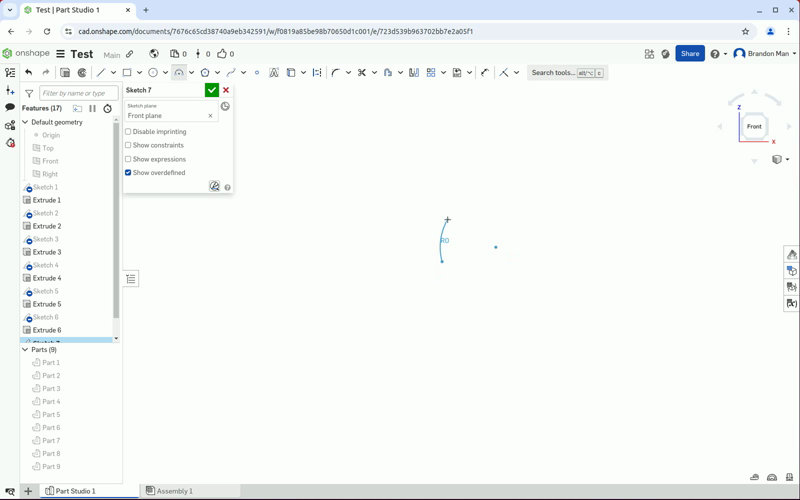
scroll(-6)
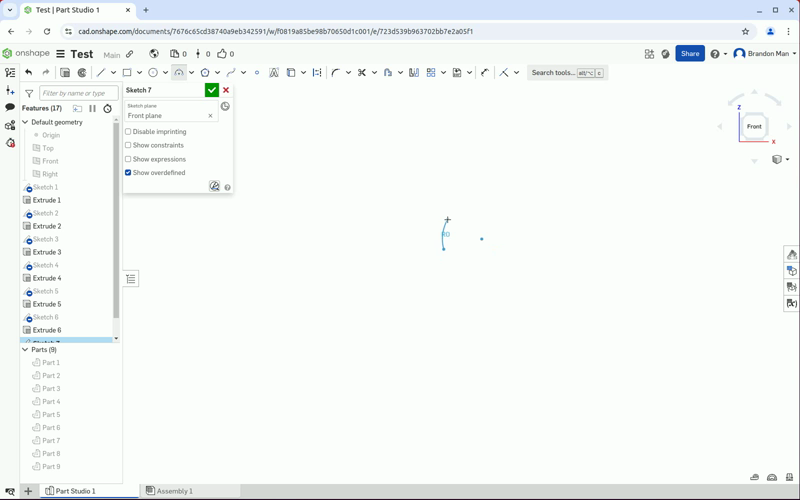
scroll(-6)
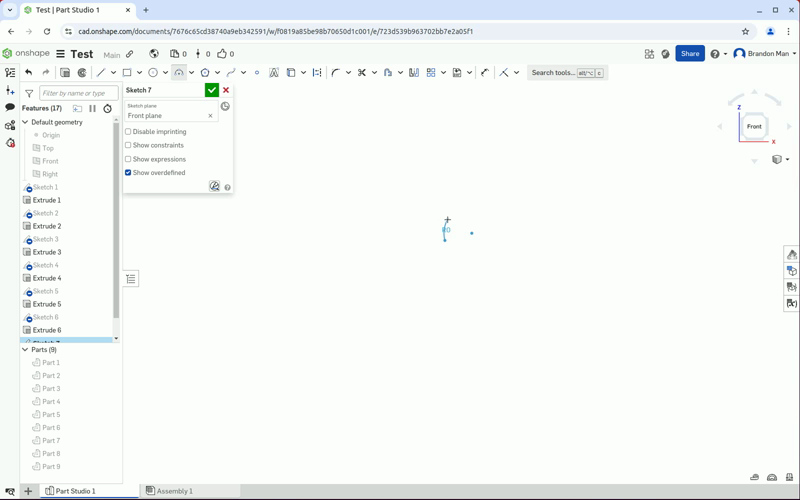
scroll(-6)
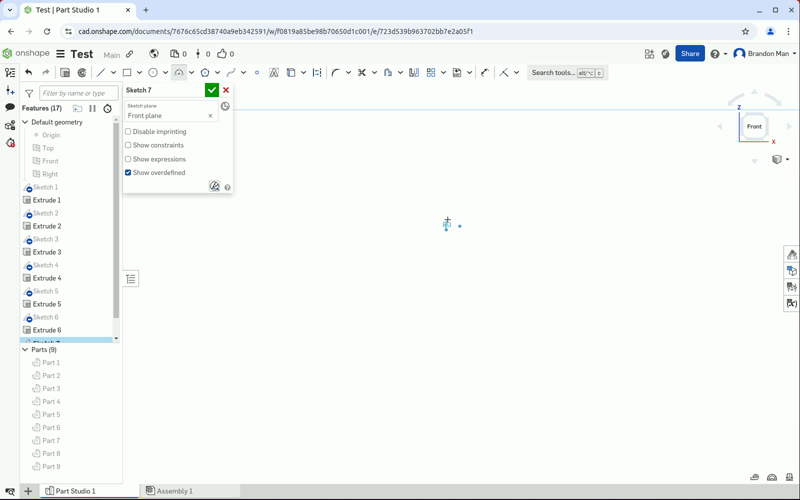
scroll(-6)
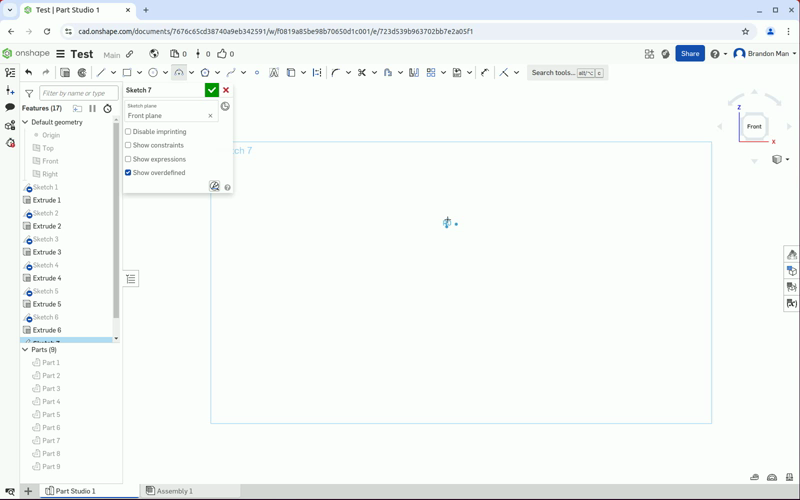
mouse_move(476, 227)
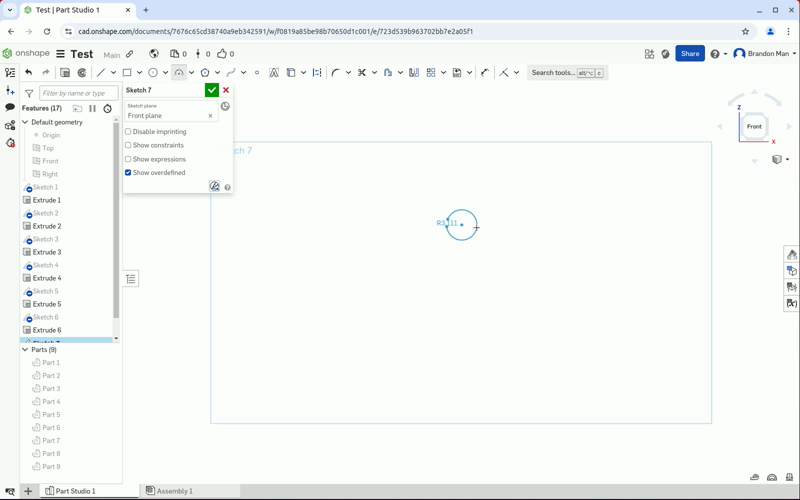
scroll(6)
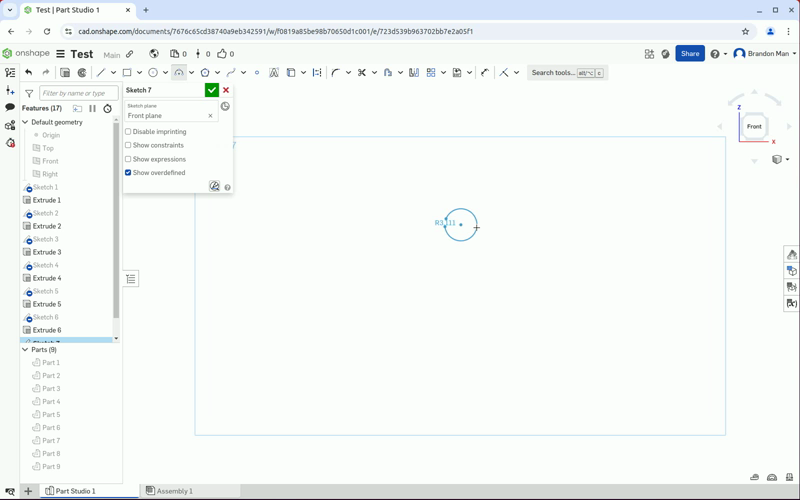
scroll(6)
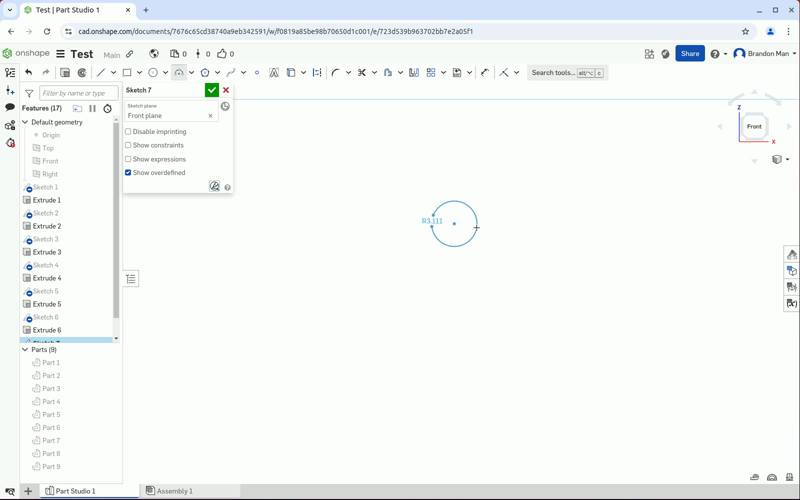
scroll(6)
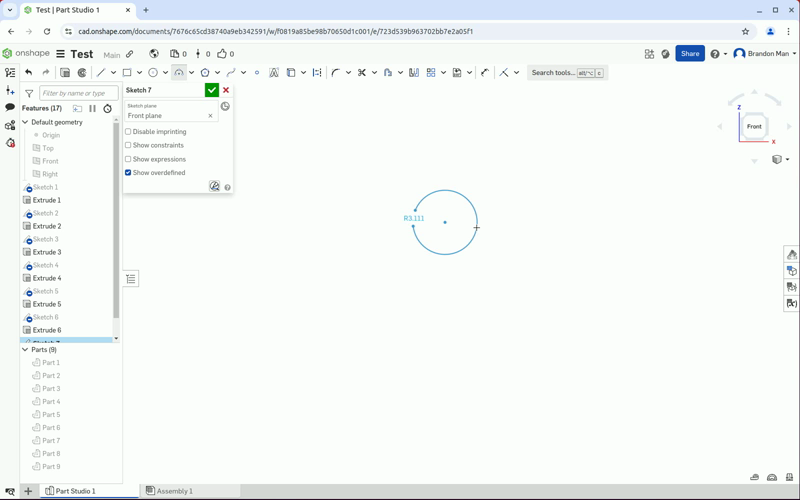
scroll(6)
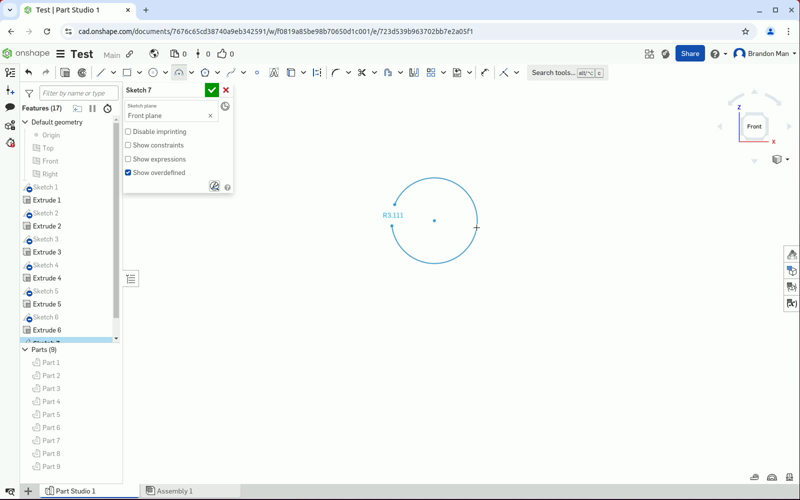
scroll(6)
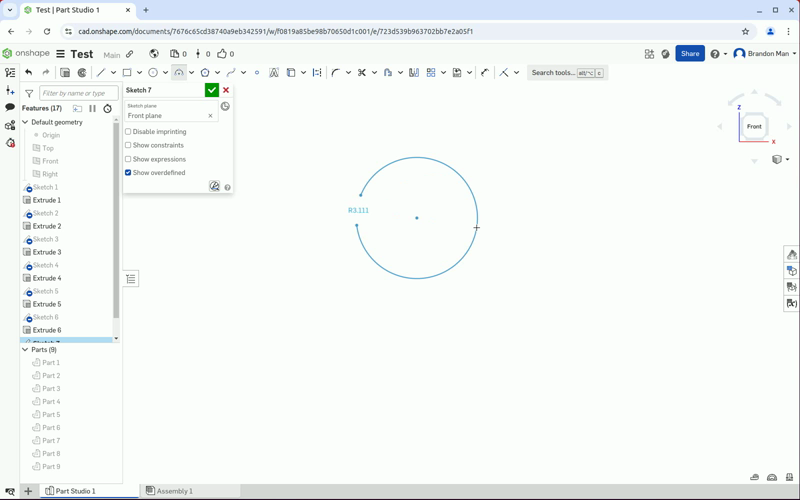
scroll(6)
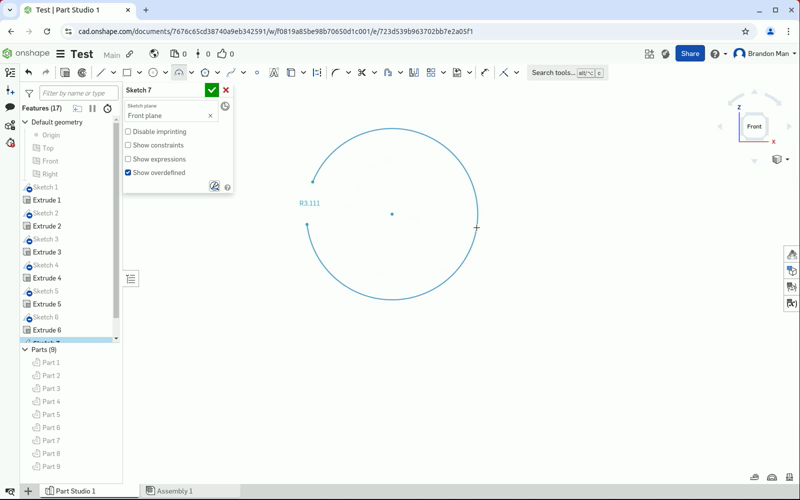
scroll(6)
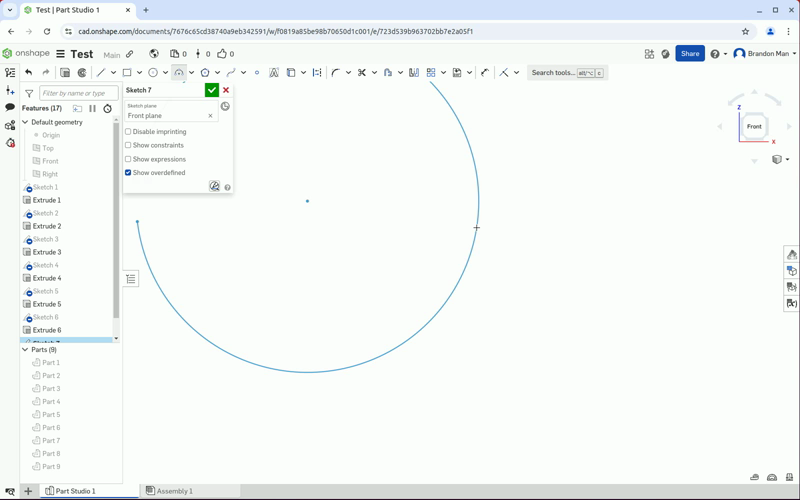
click(476, 227)
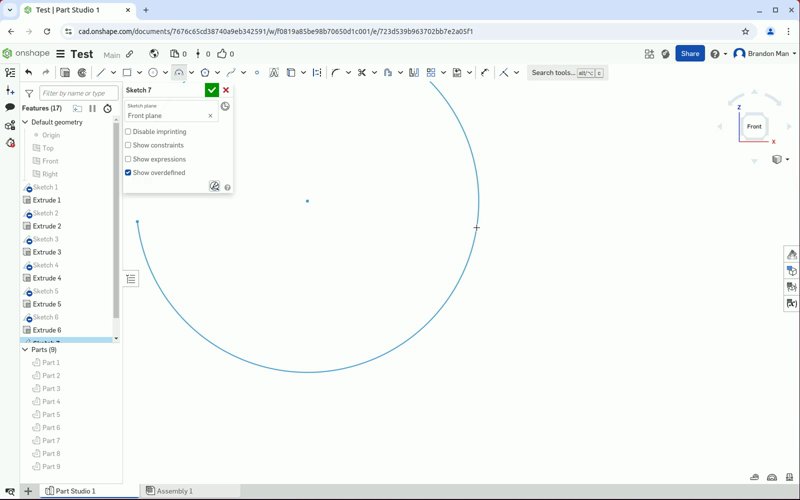
scroll(-6)
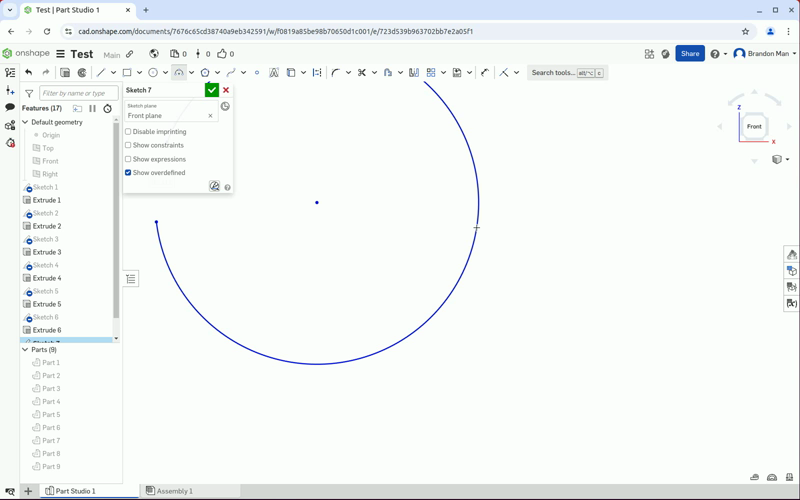
scroll(-6)
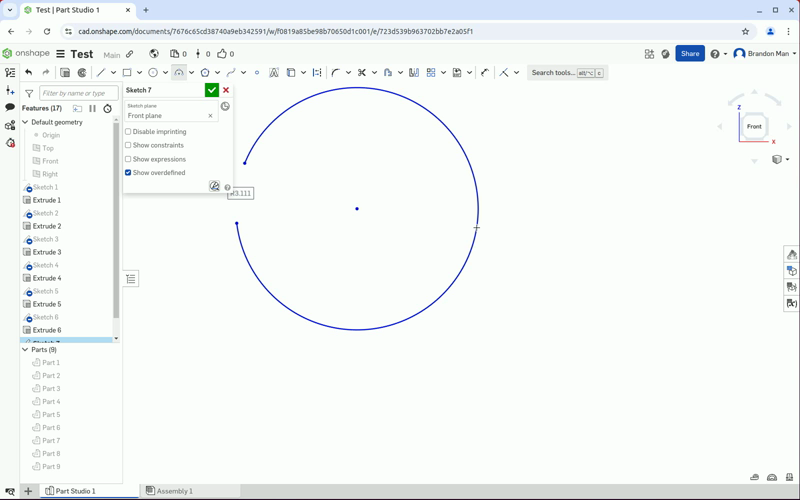
scroll(-6)
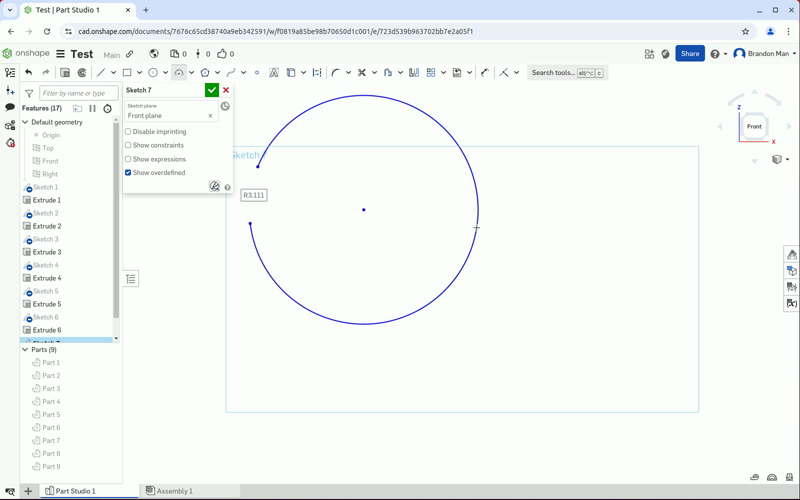
scroll(-6)
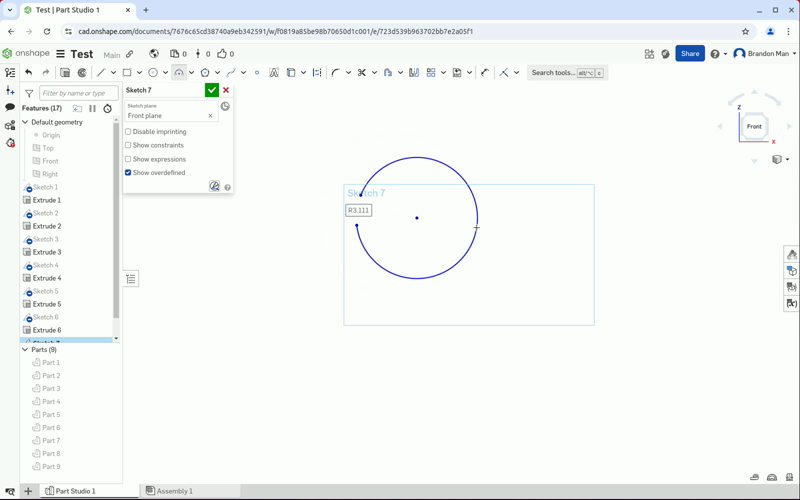
scroll(-6)
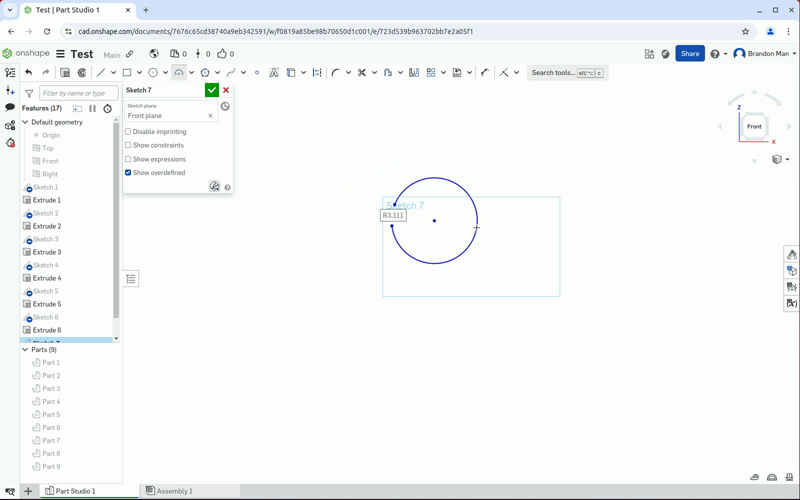
scroll(-6)
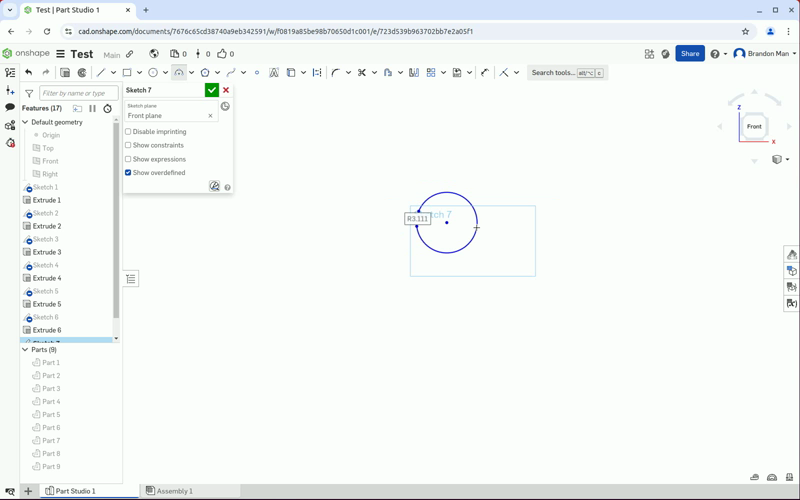
scroll(-6)
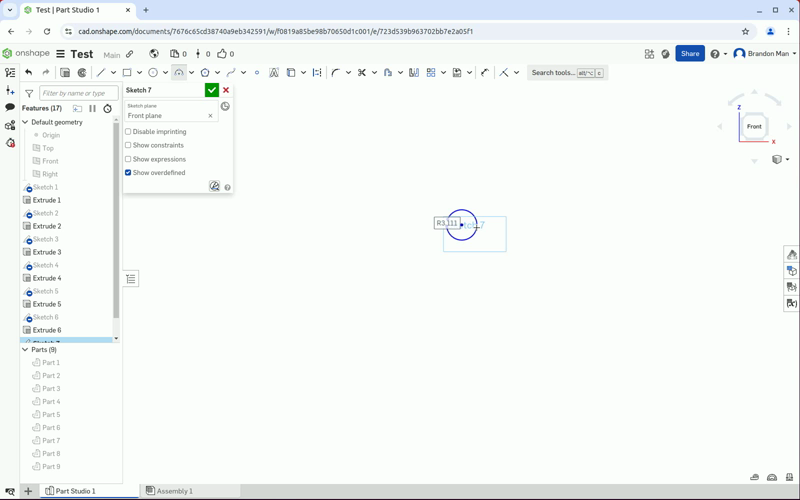
key_up(shift)
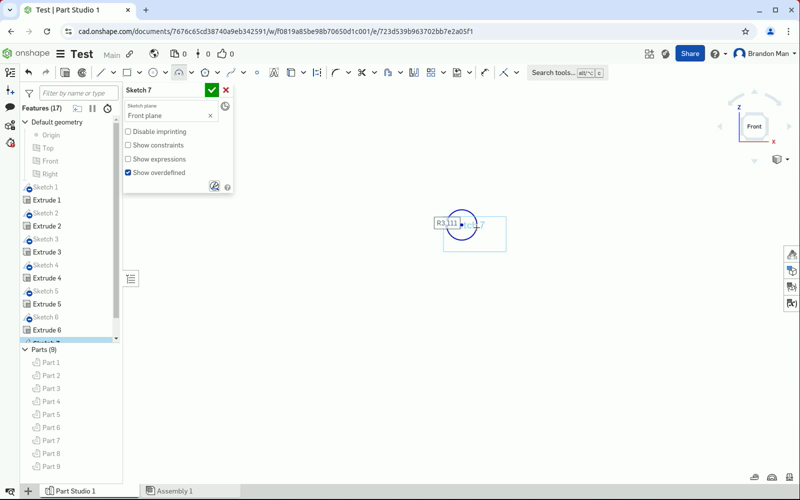
key(esc)
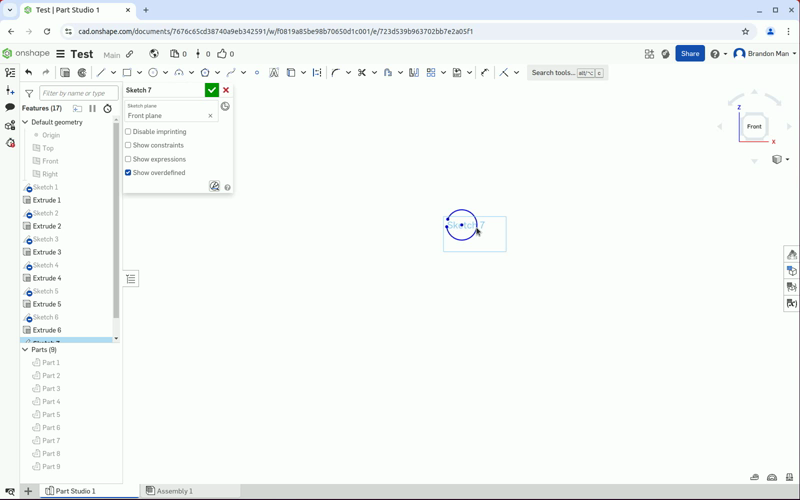
key(l)
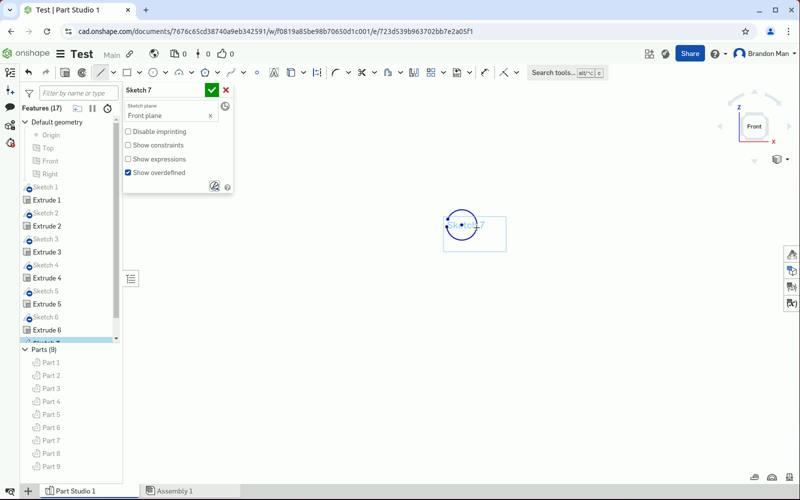
mouse_move(447, 219)
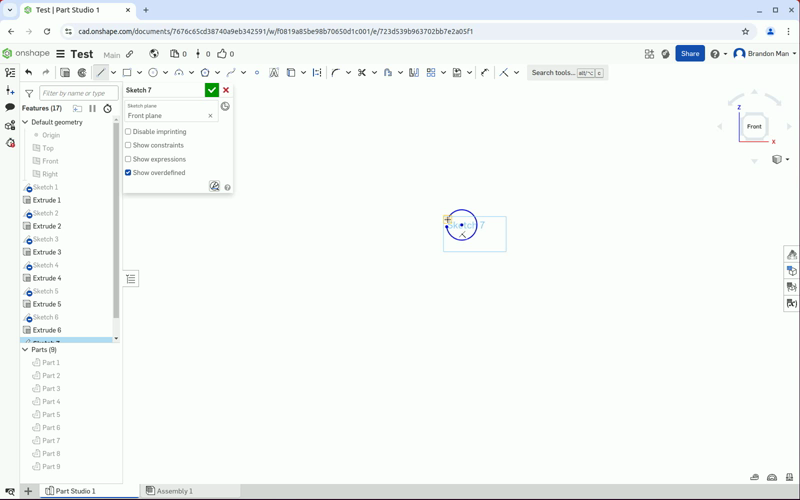
click(447, 219)
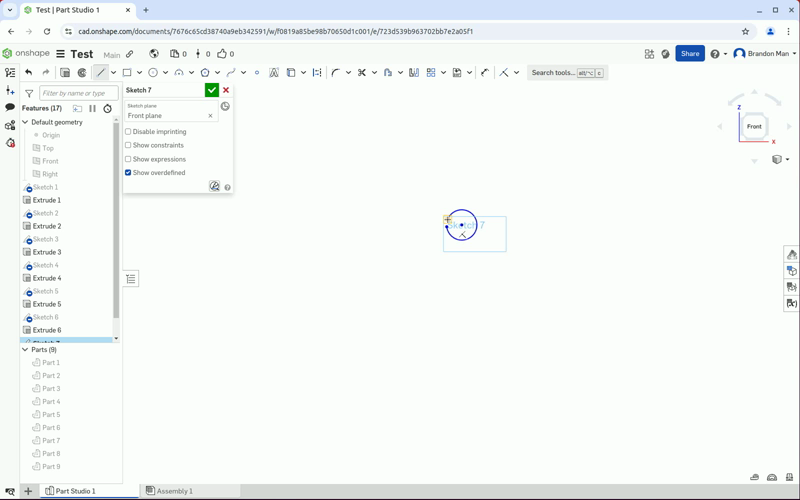
mouse_move(477, 219)
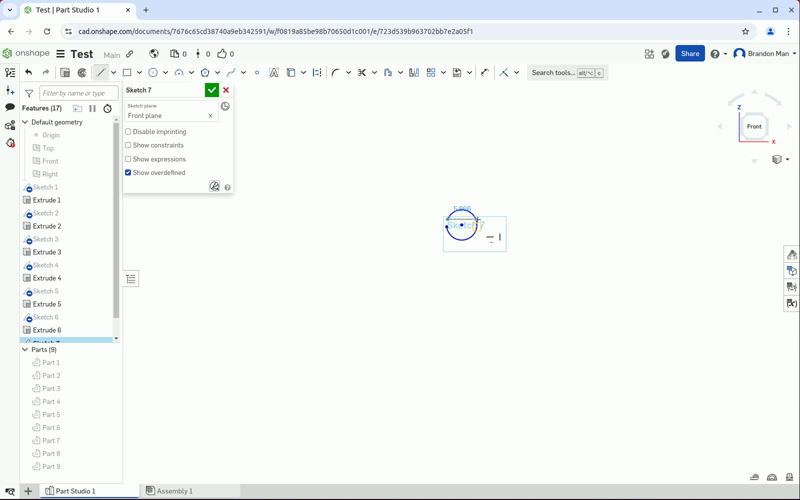
key_down(shift)
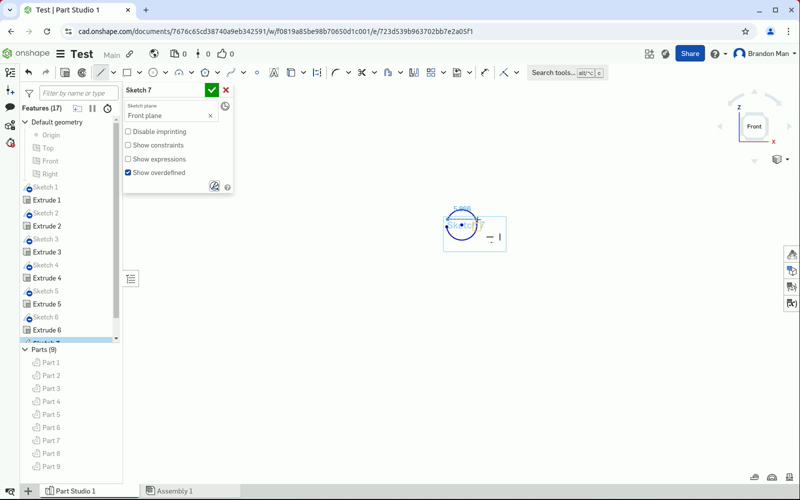
mouse_move(446, 226)
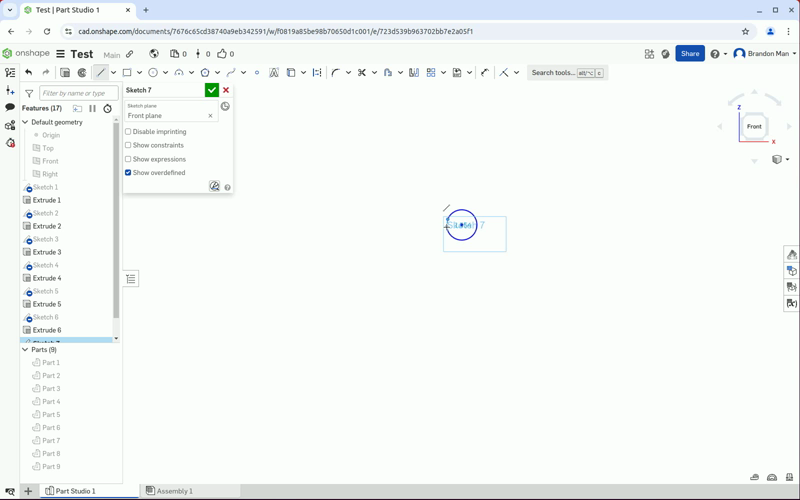
scroll(6)
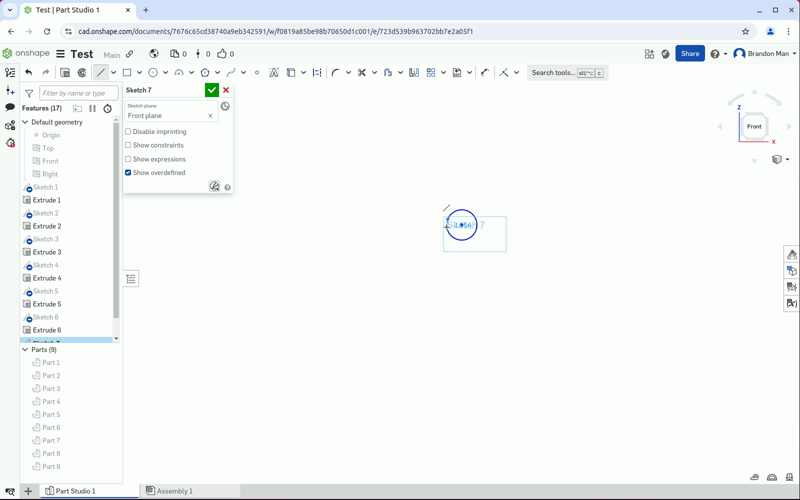
scroll(6)
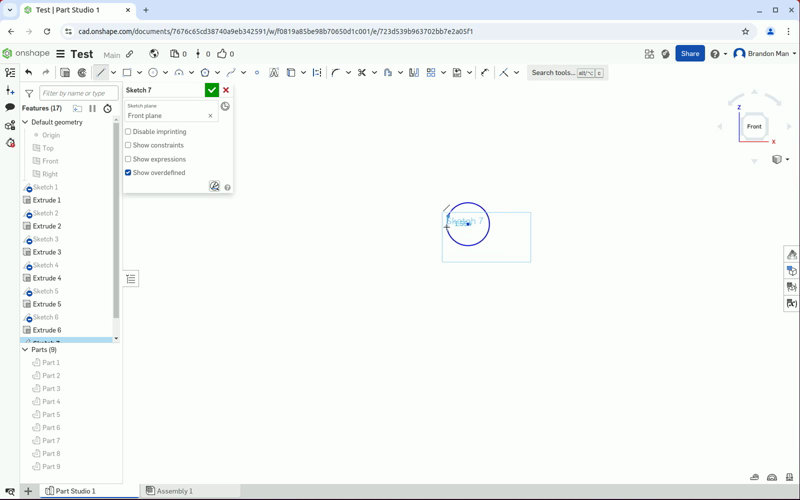
scroll(6)
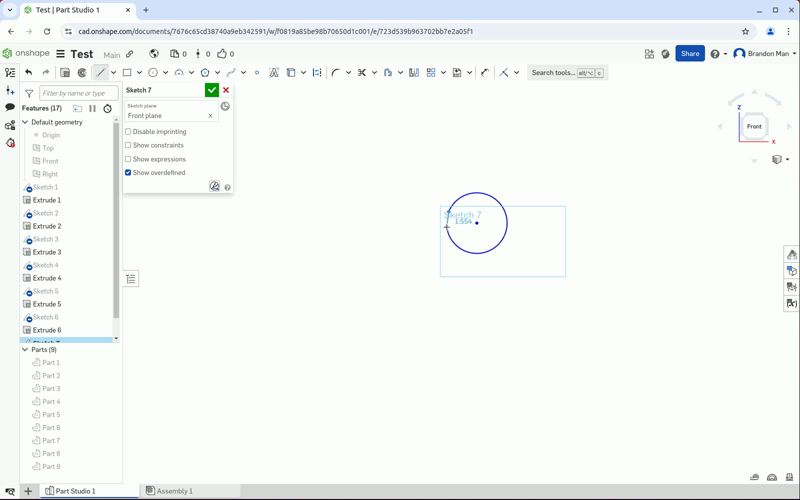
scroll(6)
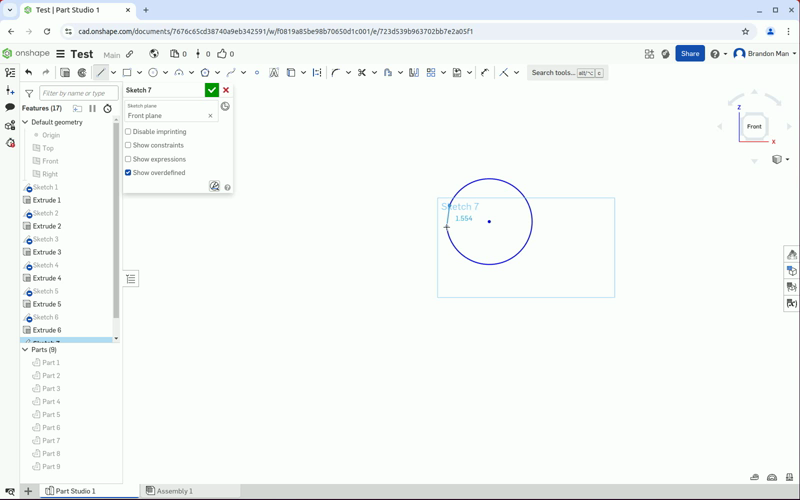
scroll(6)
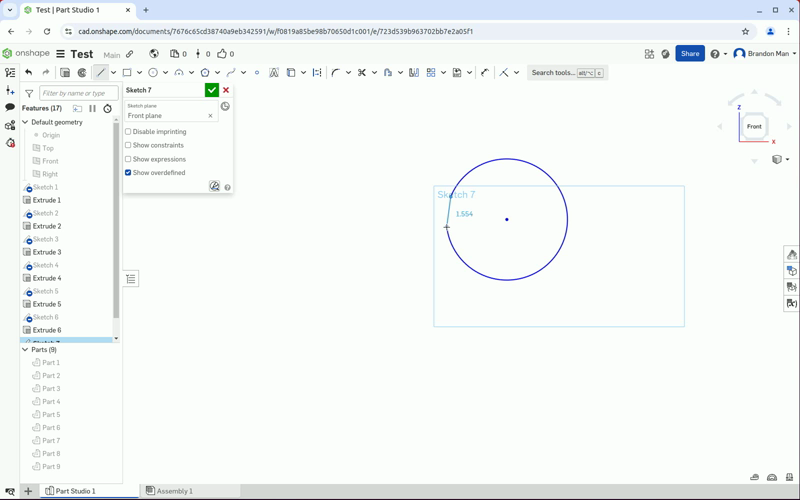
scroll(6)
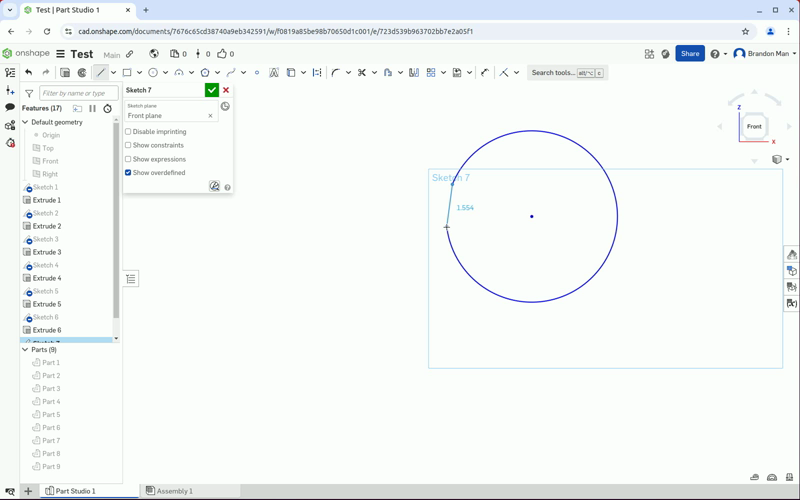
scroll(6)
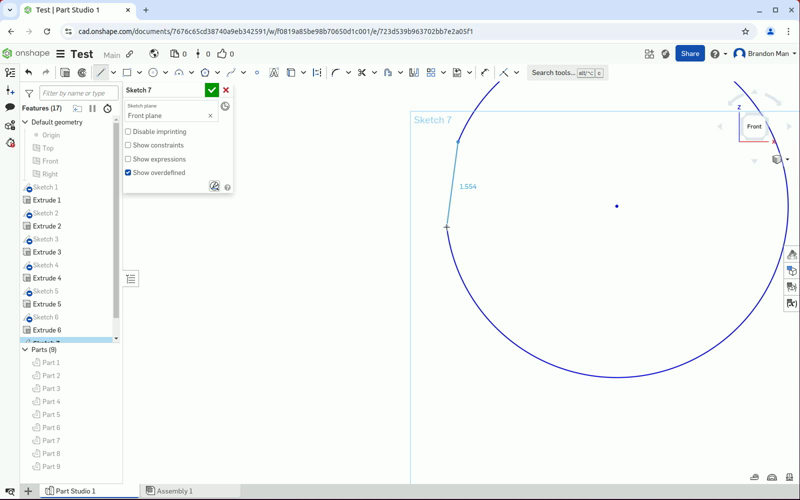
key_up(shift)
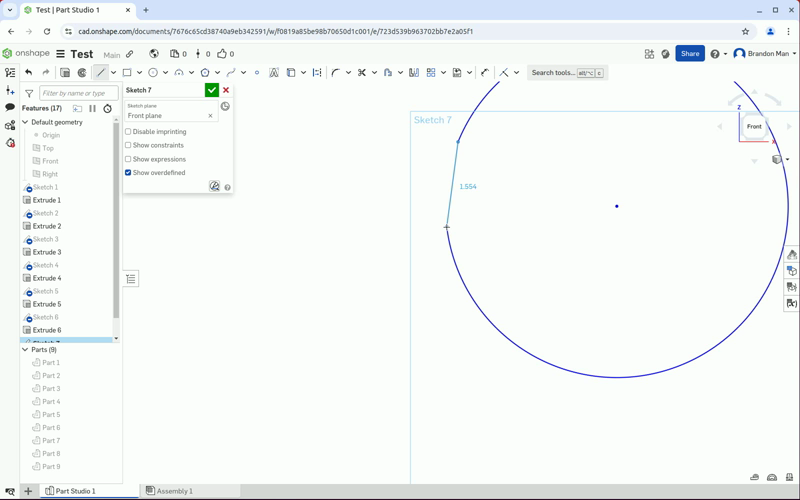
click(446, 226)
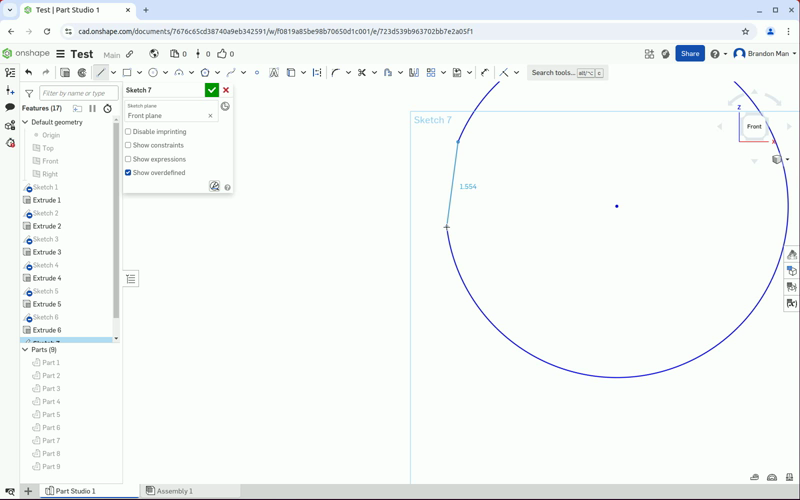
scroll(-6)
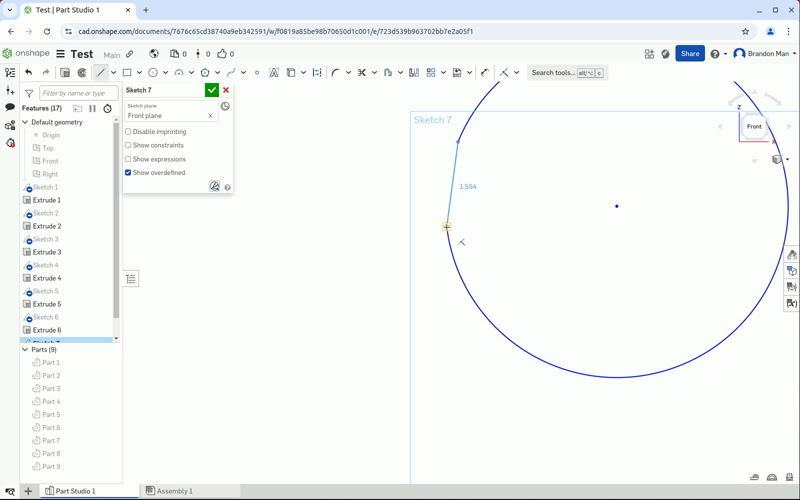
scroll(-6)
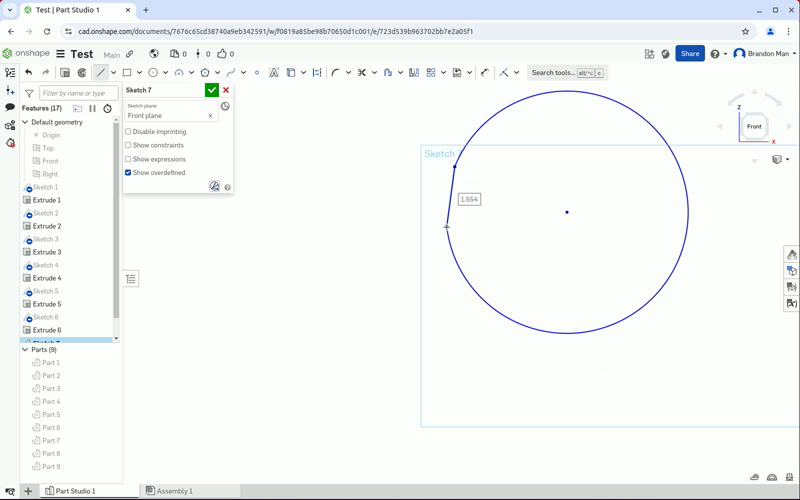
scroll(-6)
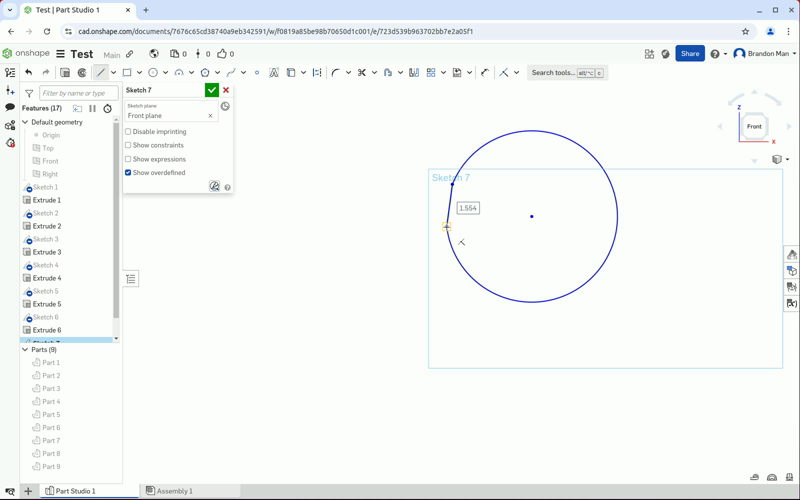
scroll(-6)
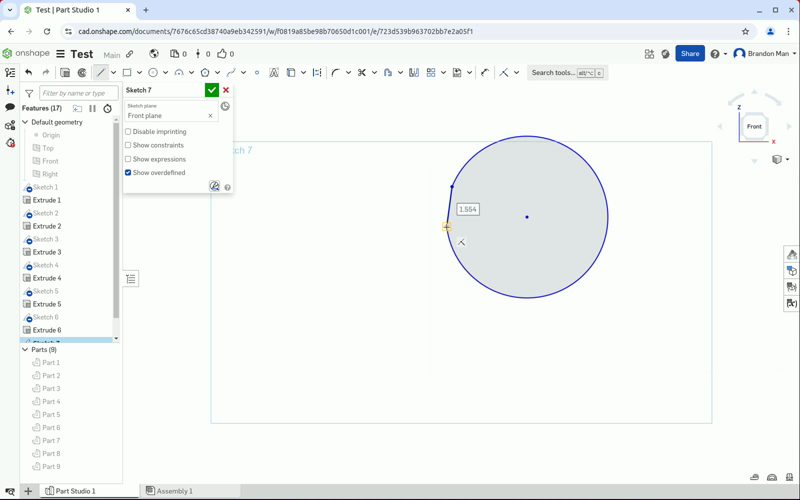
scroll(-6)
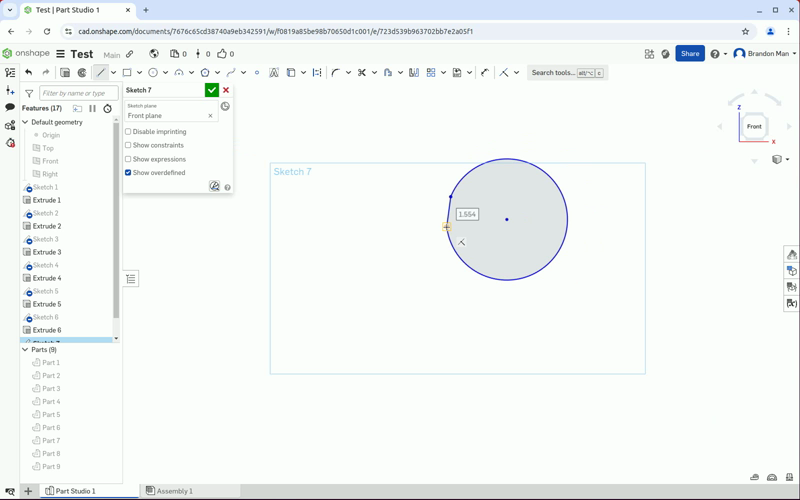
scroll(-6)
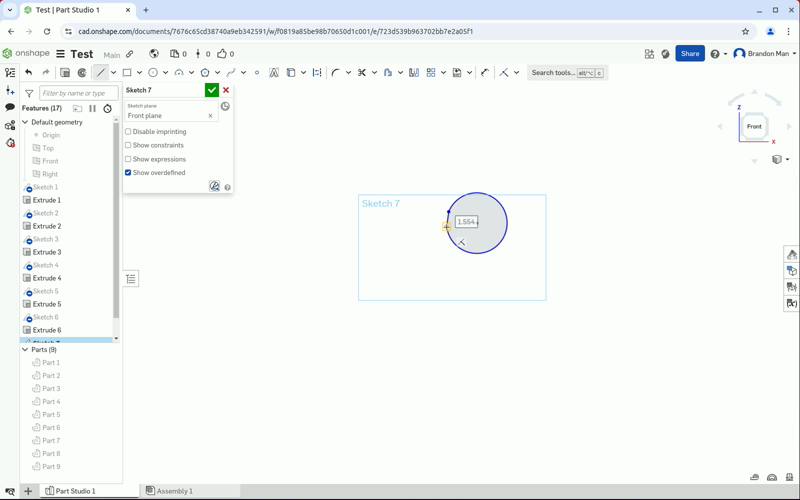
scroll(-6)
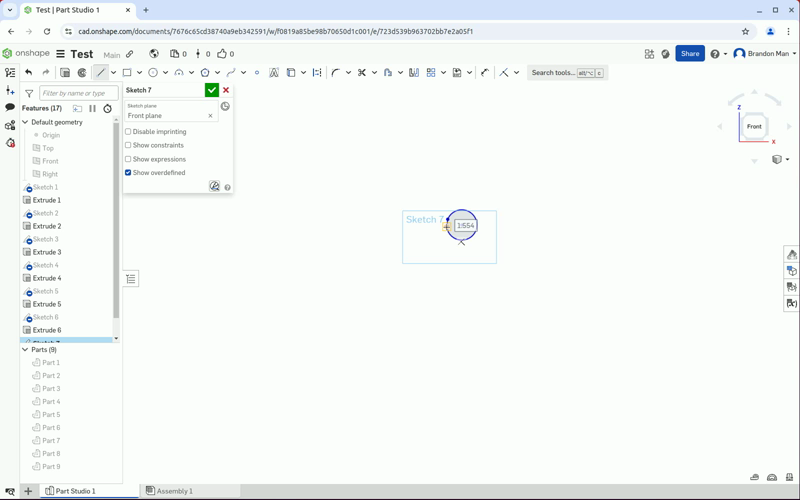
key(esc)
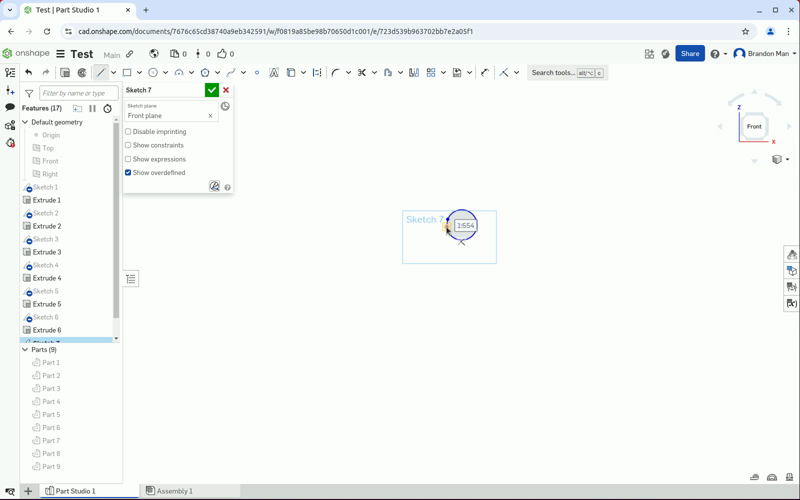
key(c)
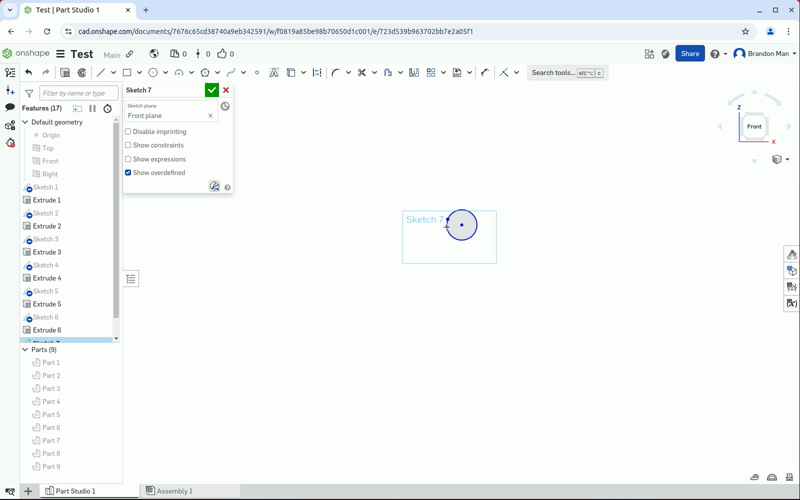
key_down(shift)
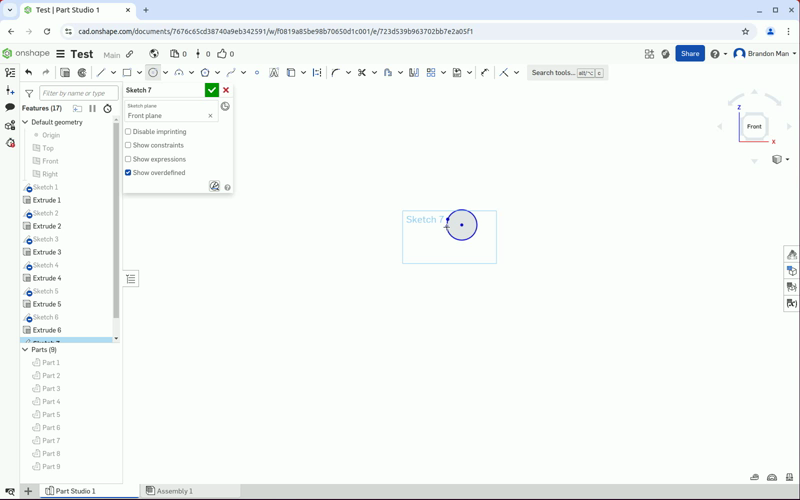
mouse_move(461, 224)
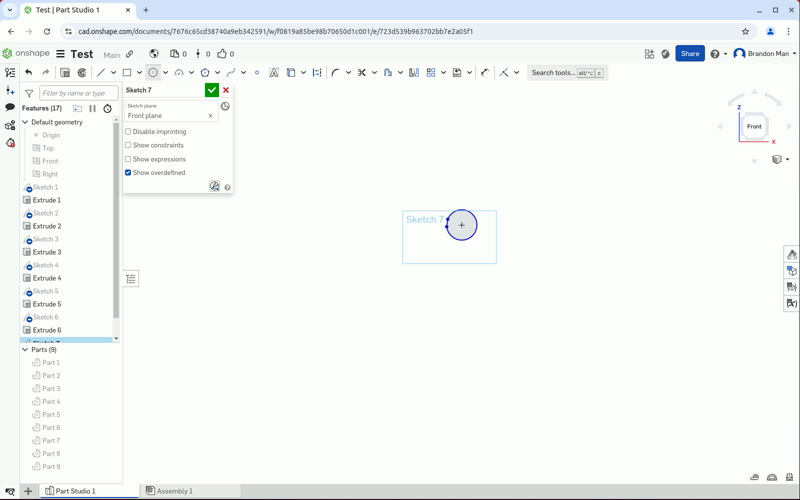
click(461, 224)
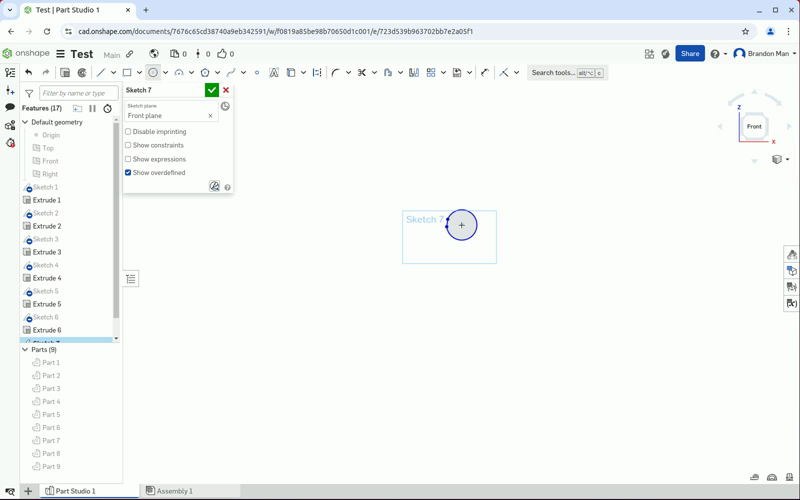
key_up(shift)
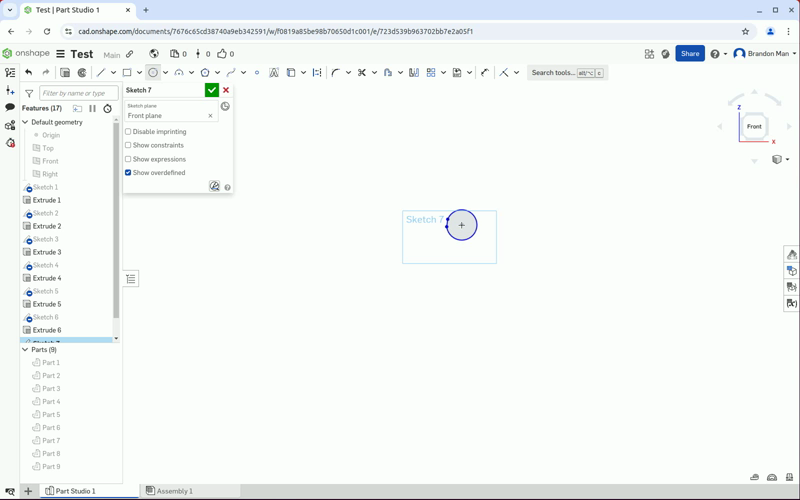
mouse_move(464, 224)
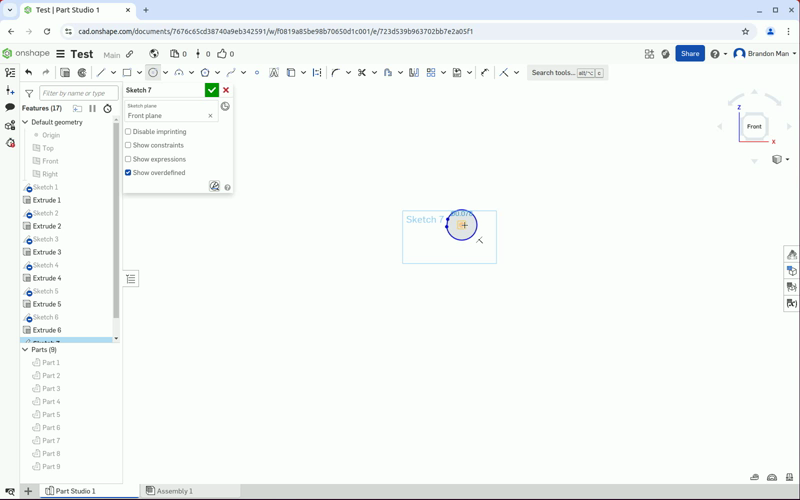
scroll(6)
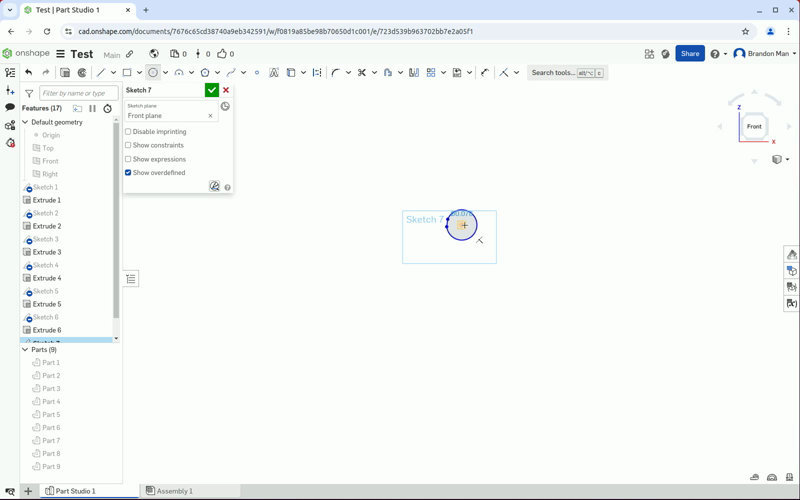
scroll(6)
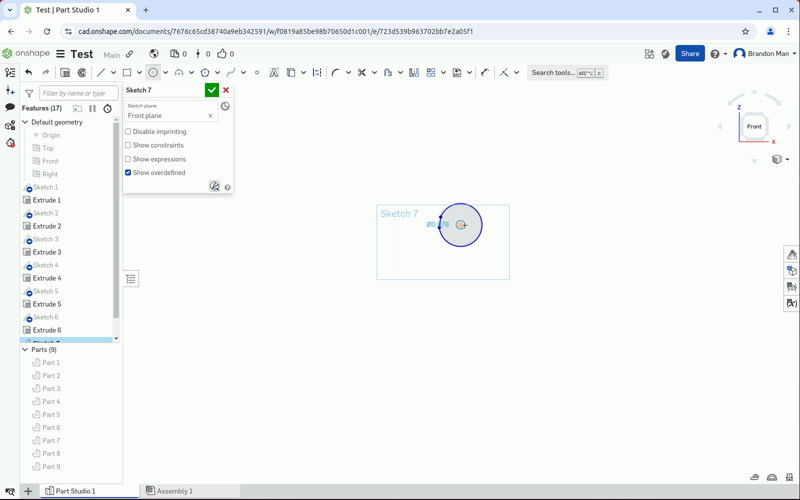
scroll(6)
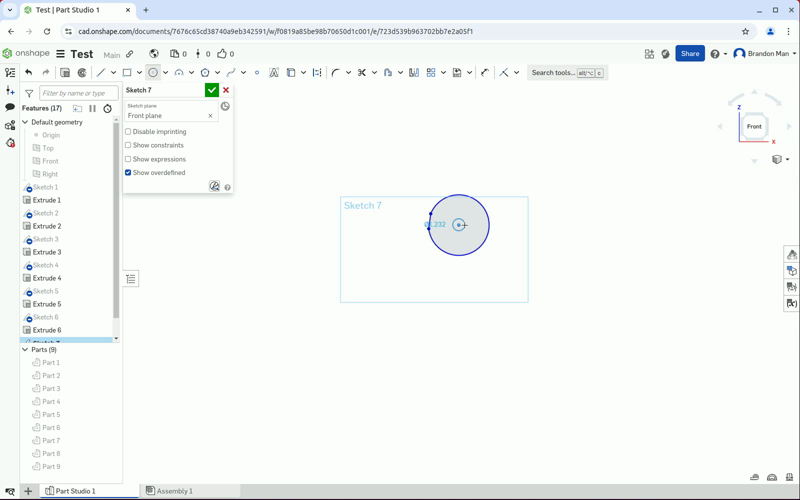
scroll(6)
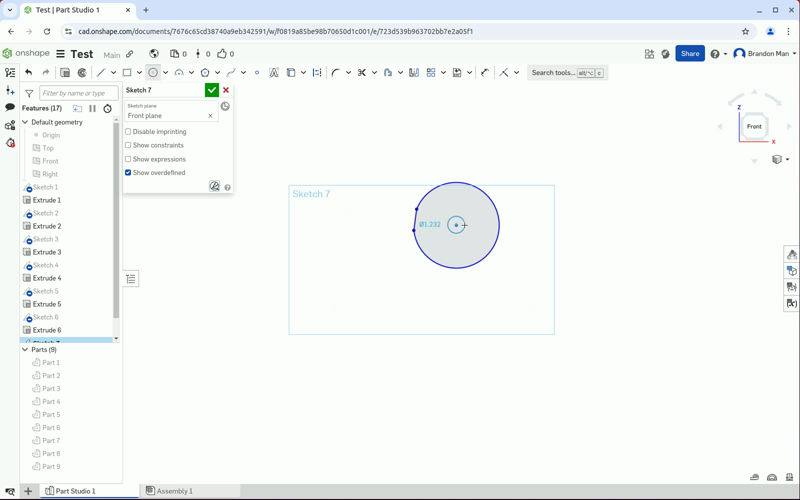
scroll(6)
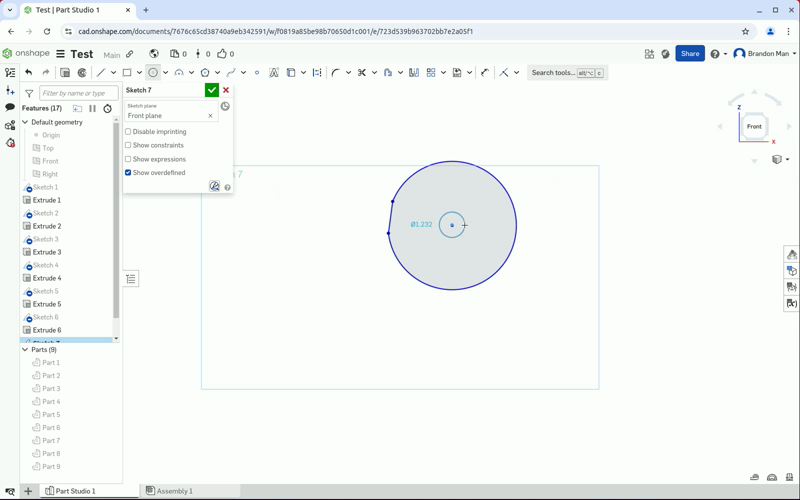
scroll(6)
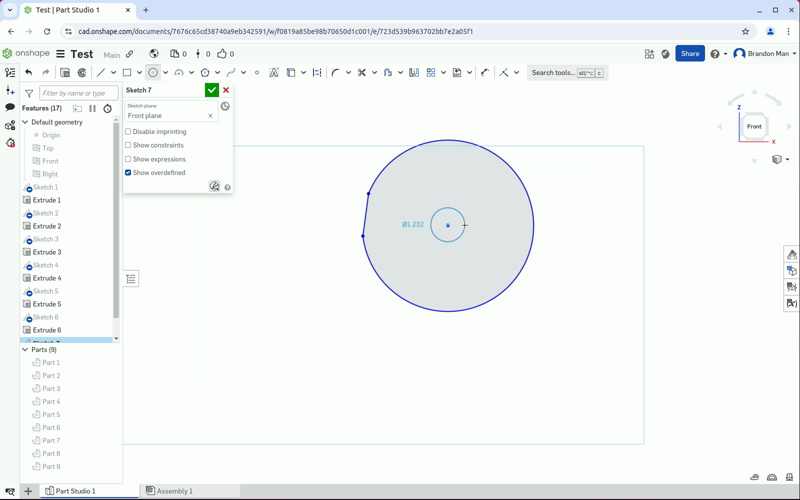
scroll(6)
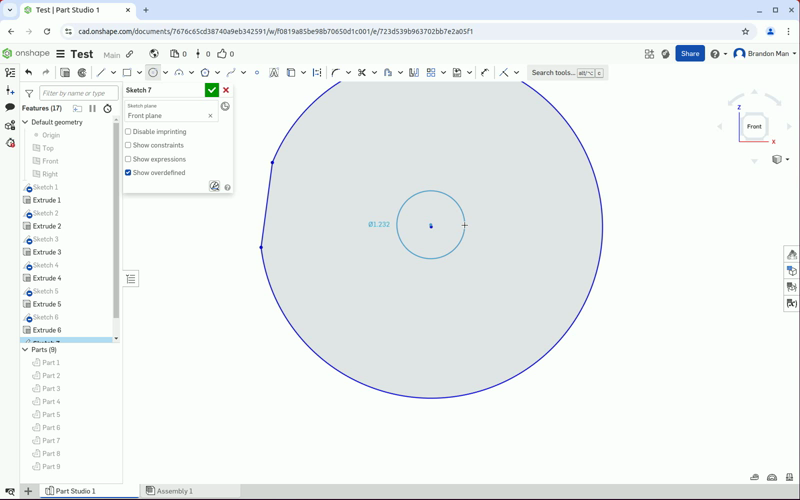
click(464, 224)
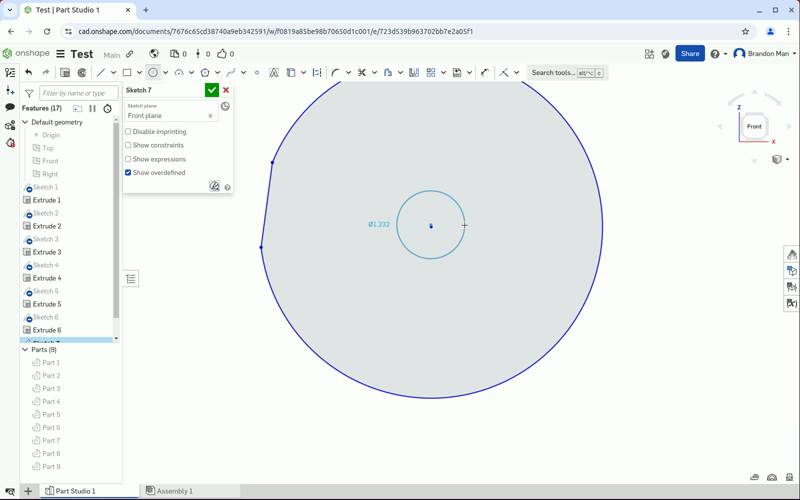
scroll(-6)
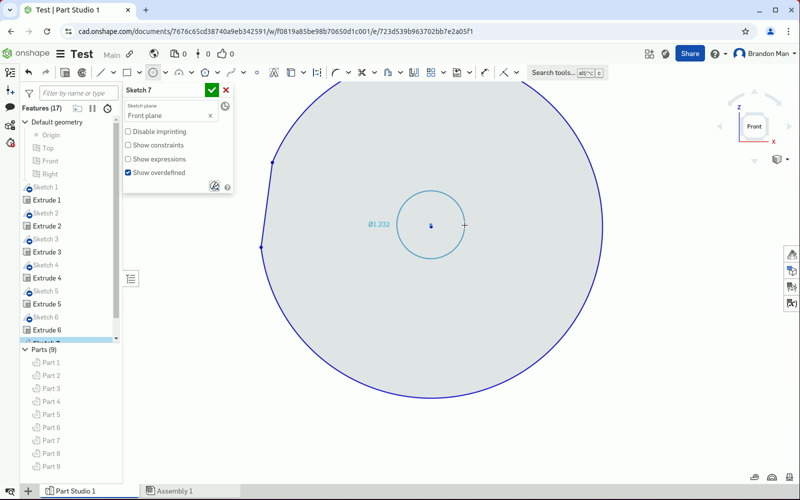
scroll(-6)
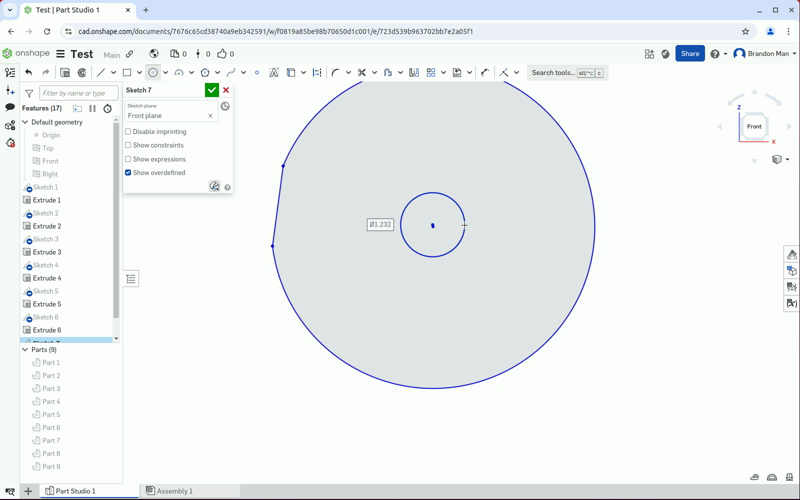
scroll(-6)
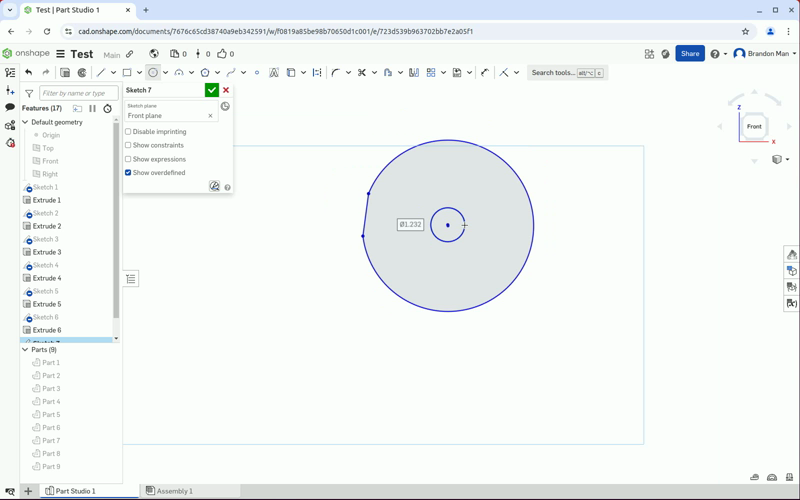
scroll(-6)
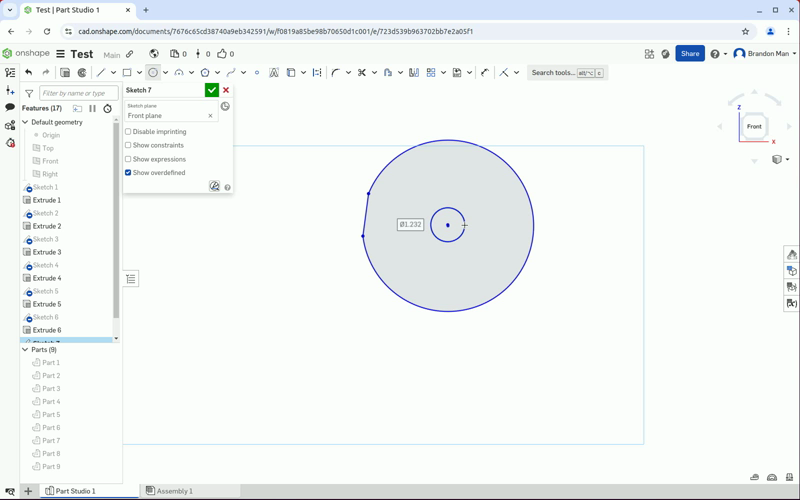
scroll(-6)
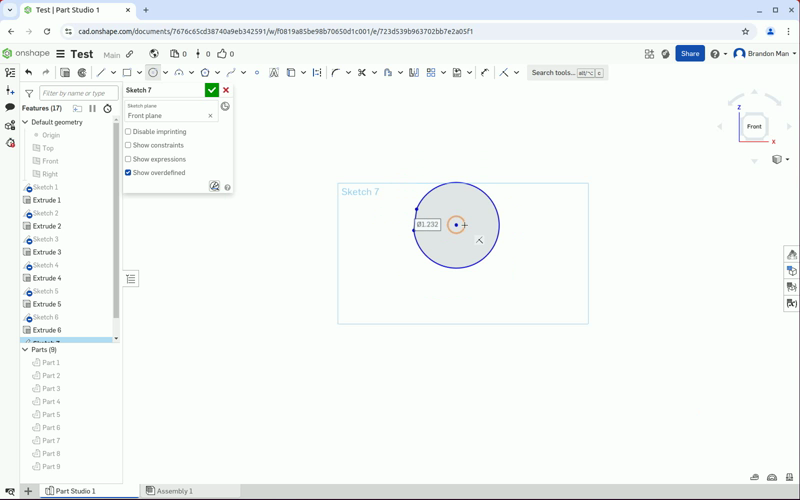
scroll(-6)
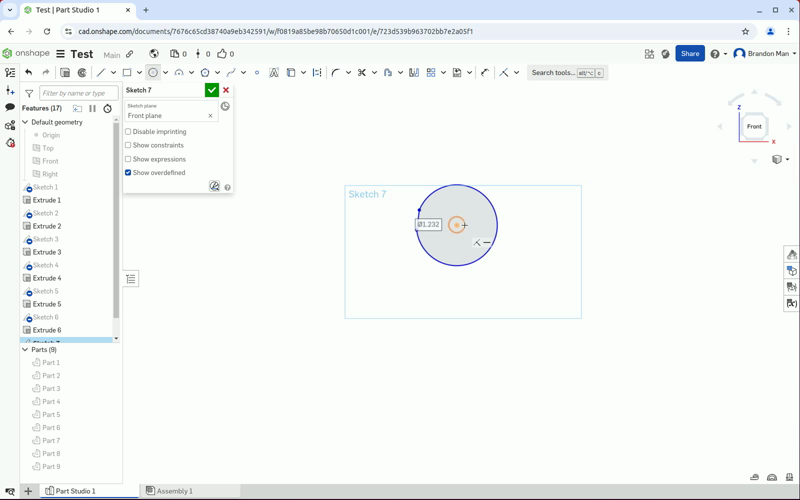
scroll(-6)
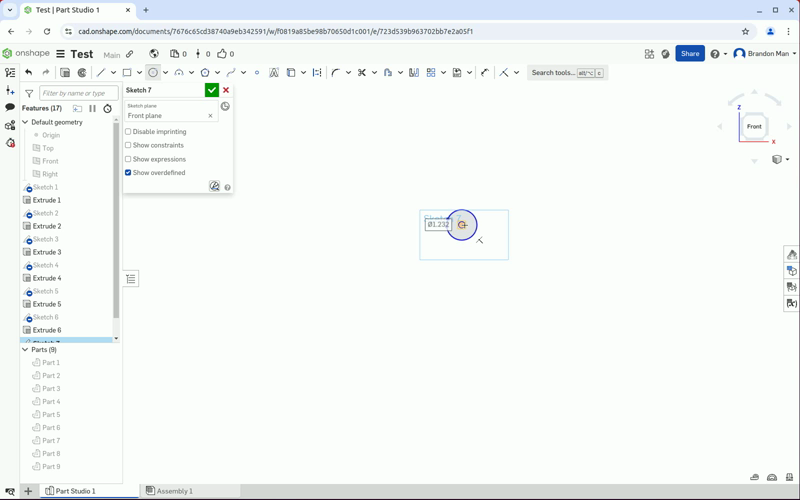
key(esc)
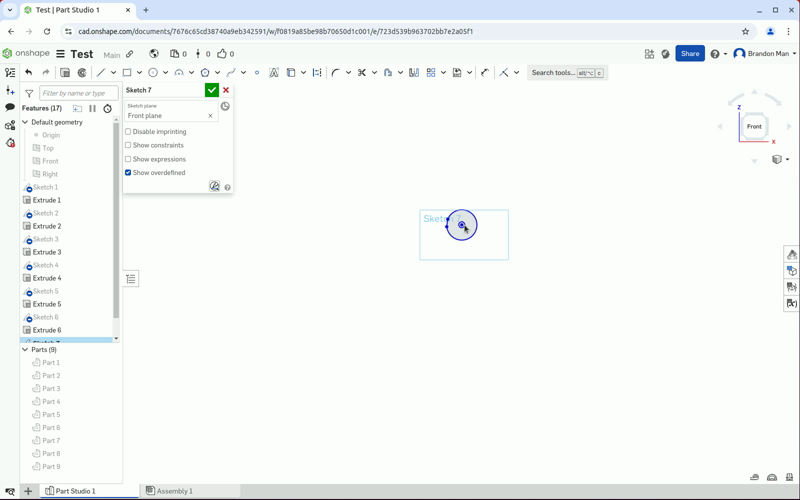
mouse_move(469, 231)
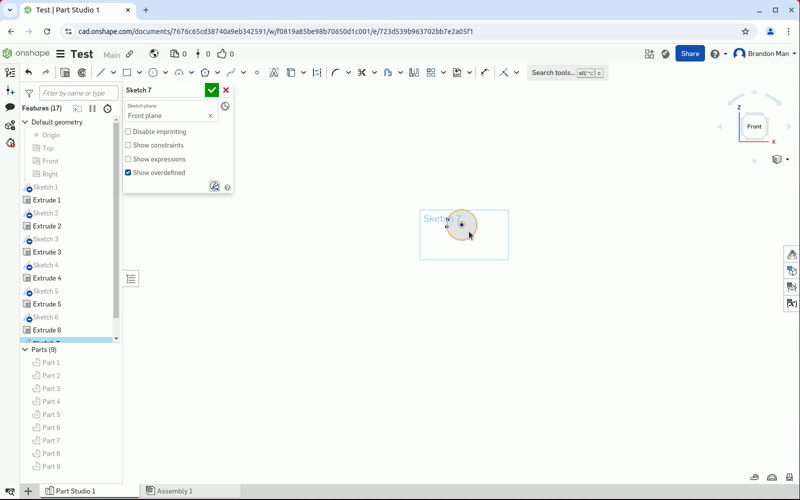
scroll(6)
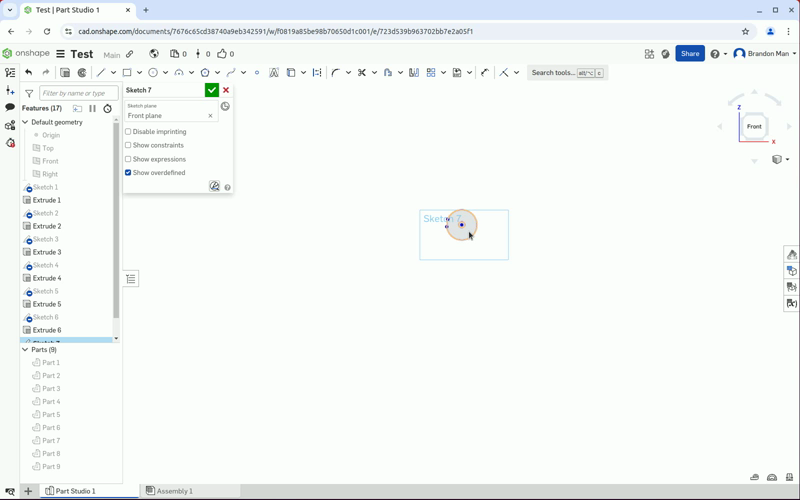
scroll(6)
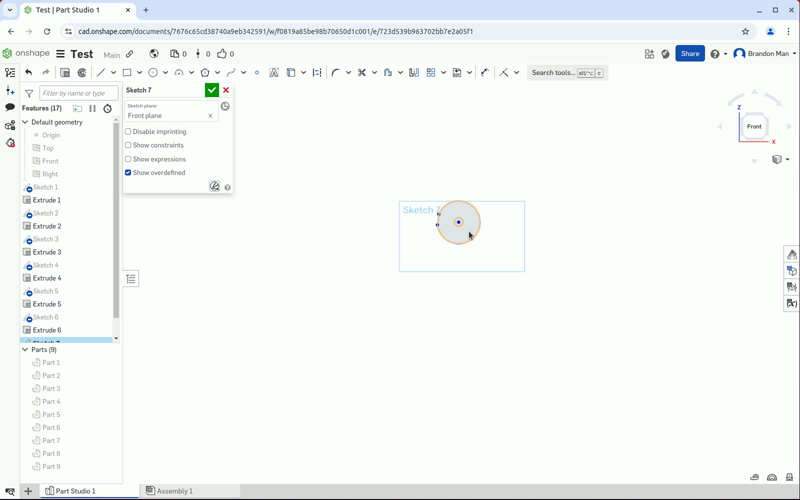
scroll(6)
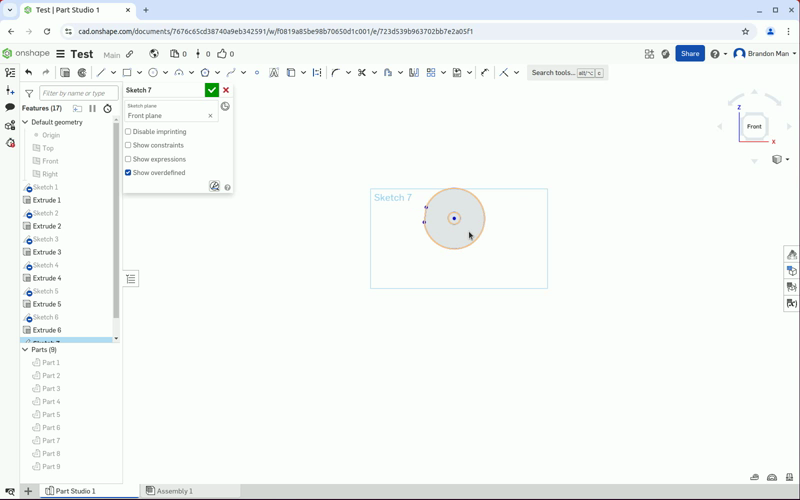
scroll(6)
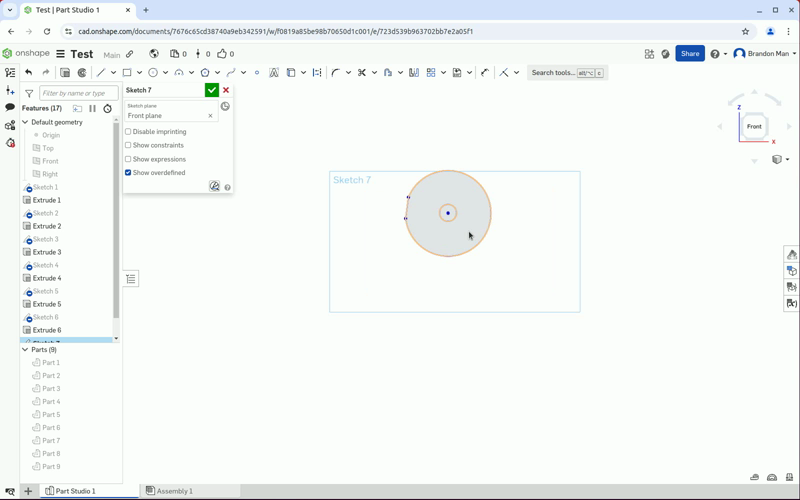
scroll(6)
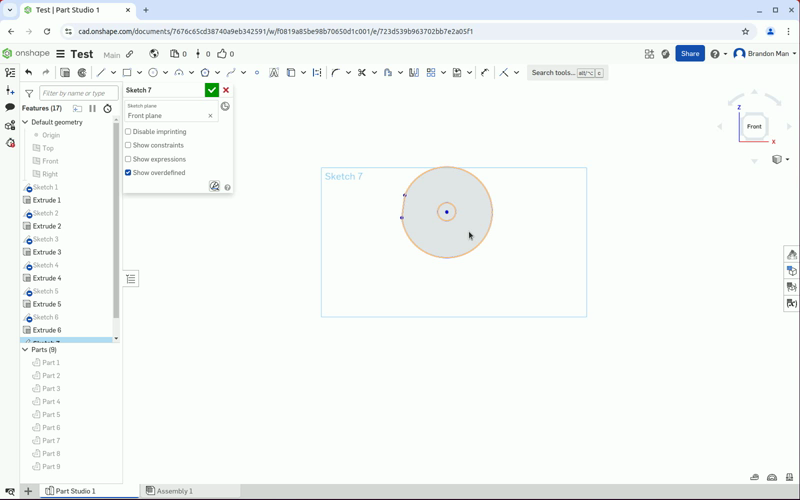
scroll(6)
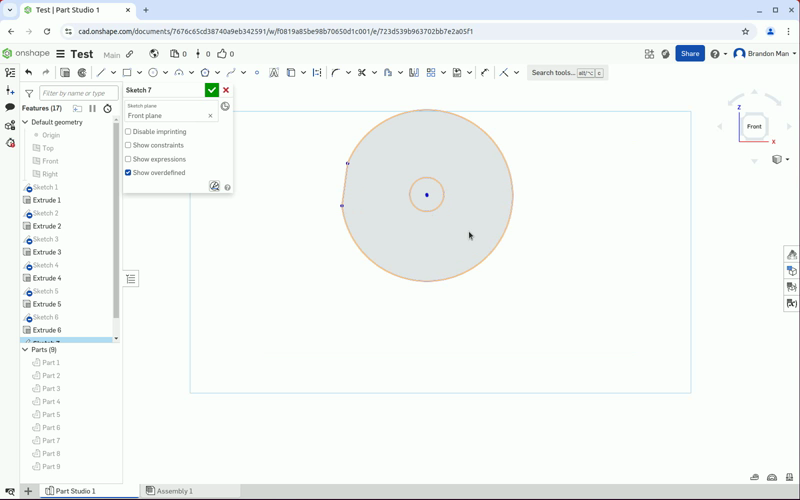
scroll(6)
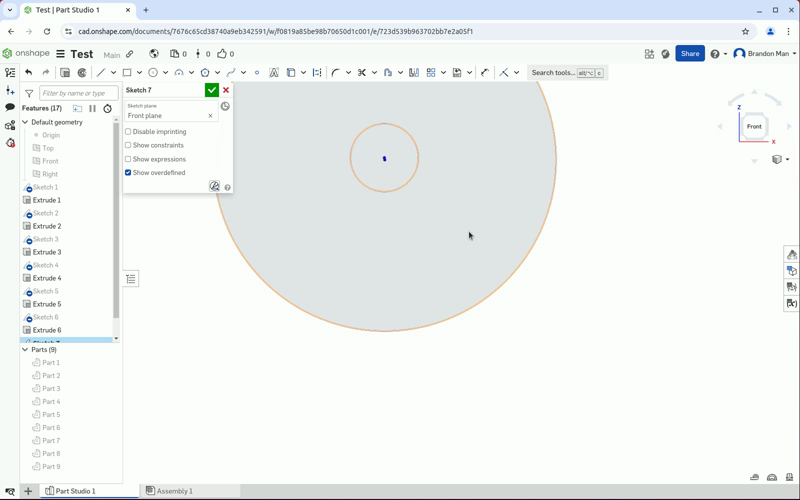
click(469, 231)
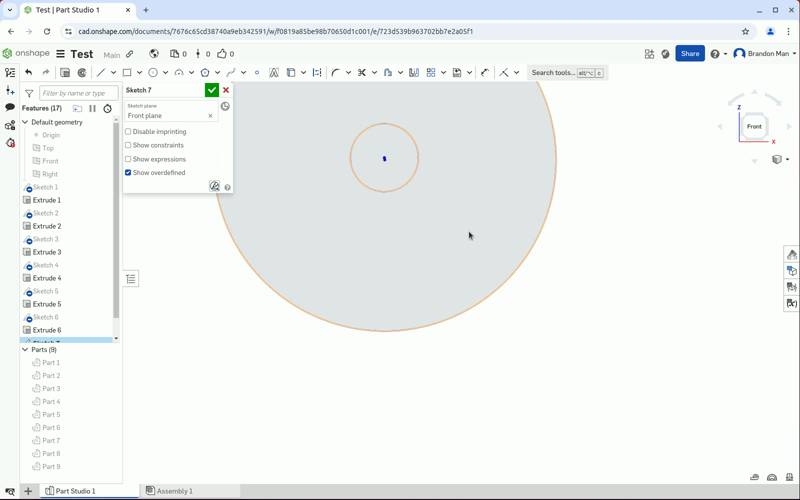
scroll(-6)
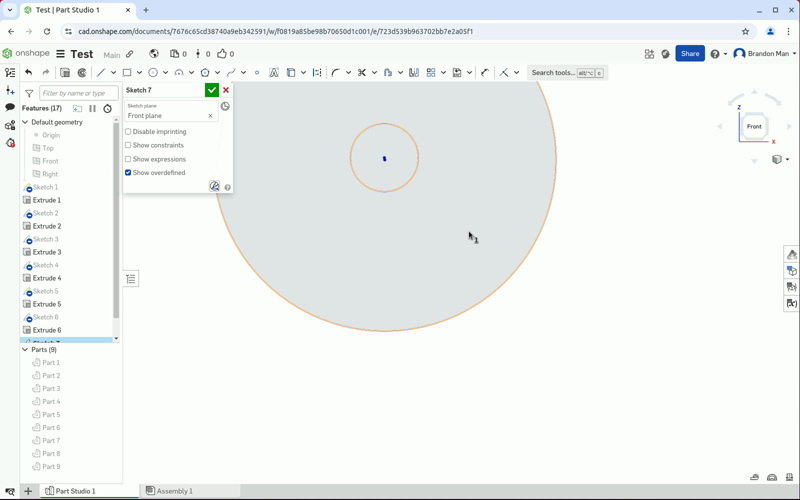
scroll(-6)
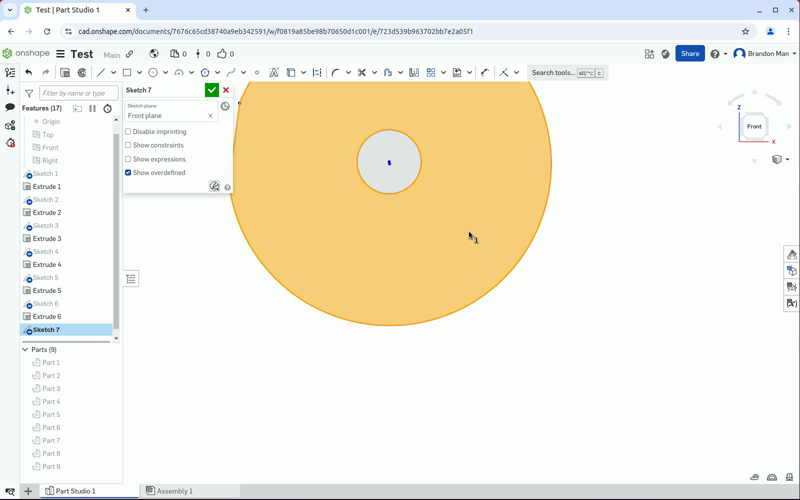
scroll(-6)
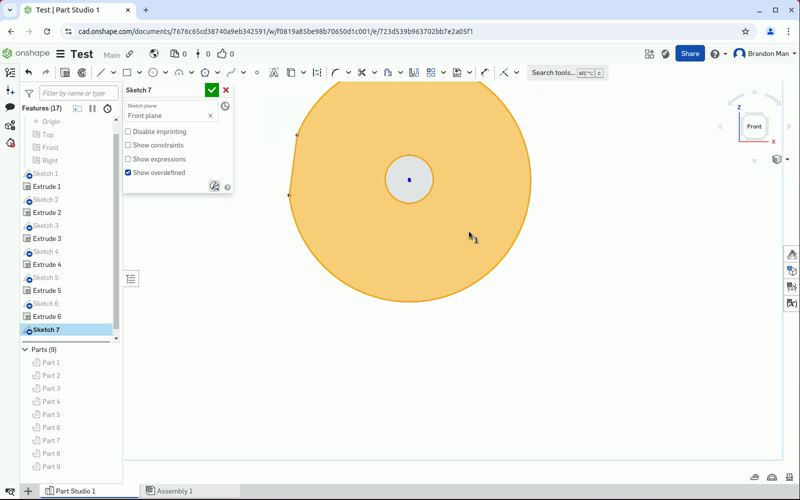
scroll(-6)
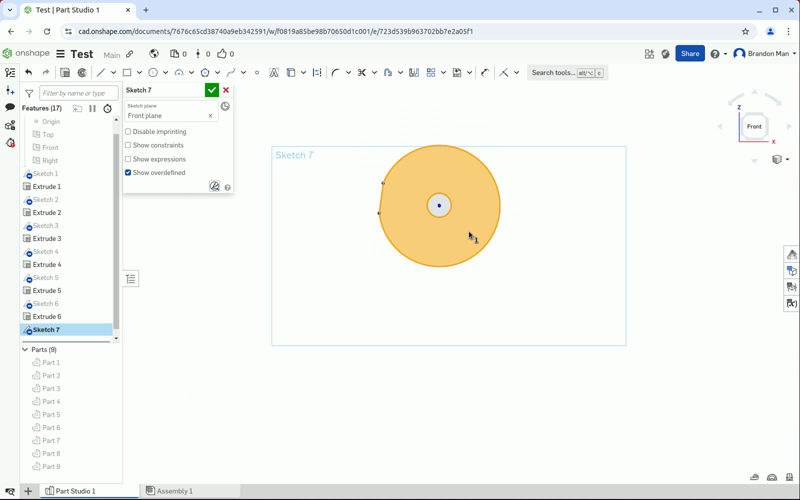
scroll(-6)
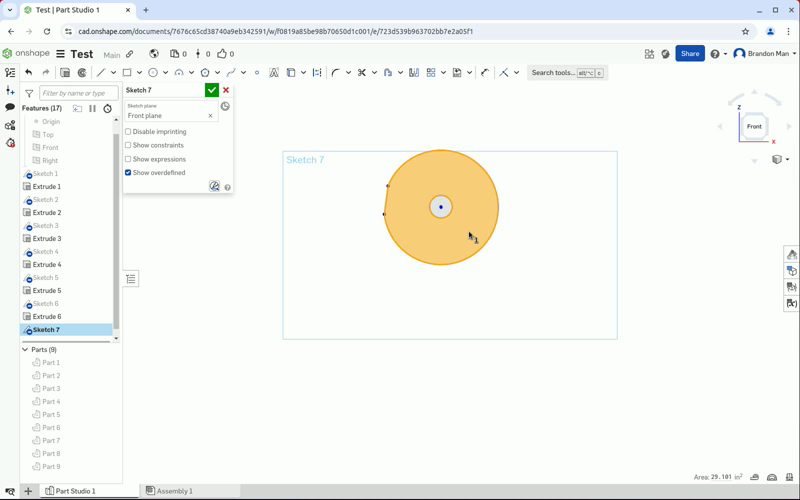
scroll(-6)
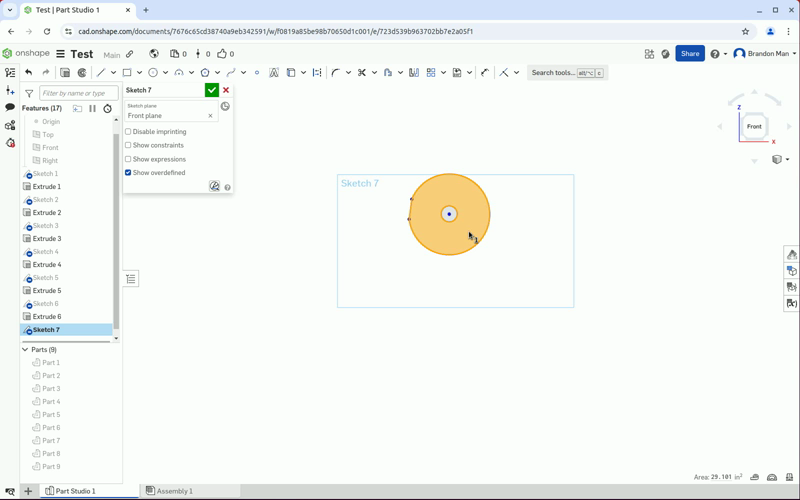
scroll(-6)
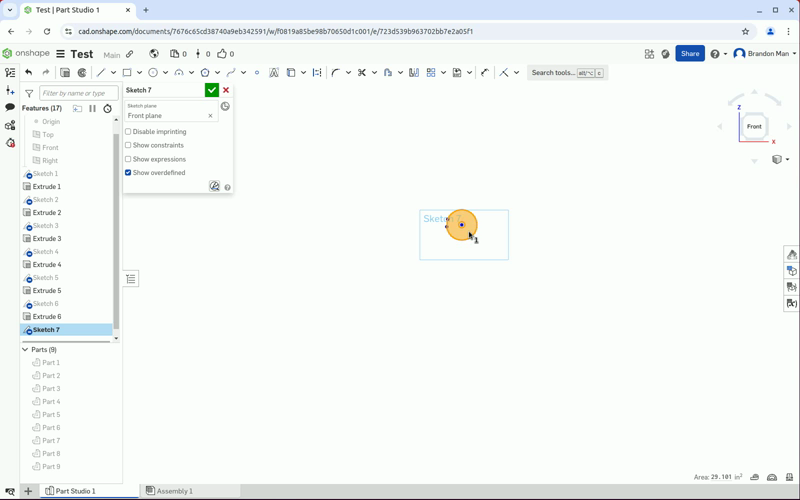
mouse_move(73, 352)
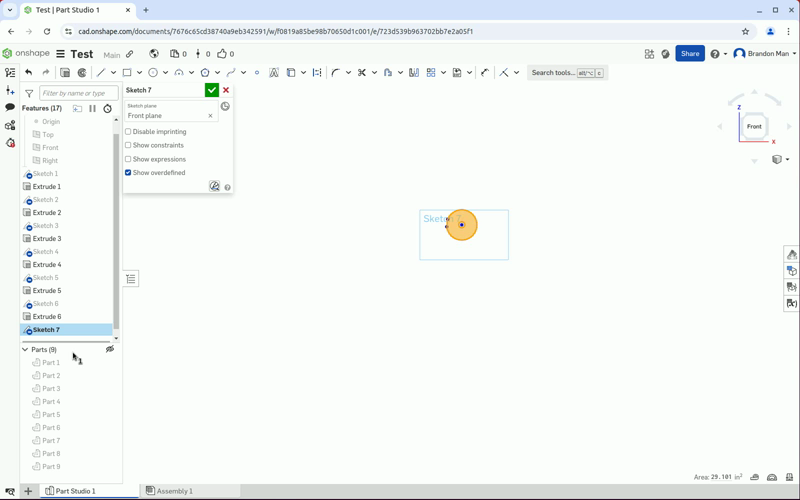
key(shift+y)
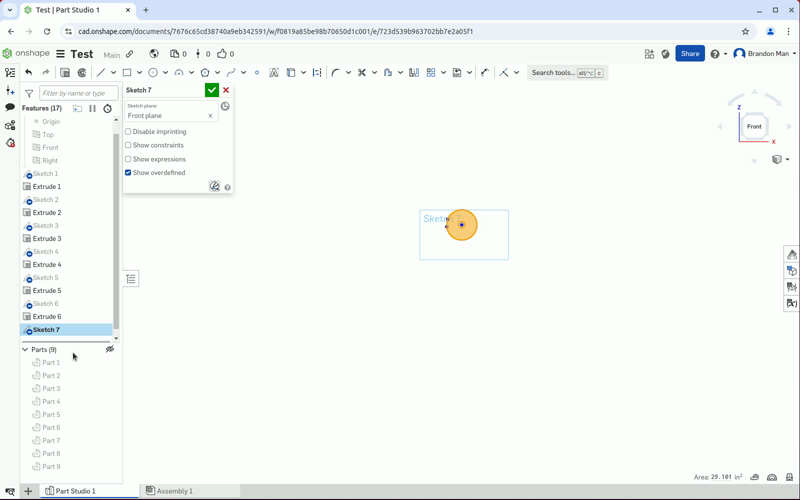
key(shift+e)
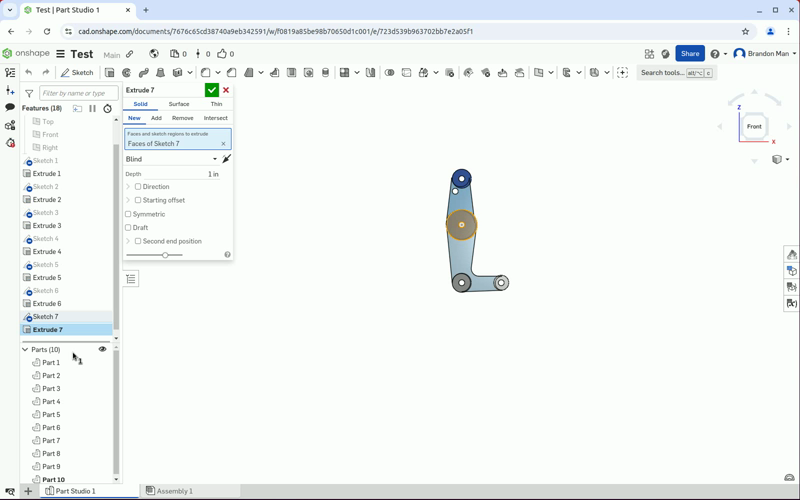
mouse_move(143, 106)
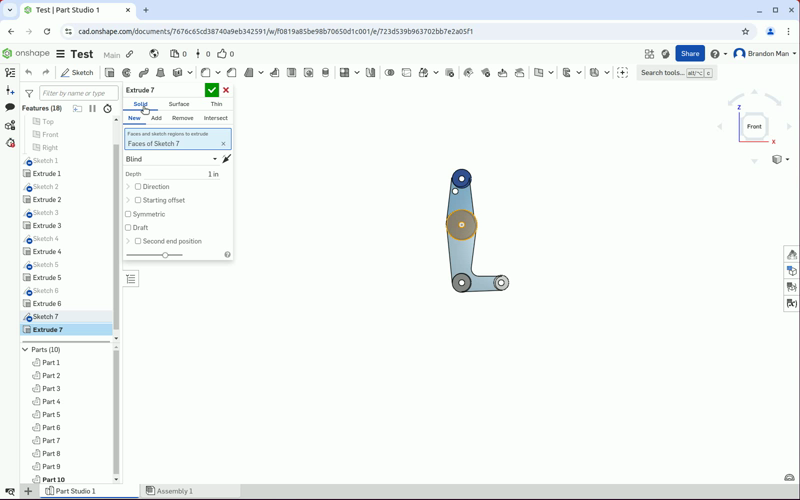
click(143, 106)
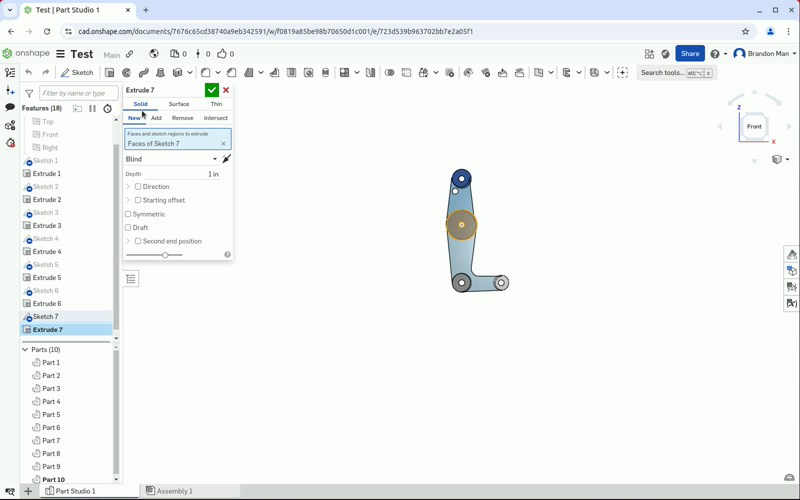
mouse_move(137, 120)
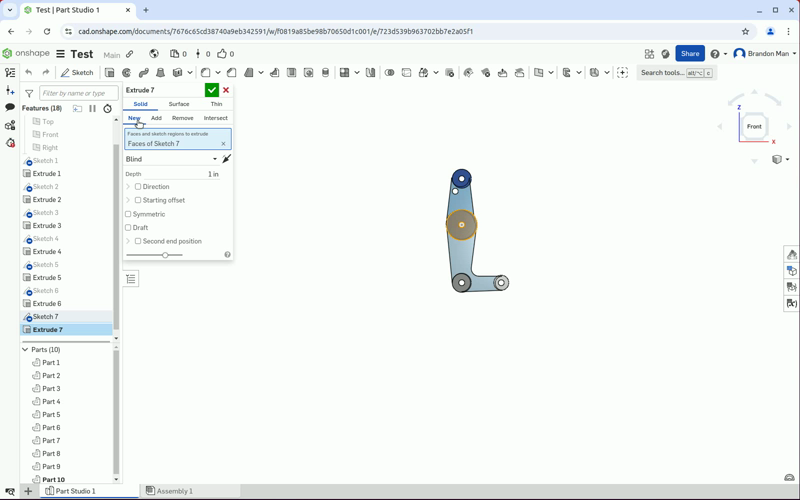
click(137, 120)
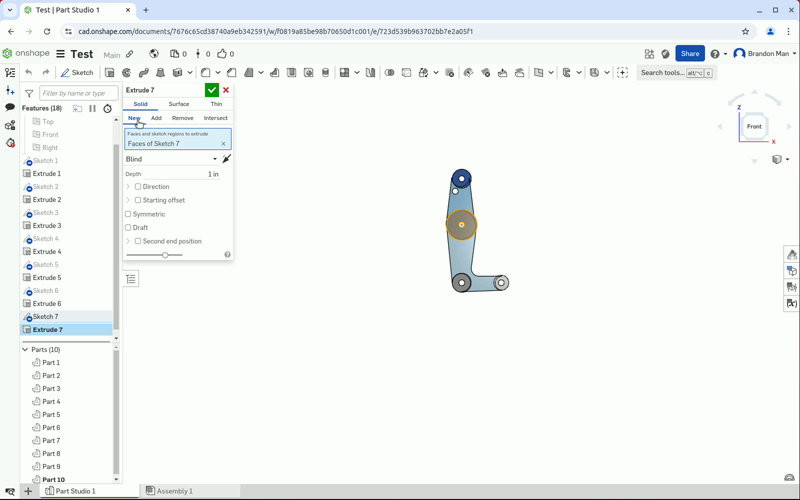
key(tab, 4)
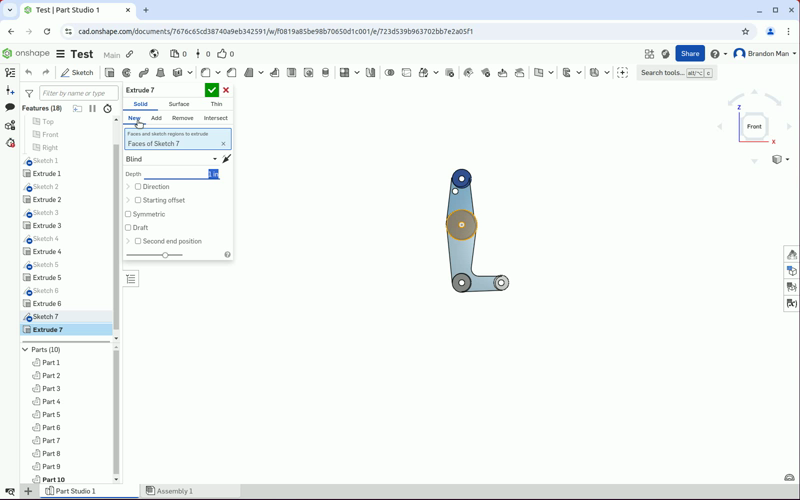
text(0.481)
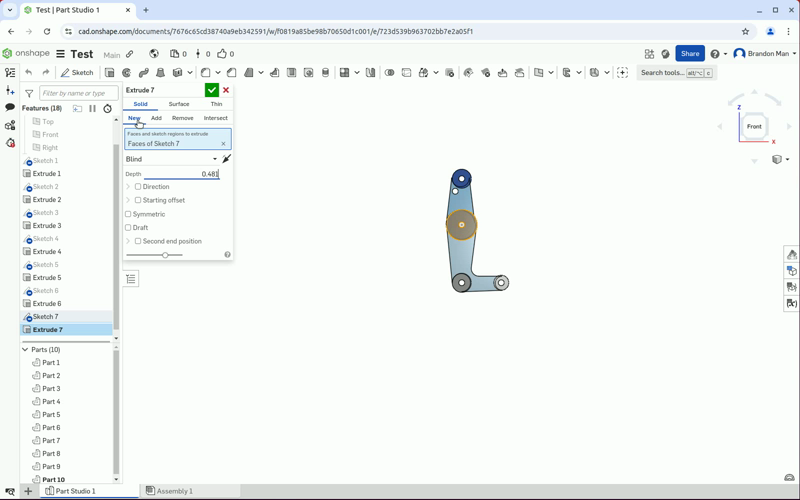
key(enter)
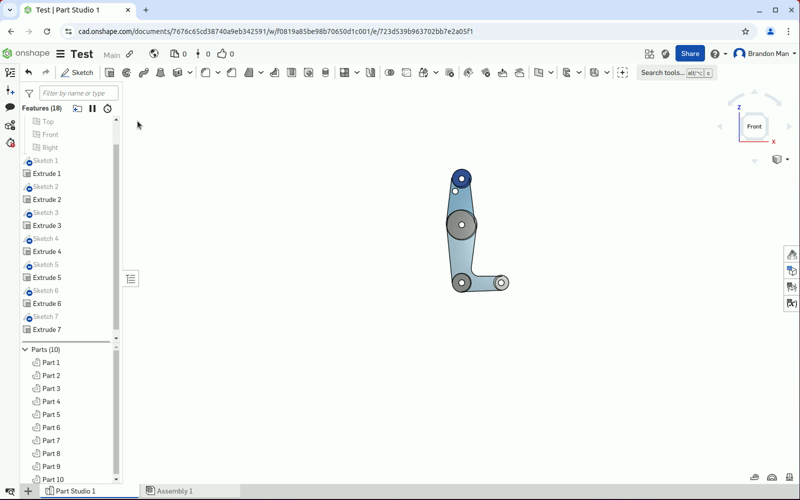
key(shift+h)
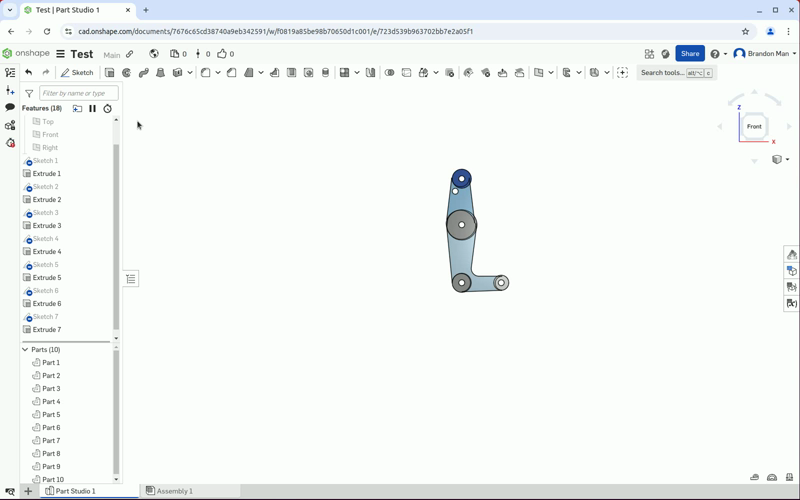
key(shift+h)
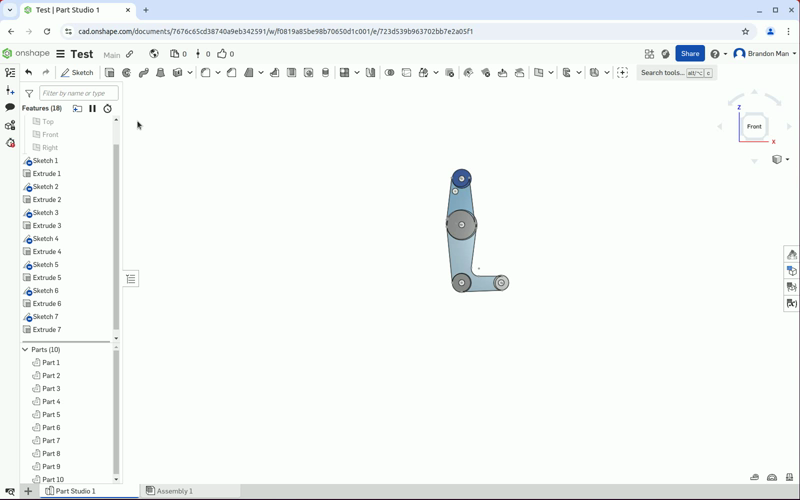
key(shift+7)
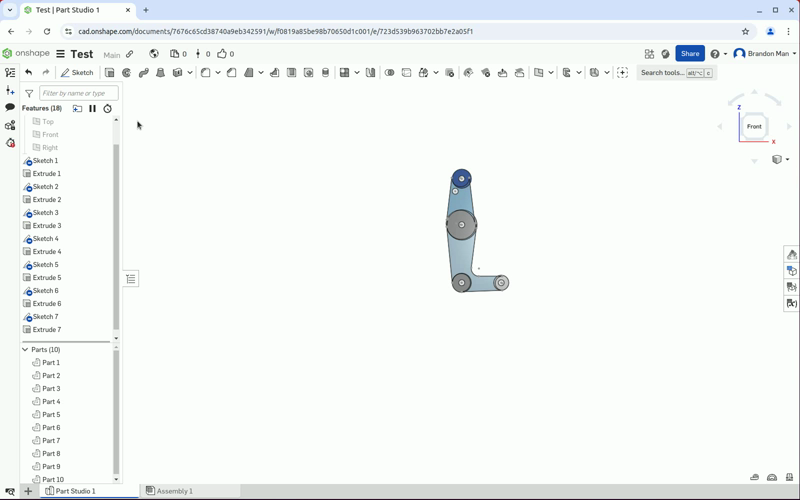
key(left, 2)
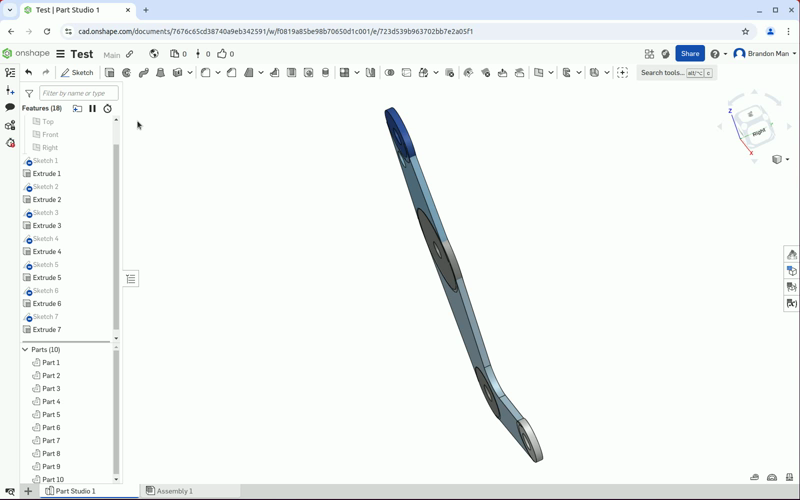
key(down, 2)
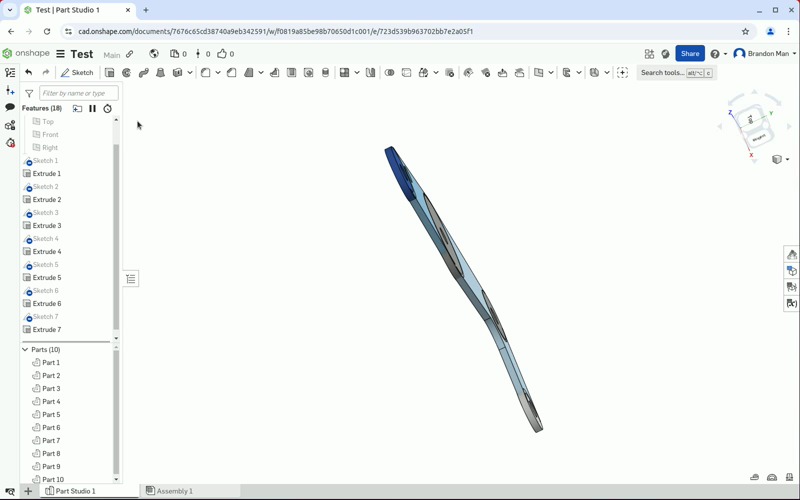
key(up, 2)
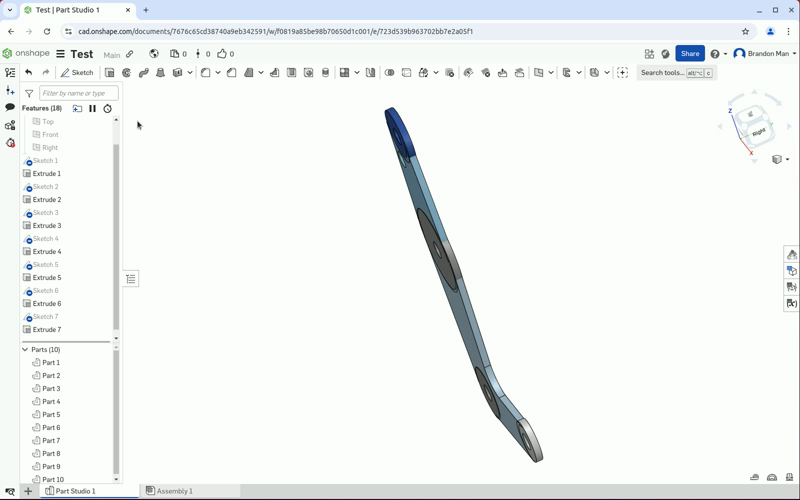
key(right, 2)
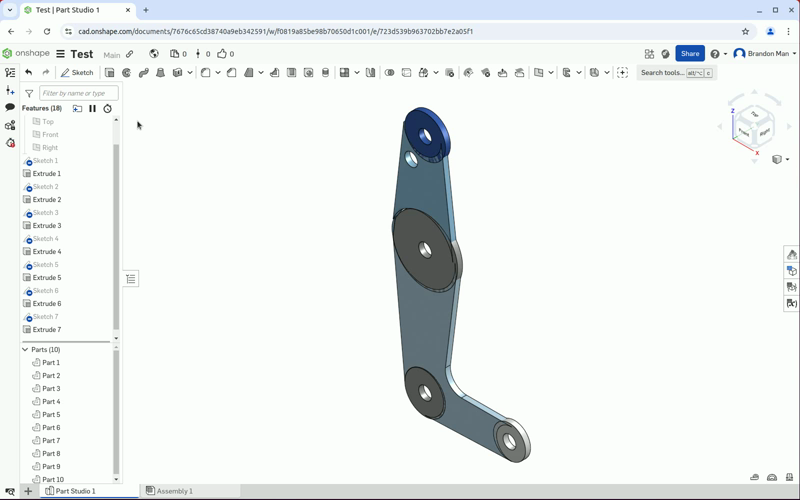
mouse_move(69, 163)
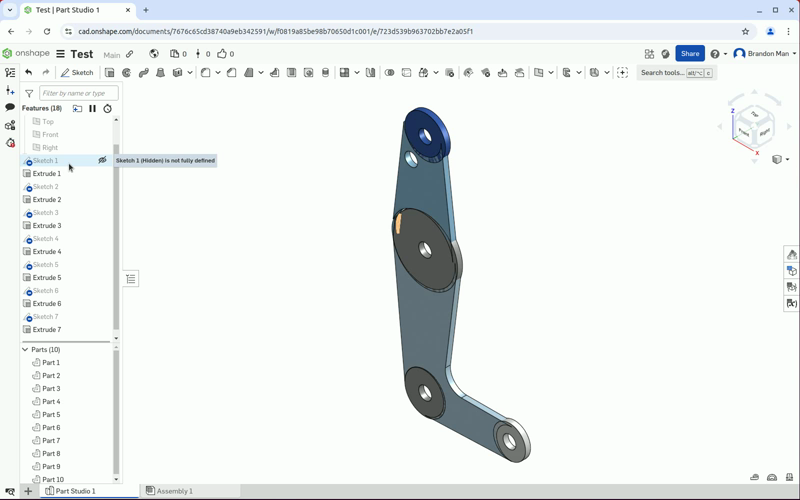
click(69, 163)